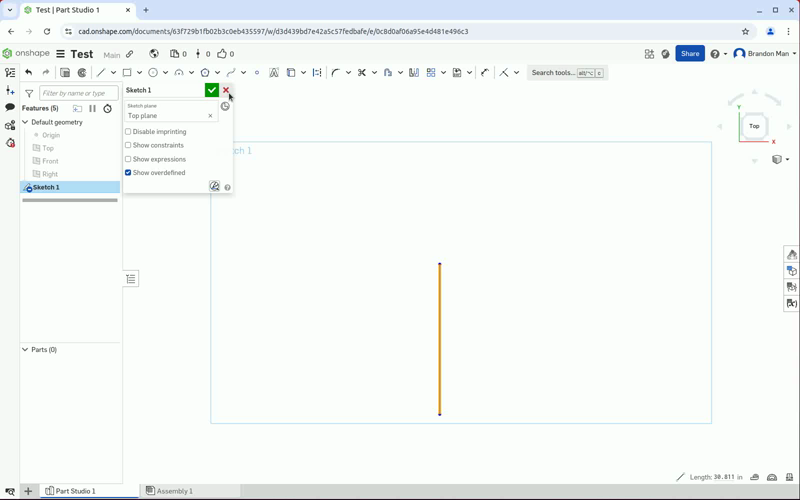
key(shift+h)
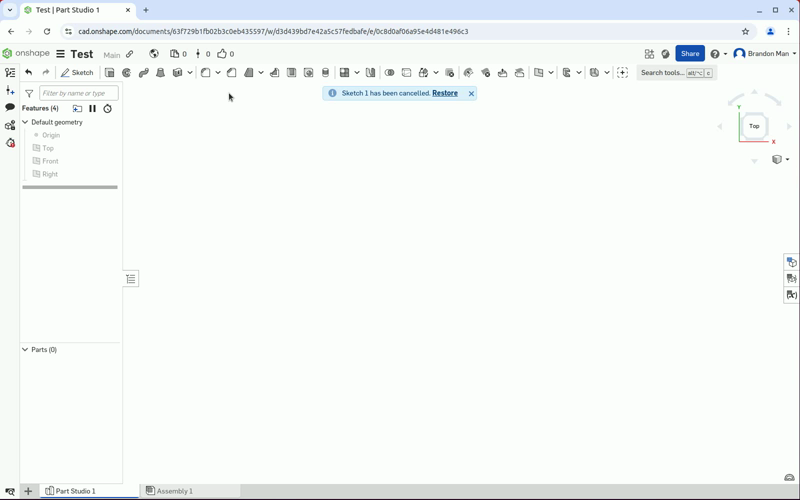
mouse_move(73, 352)
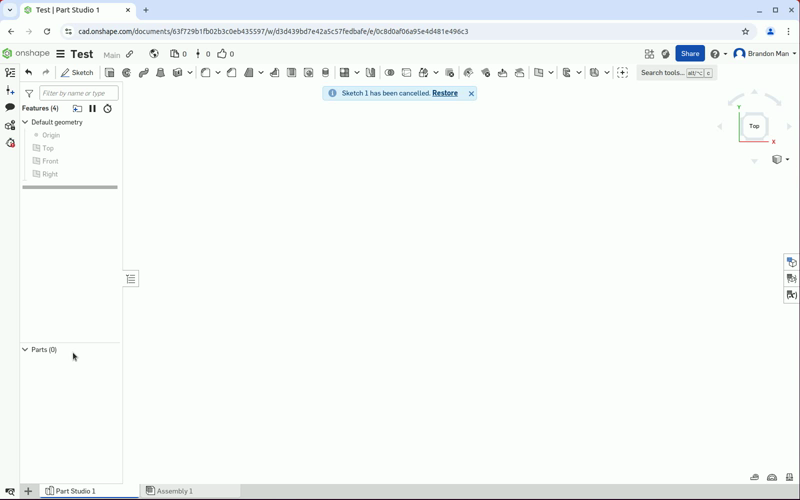
key(y)
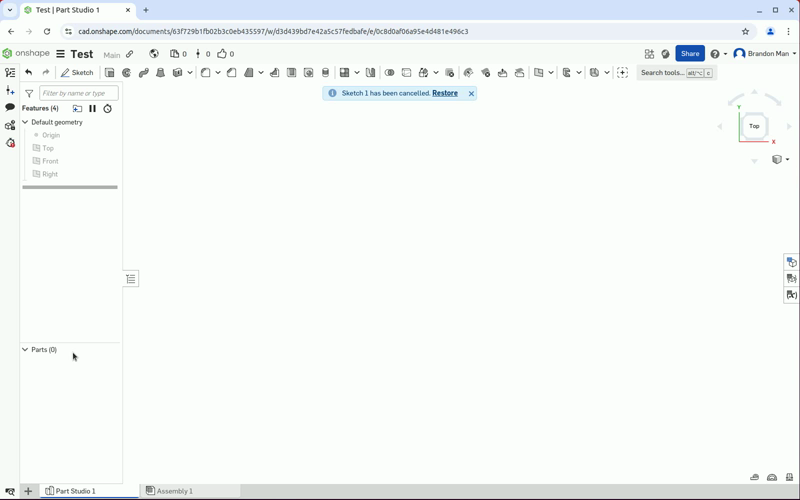
key(shift+p)
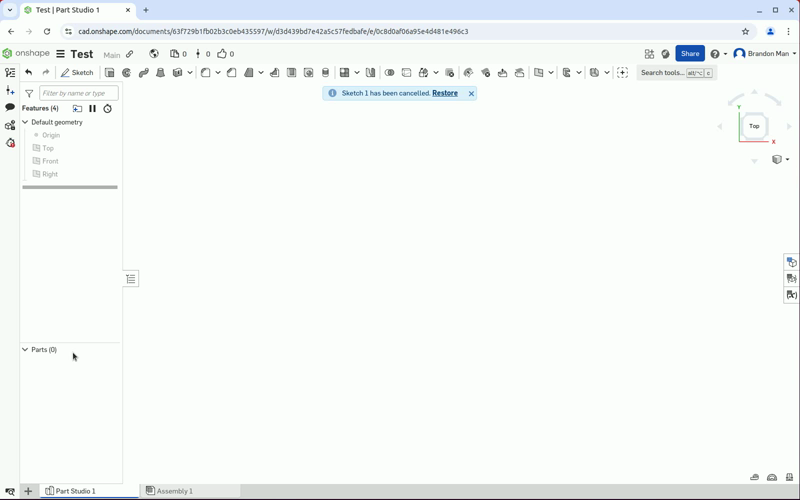
key(space)
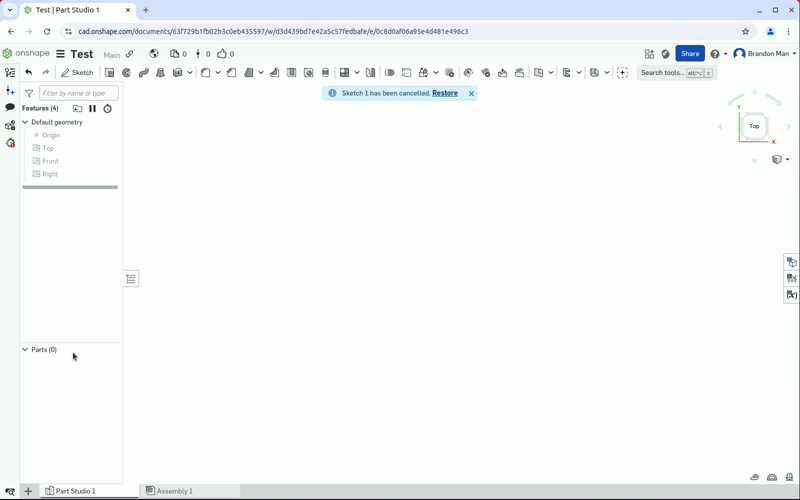
key_down(shift)
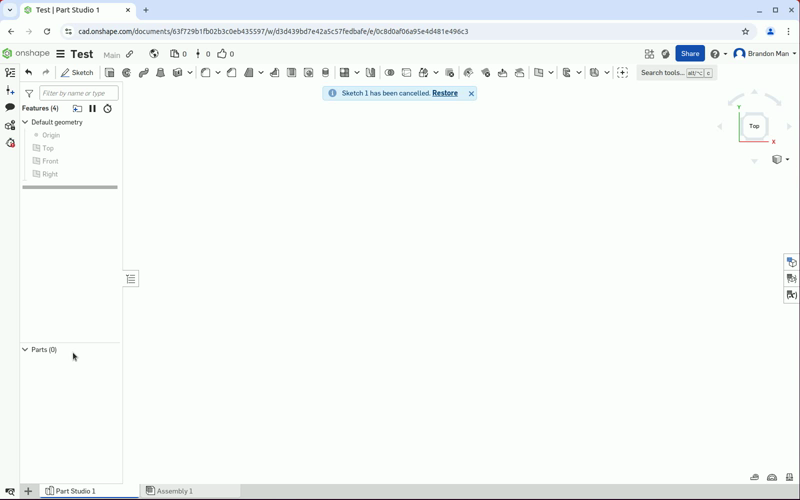
key(up)
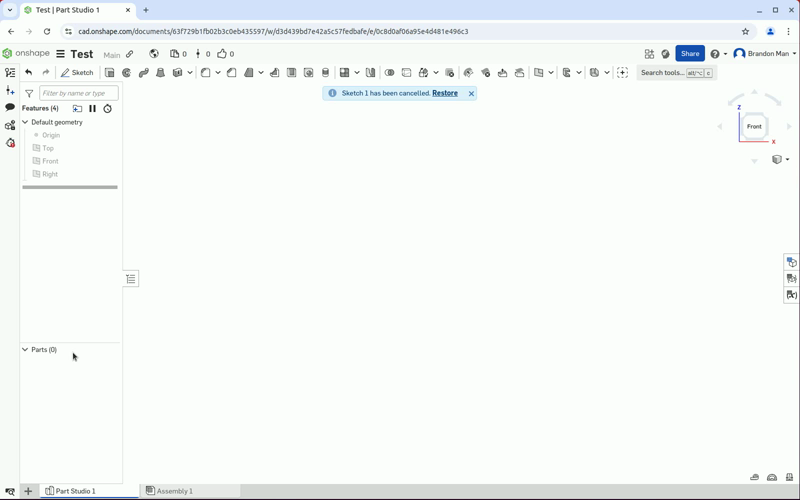
key_up(shift)
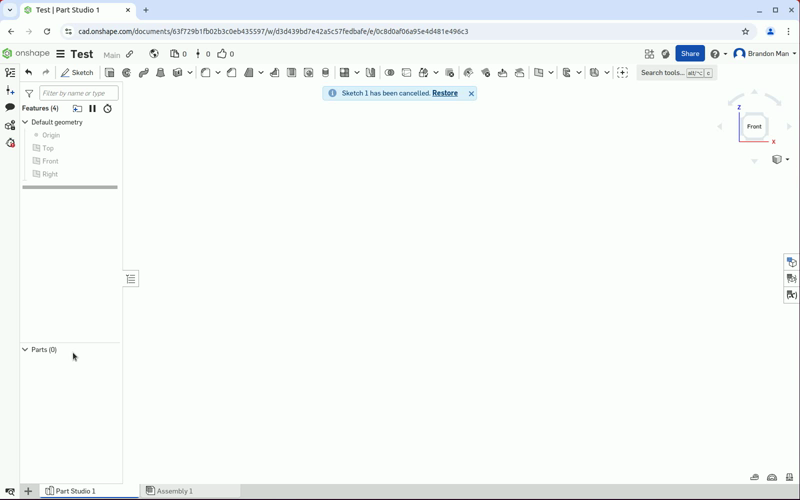
mouse_move(73, 352)
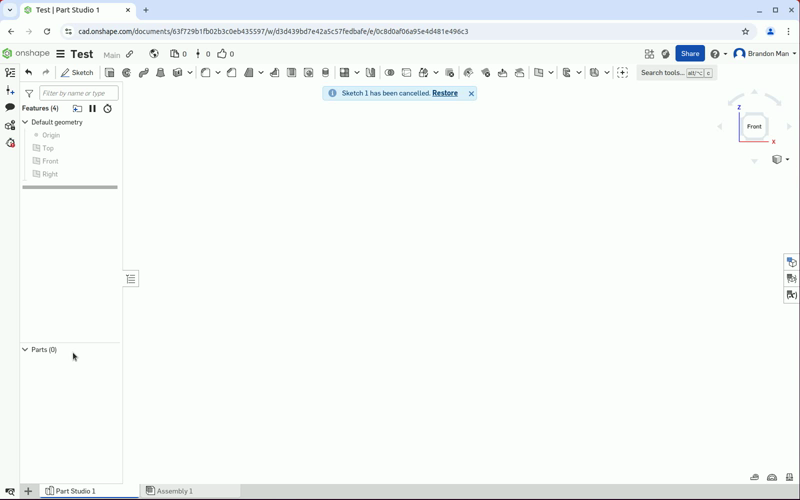
key(shift+y)
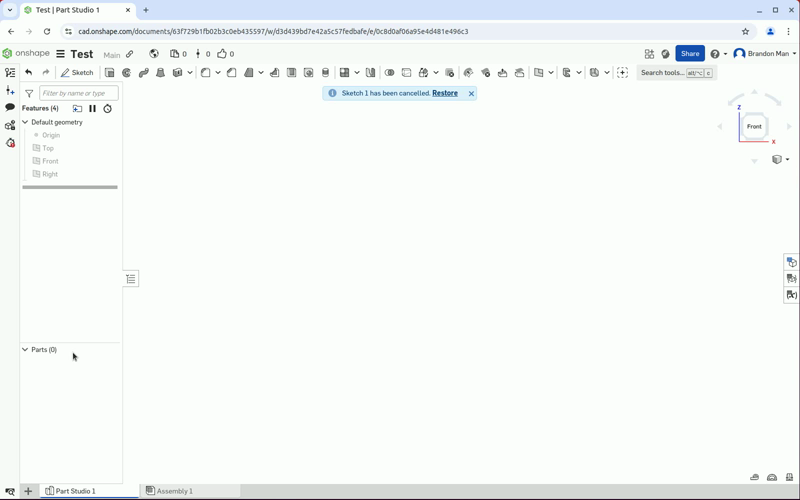
key(shift+s)
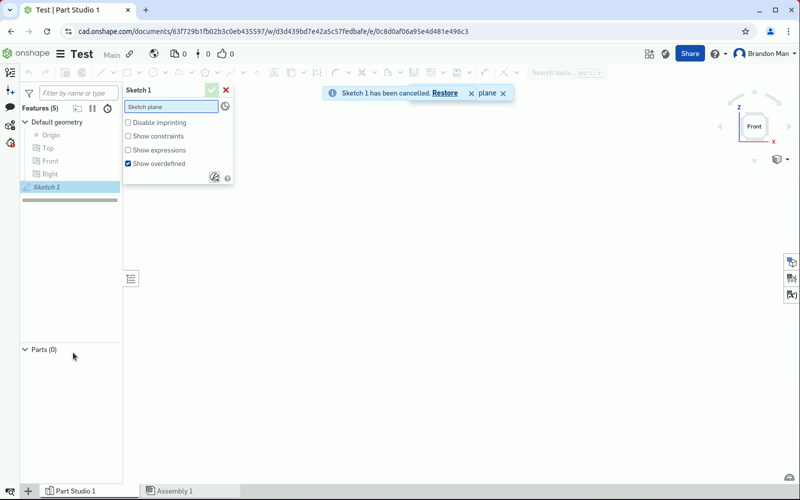
mouse_move(73, 163)
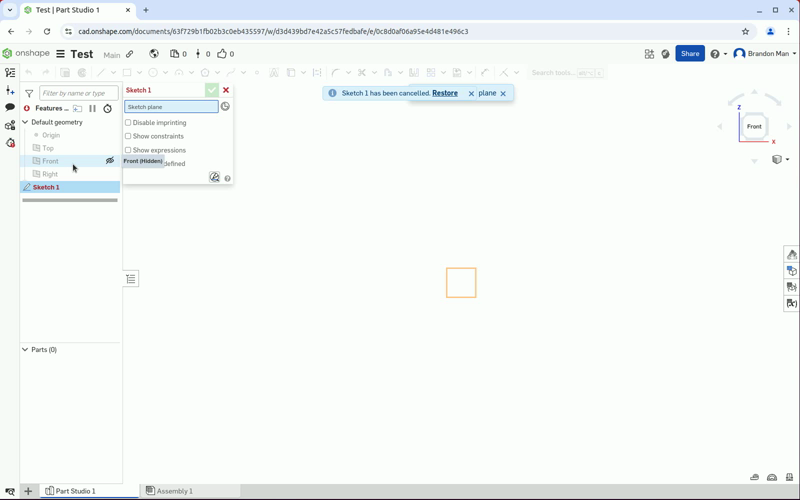
click(73, 163)
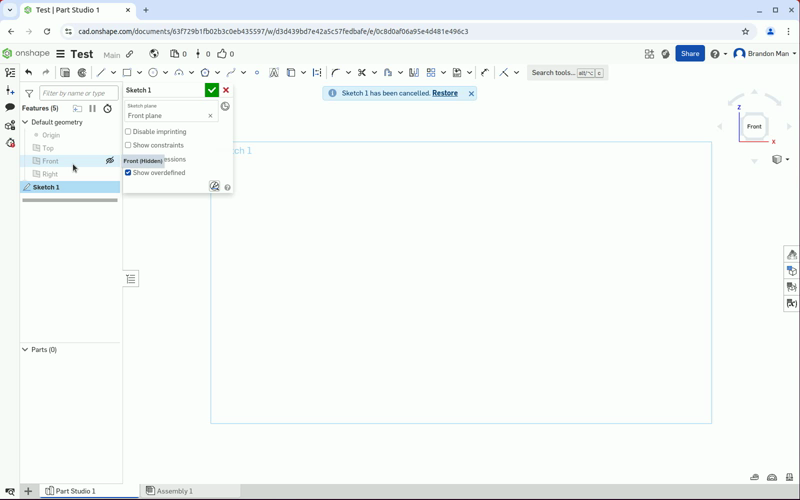
mouse_move(73, 352)
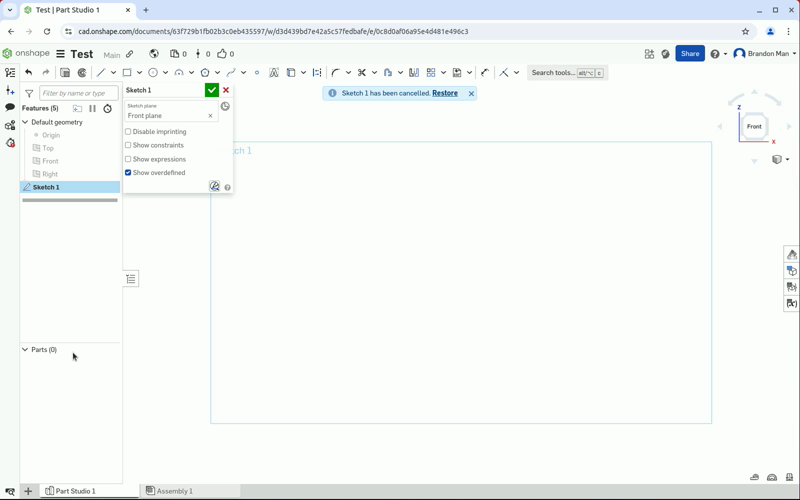
key(y)
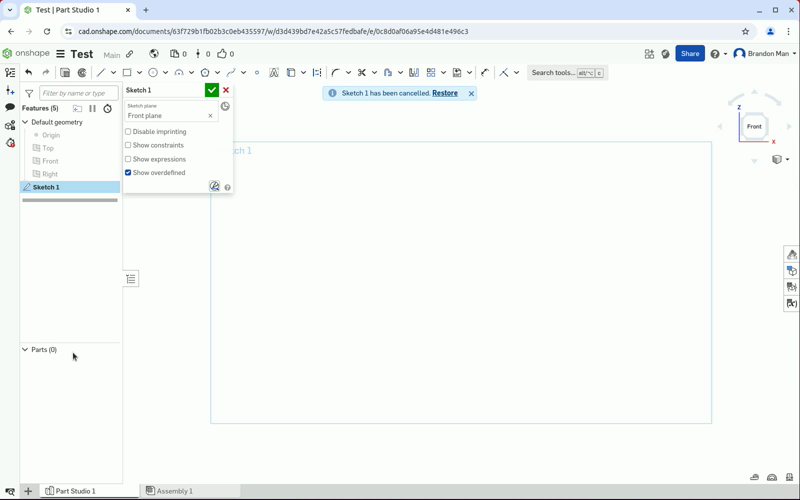
key(a)
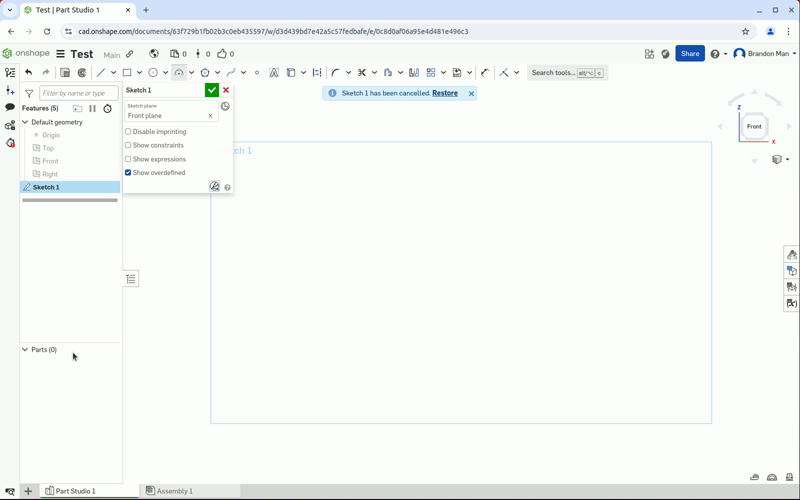
key_down(shift)
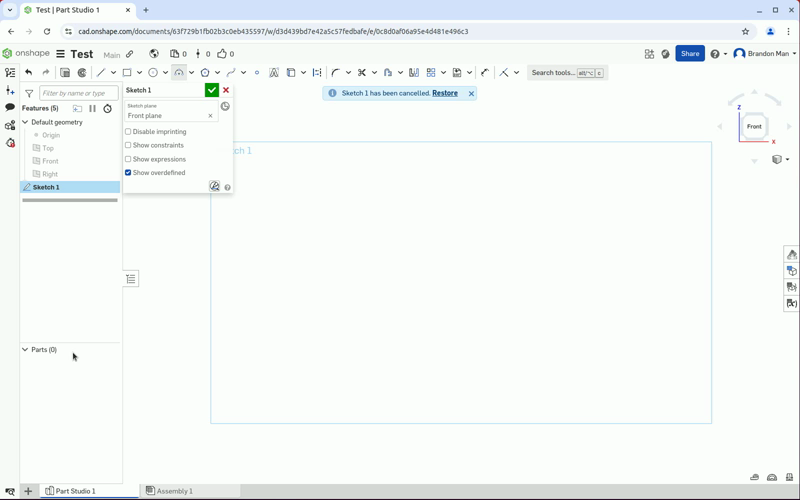
mouse_move(460, 395)
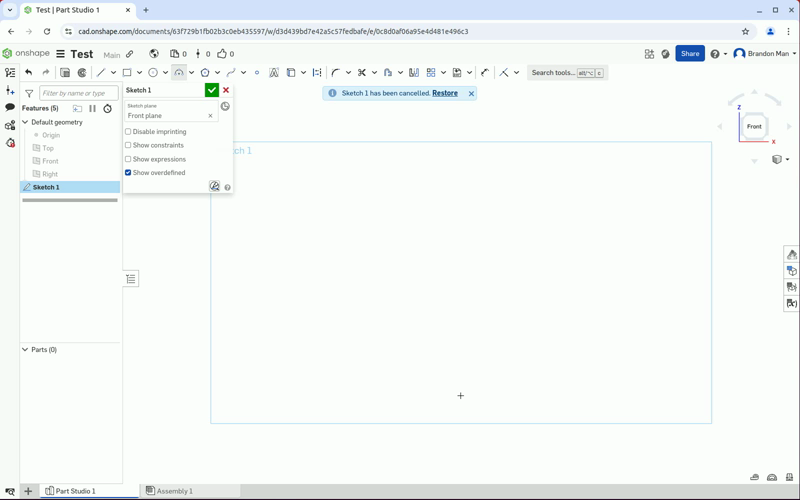
click(460, 395)
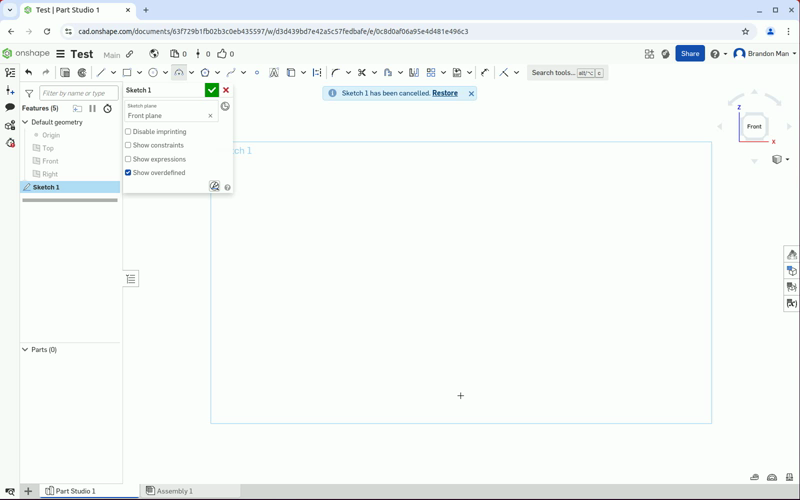
key_up(shift)
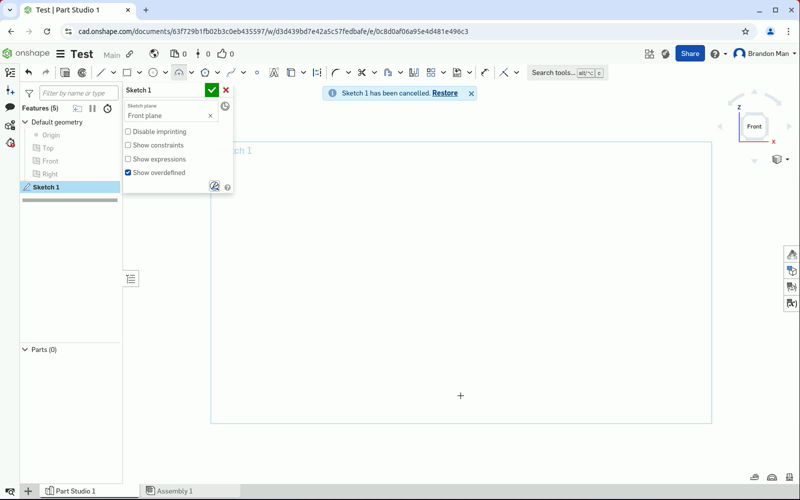
key_down(shift)
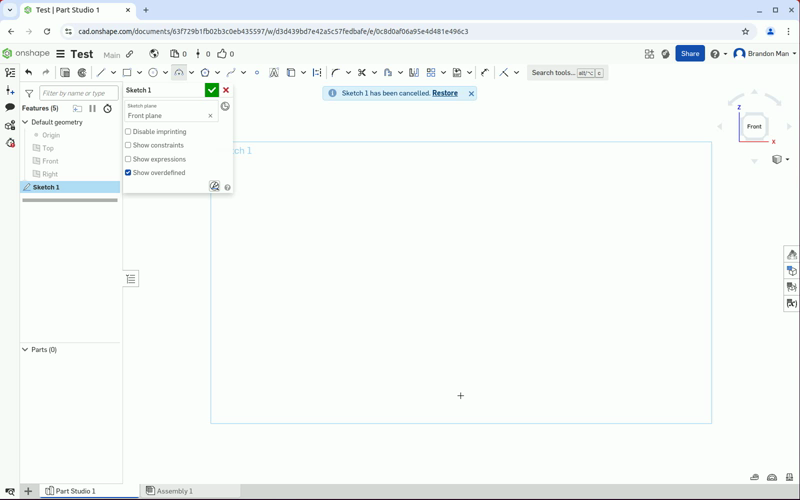
mouse_move(460, 171)
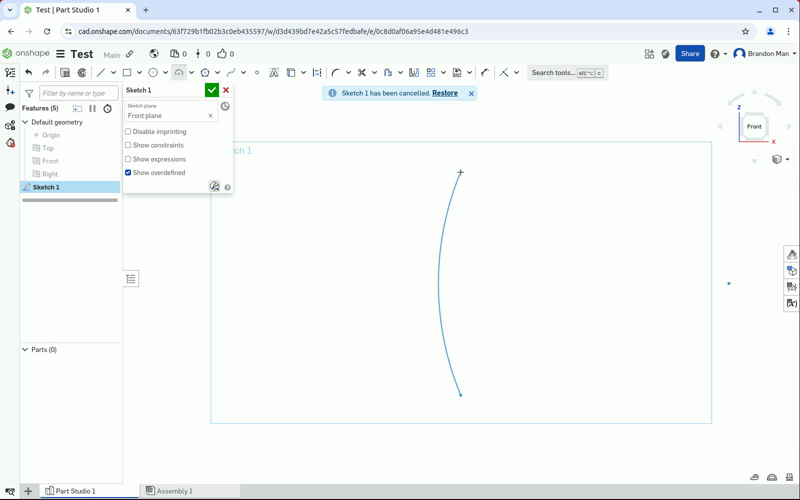
click(460, 171)
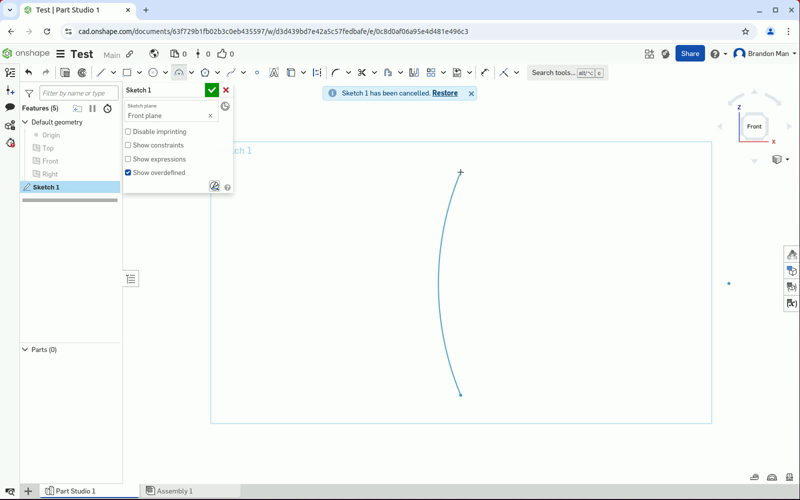
mouse_move(572, 283)
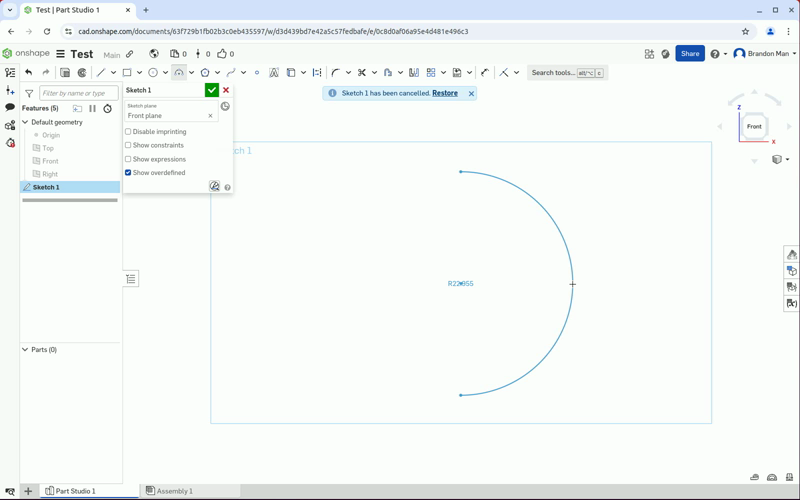
click(572, 283)
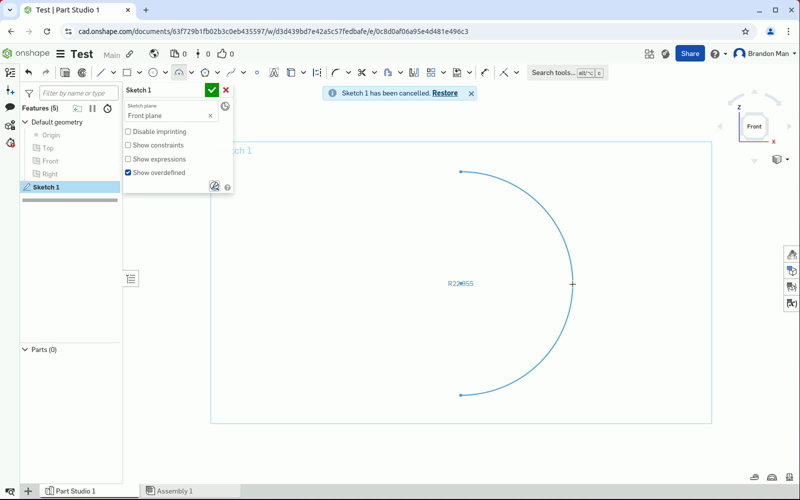
key_up(shift)
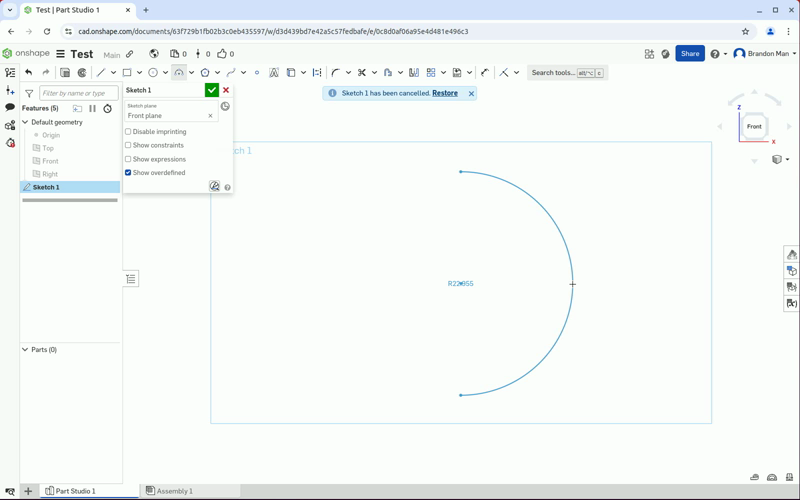
key(esc)
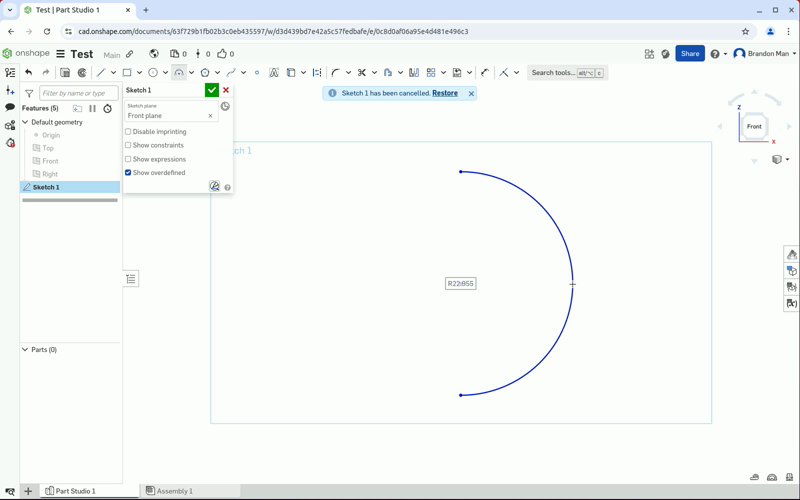
key(l)
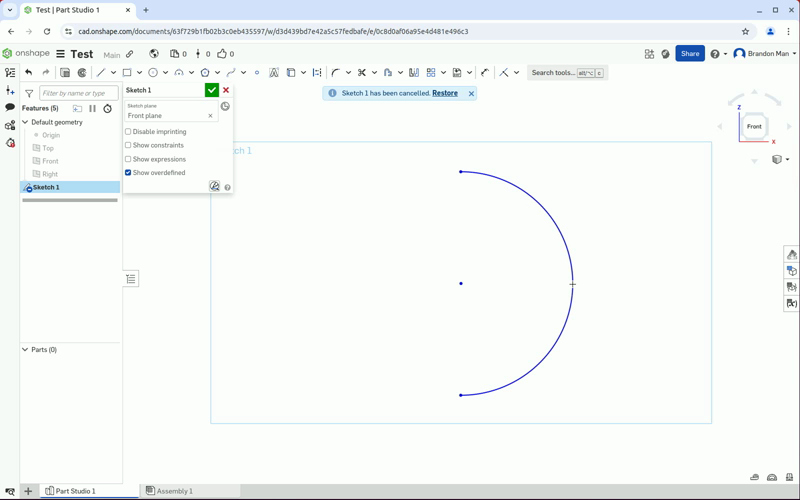
mouse_move(460, 171)
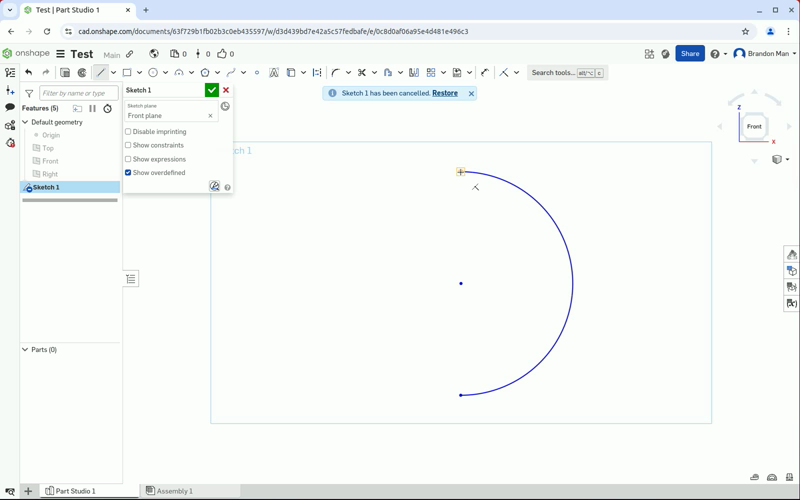
click(460, 171)
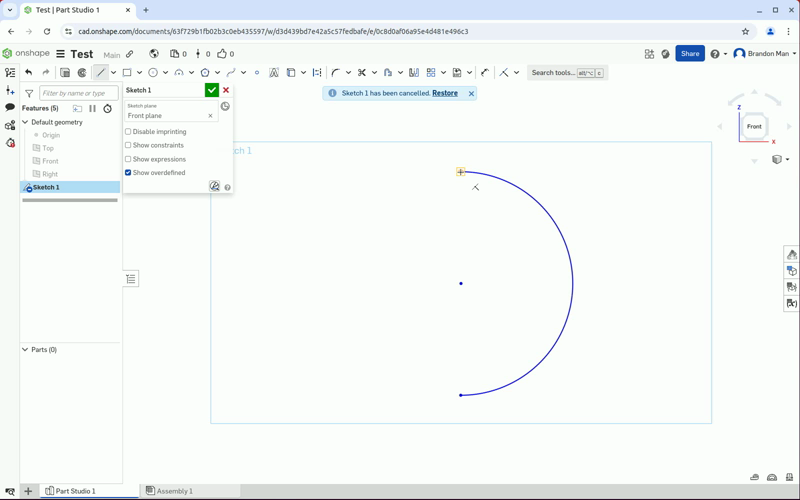
key_down(shift)
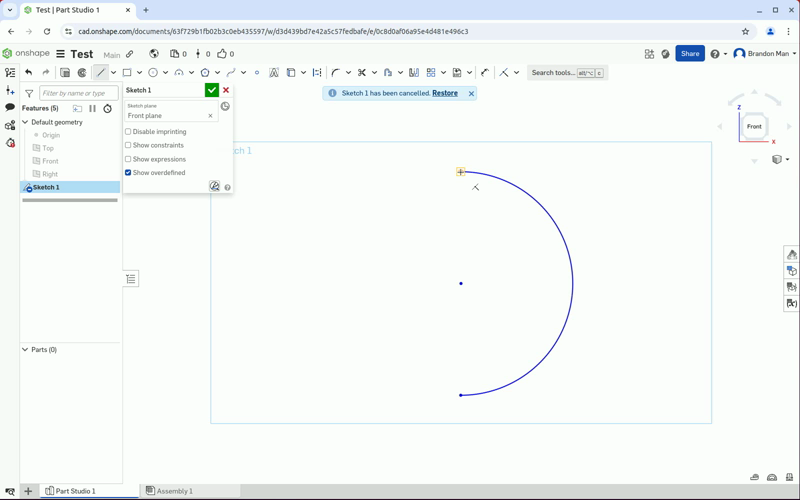
mouse_move(490, 171)
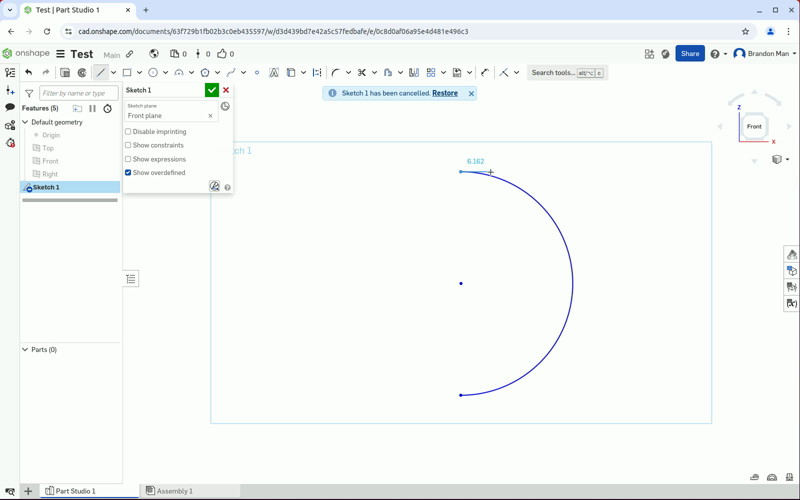
mouse_move(460, 174)
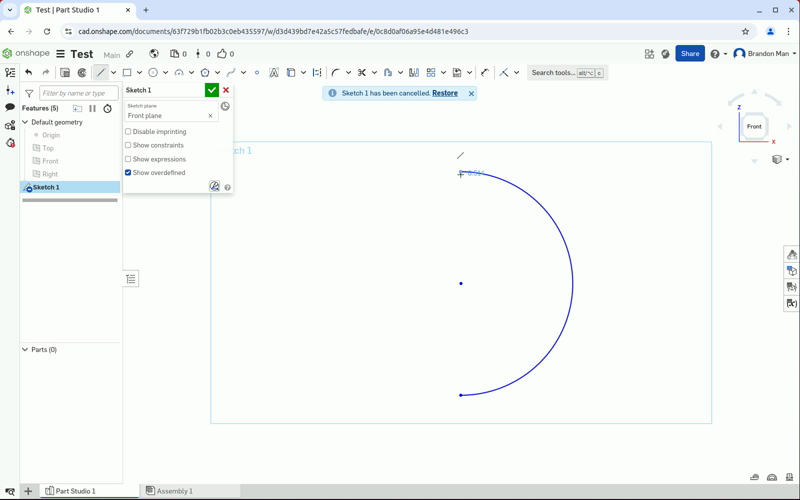
scroll(6)
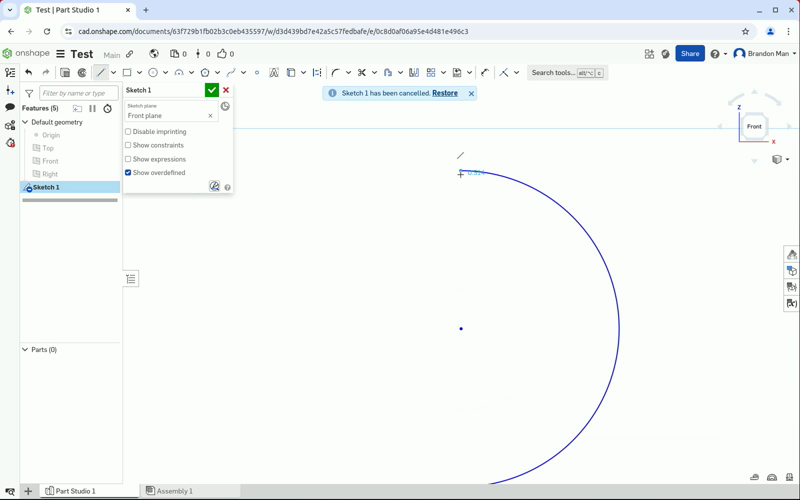
scroll(6)
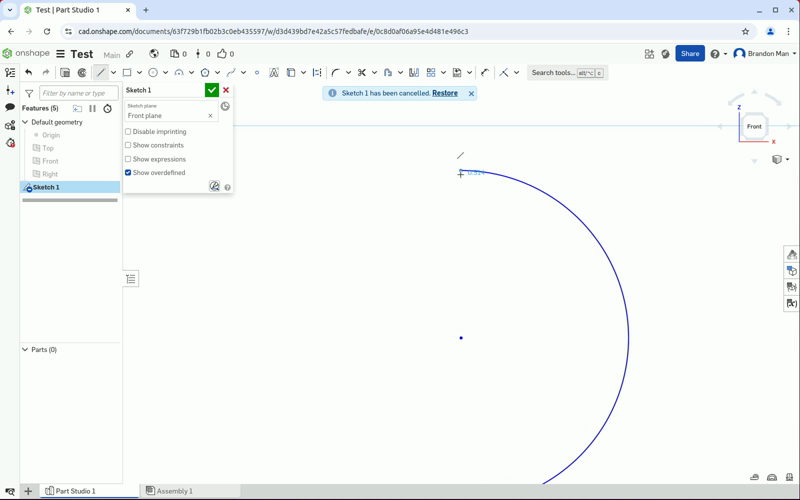
scroll(6)
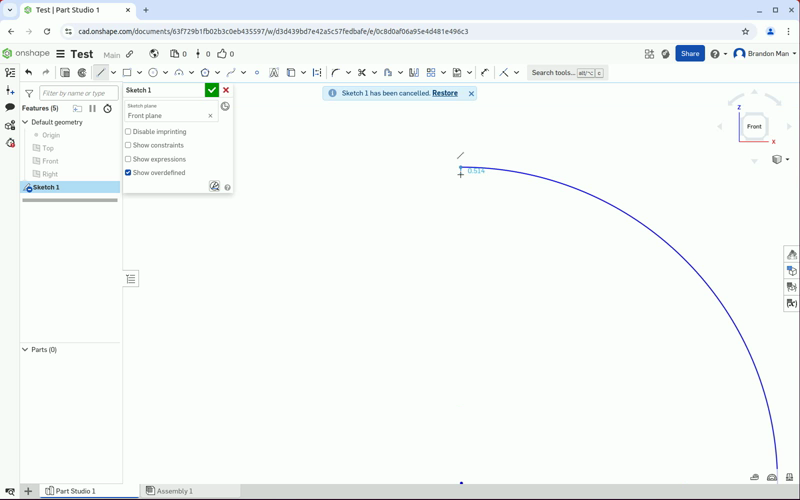
scroll(6)
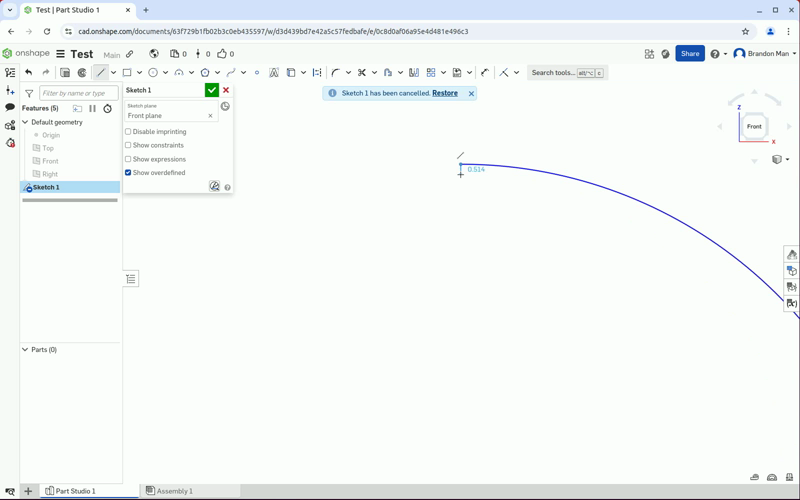
scroll(6)
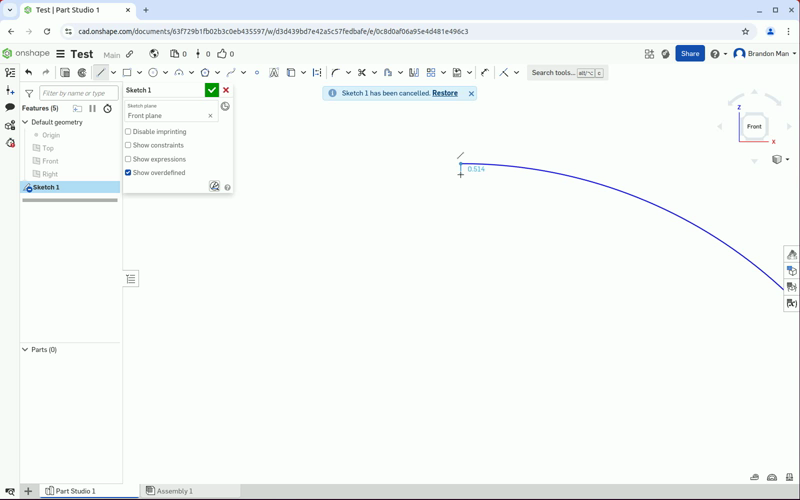
scroll(6)
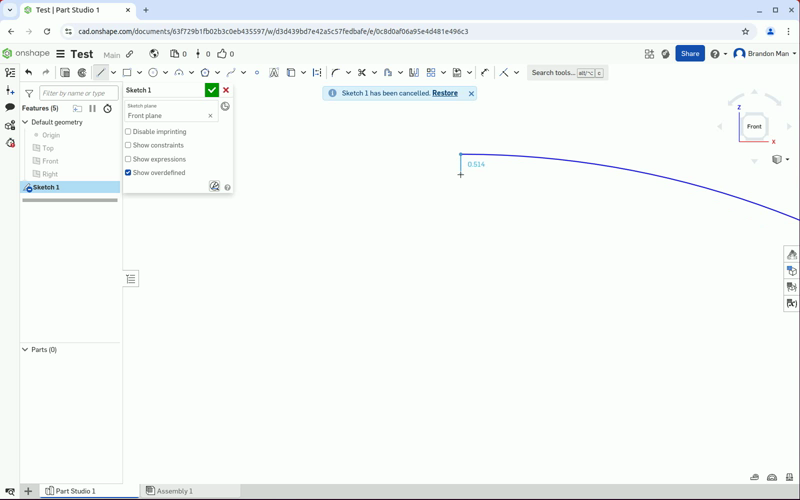
scroll(6)
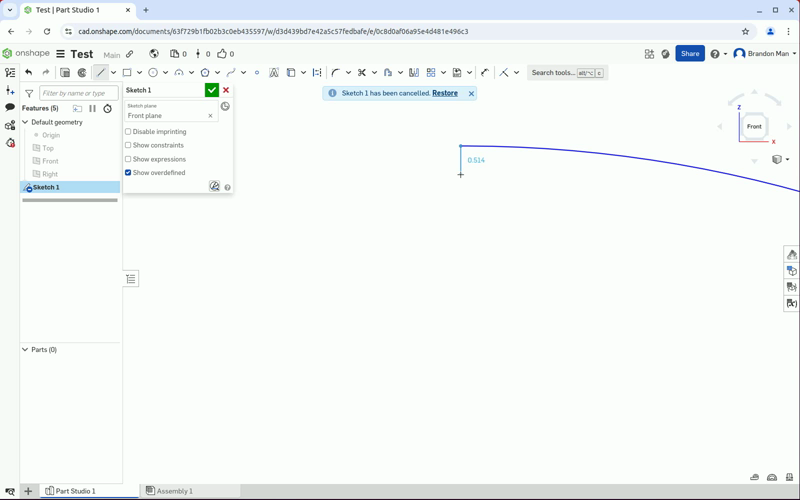
click(460, 174)
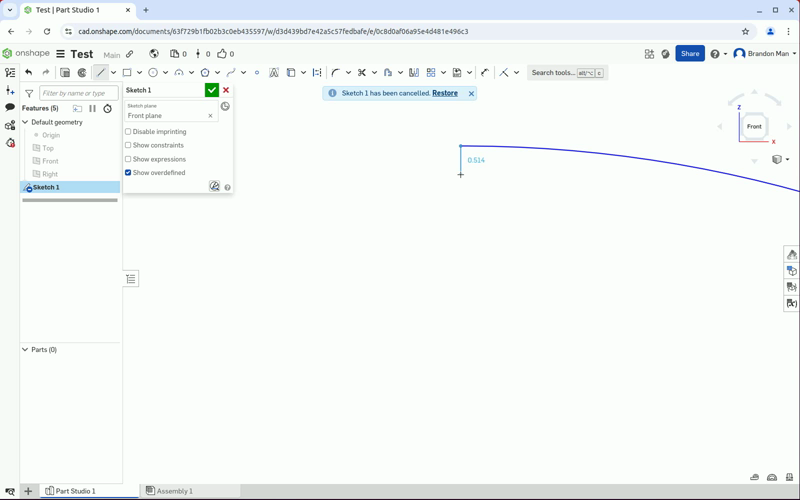
scroll(-6)
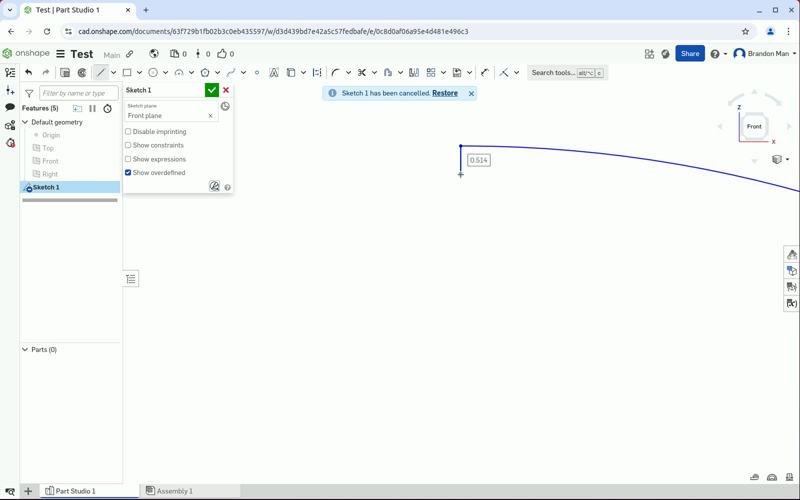
scroll(-6)
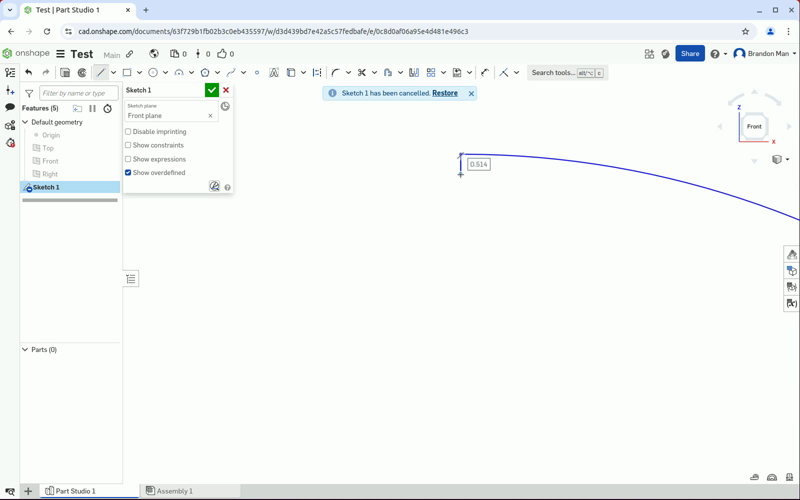
scroll(-6)
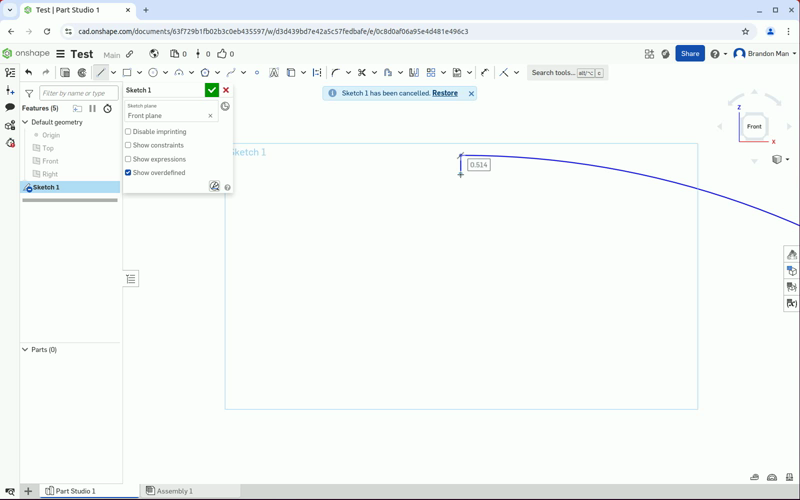
scroll(-6)
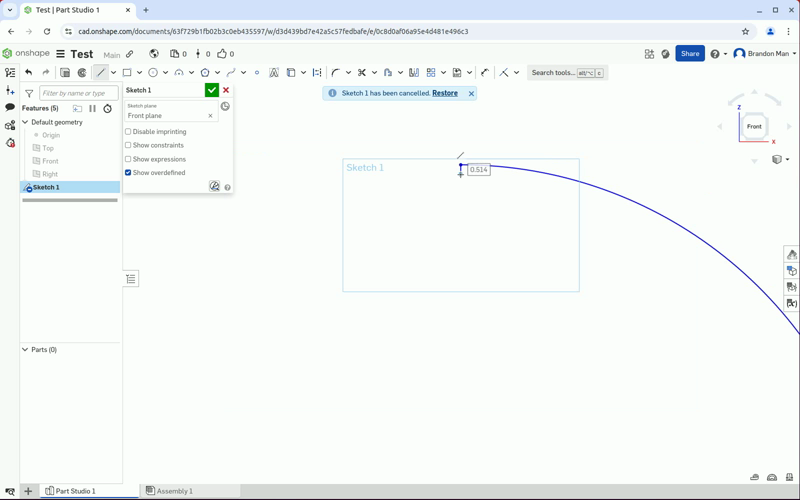
scroll(-6)
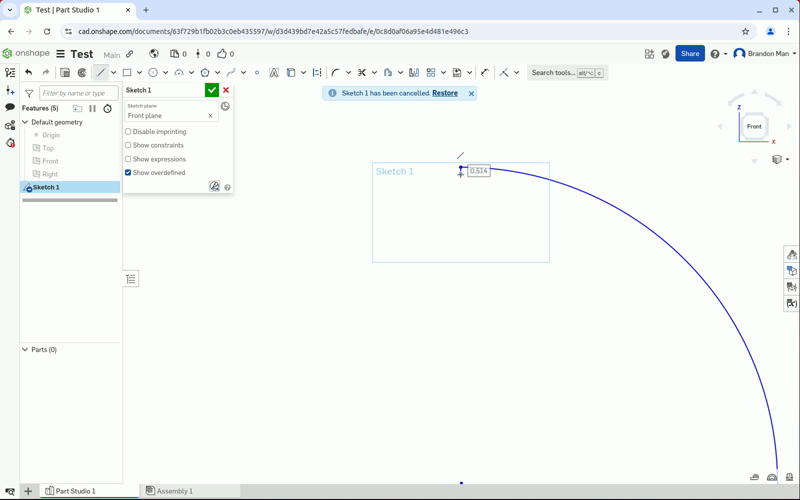
scroll(-6)
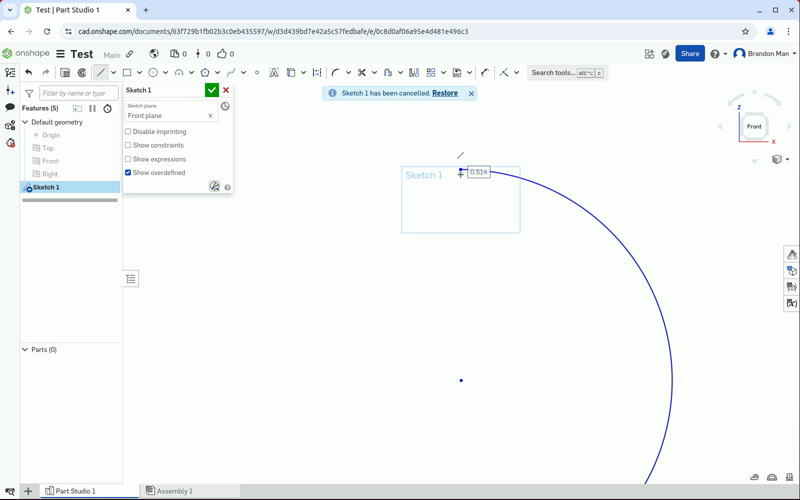
scroll(-6)
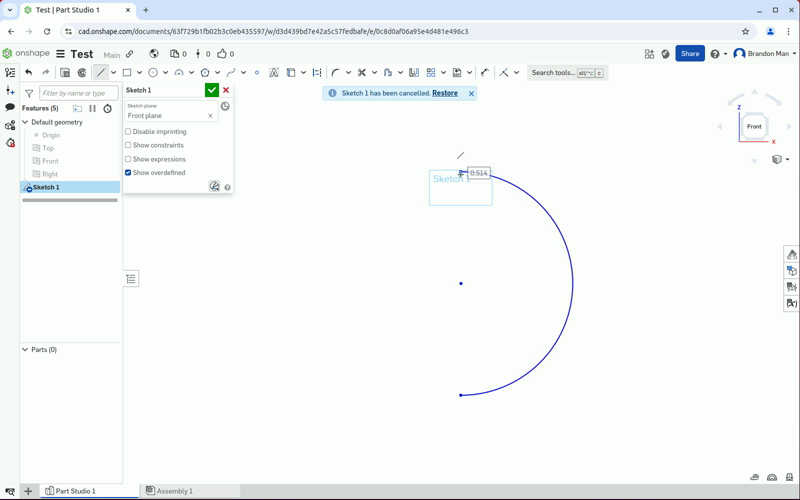
key_up(shift)
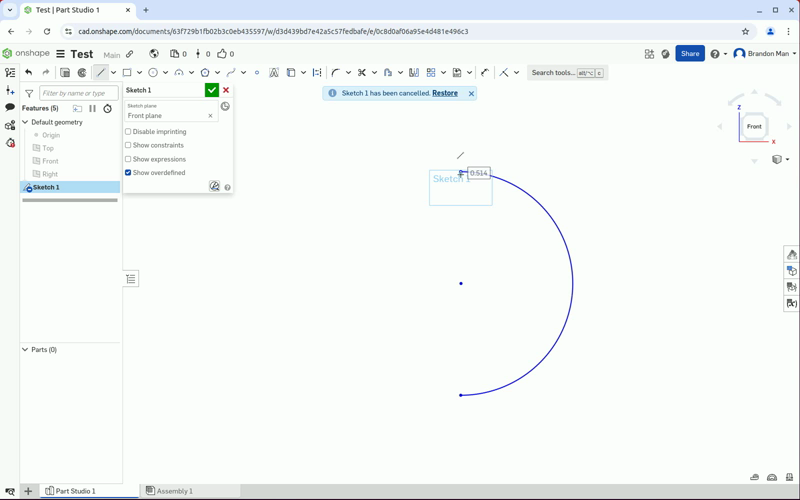
key(esc)
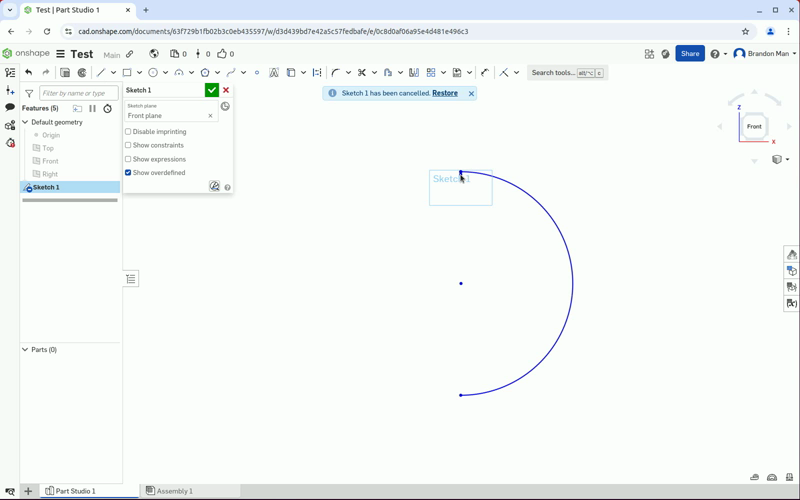
key(a)
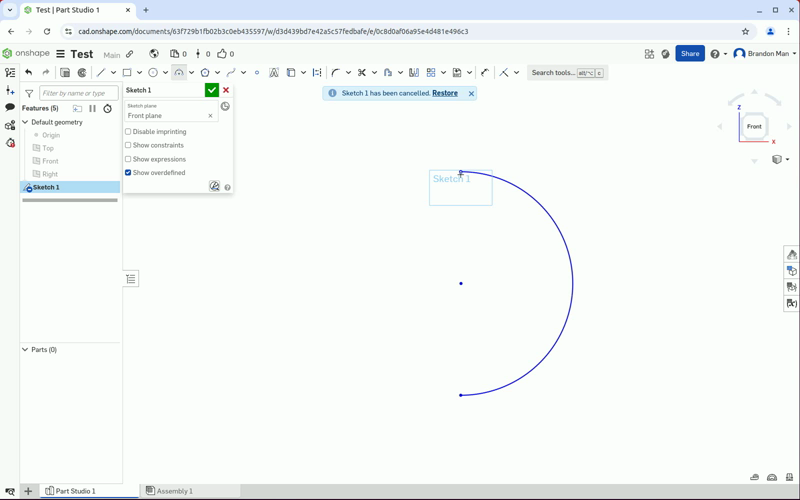
mouse_move(460, 174)
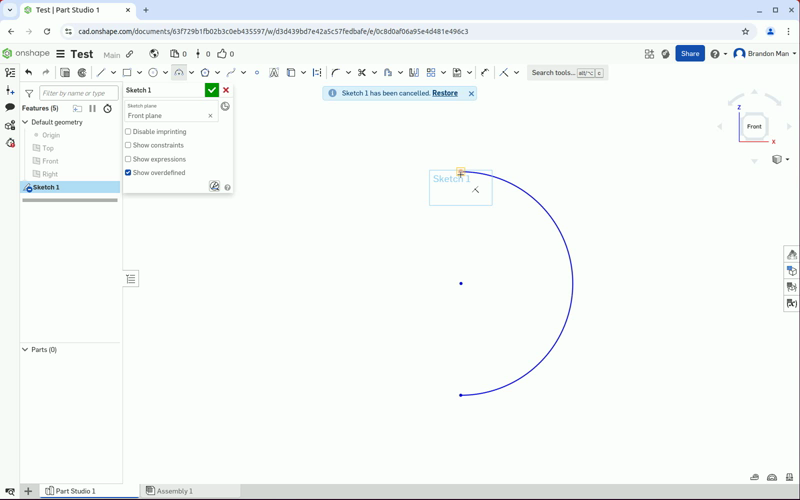
scroll(6)
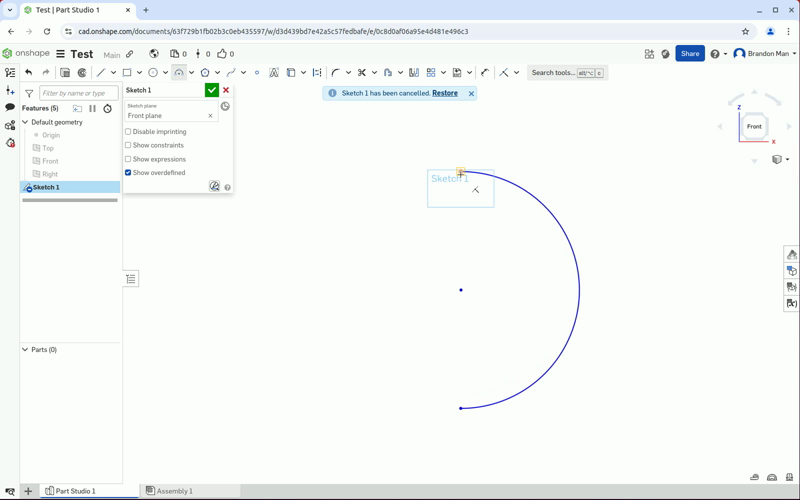
scroll(6)
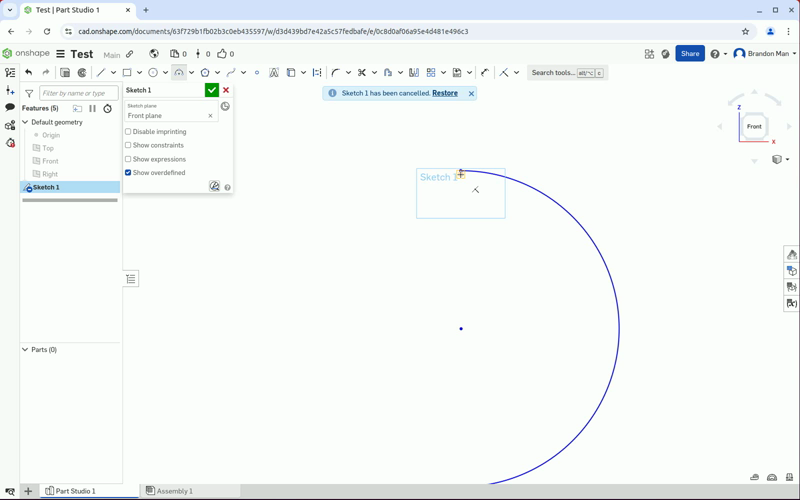
scroll(6)
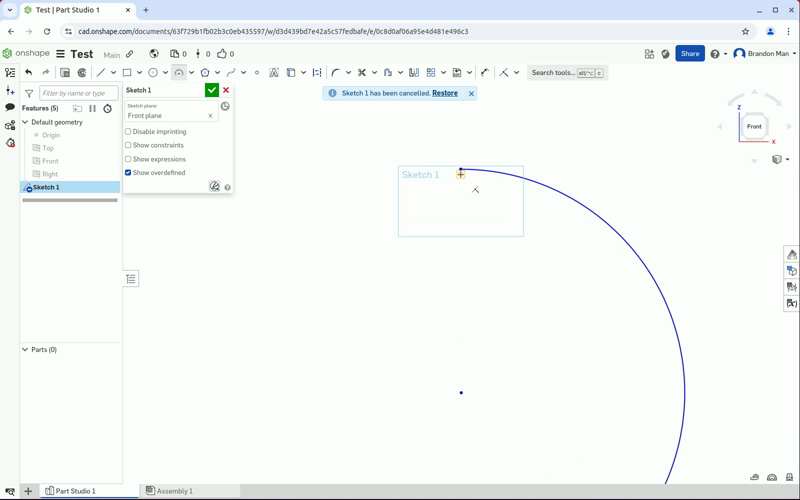
scroll(6)
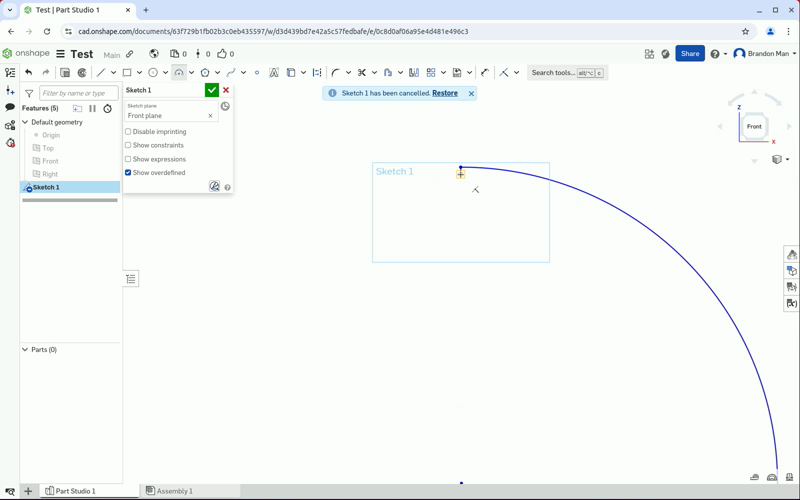
scroll(6)
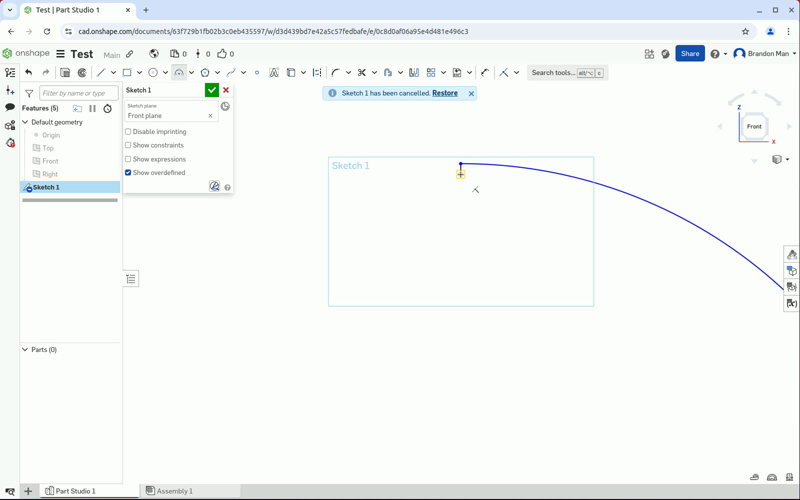
scroll(6)
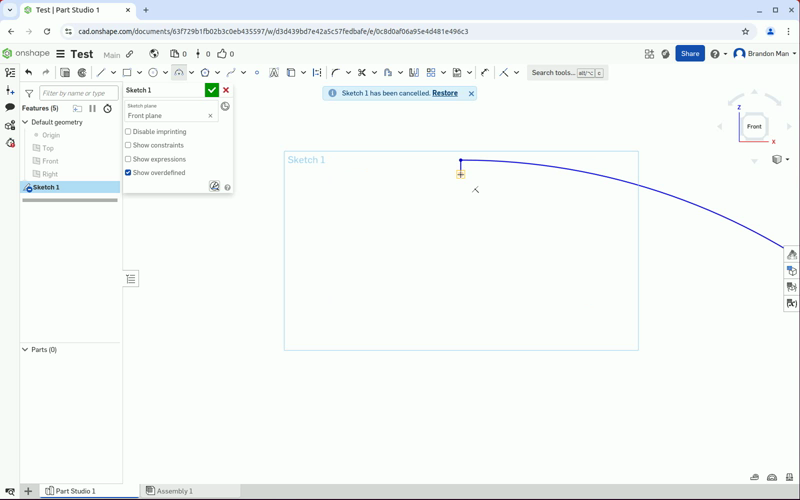
scroll(6)
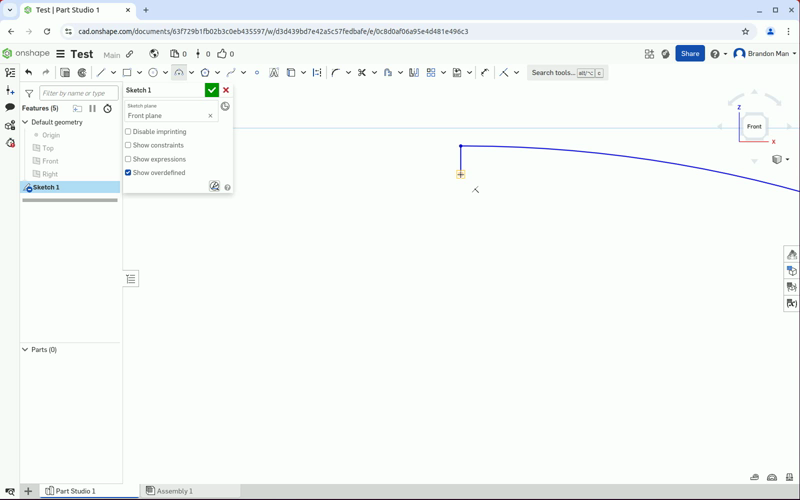
click(460, 174)
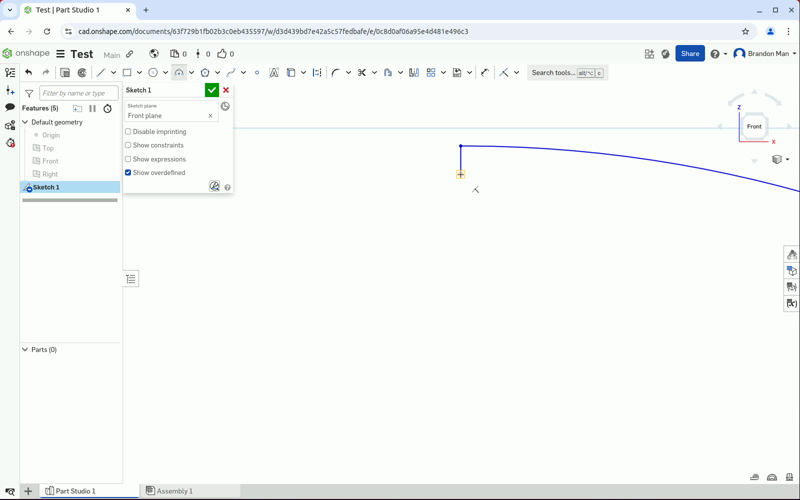
scroll(-6)
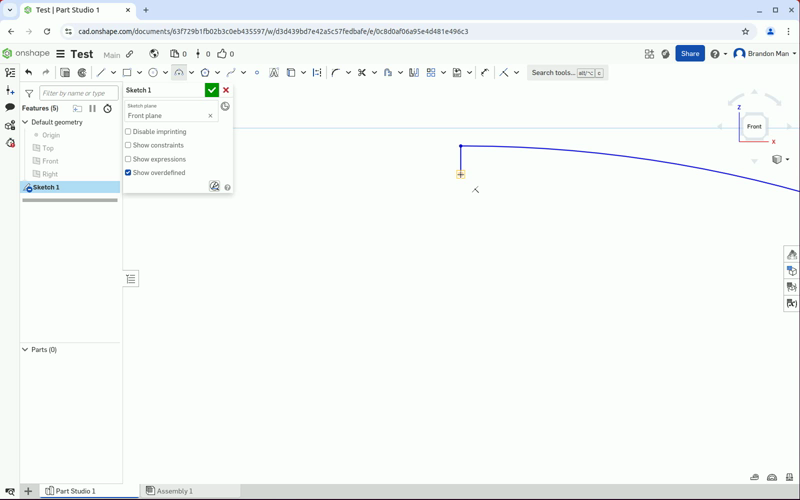
scroll(-6)
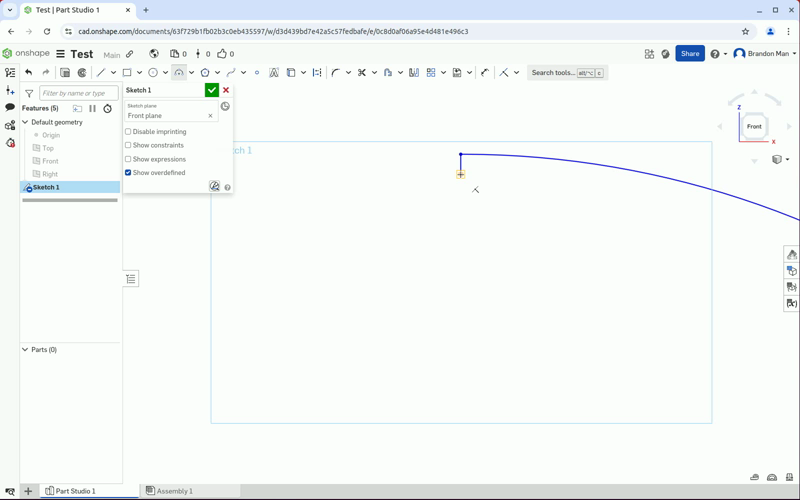
scroll(-6)
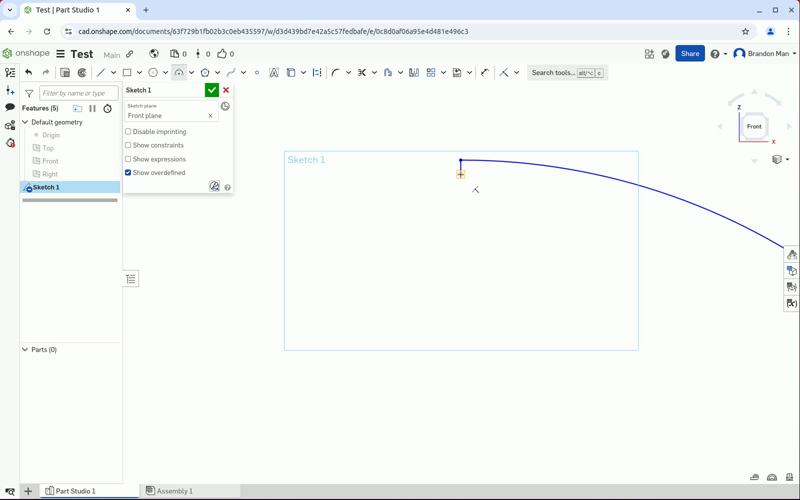
scroll(-6)
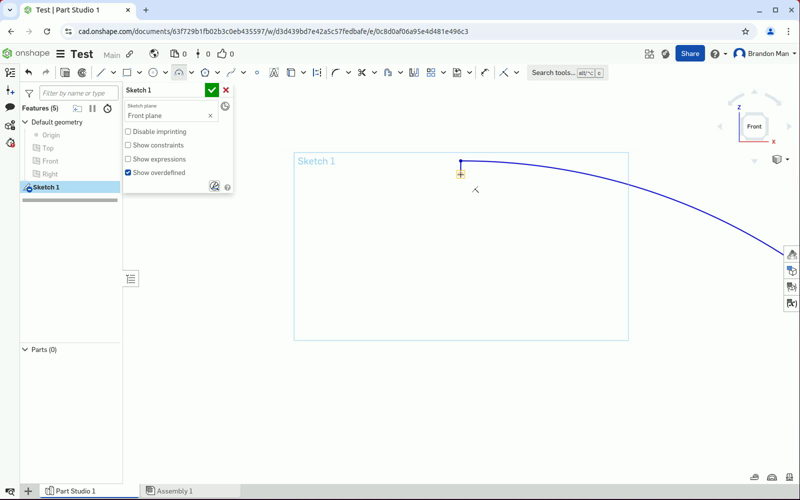
scroll(-6)
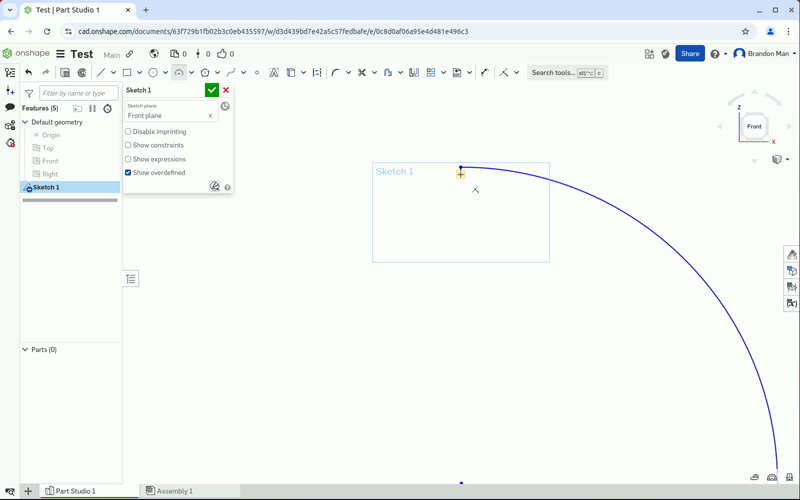
scroll(-6)
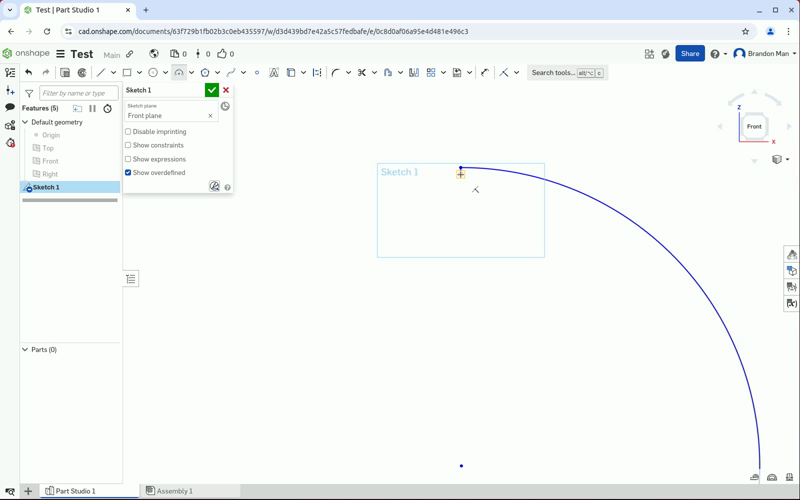
scroll(-6)
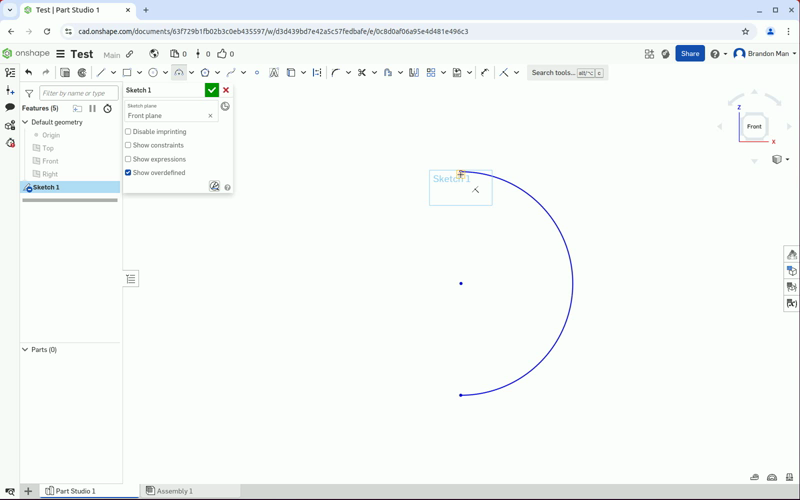
key_down(shift)
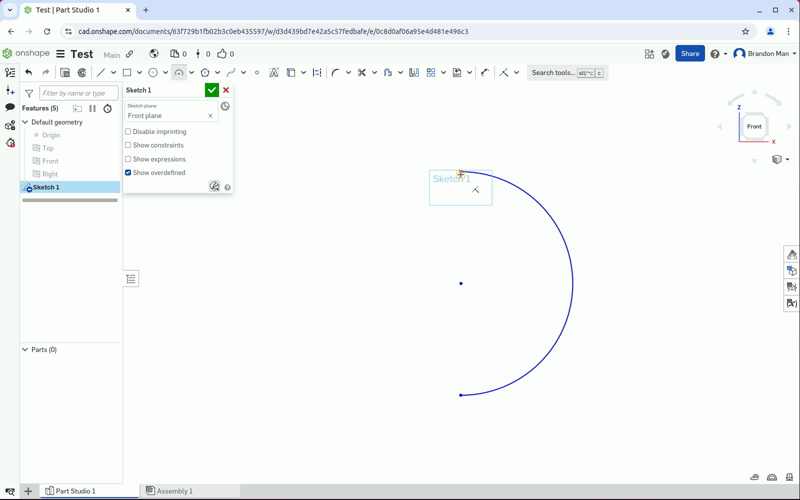
mouse_move(460, 393)
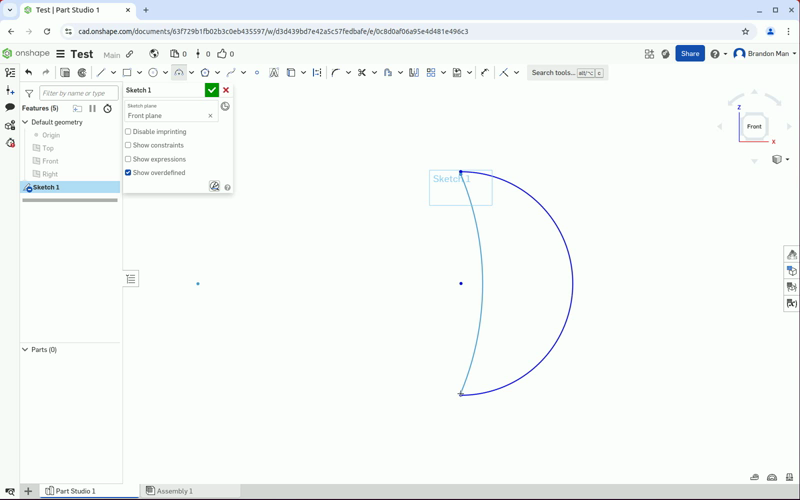
scroll(6)
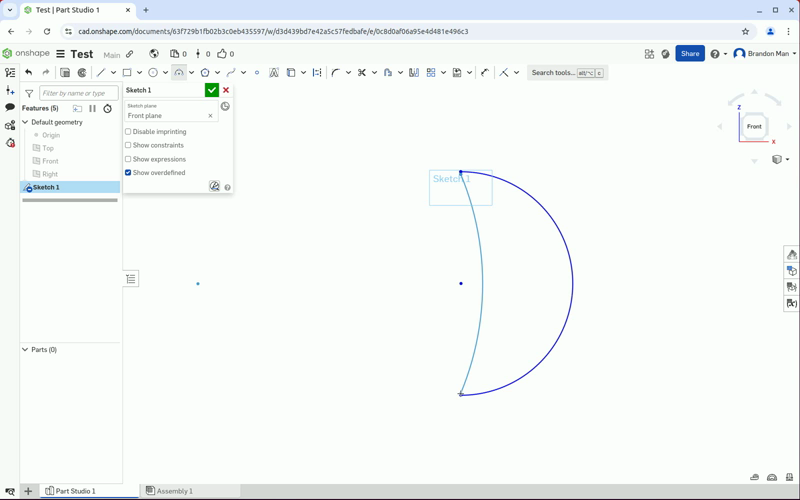
scroll(6)
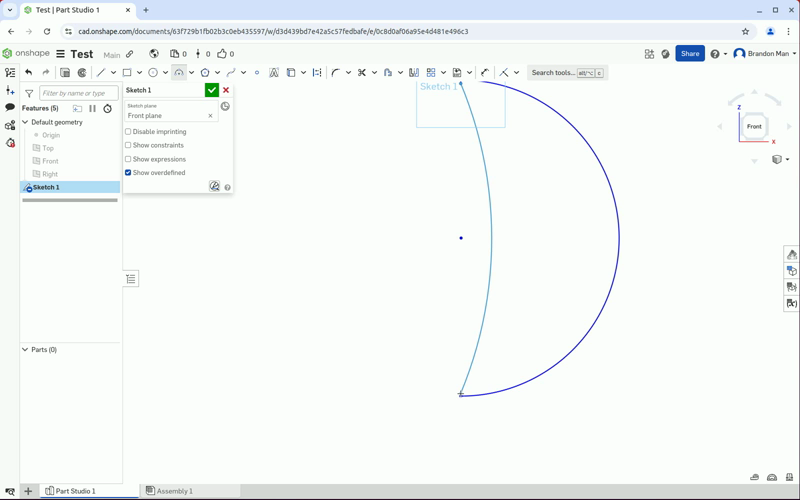
scroll(6)
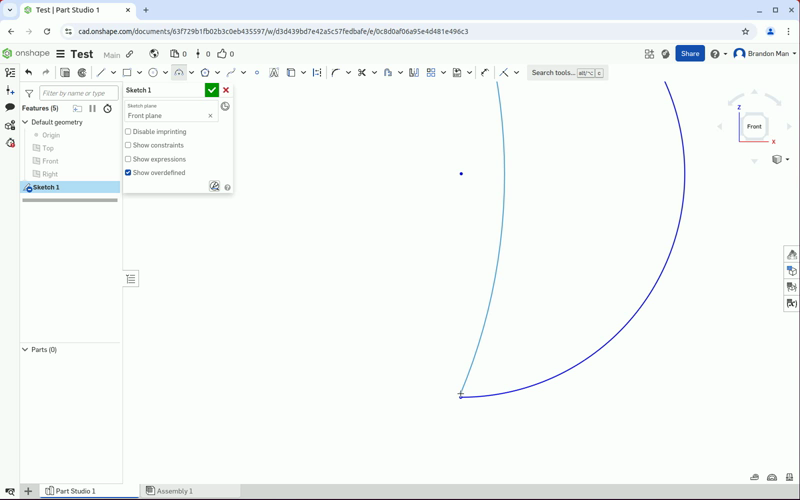
scroll(6)
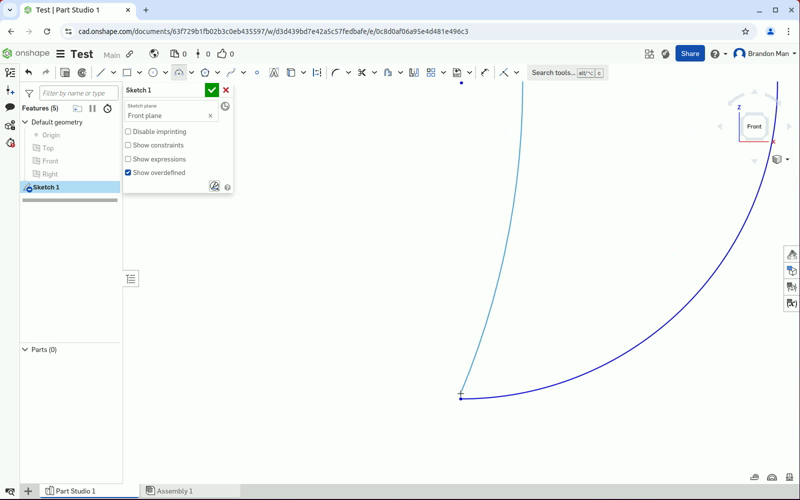
scroll(6)
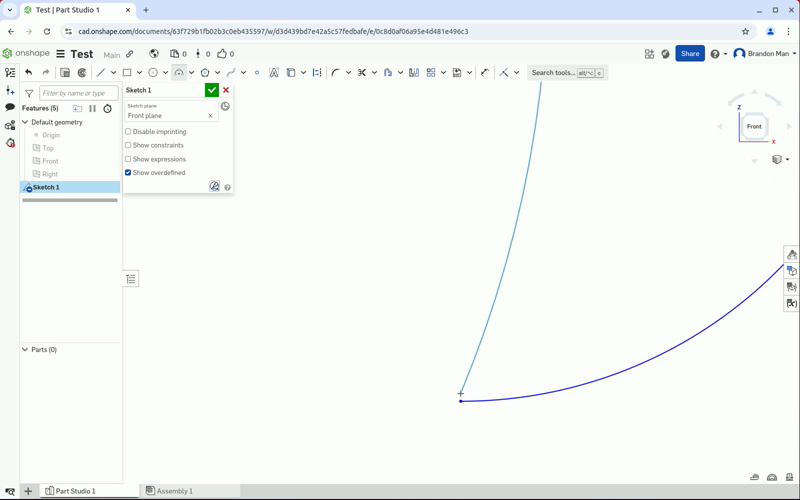
scroll(6)
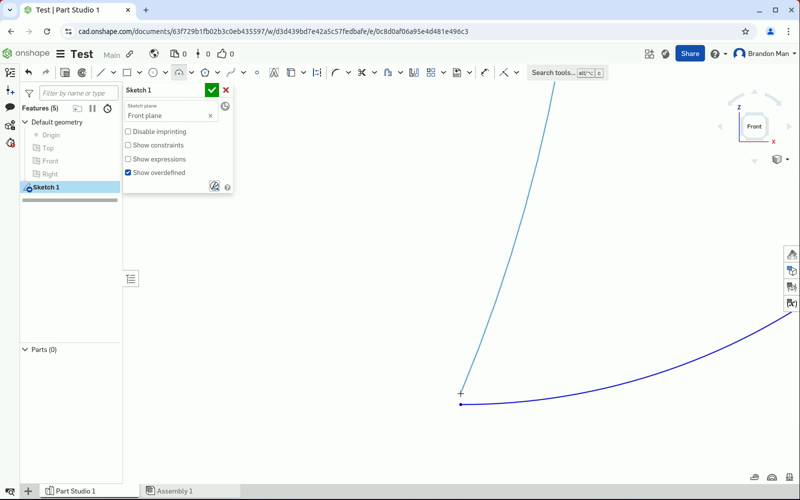
scroll(6)
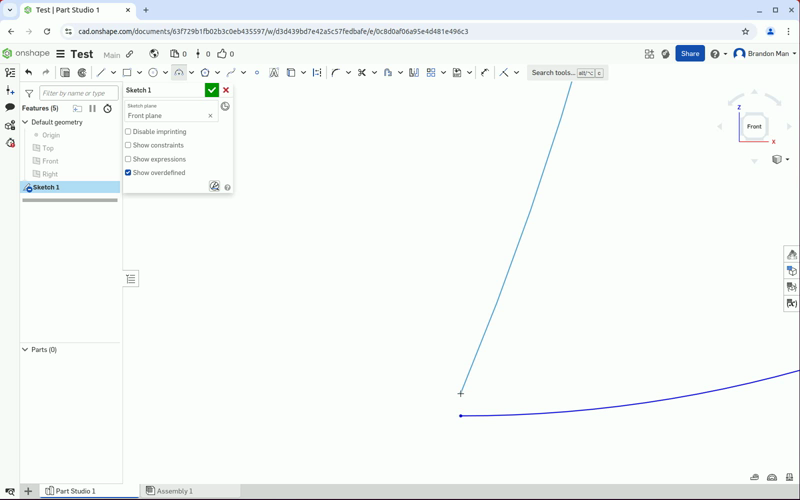
click(460, 393)
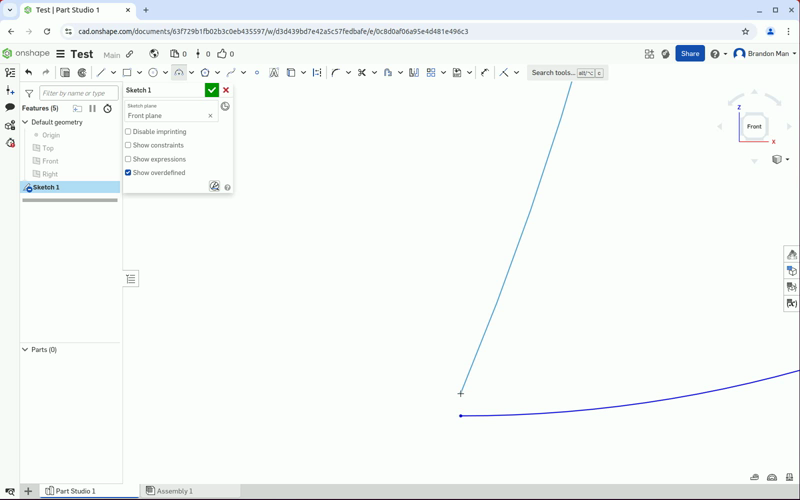
scroll(-6)
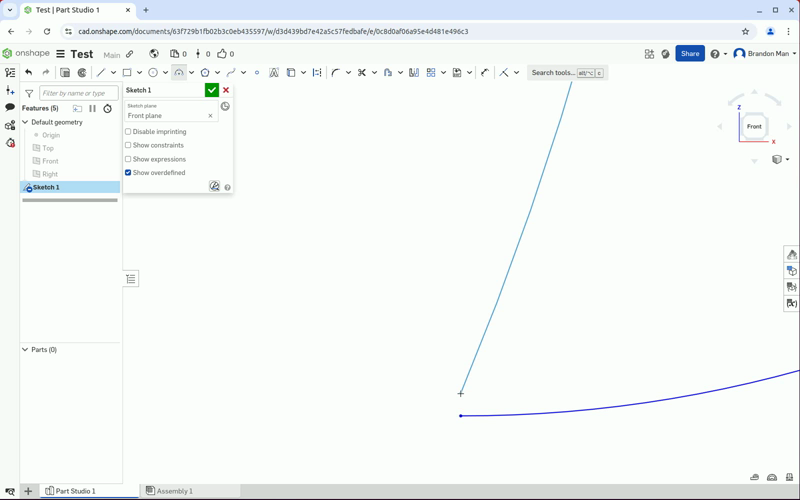
scroll(-6)
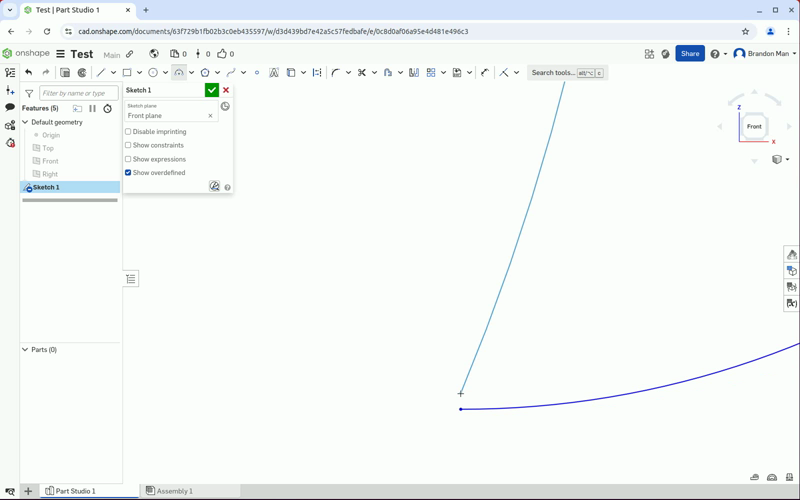
scroll(-6)
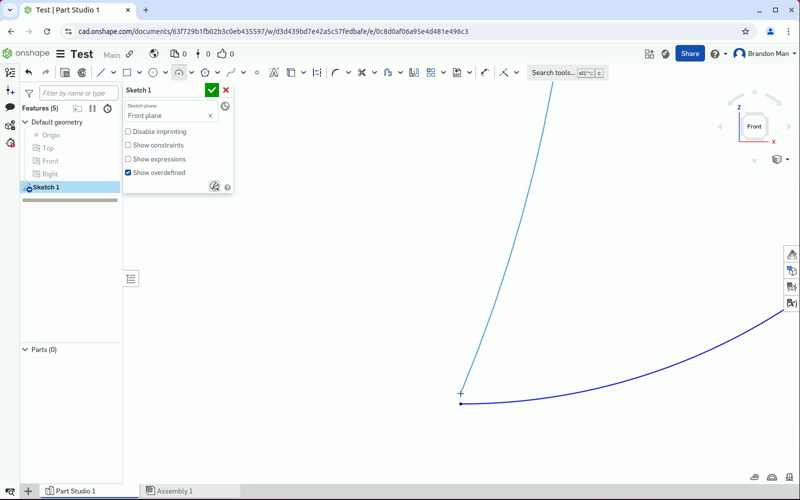
scroll(-6)
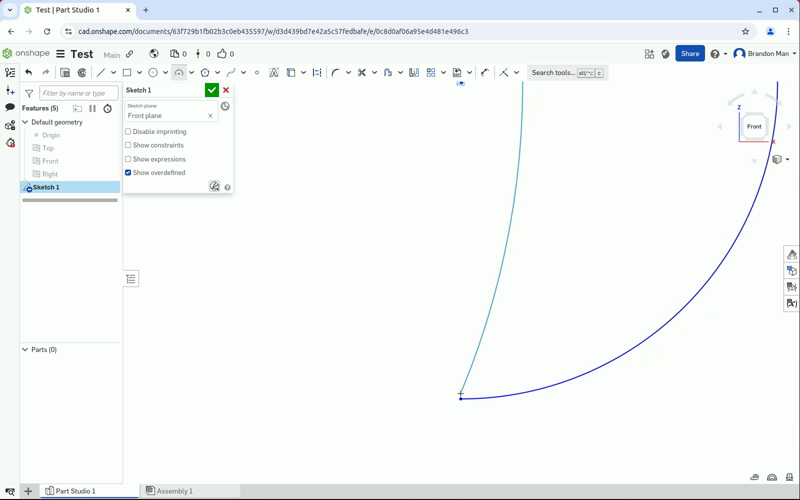
scroll(-6)
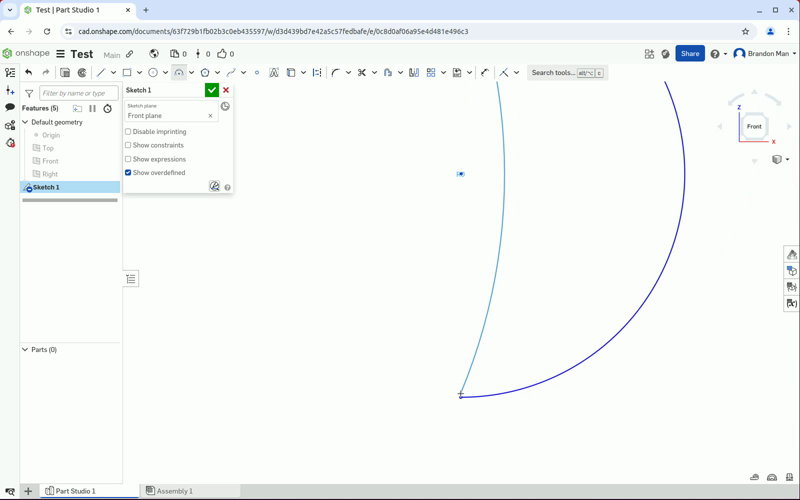
scroll(-6)
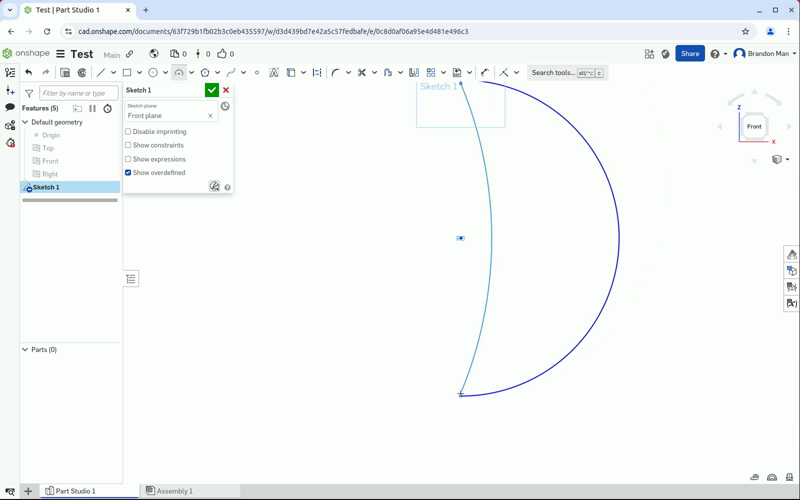
scroll(-6)
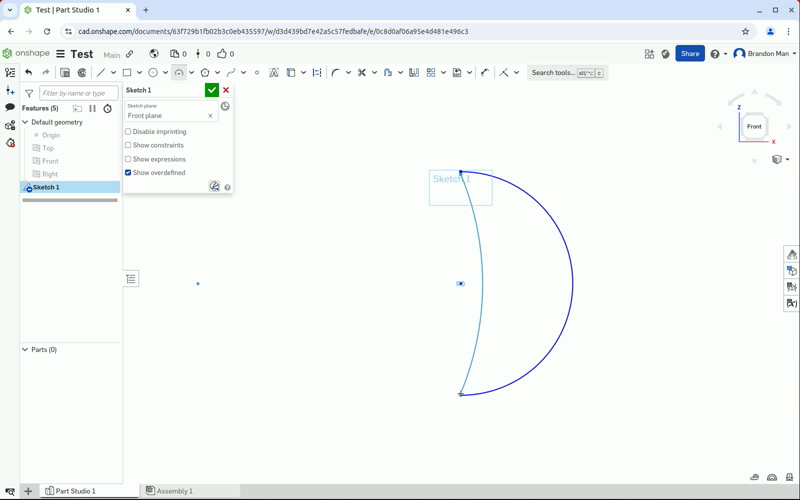
mouse_move(570, 283)
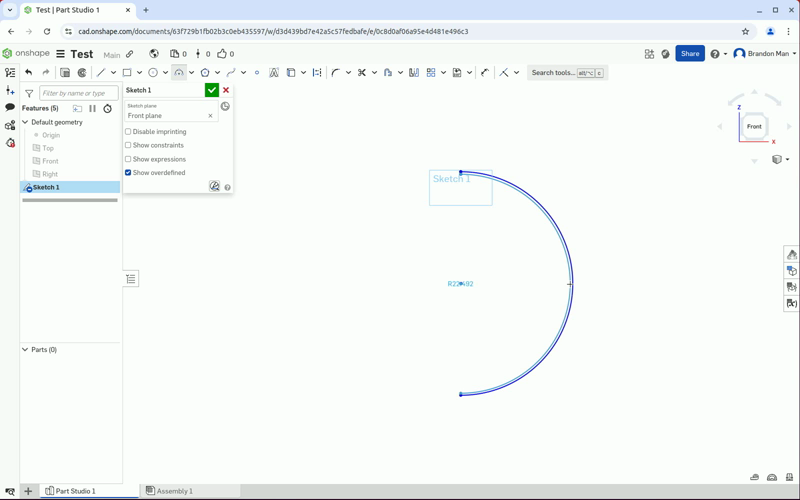
scroll(6)
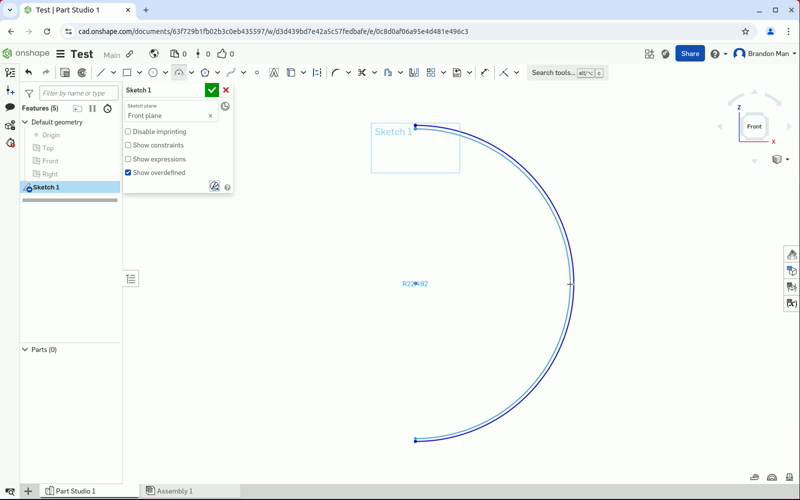
scroll(6)
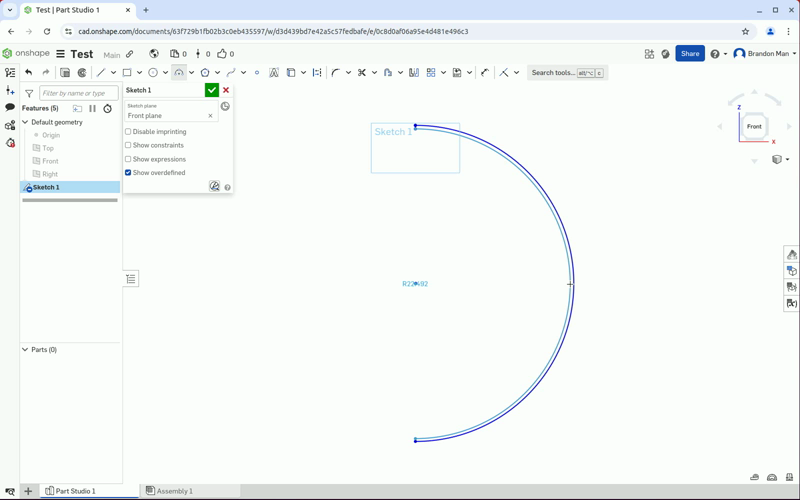
scroll(6)
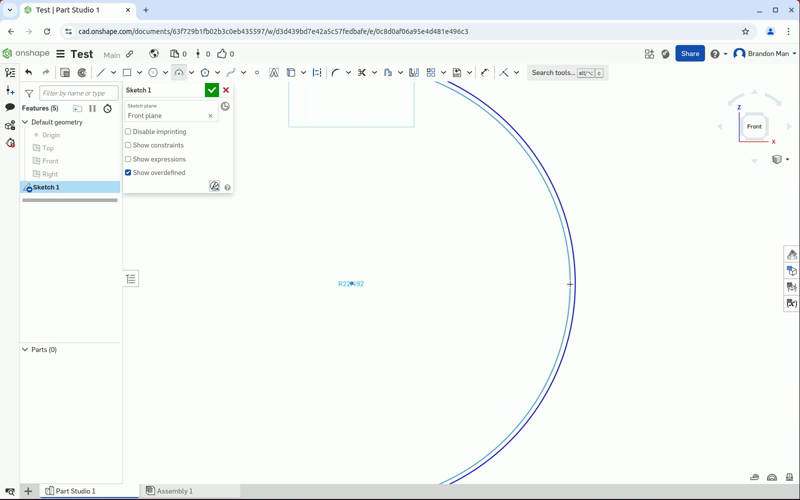
scroll(6)
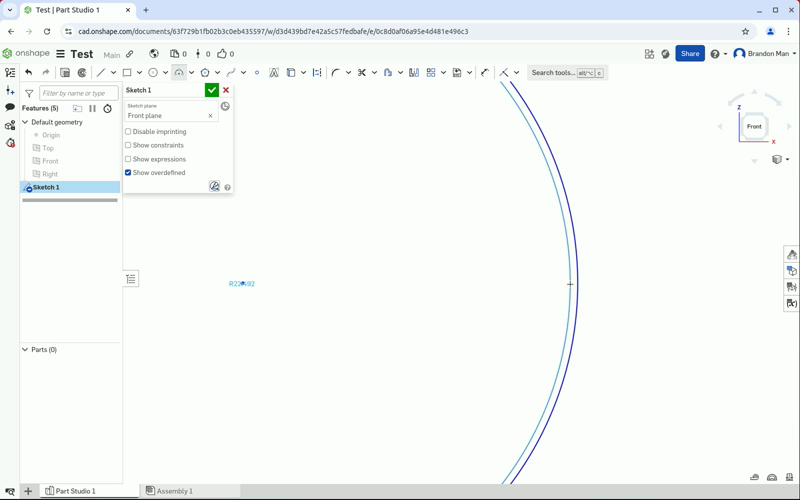
scroll(6)
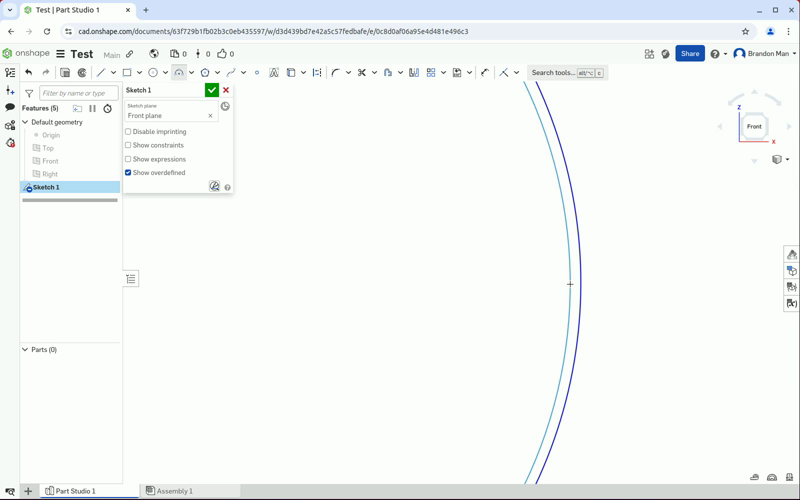
scroll(6)
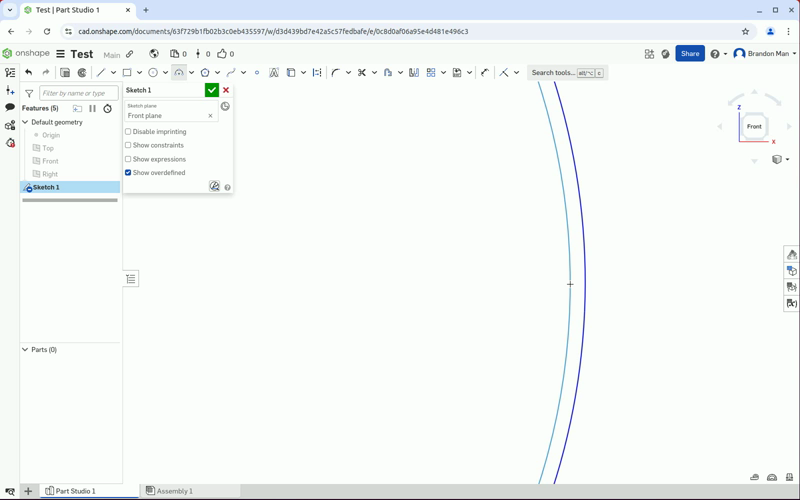
scroll(6)
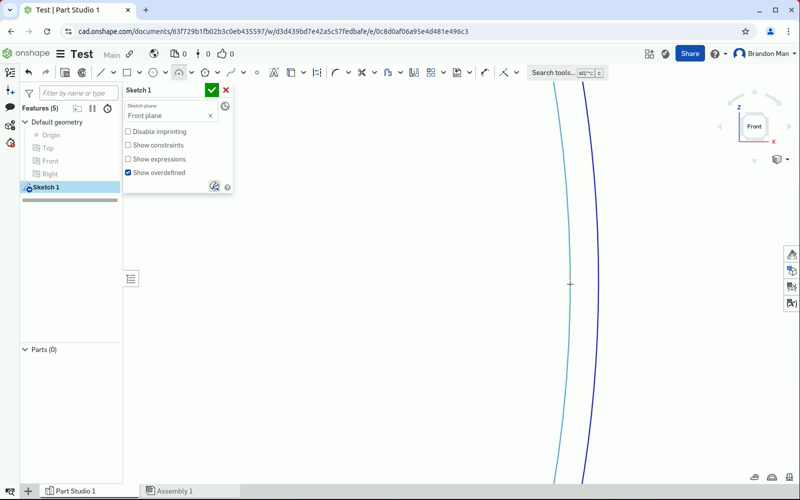
click(570, 283)
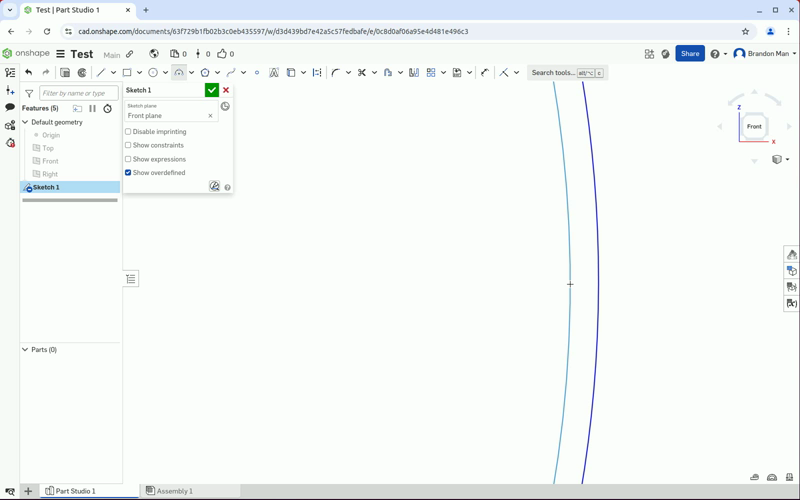
scroll(-6)
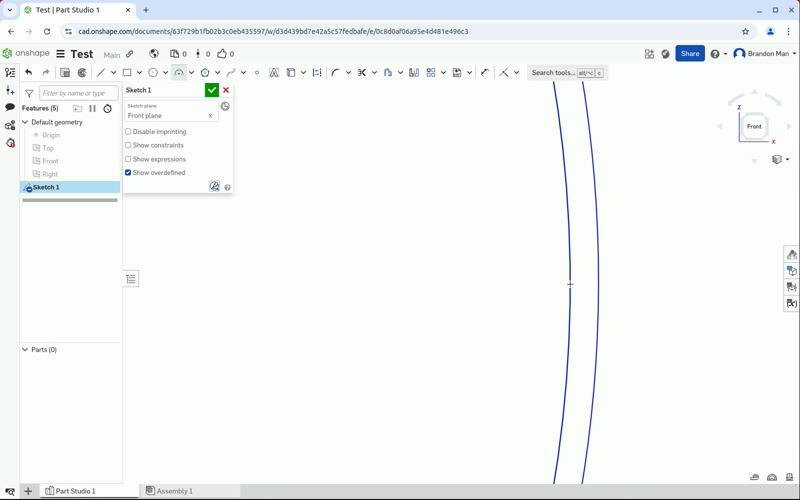
scroll(-6)
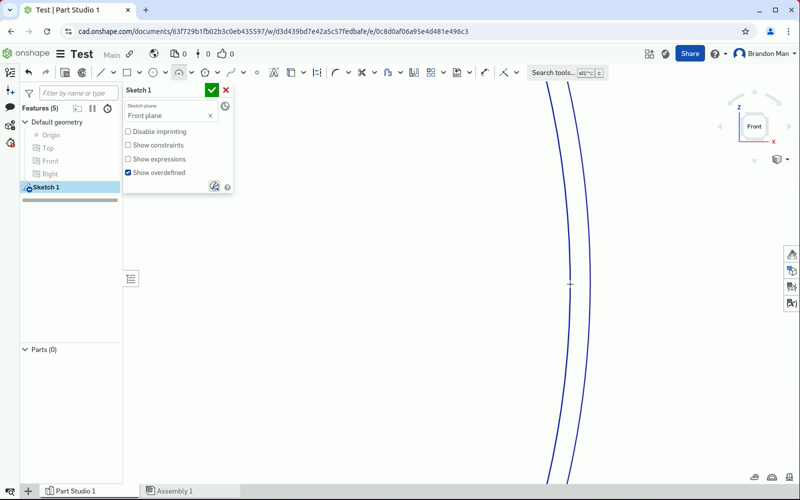
scroll(-6)
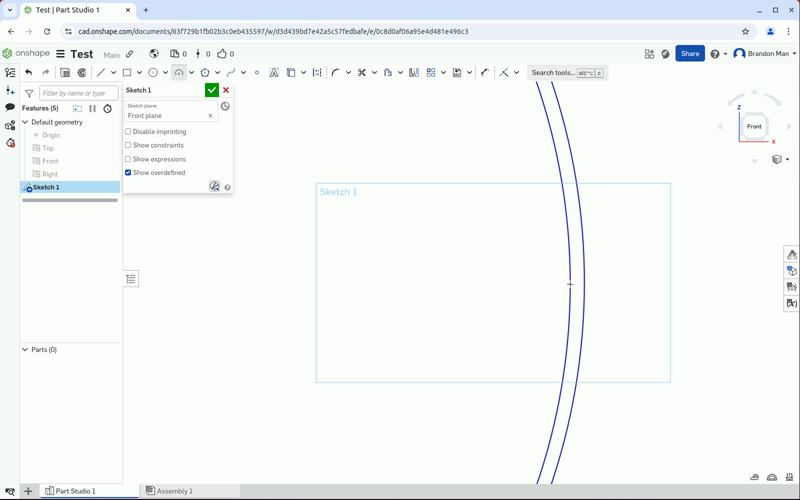
scroll(-6)
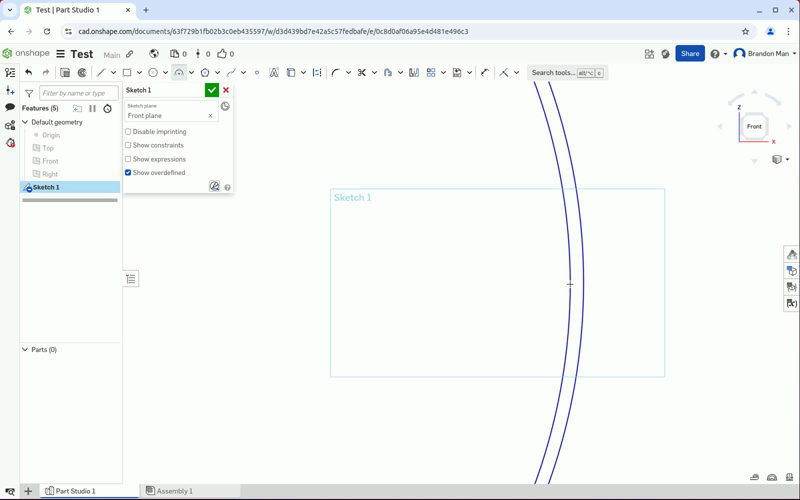
scroll(-6)
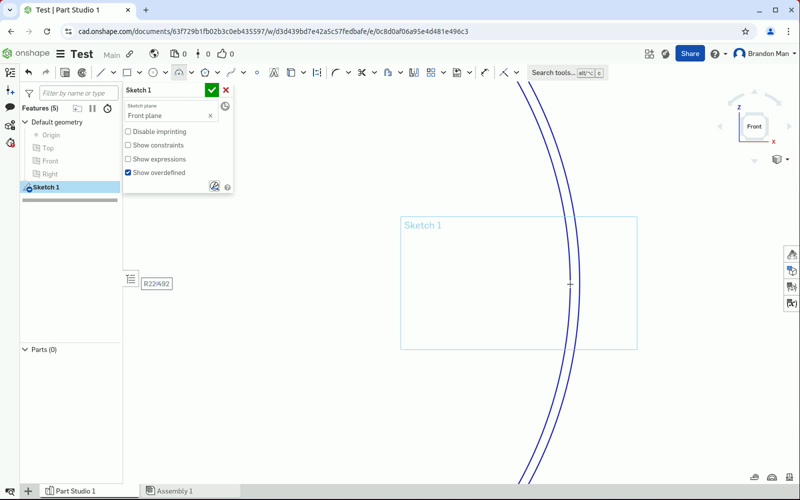
scroll(-6)
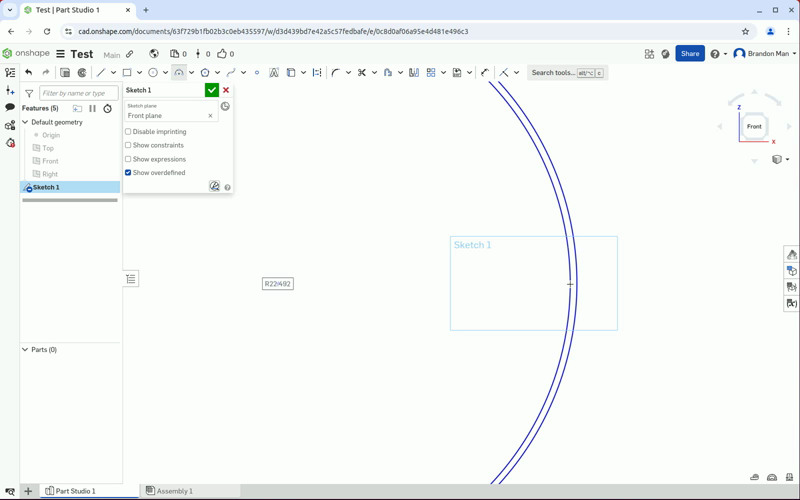
scroll(-6)
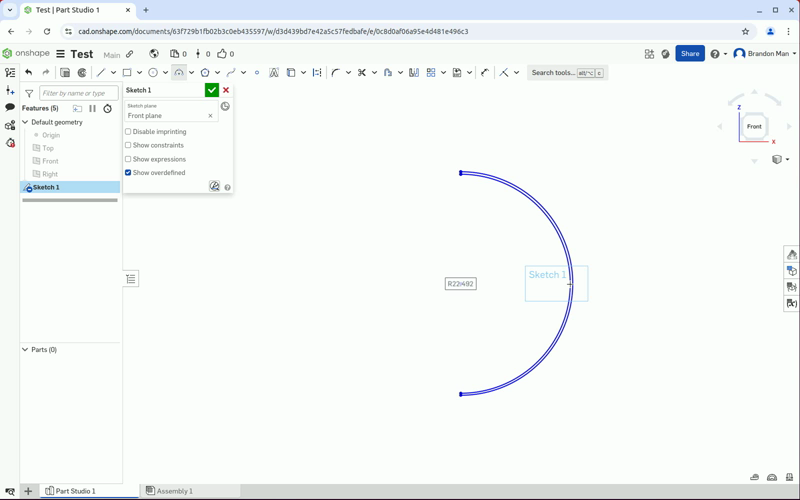
key_up(shift)
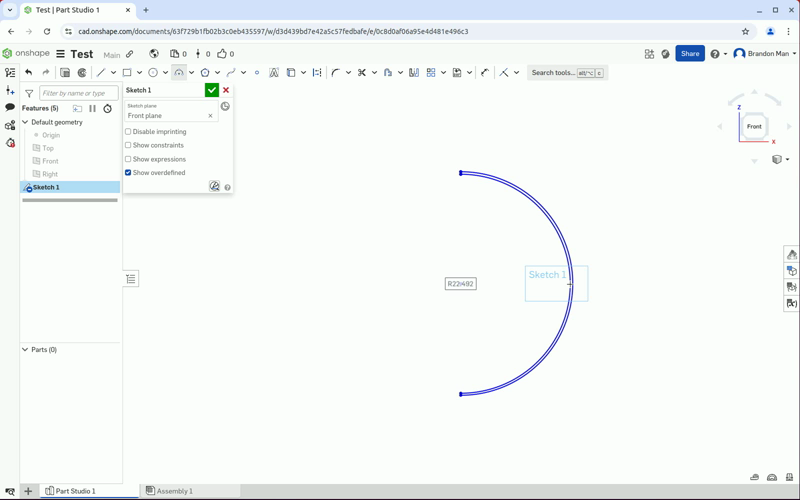
key(esc)
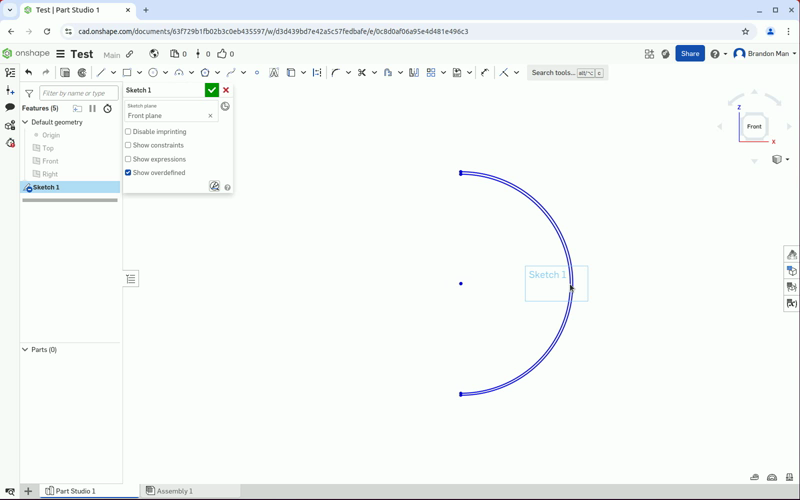
key(l)
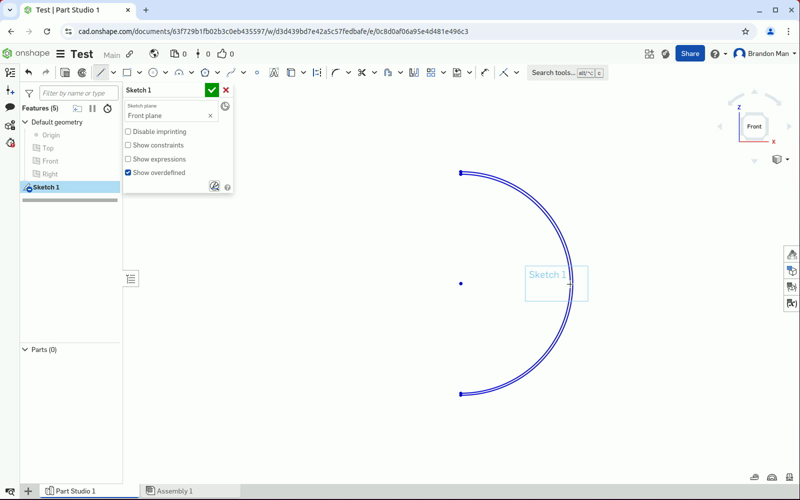
mouse_move(460, 393)
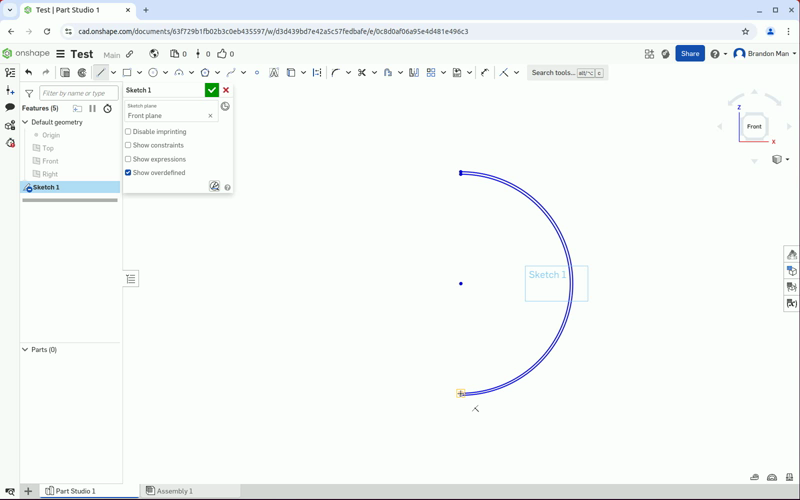
scroll(6)
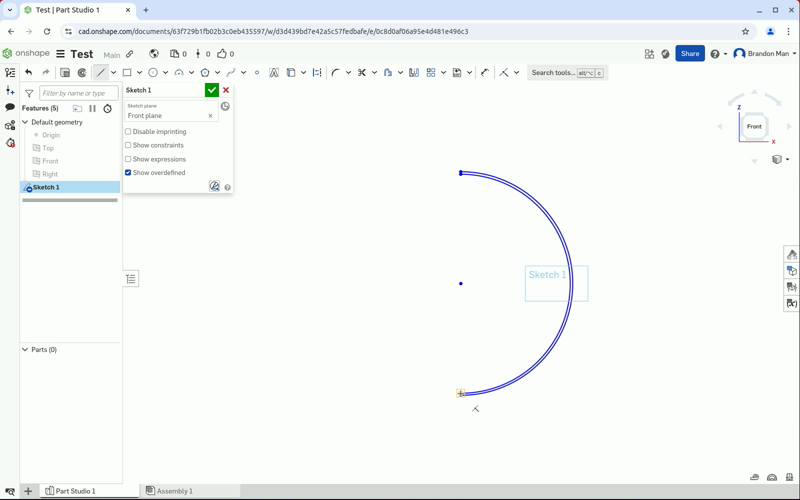
scroll(6)
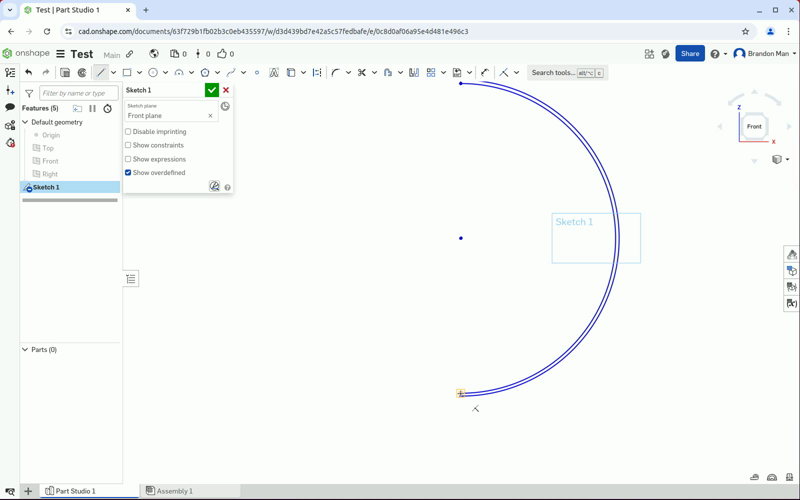
scroll(6)
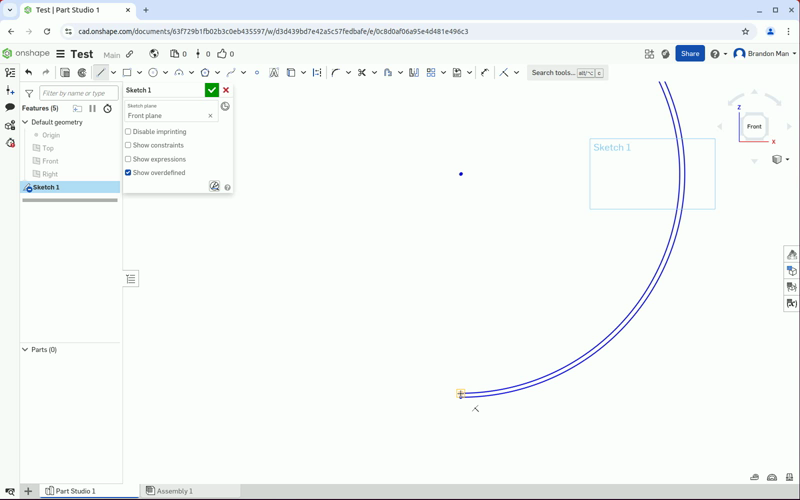
scroll(6)
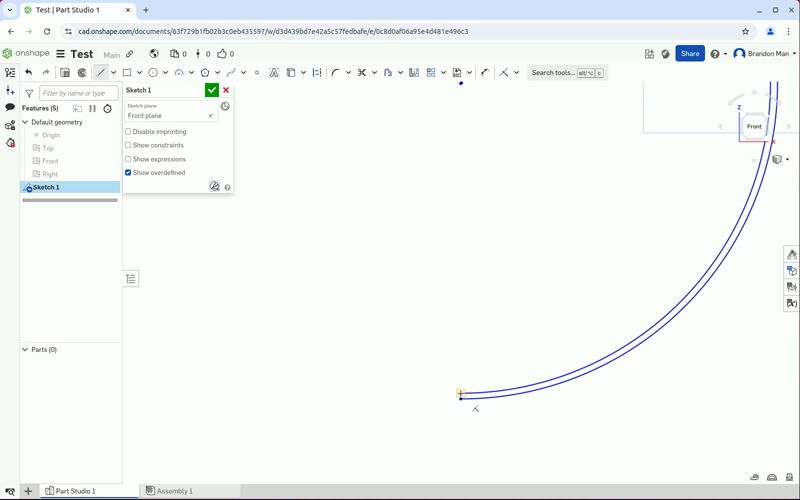
scroll(6)
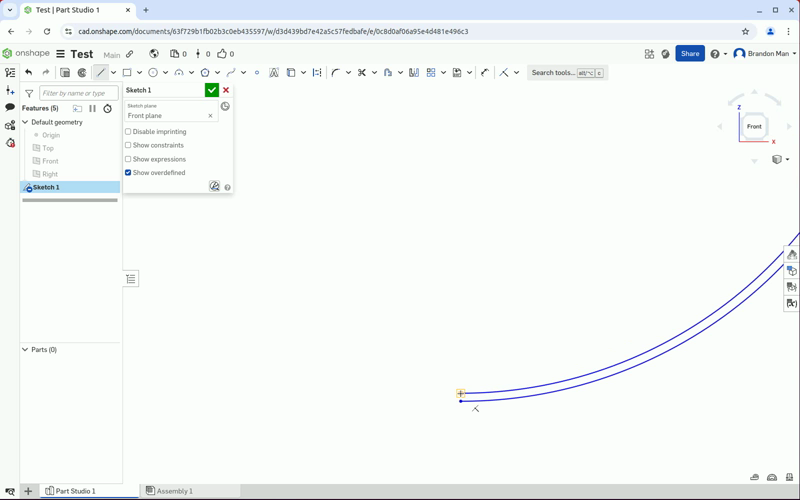
scroll(6)
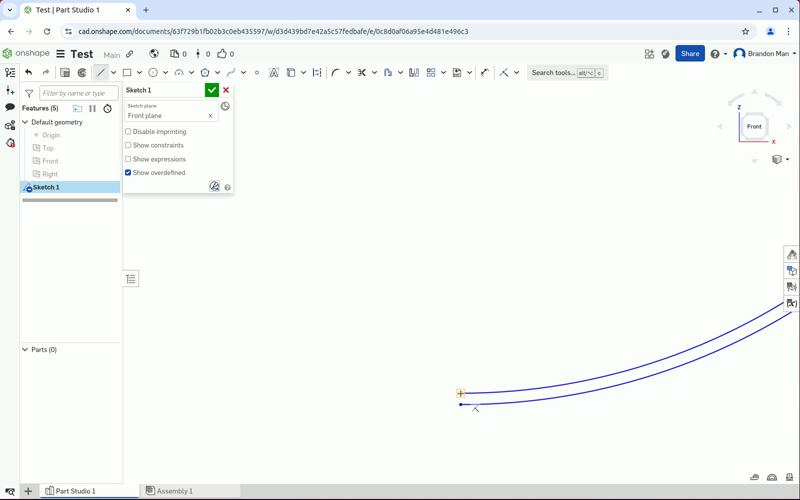
scroll(6)
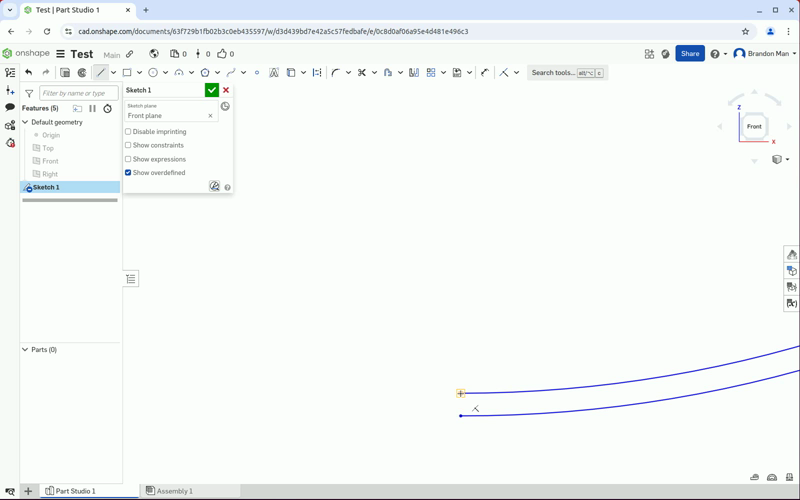
click(460, 393)
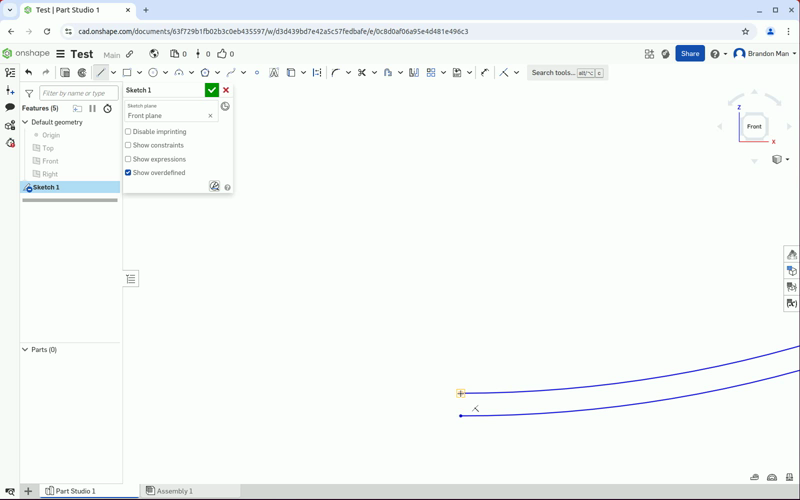
scroll(-6)
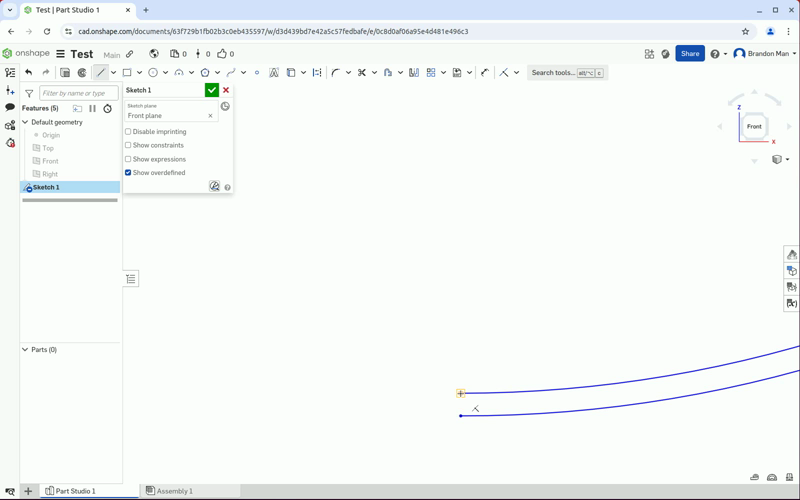
scroll(-6)
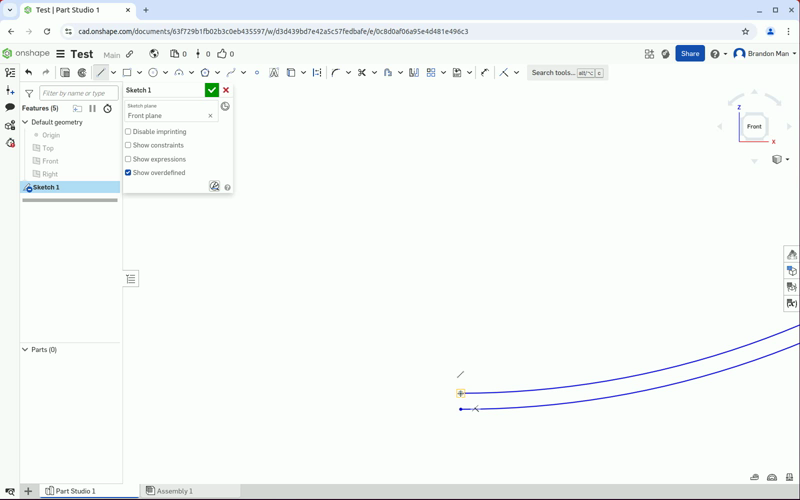
scroll(-6)
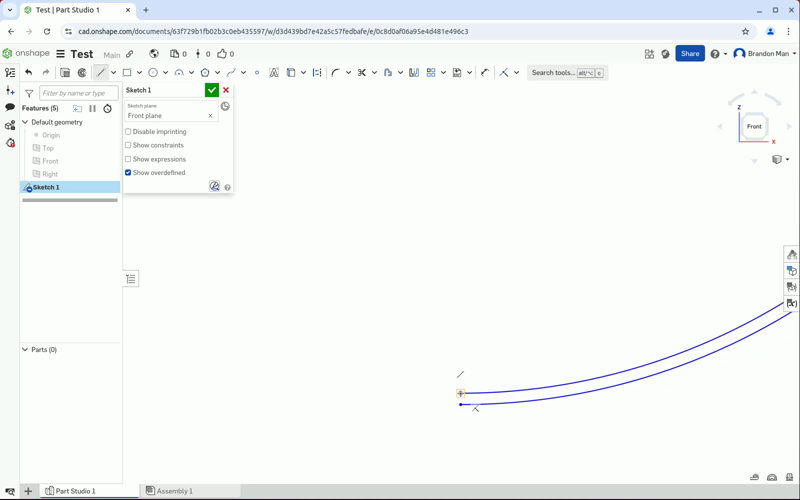
scroll(-6)
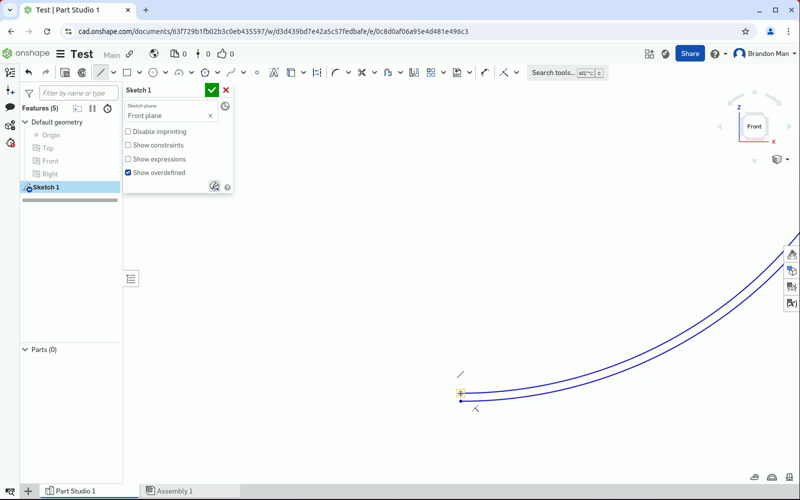
scroll(-6)
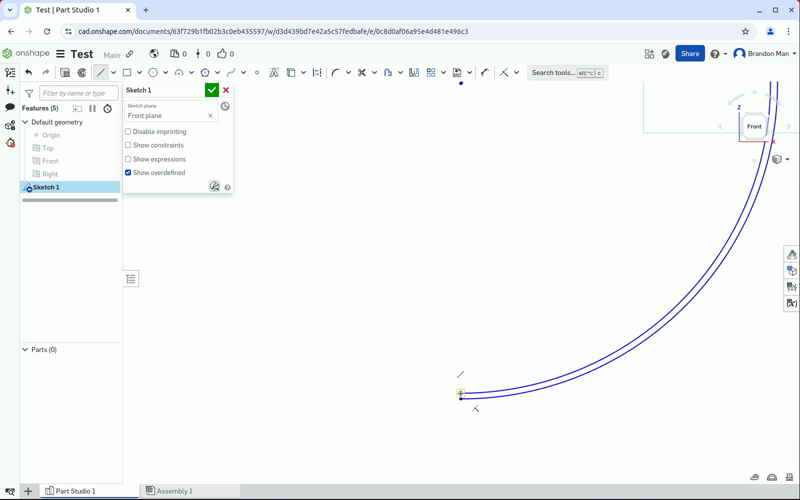
scroll(-6)
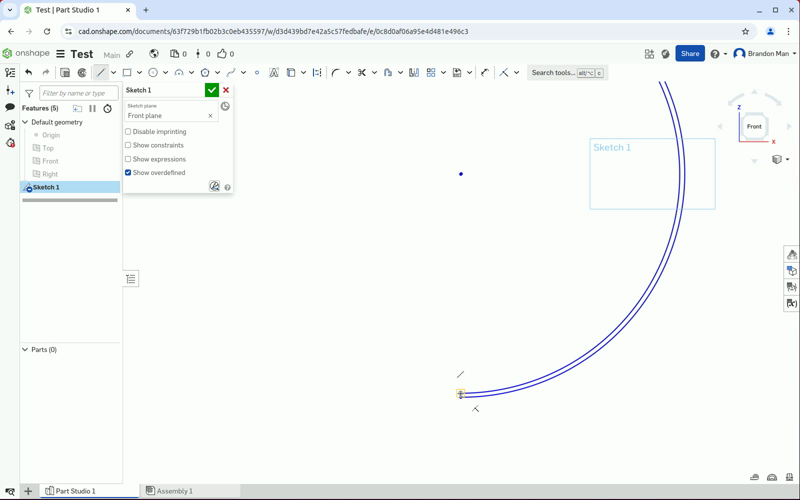
scroll(-6)
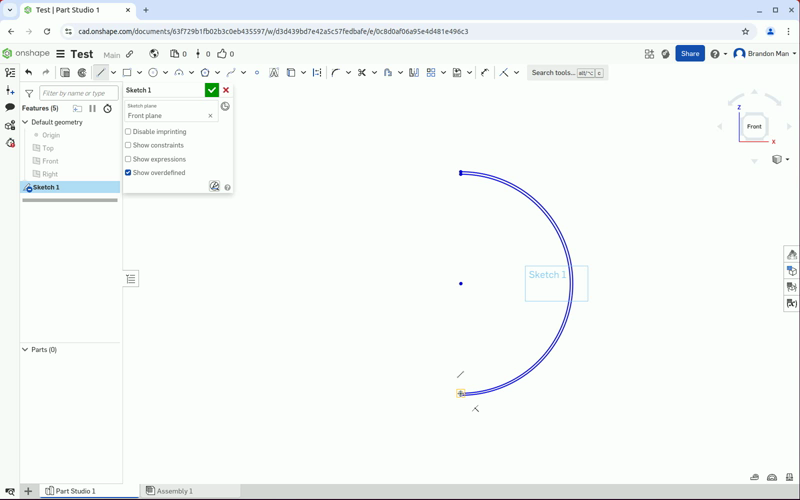
mouse_move(490, 393)
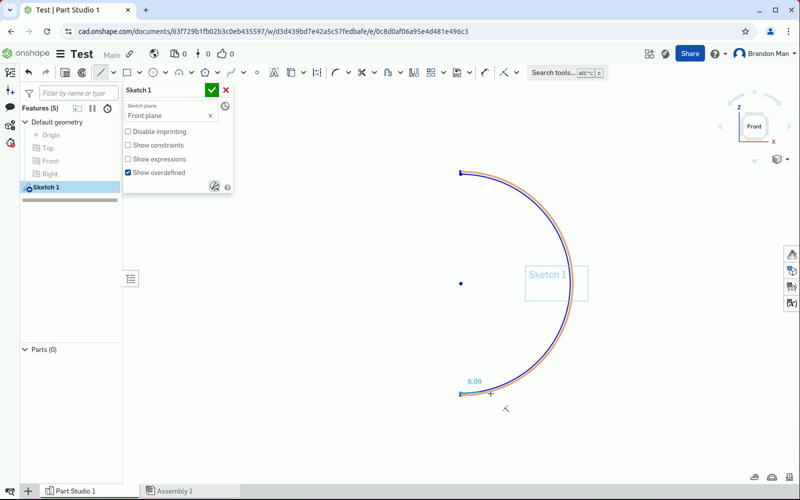
key_down(shift)
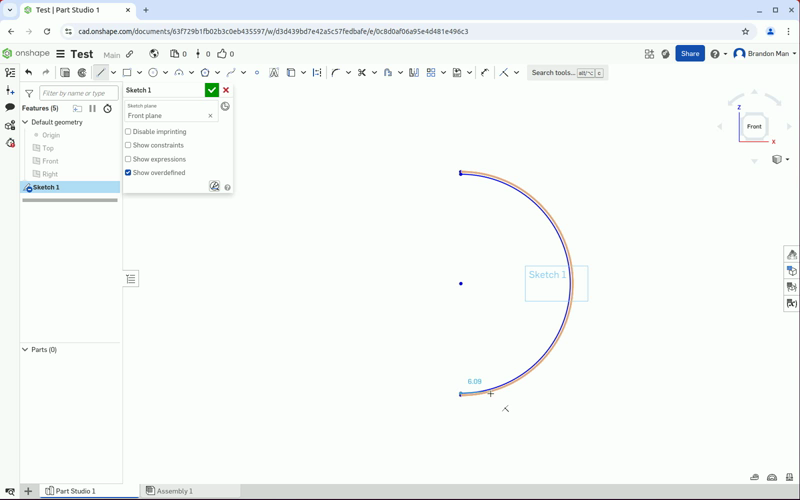
mouse_move(460, 395)
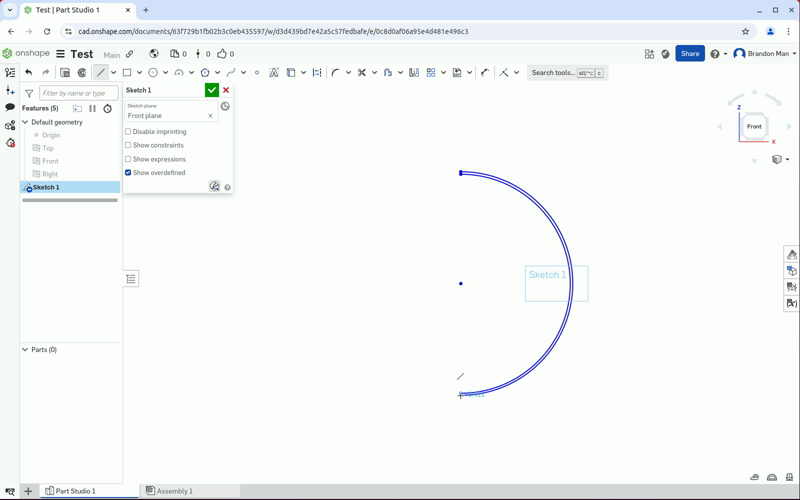
scroll(6)
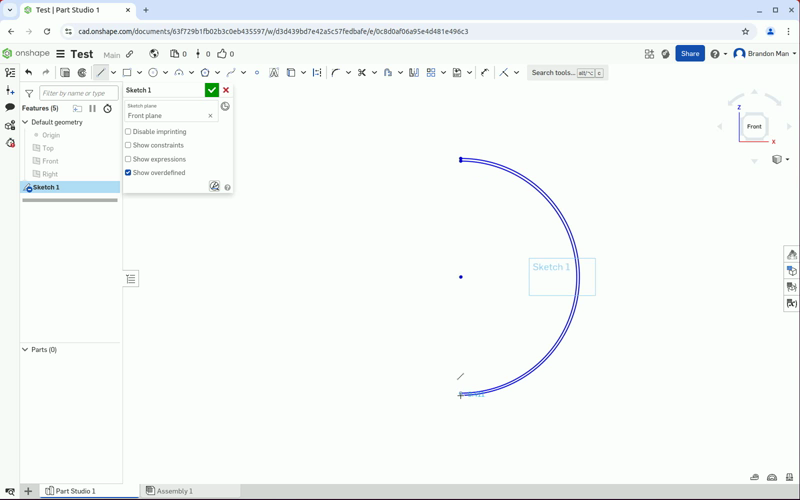
scroll(6)
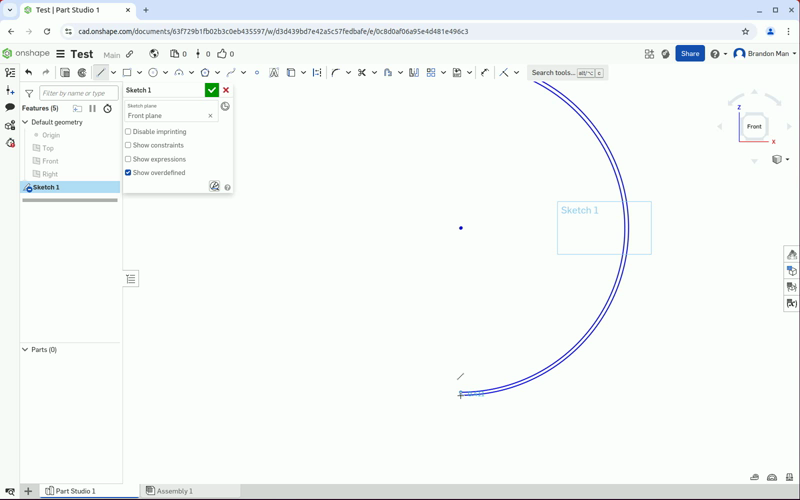
scroll(6)
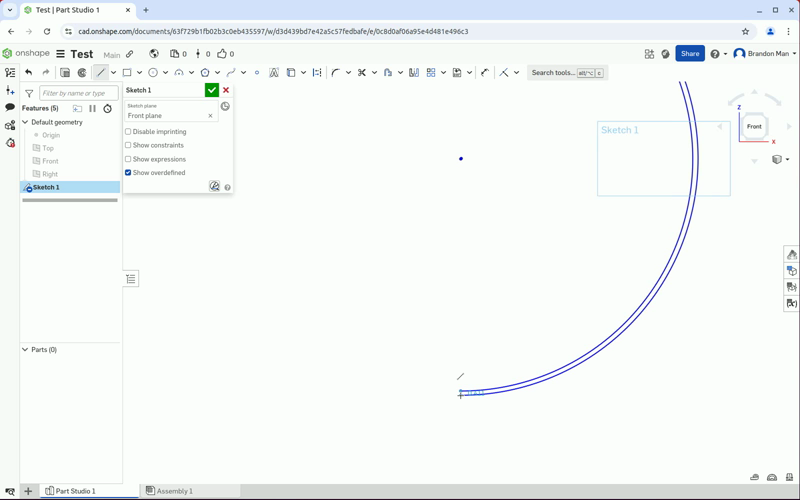
scroll(6)
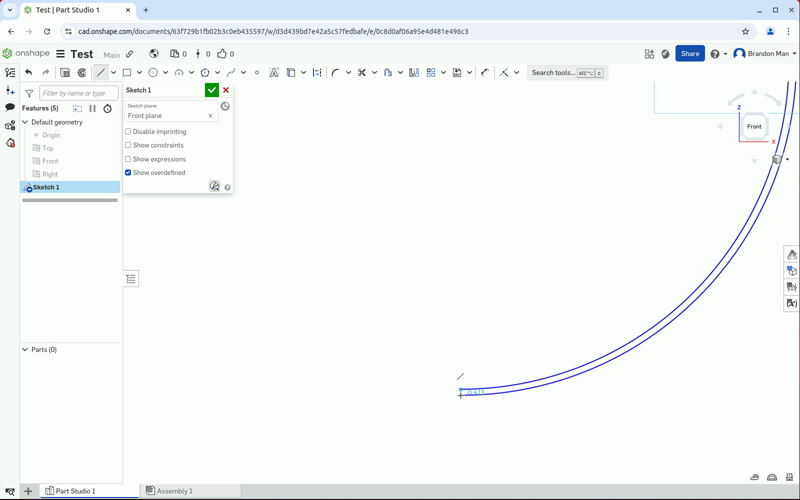
scroll(6)
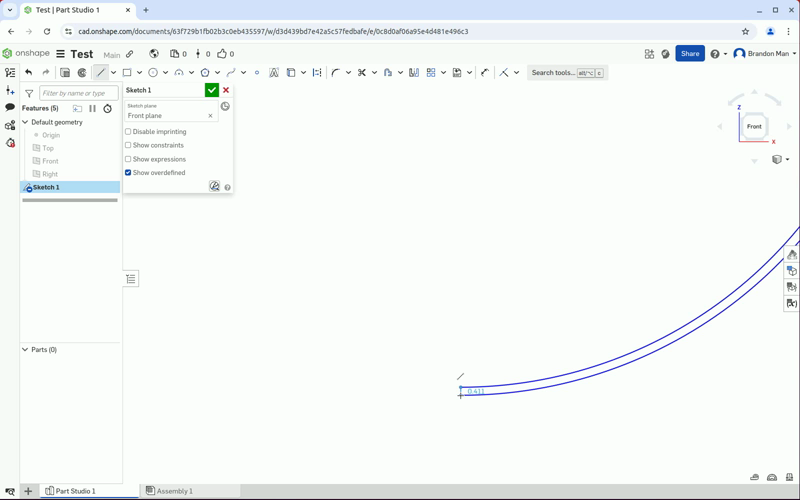
scroll(6)
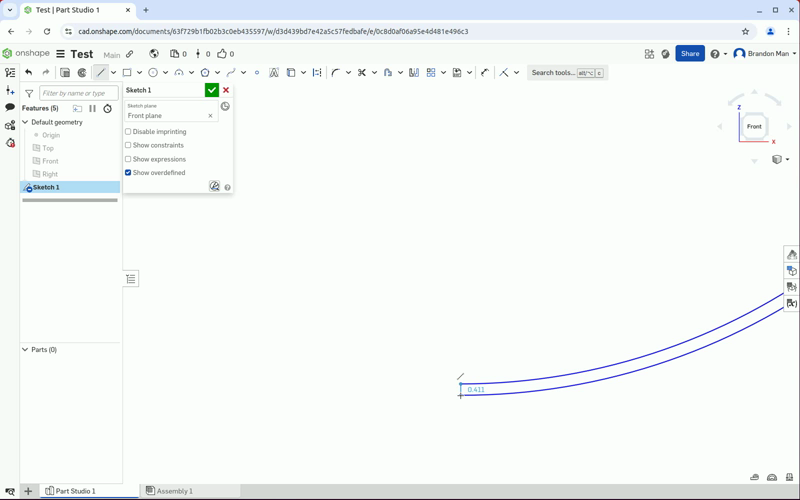
scroll(6)
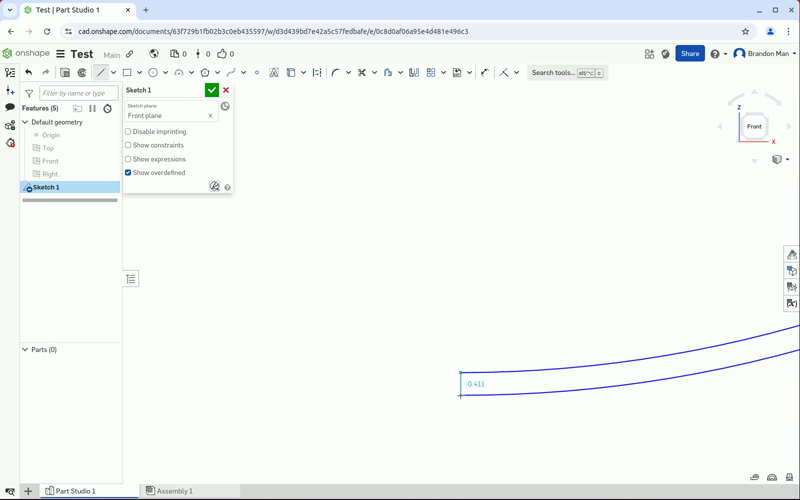
key_up(shift)
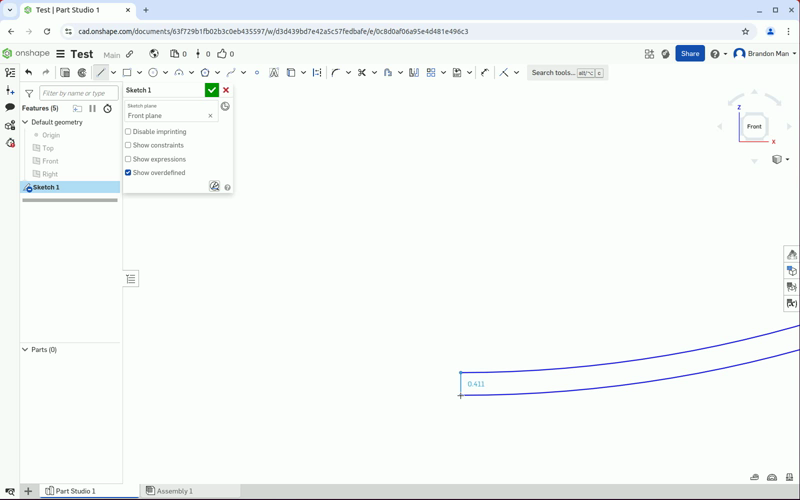
click(460, 395)
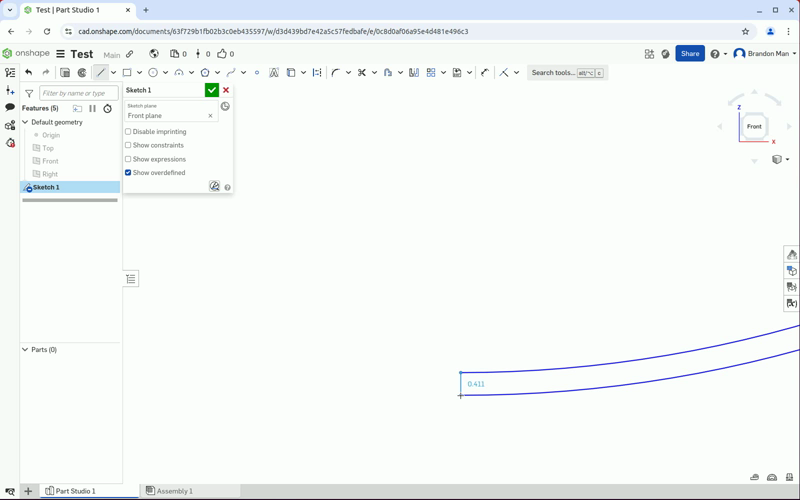
scroll(-6)
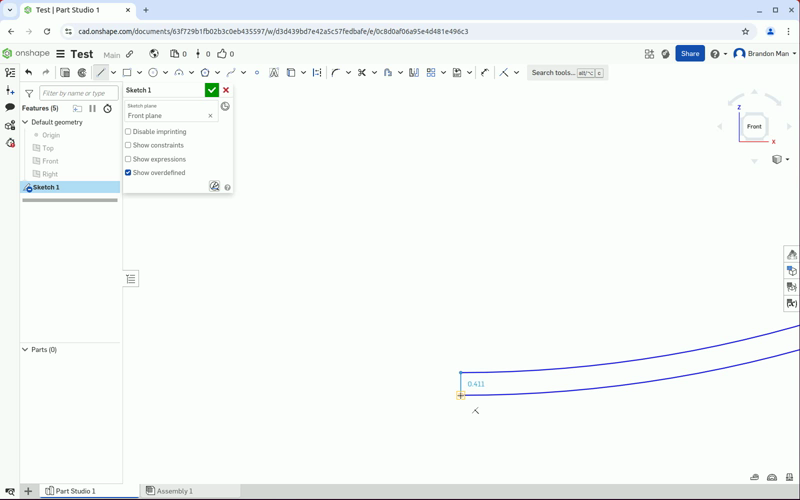
scroll(-6)
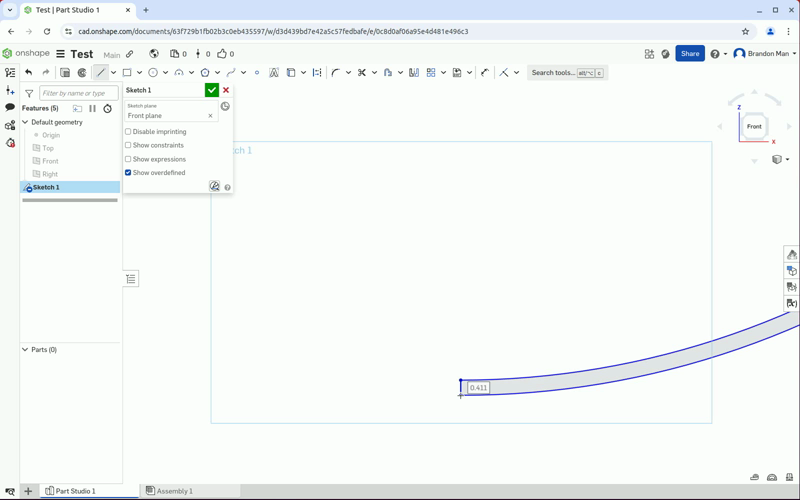
scroll(-6)
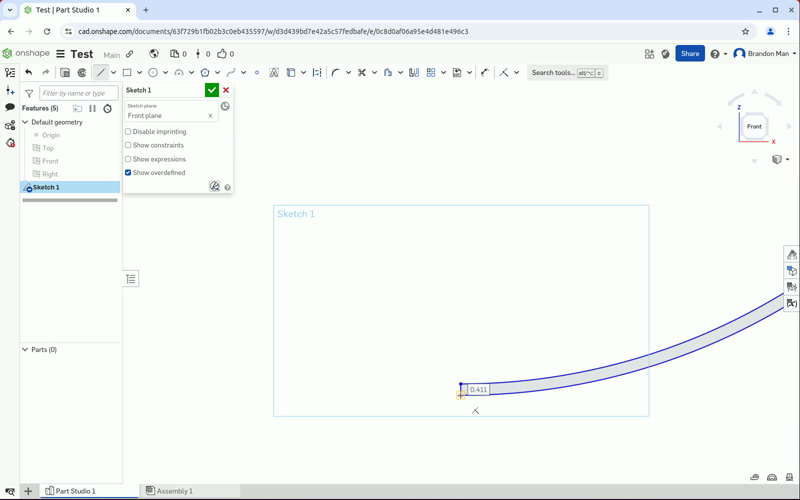
scroll(-6)
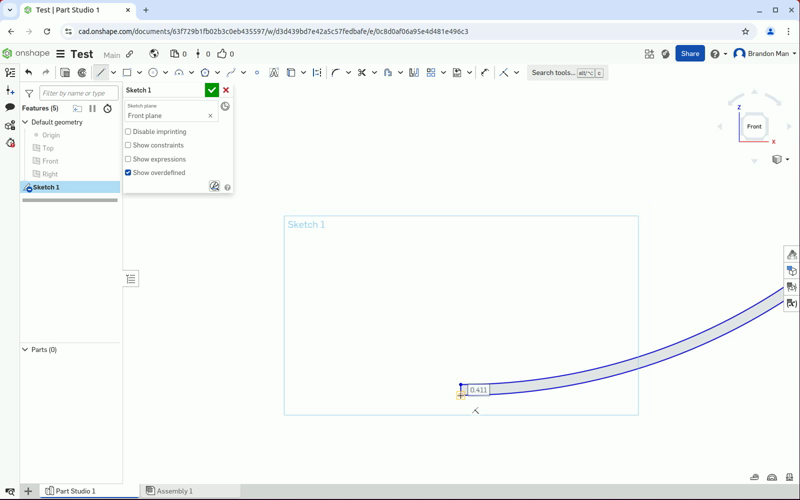
scroll(-6)
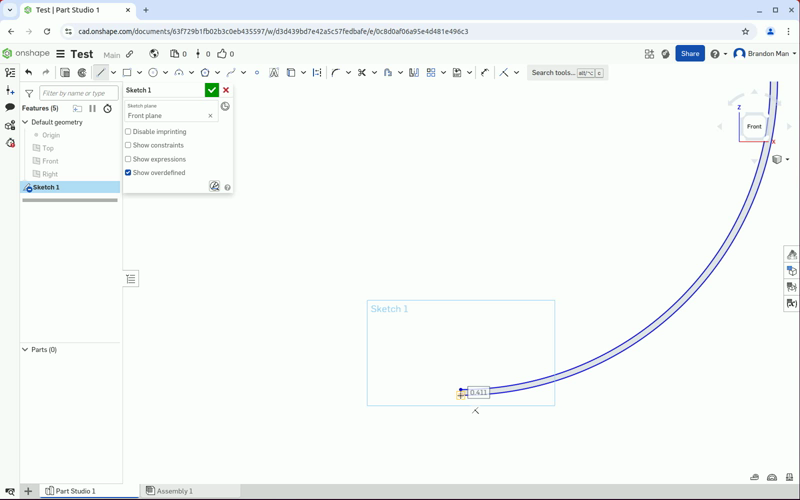
scroll(-6)
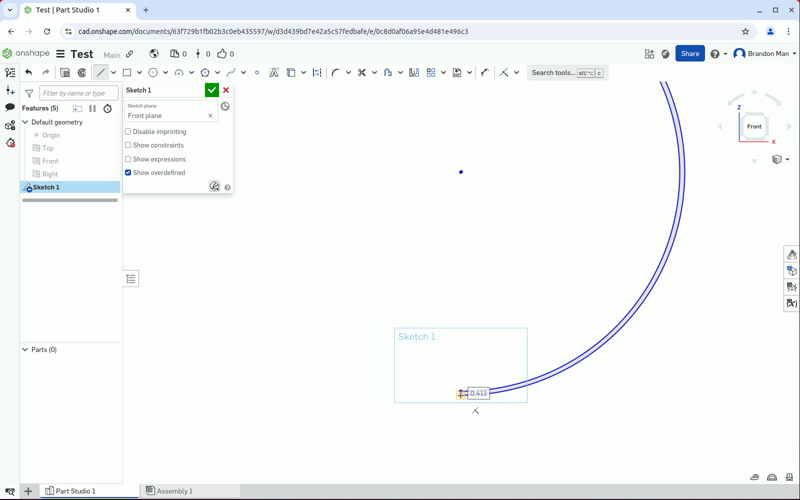
scroll(-6)
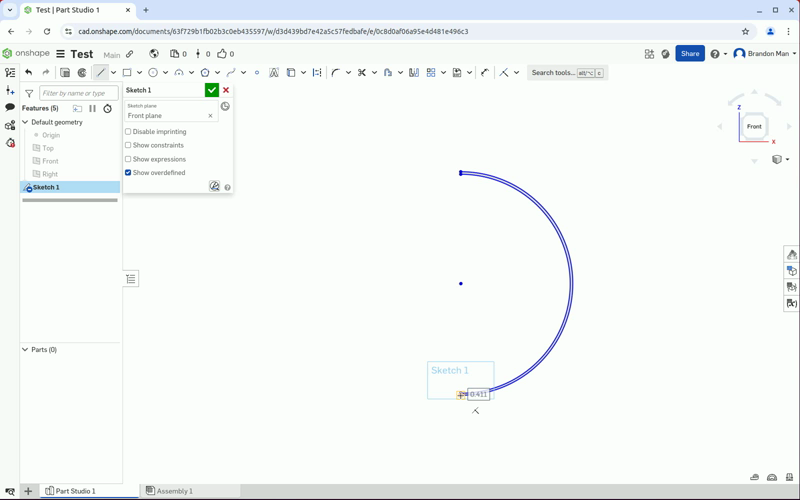
key(esc)
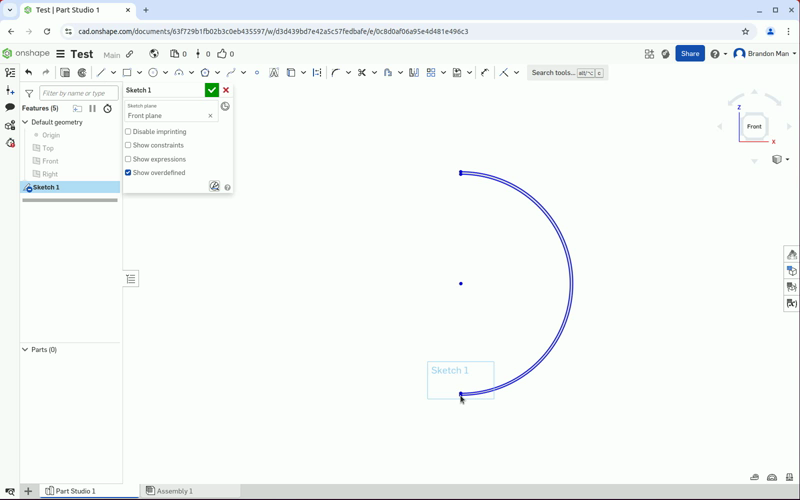
mouse_move(541, 317)
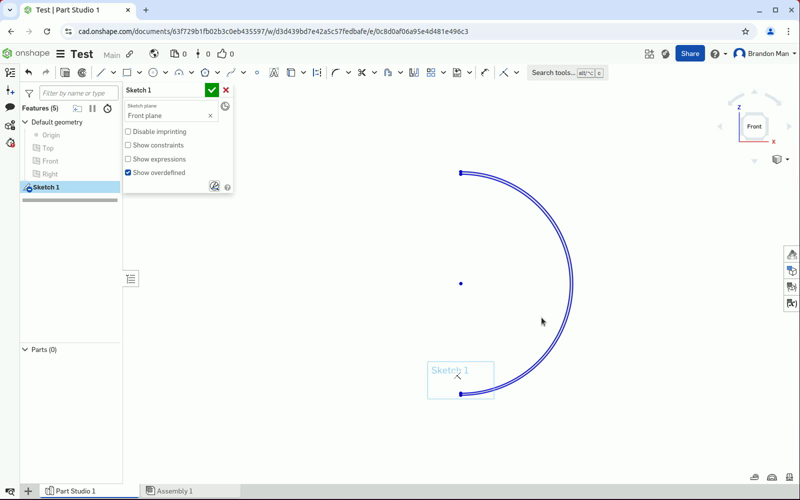
scroll(6)
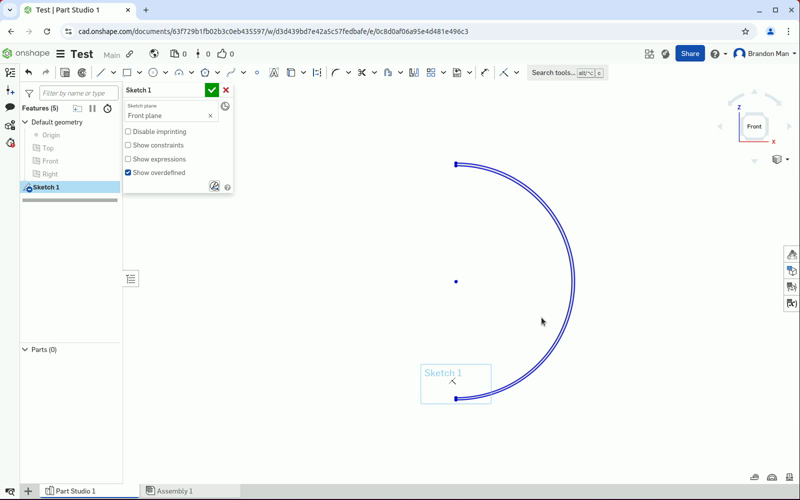
scroll(6)
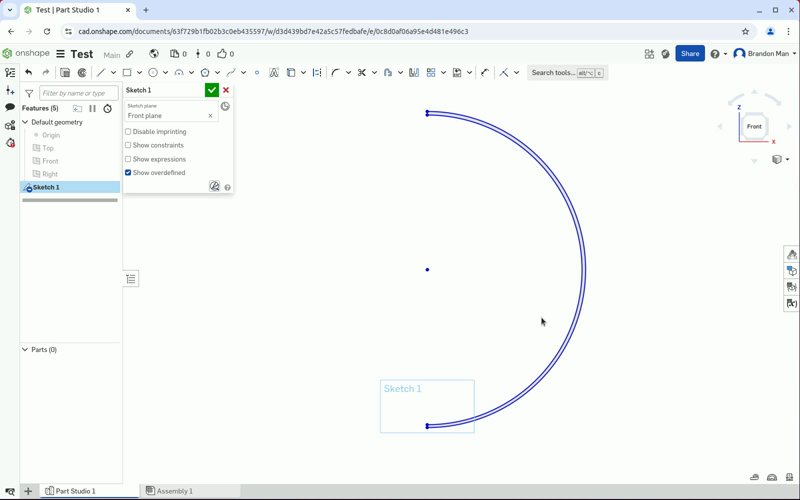
scroll(6)
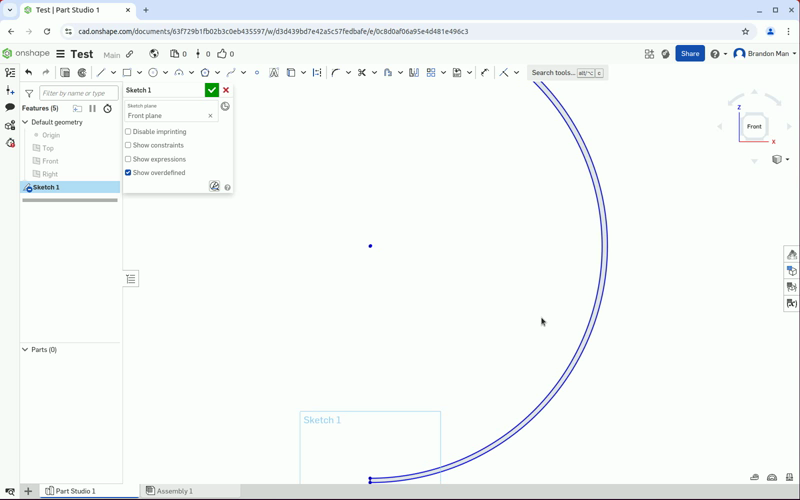
scroll(6)
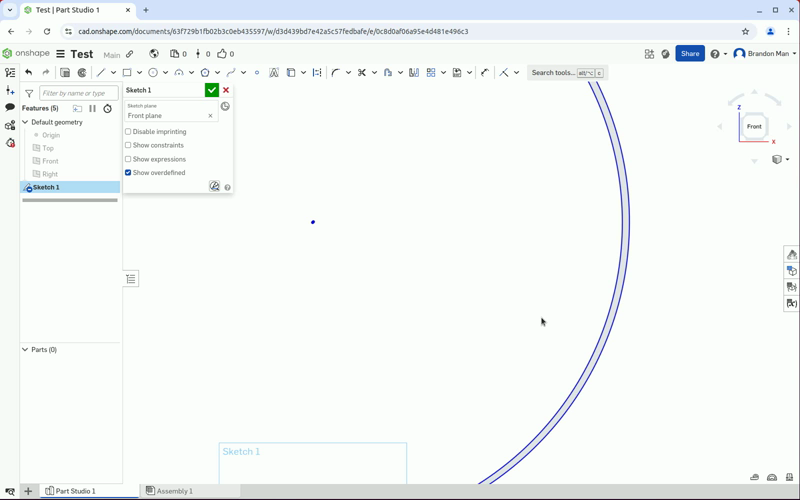
scroll(6)
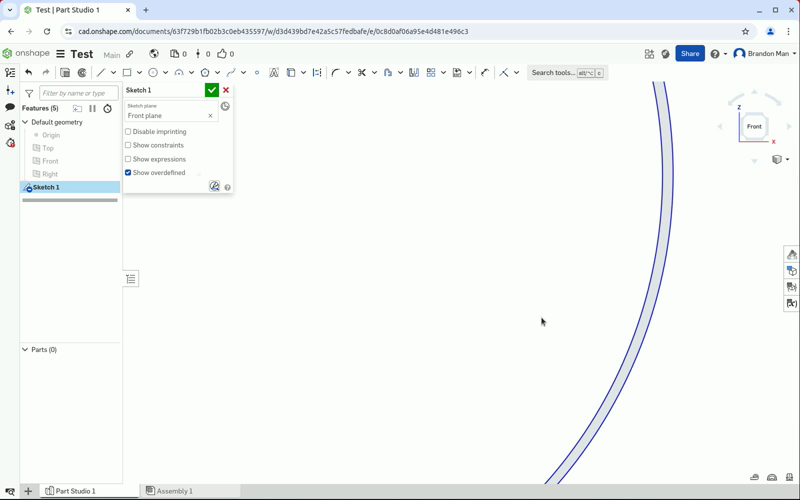
scroll(6)
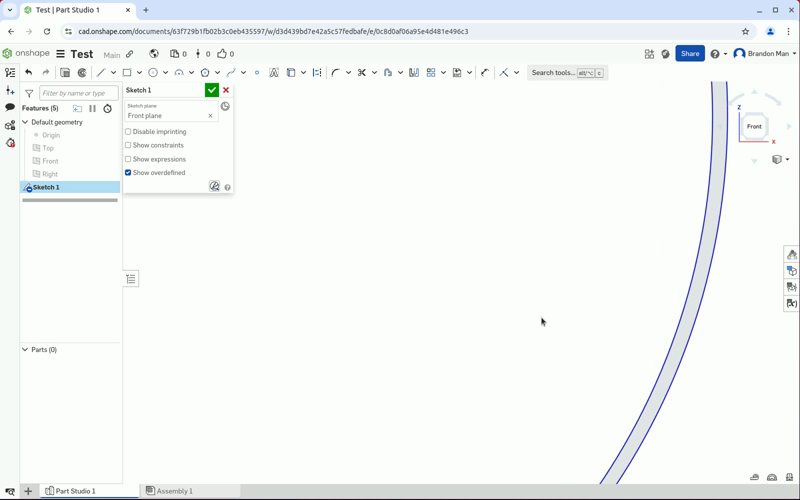
scroll(6)
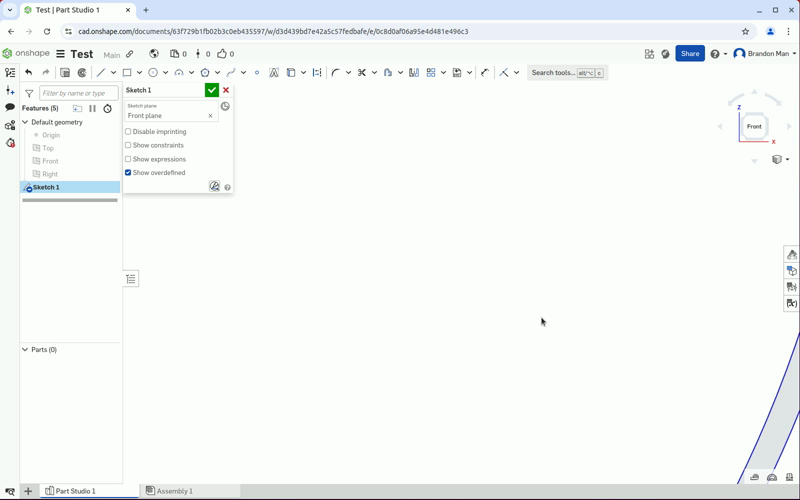
click(541, 317)
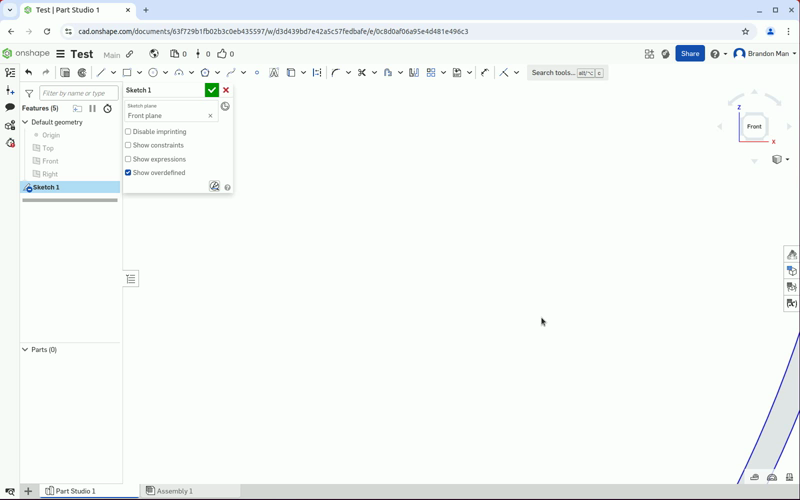
scroll(-6)
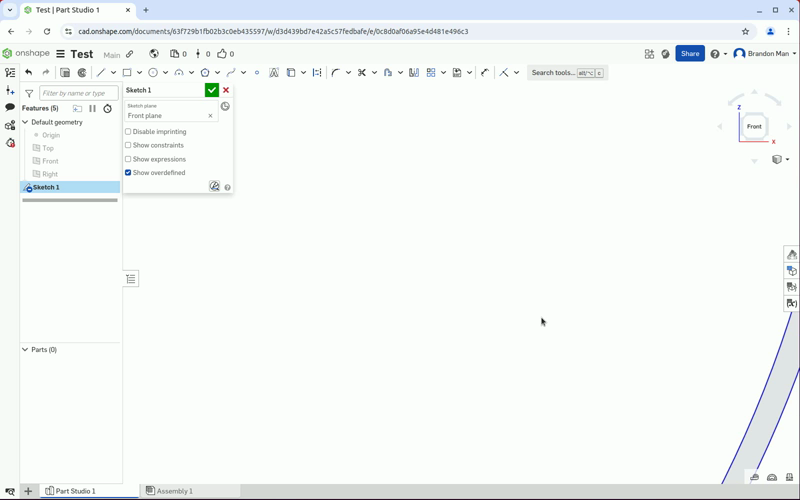
scroll(-6)
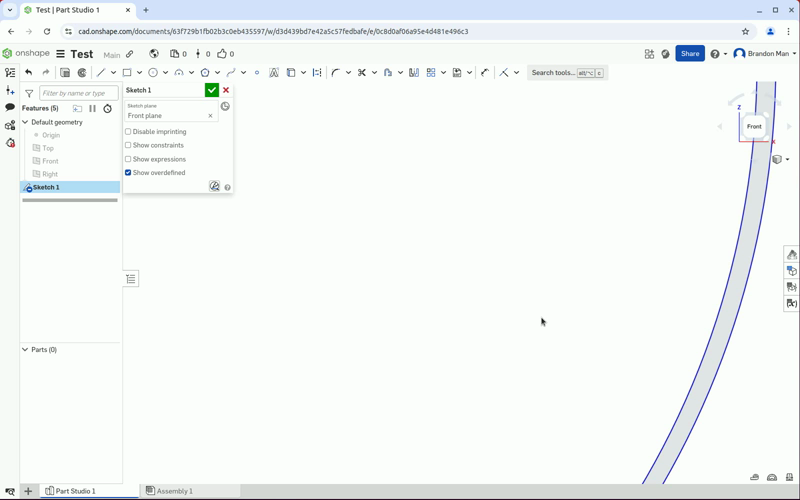
scroll(-6)
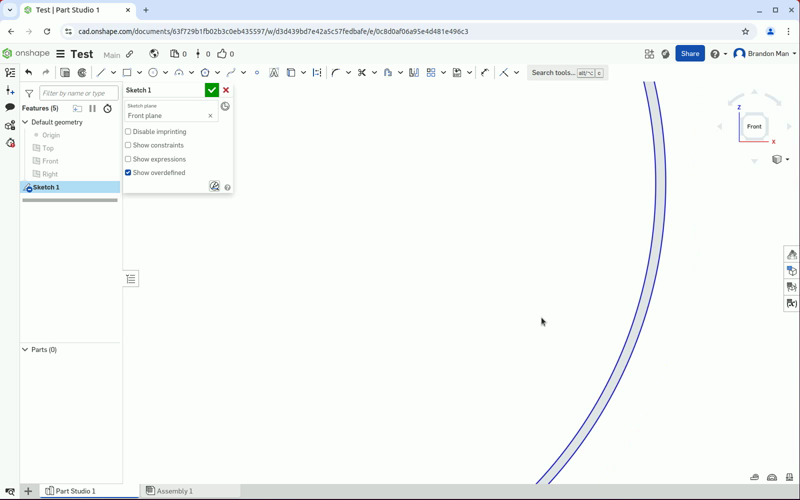
scroll(-6)
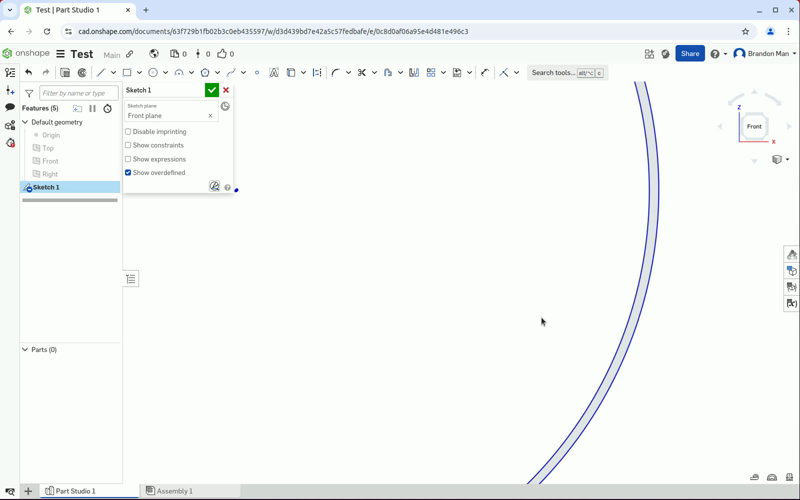
scroll(-6)
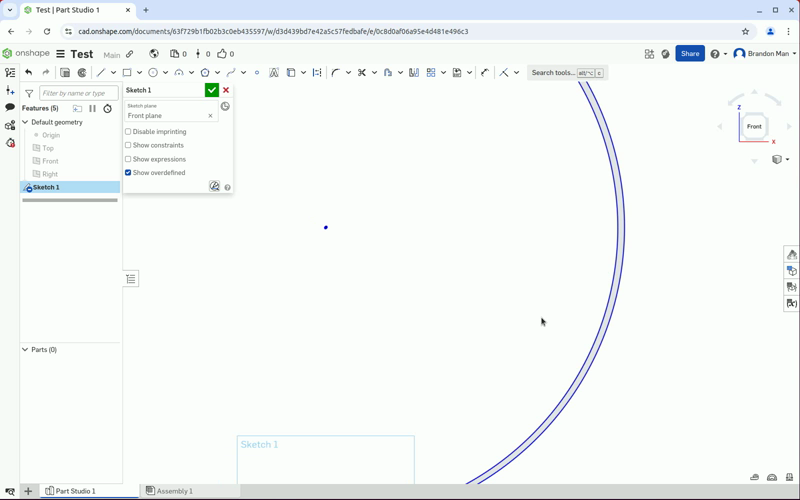
scroll(-6)
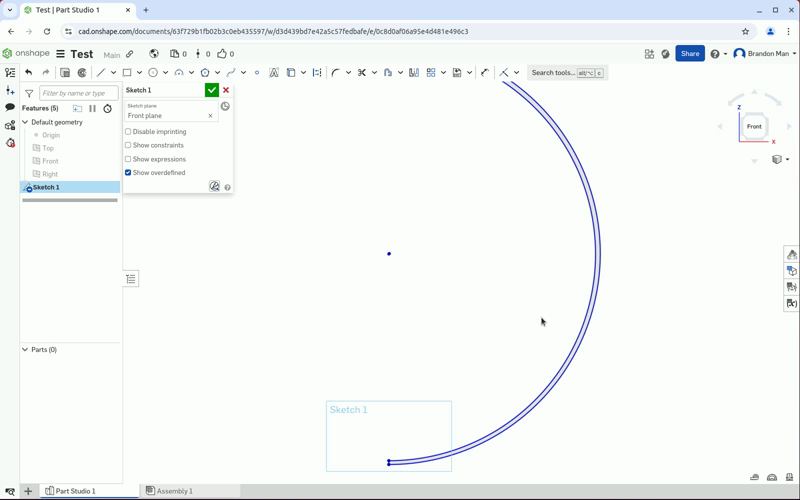
scroll(-6)
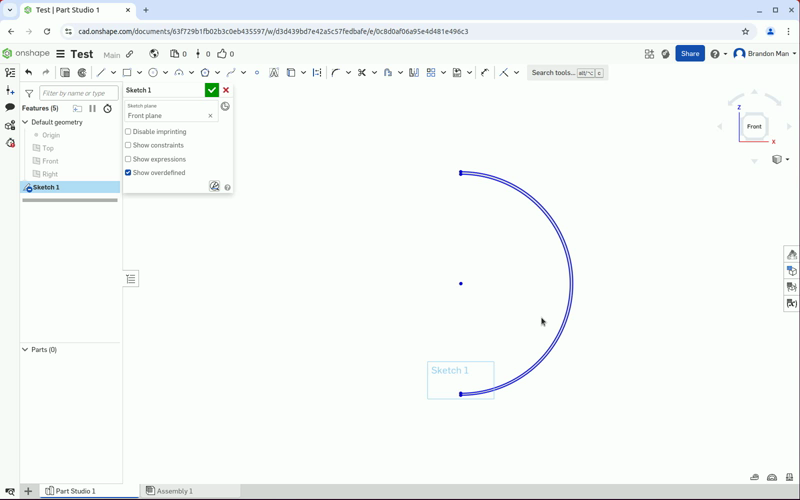
mouse_move(73, 352)
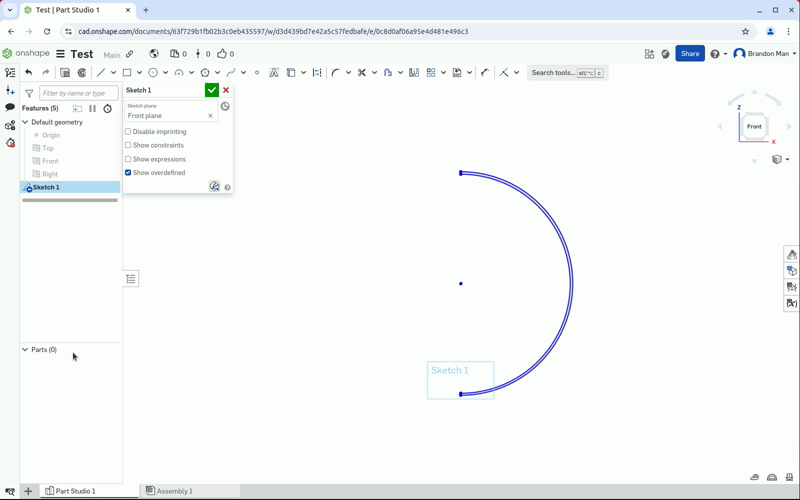
key(shift+y)
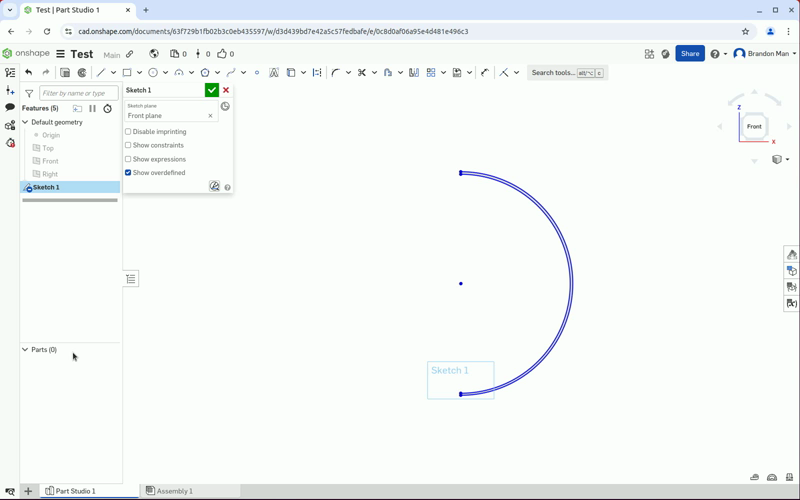
key(shift+e)
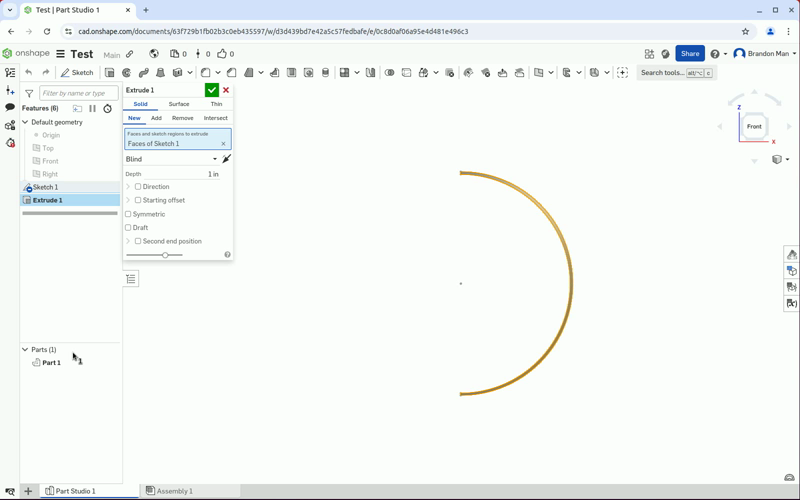
mouse_move(143, 106)
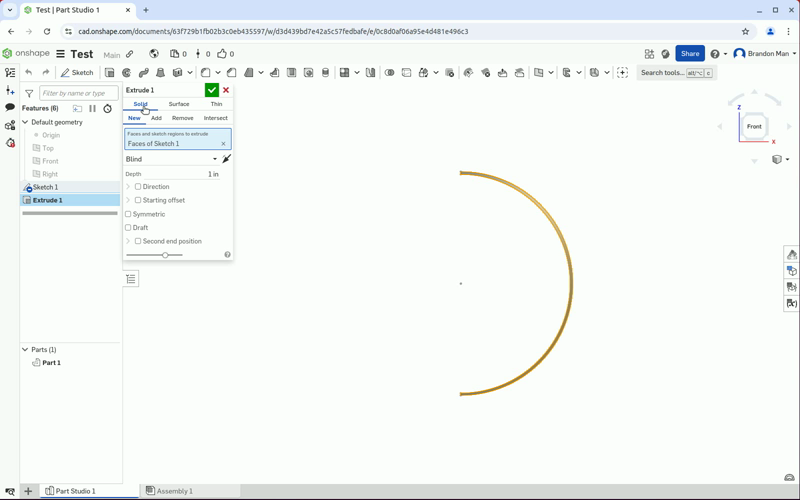
click(143, 106)
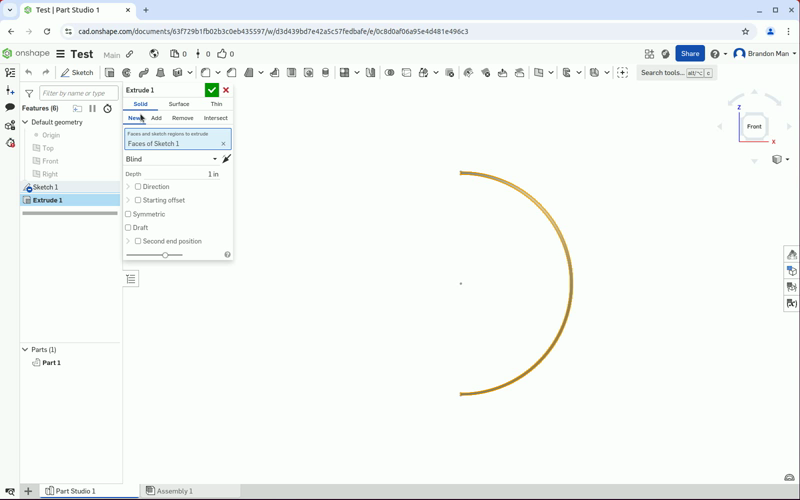
mouse_move(137, 120)
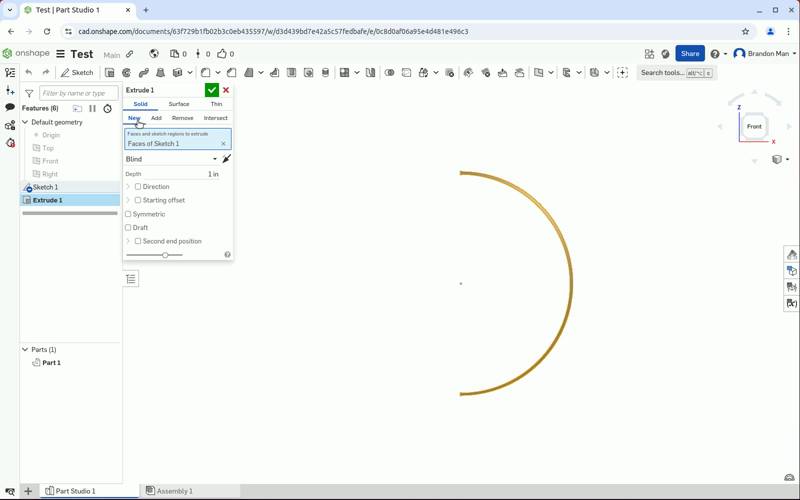
click(137, 120)
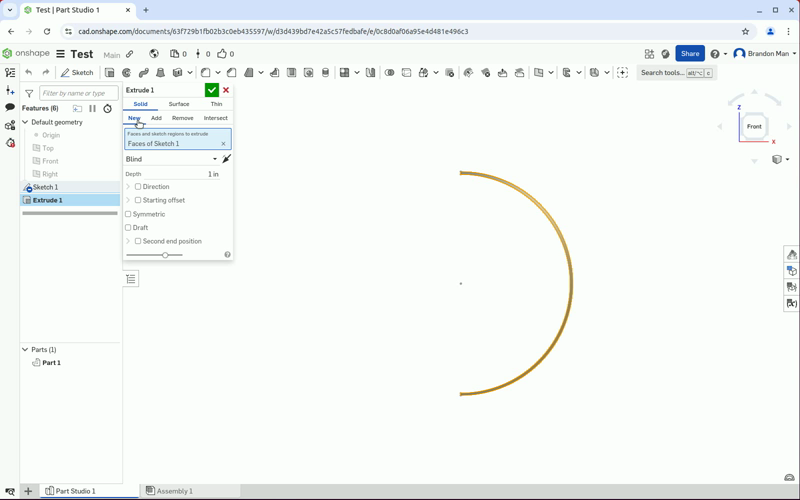
key(tab, 4)
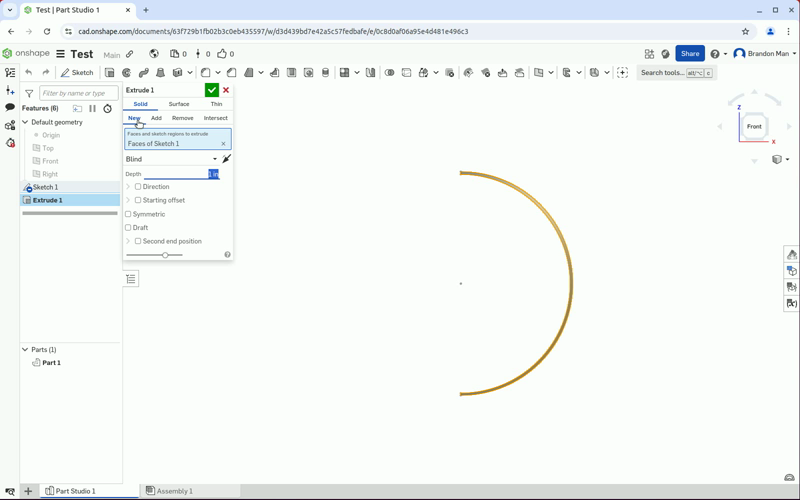
text(0.241)
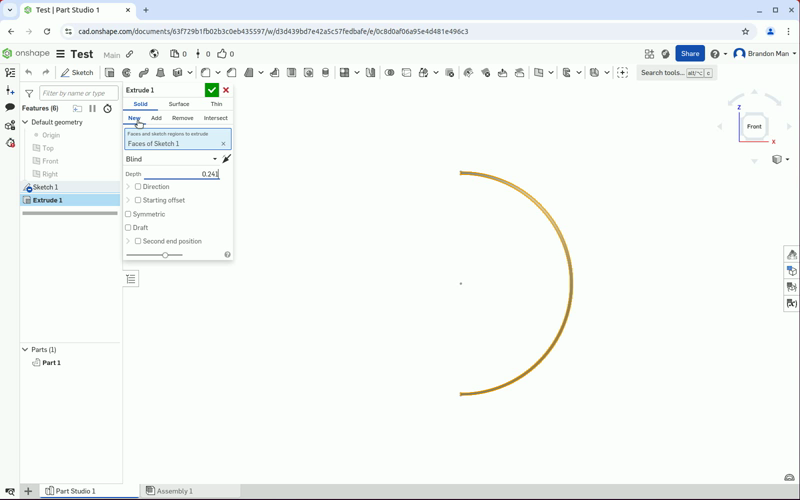
key(enter)
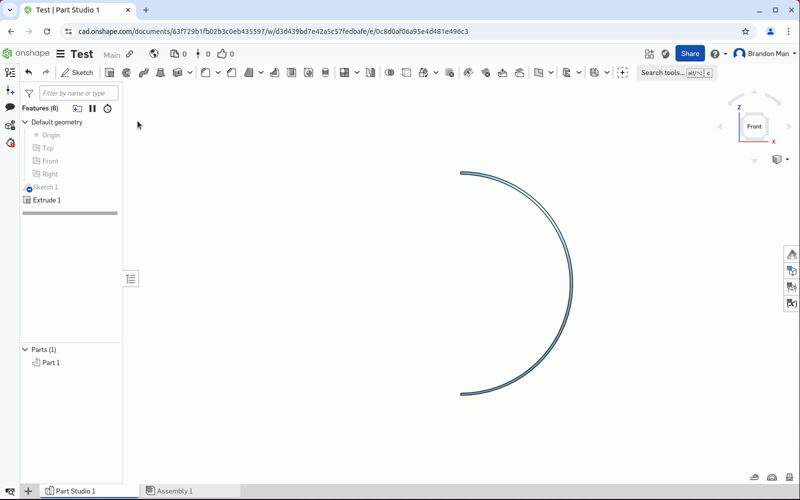
key(shift+h)
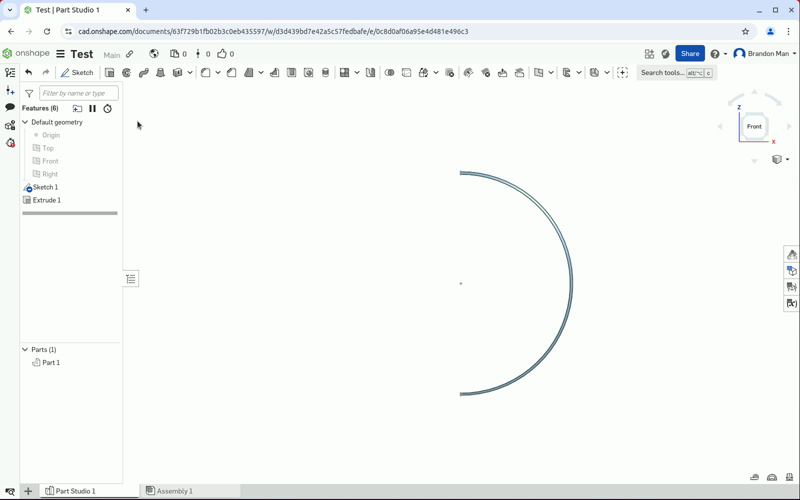
key(shift+h)
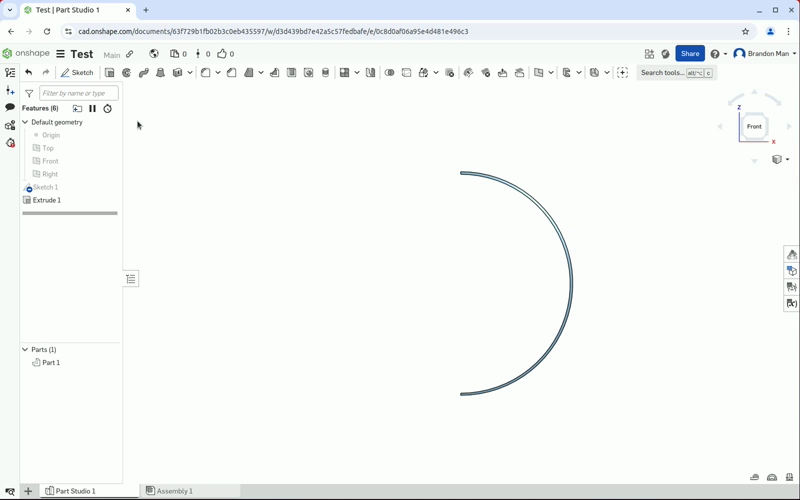
mouse_move(73, 189)
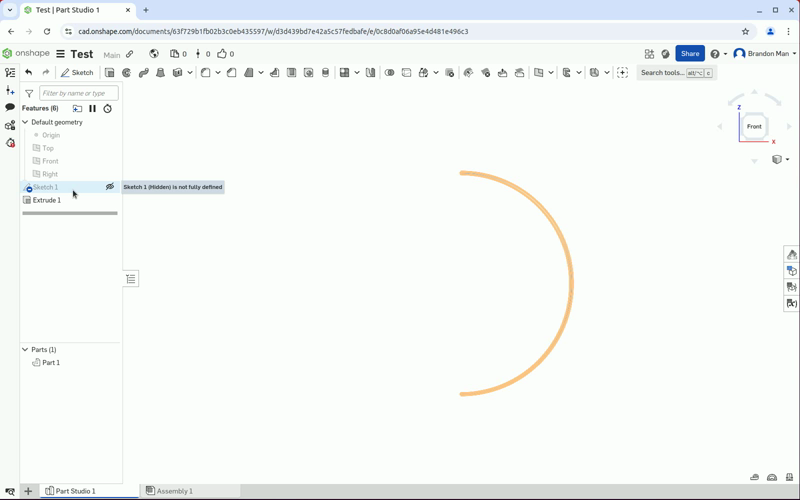
click(73, 189)
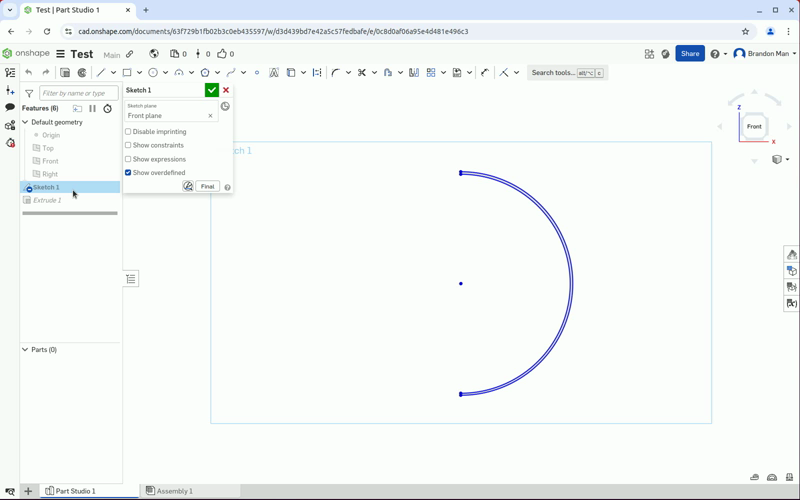
mouse_move(229, 92)
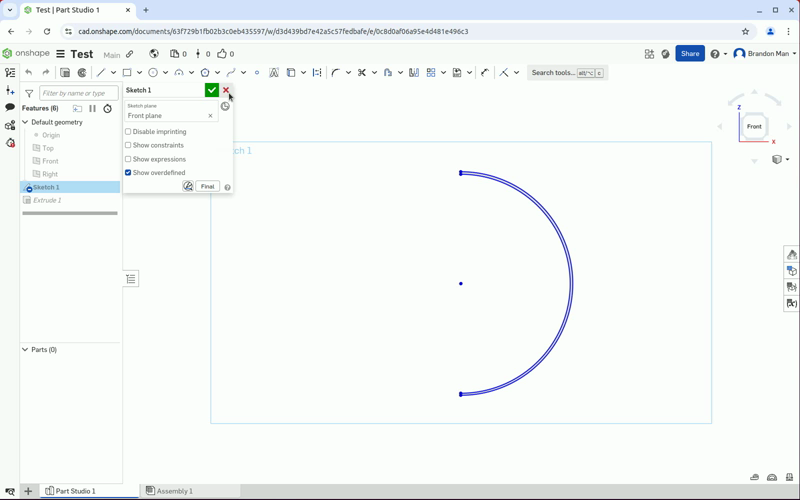
click(229, 92)
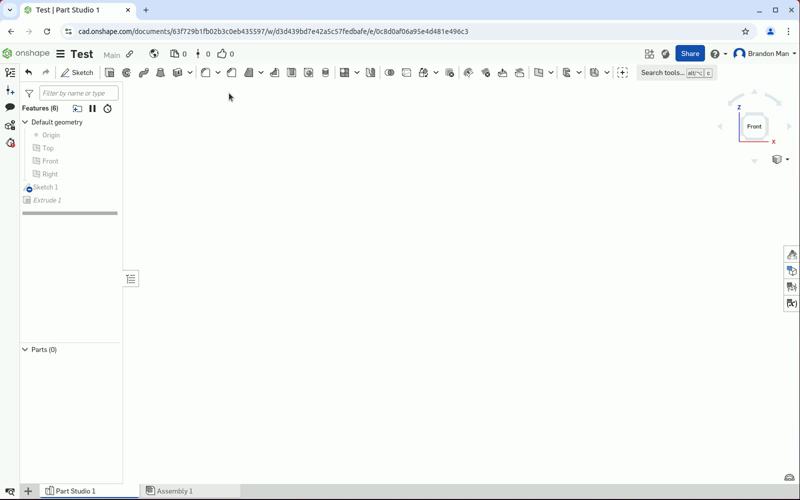
mouse_move(541, 75)
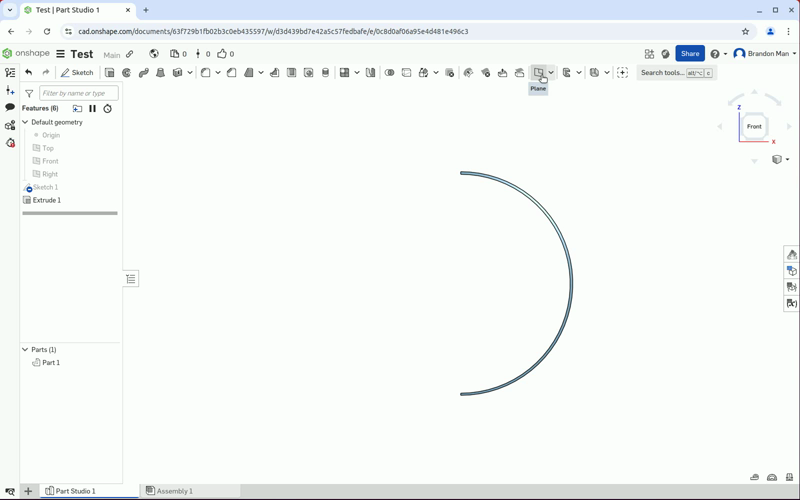
click(541, 75)
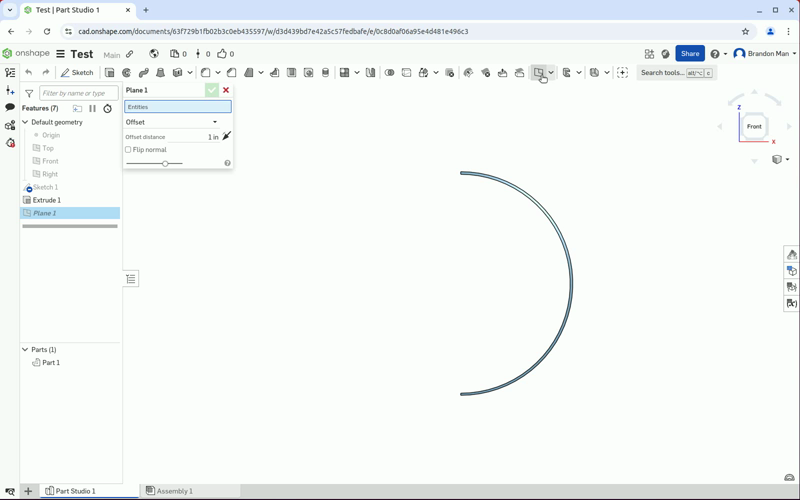
mouse_move(73, 163)
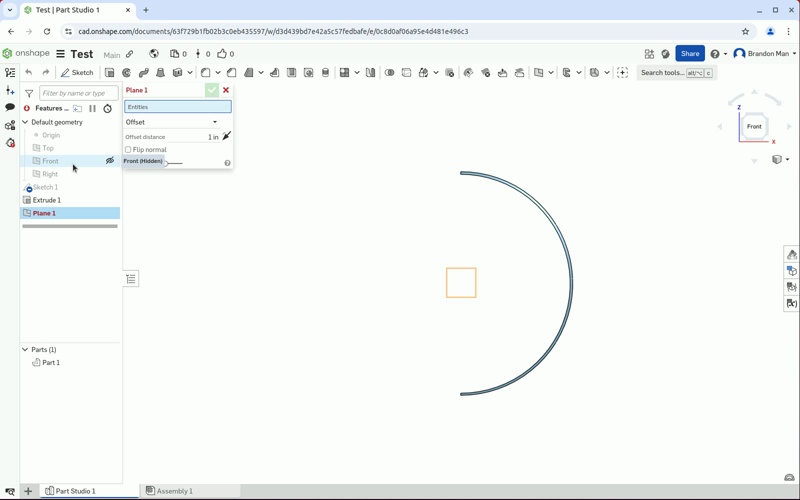
click(73, 163)
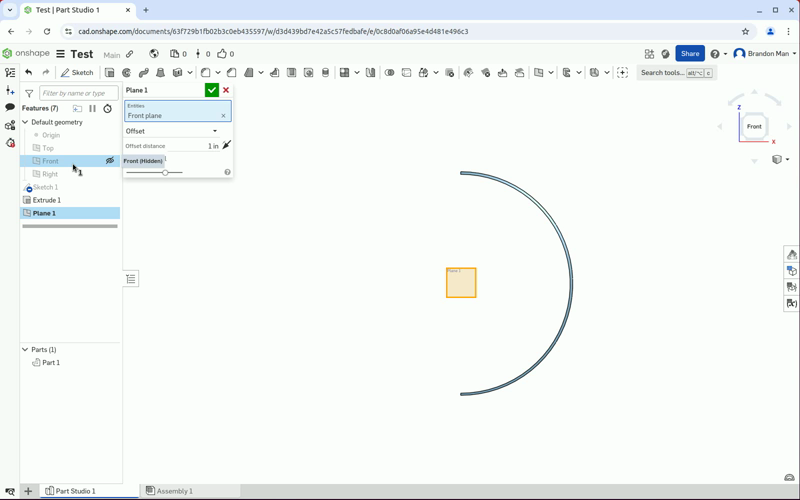
key(tab, 2)
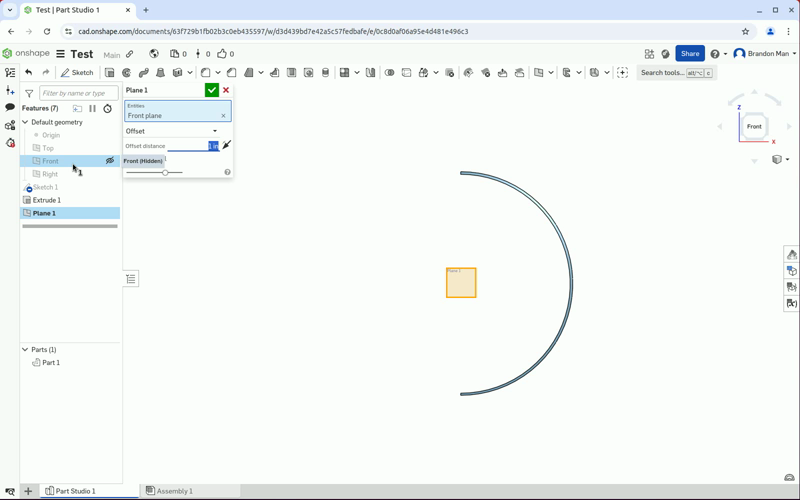
text(0.246)
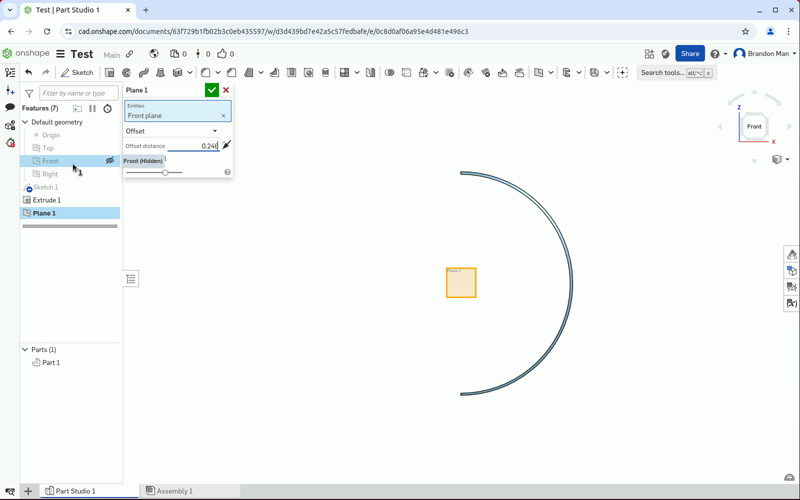
key(enter, 2)
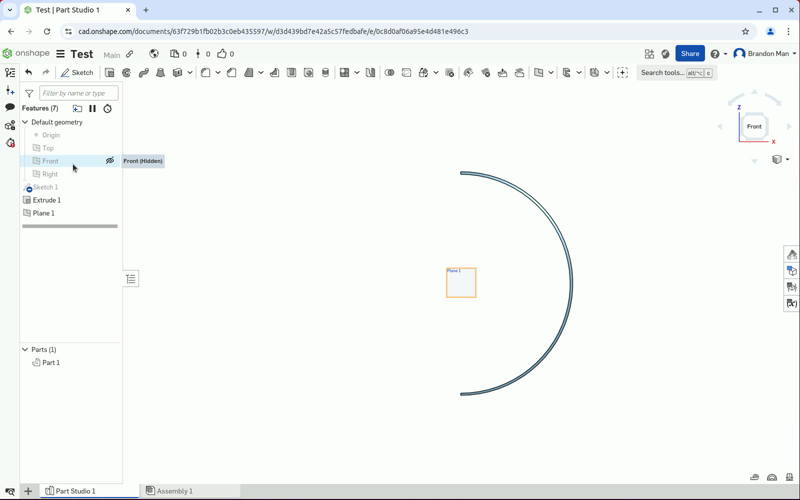
key(shift+s)
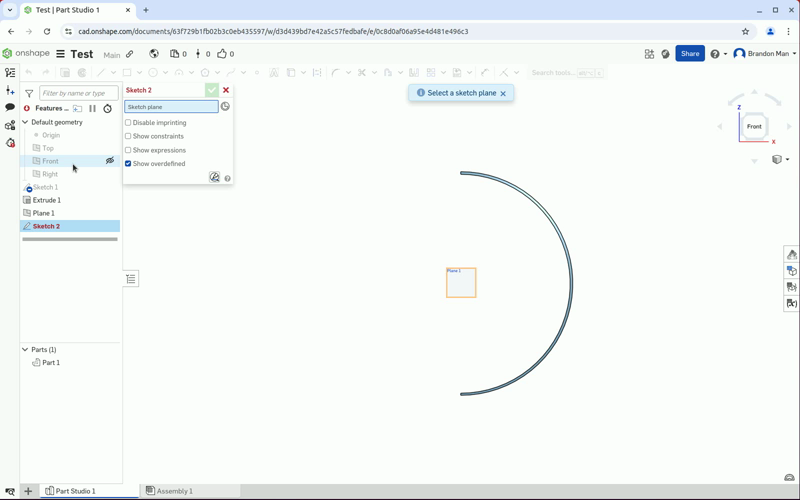
mouse_move(73, 215)
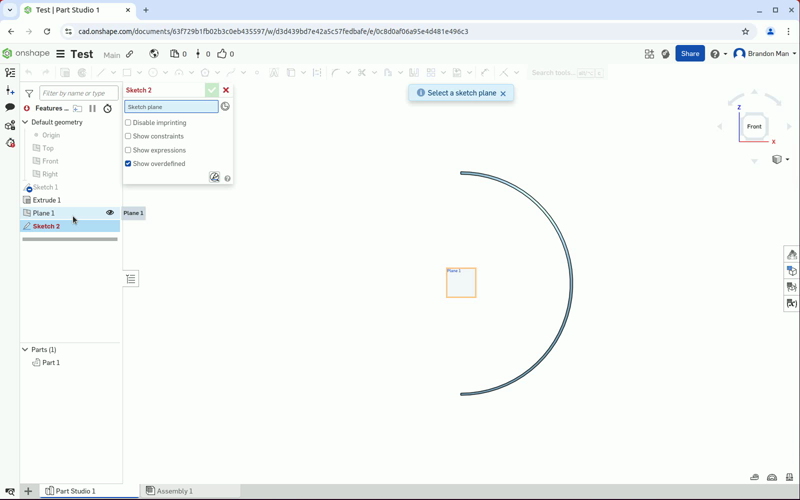
click(73, 215)
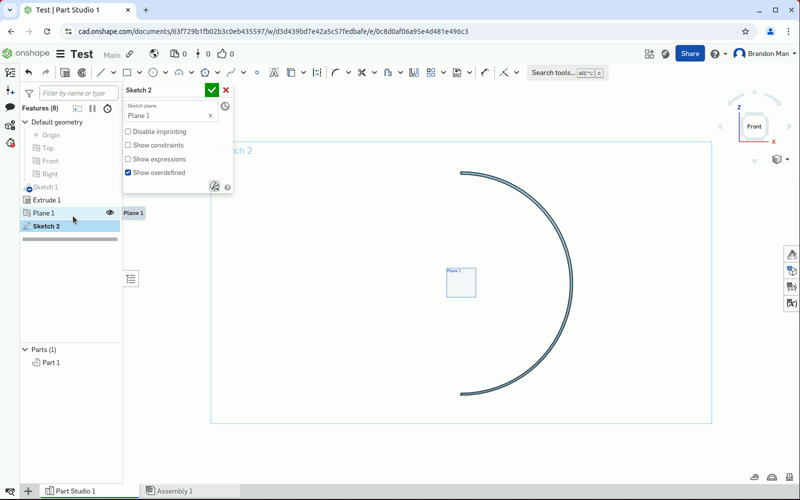
mouse_move(73, 352)
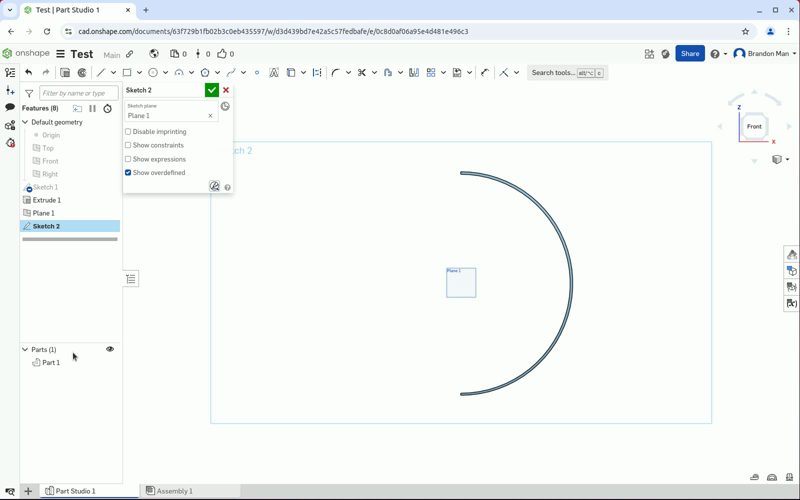
key(y)
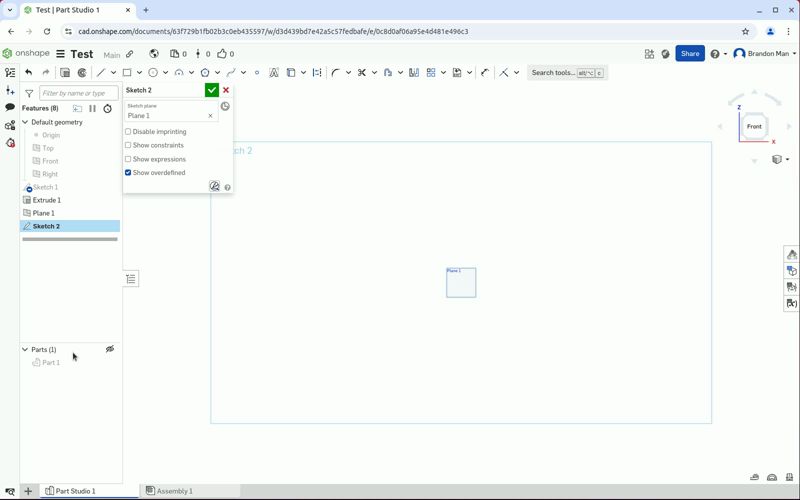
key(l)
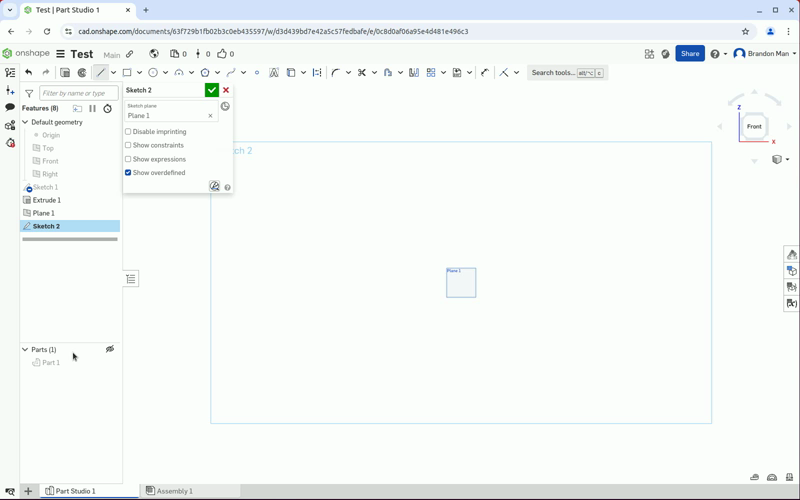
key_down(shift)
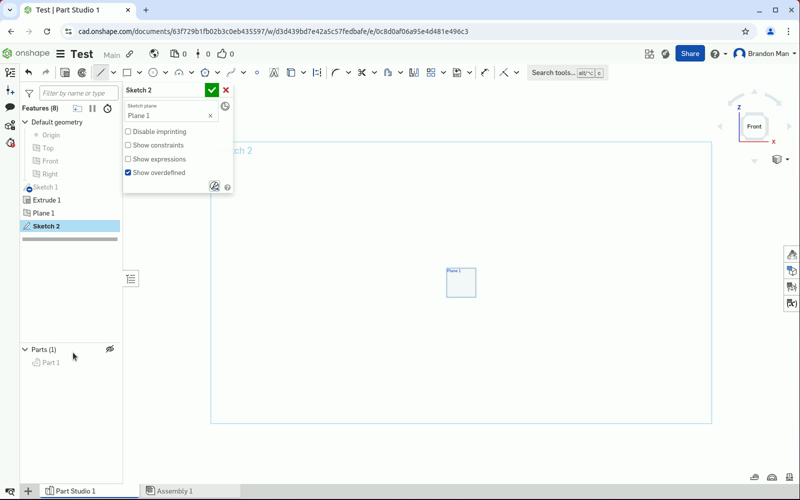
mouse_move(570, 284)
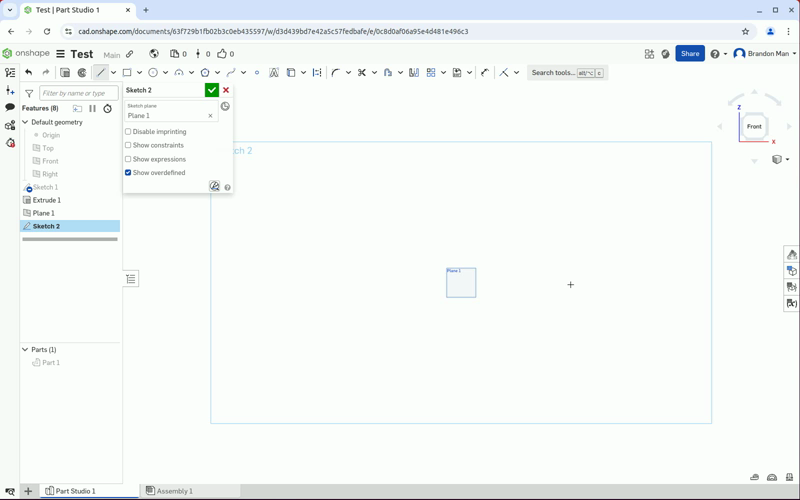
click(570, 284)
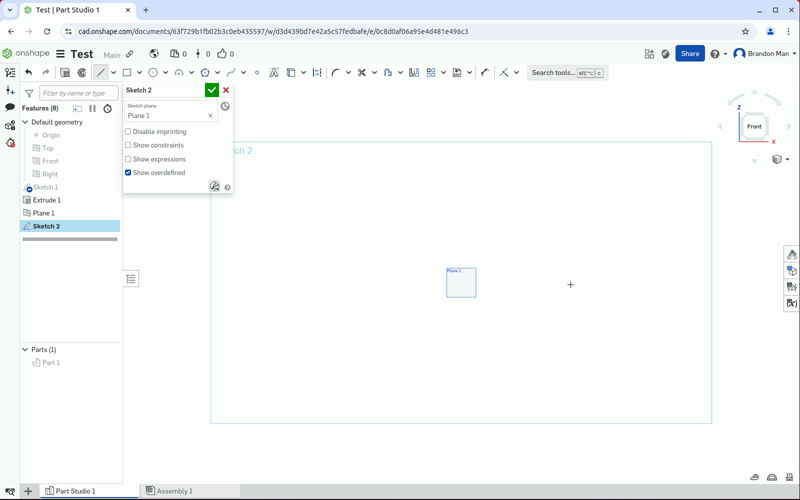
key_up(shift)
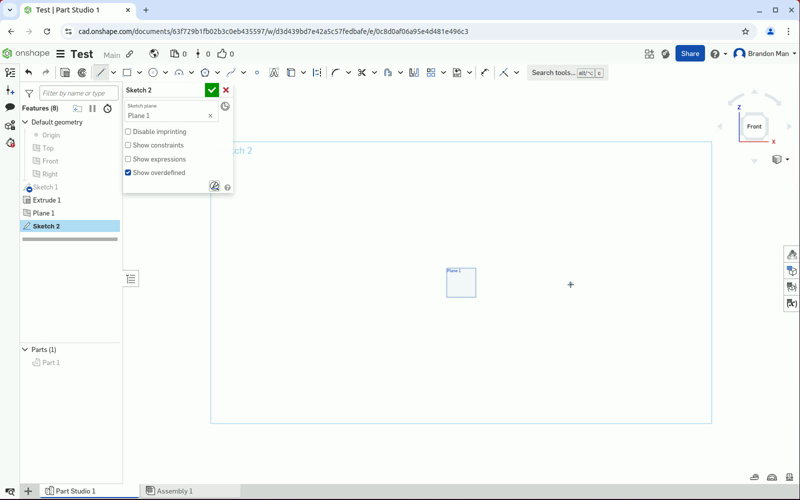
key_down(shift)
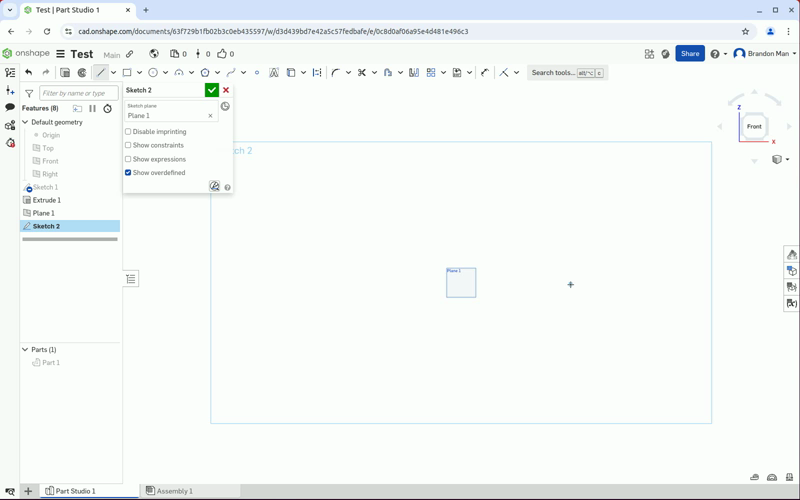
mouse_move(589, 284)
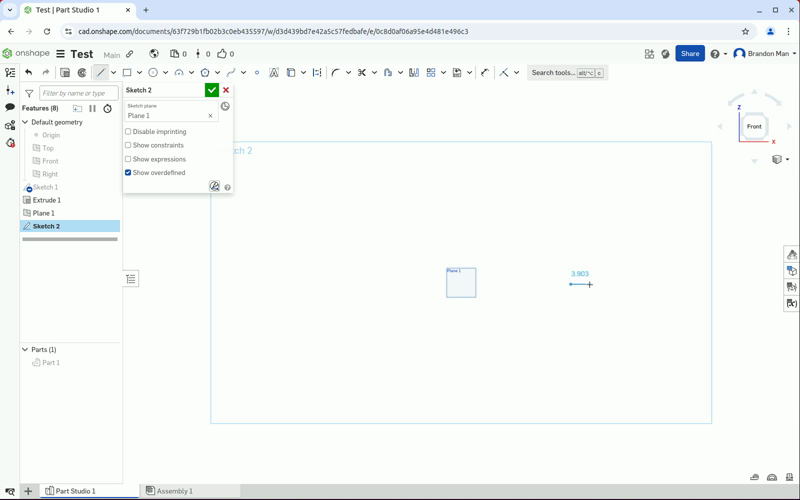
mouse_move(574, 284)
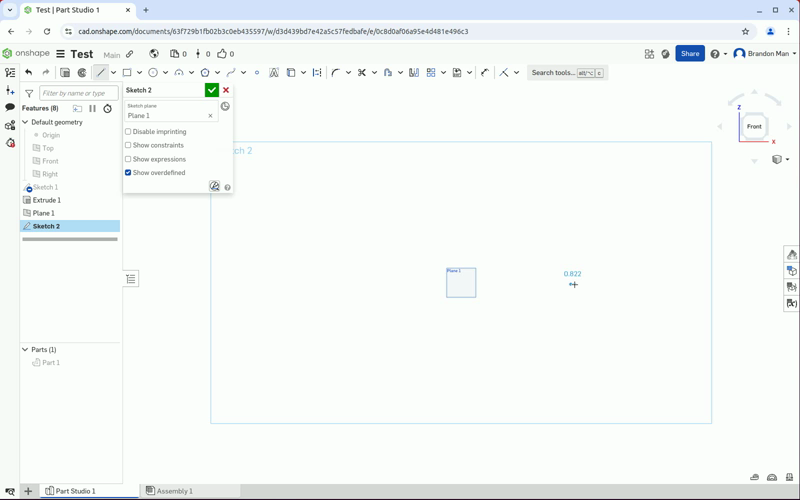
scroll(6)
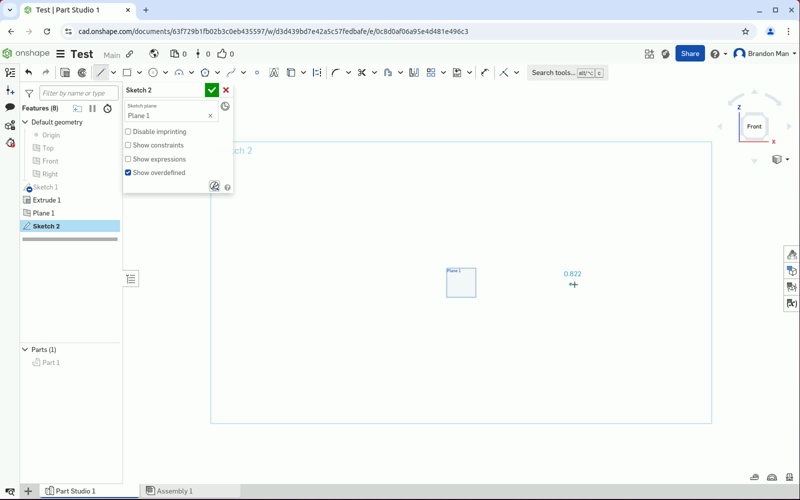
scroll(6)
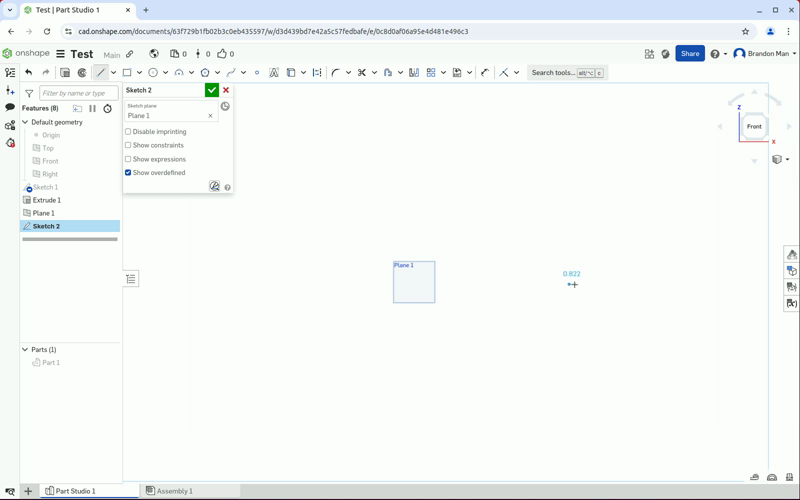
scroll(6)
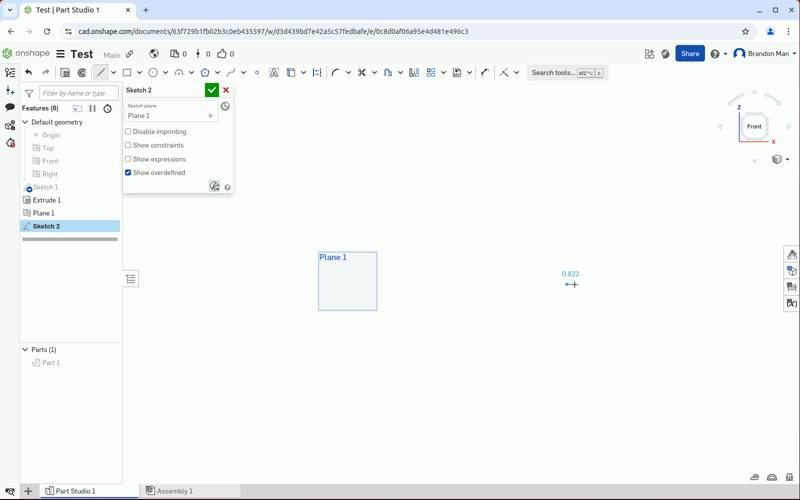
scroll(6)
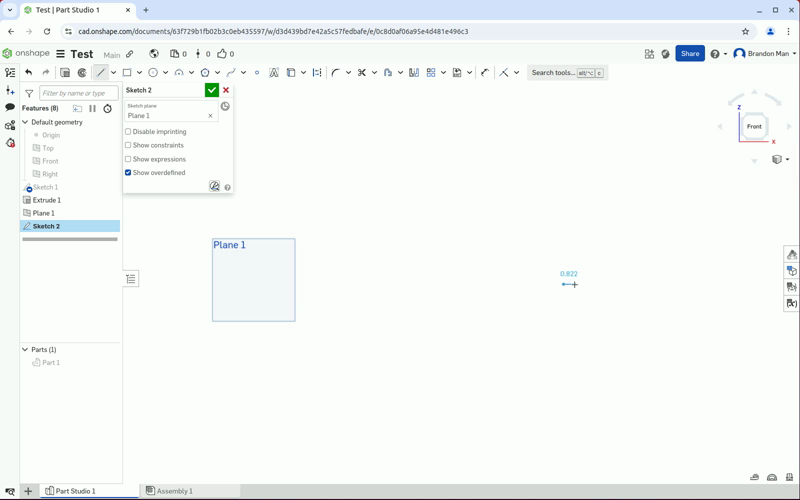
scroll(6)
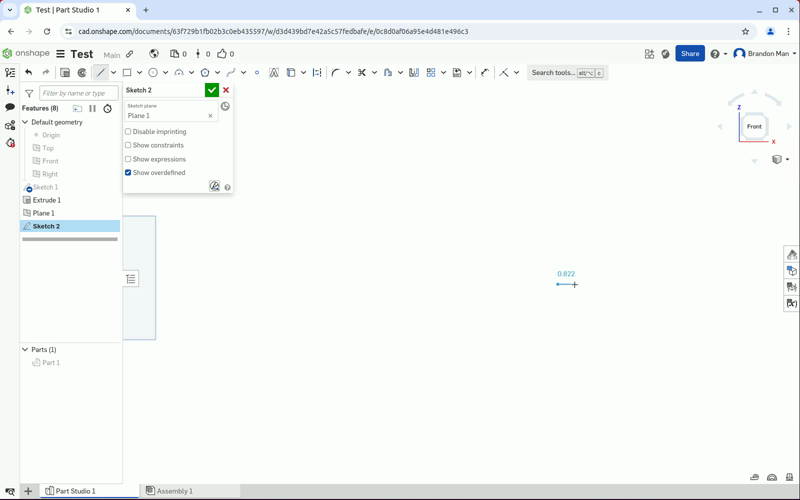
scroll(6)
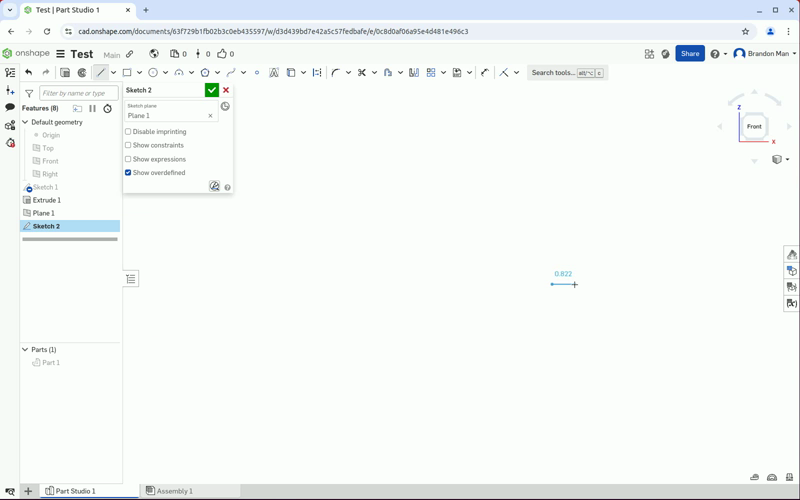
scroll(6)
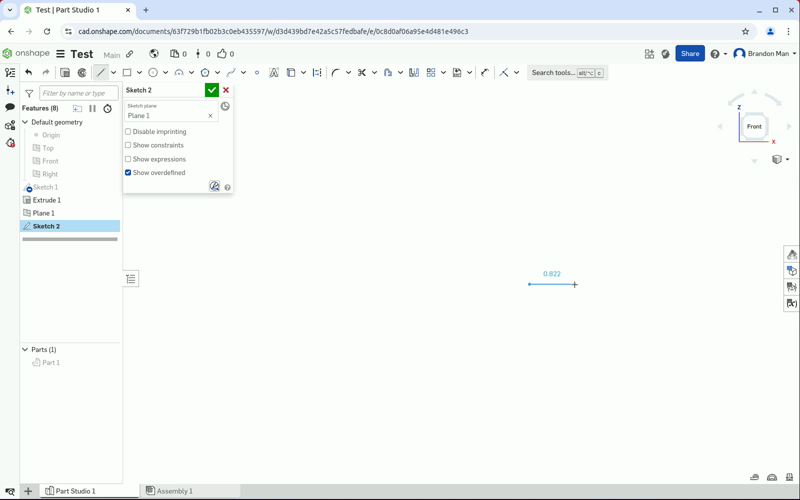
click(574, 284)
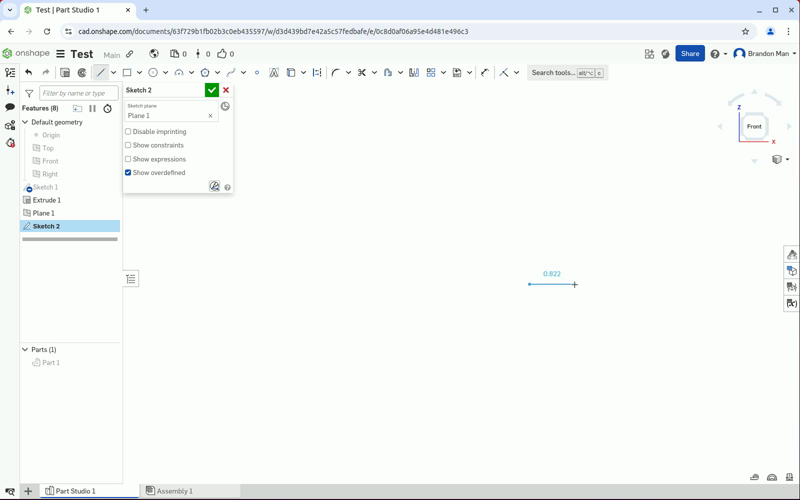
scroll(-6)
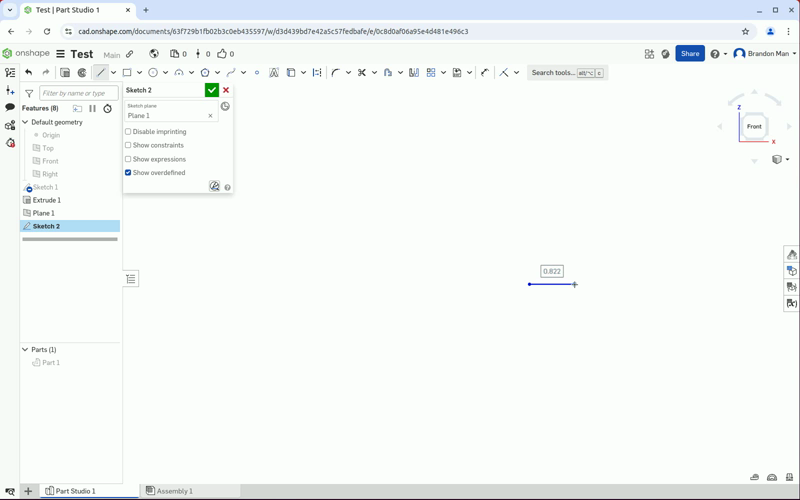
scroll(-6)
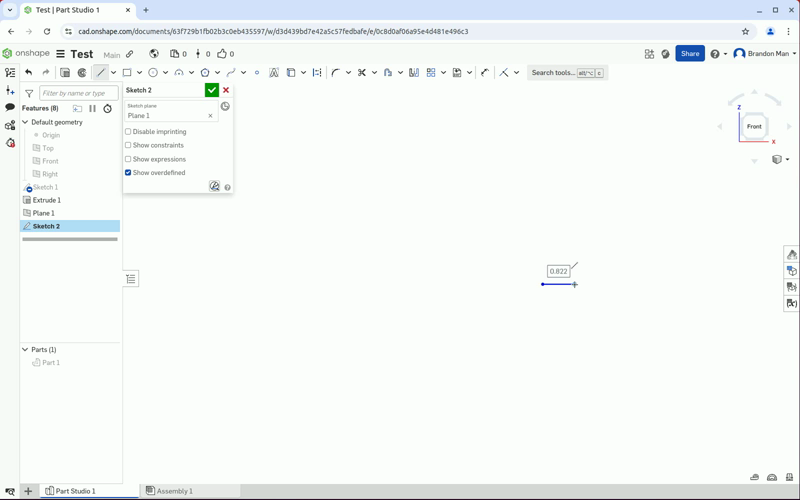
scroll(-6)
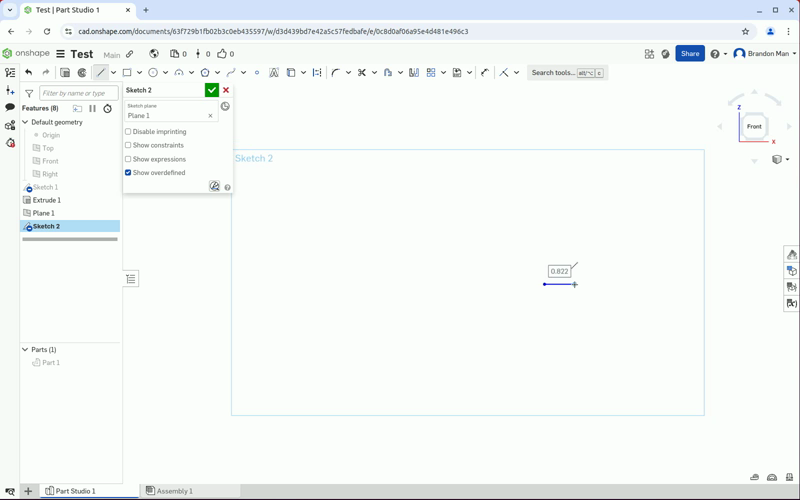
scroll(-6)
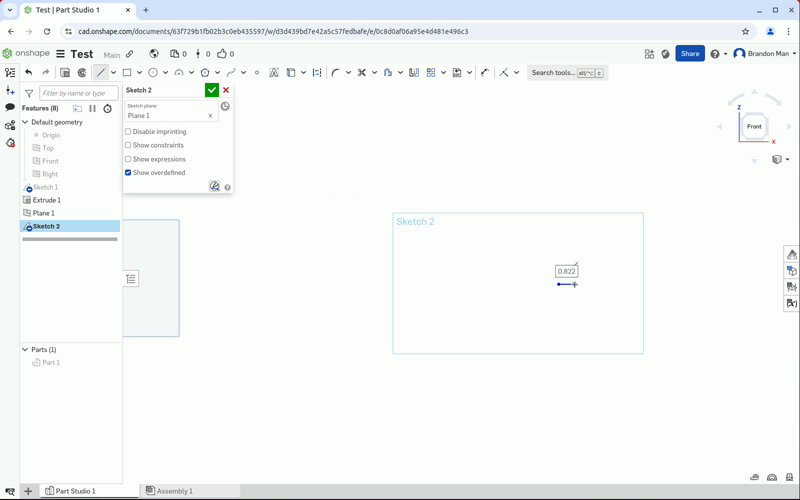
scroll(-6)
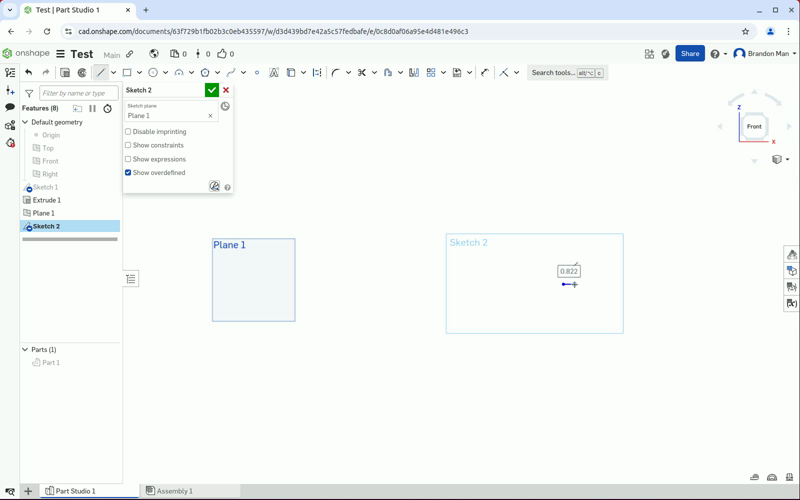
scroll(-6)
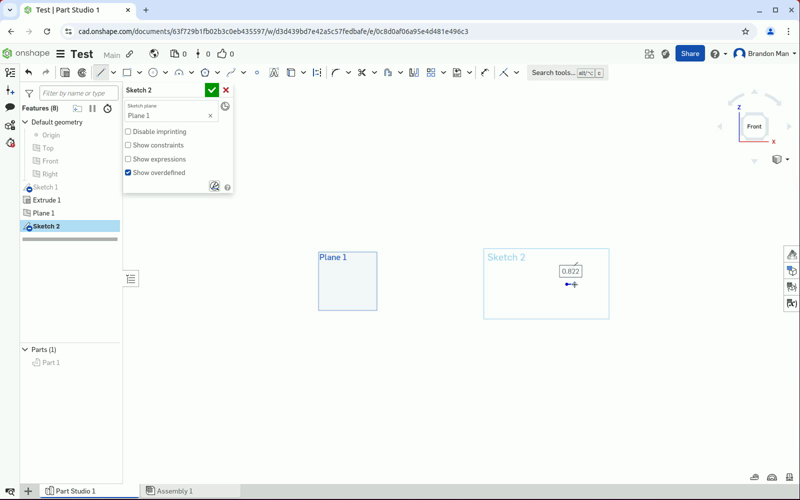
scroll(-6)
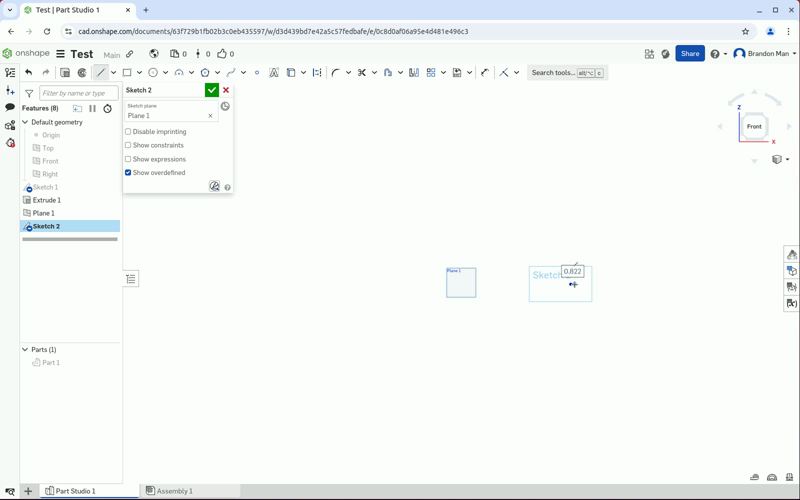
key_up(shift)
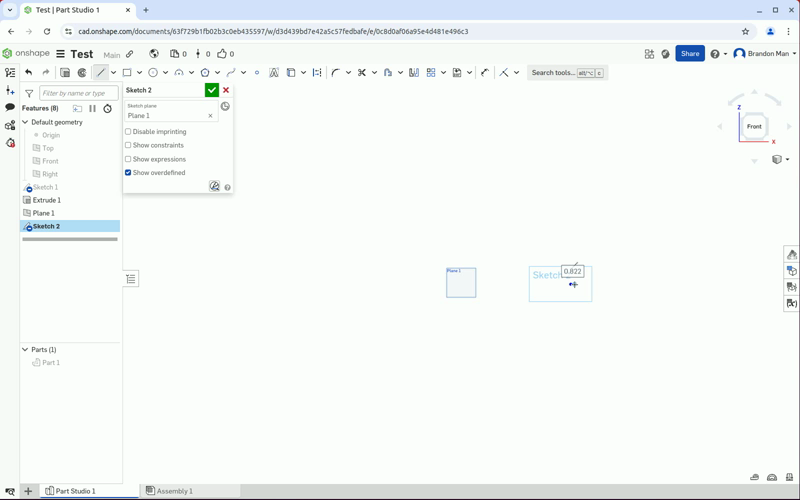
key(esc)
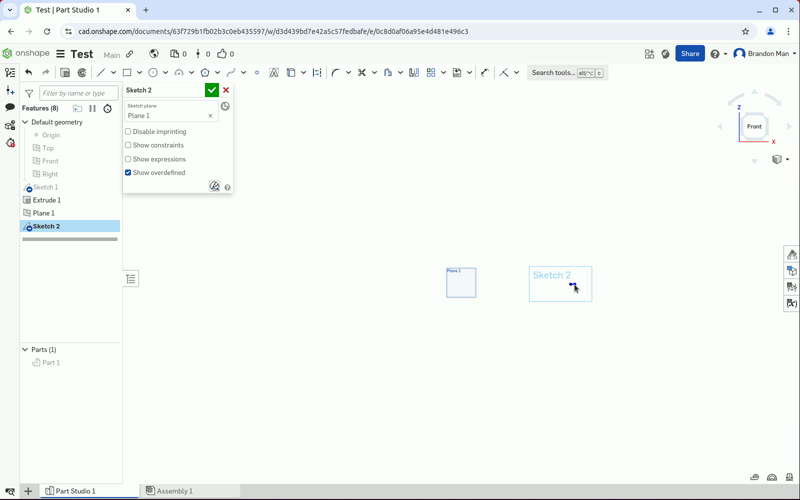
key(a)
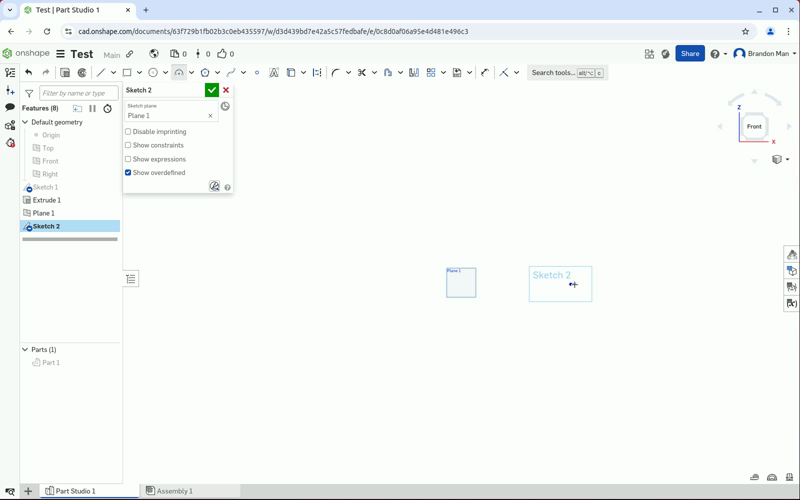
mouse_move(574, 284)
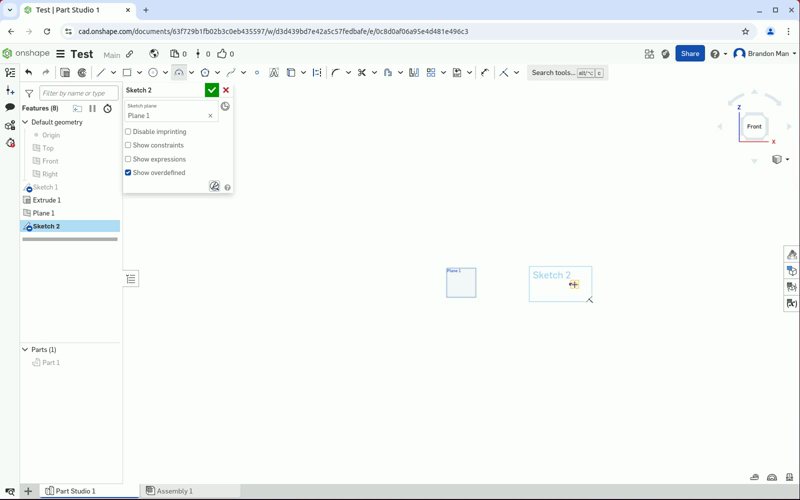
scroll(6)
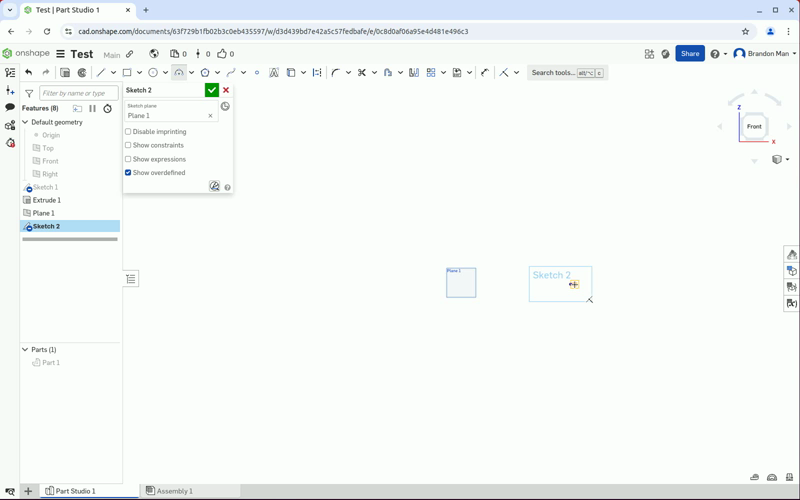
scroll(6)
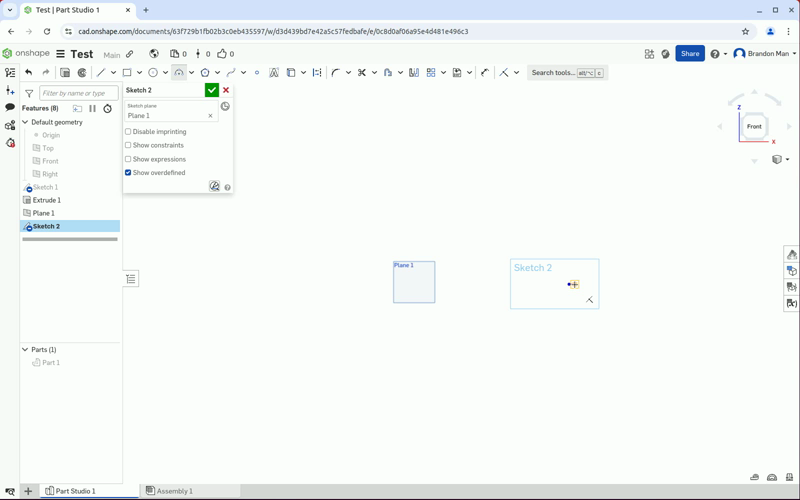
scroll(6)
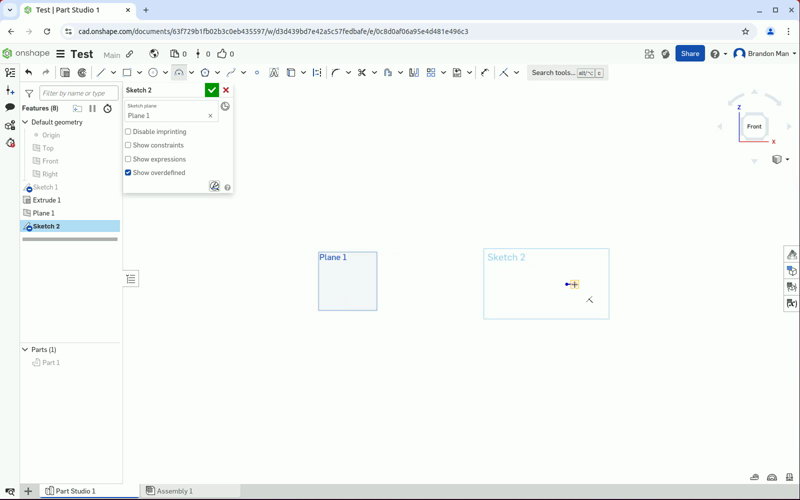
scroll(6)
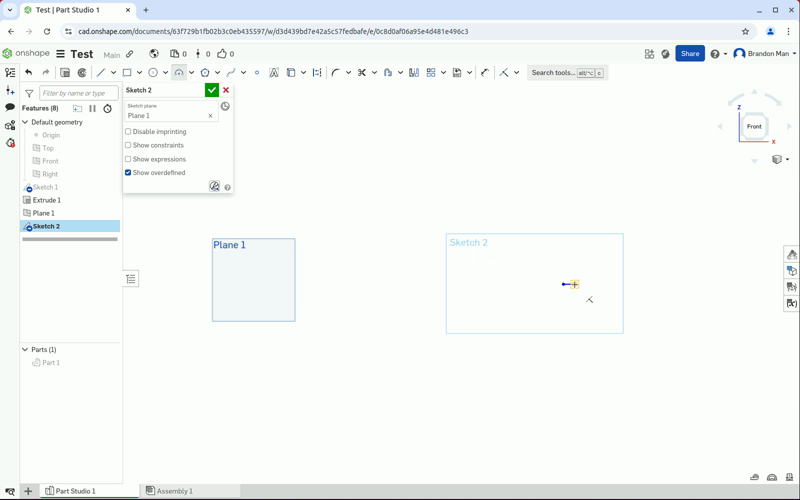
scroll(6)
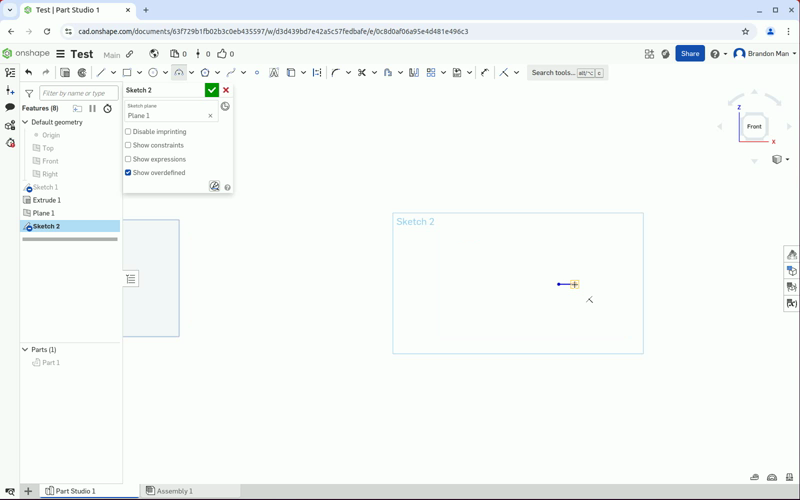
scroll(6)
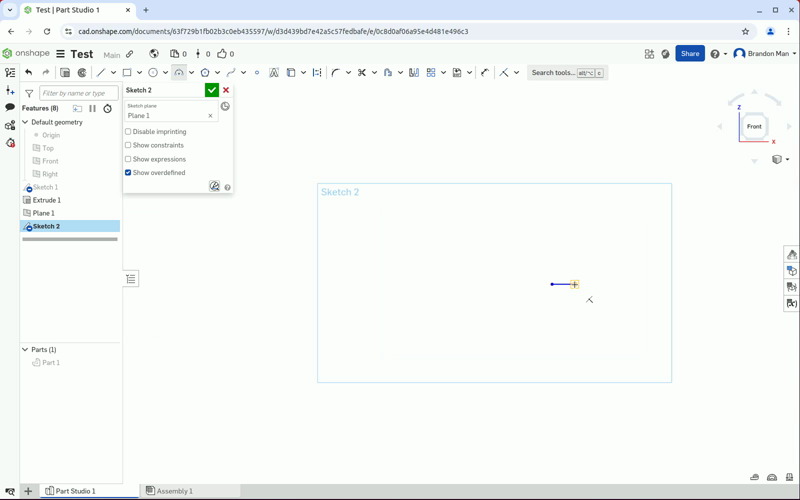
scroll(6)
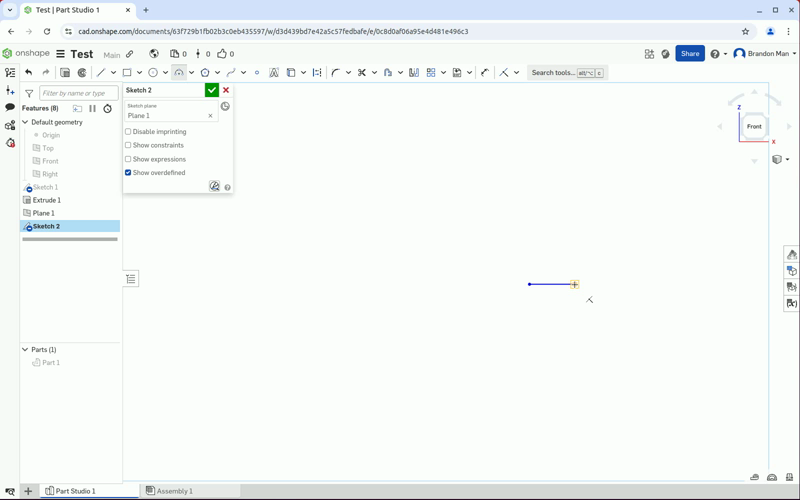
click(574, 284)
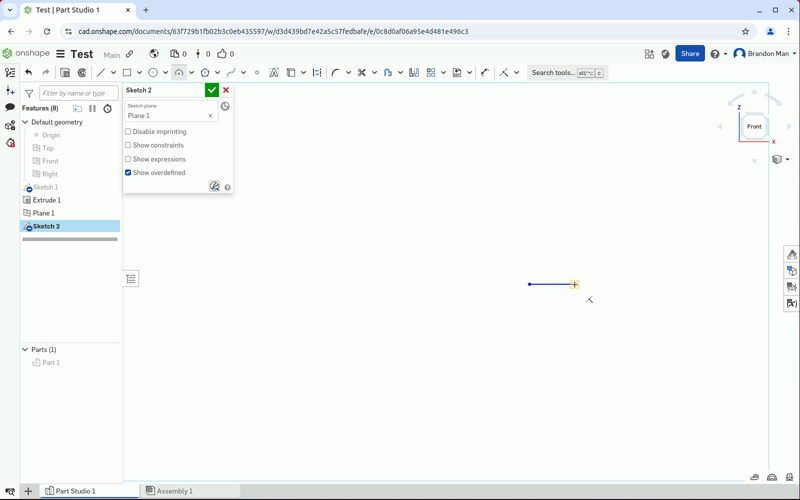
scroll(-6)
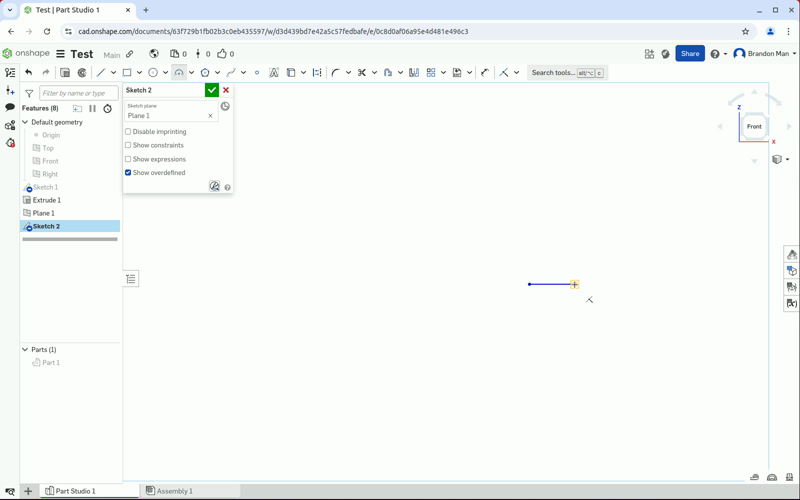
scroll(-6)
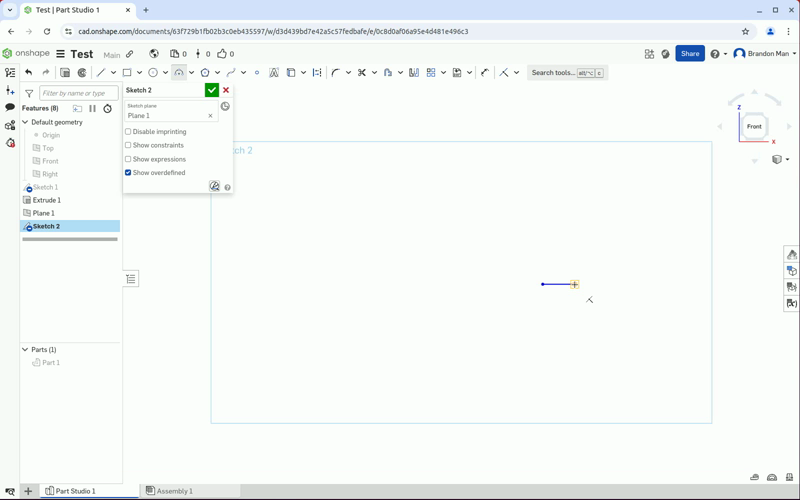
scroll(-6)
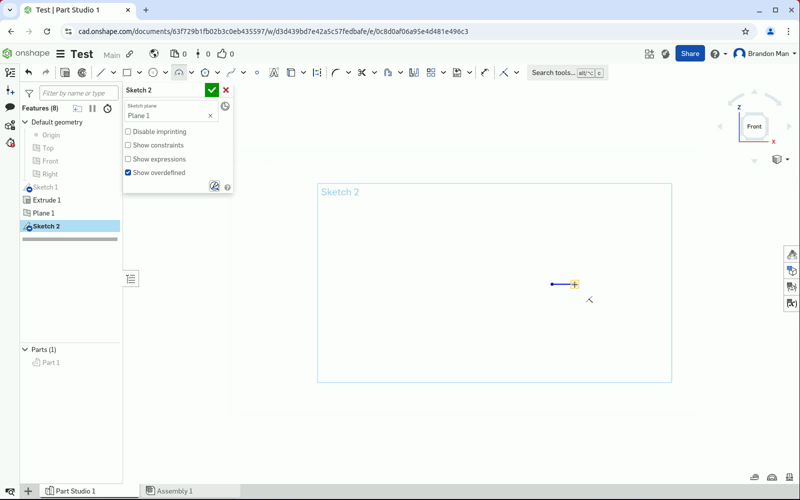
scroll(-6)
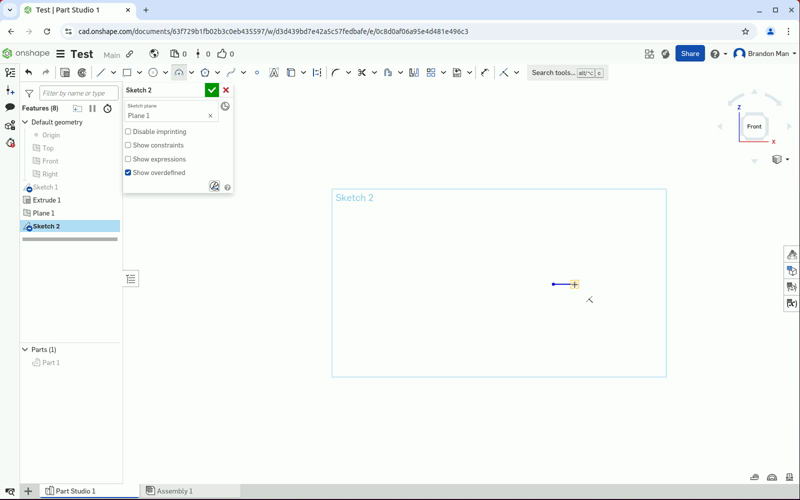
scroll(-6)
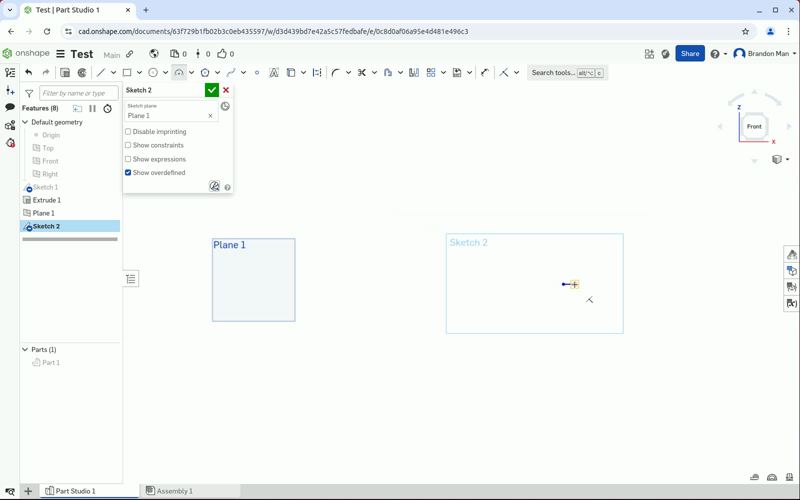
scroll(-6)
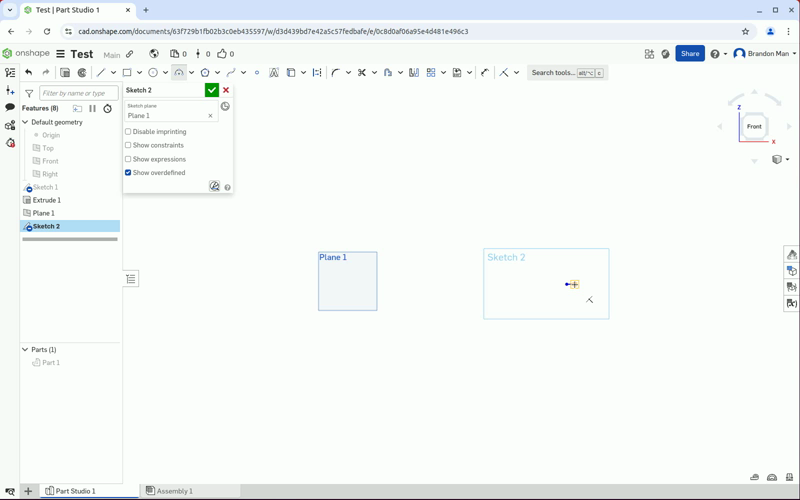
scroll(-6)
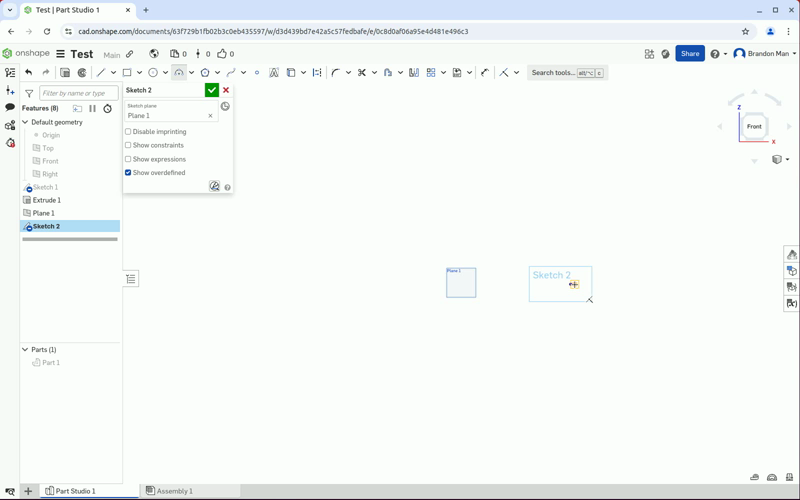
key_down(shift)
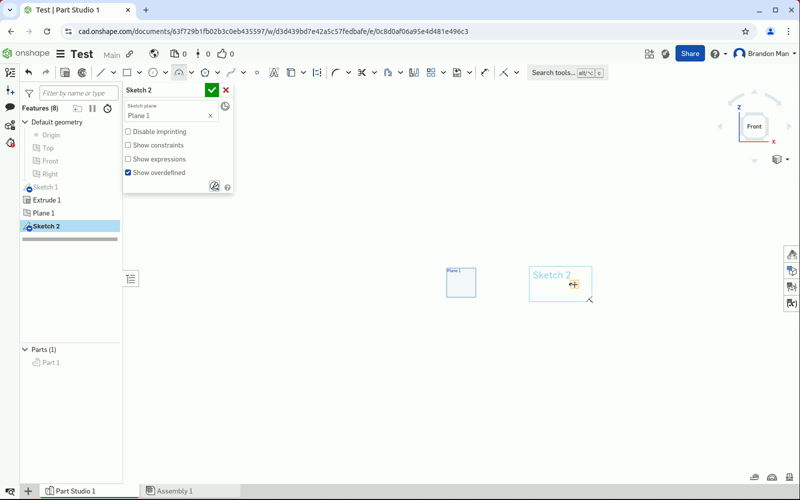
mouse_move(574, 280)
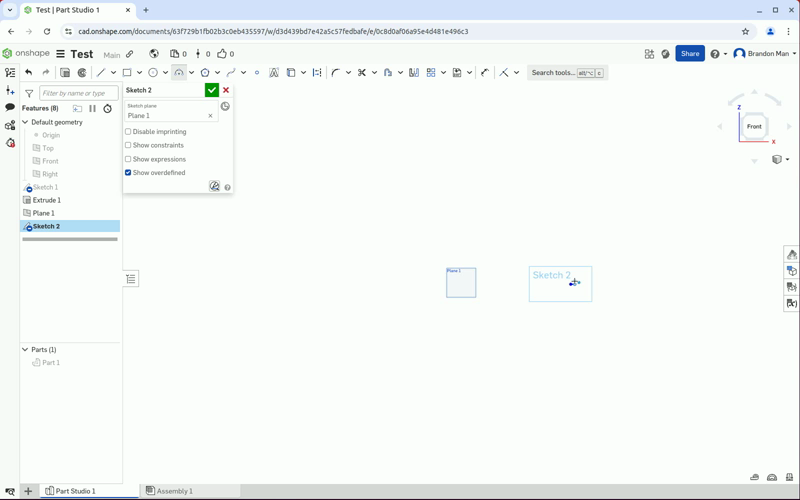
scroll(6)
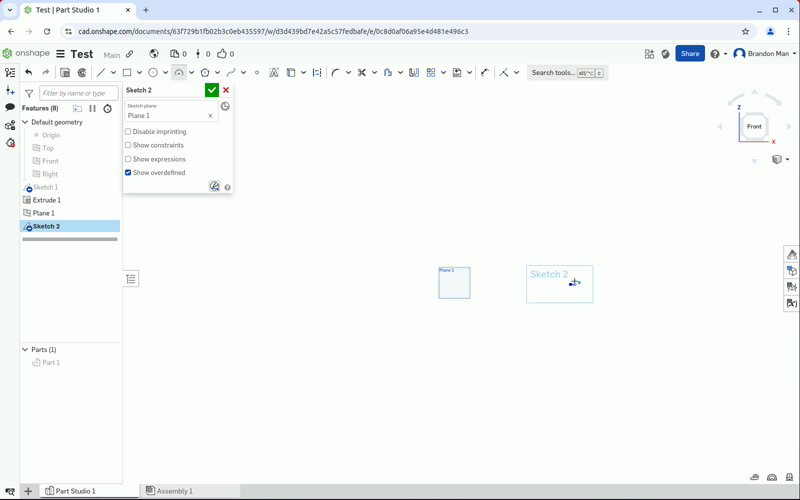
scroll(6)
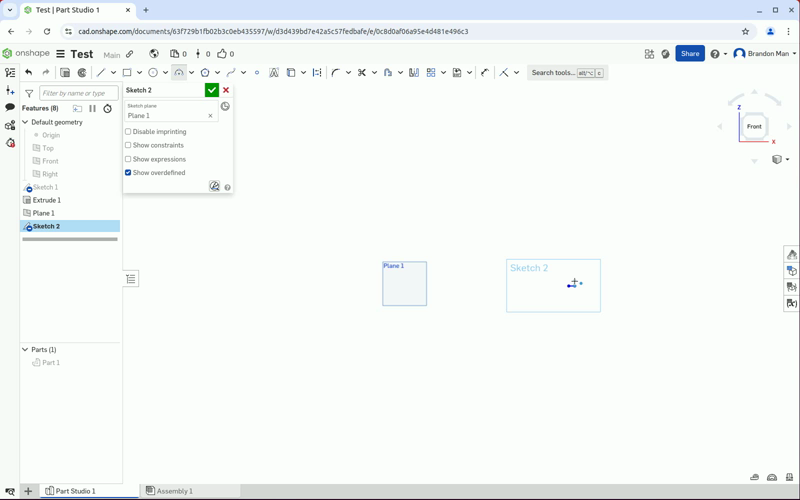
scroll(6)
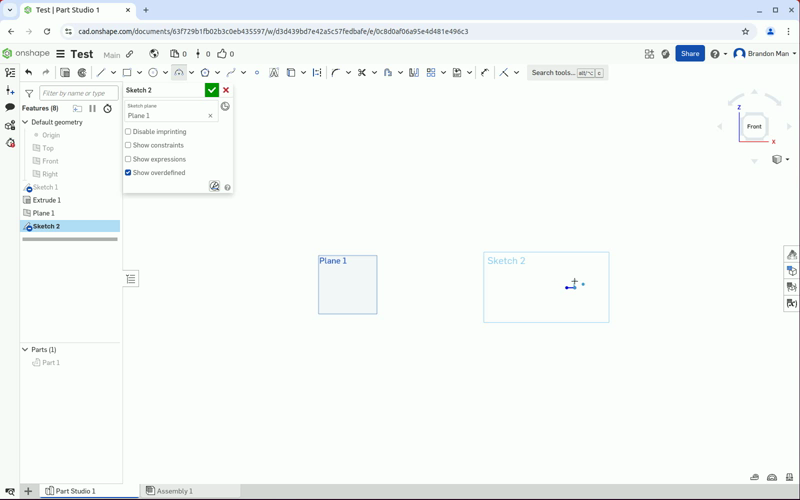
scroll(6)
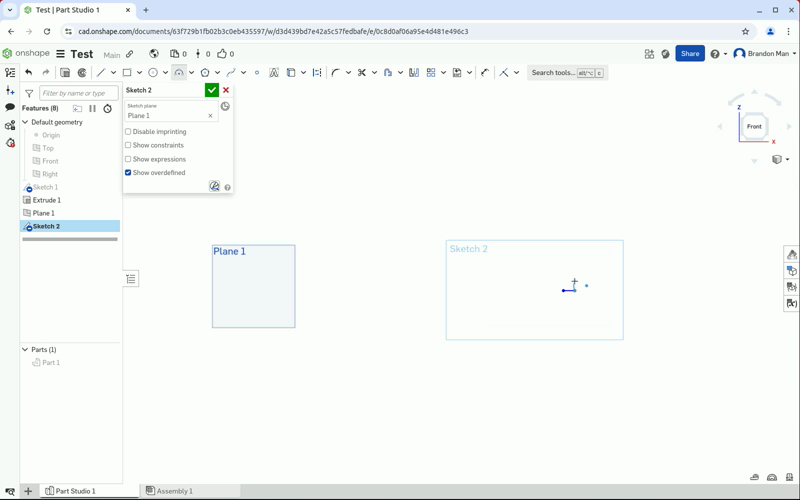
scroll(6)
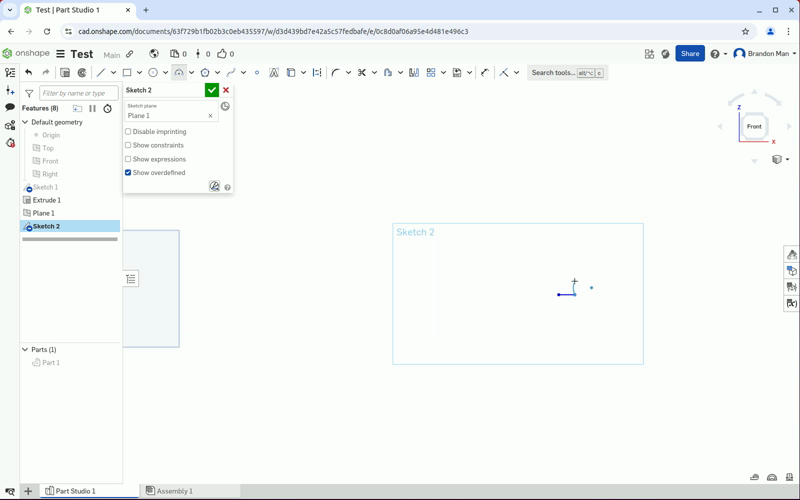
scroll(6)
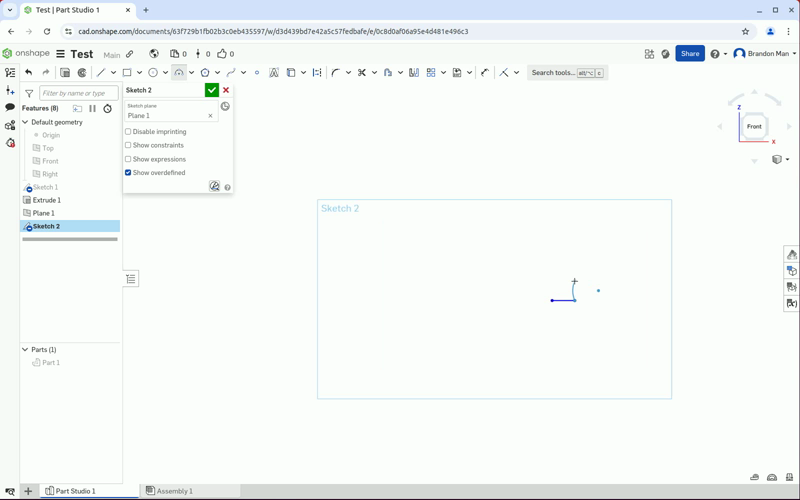
scroll(6)
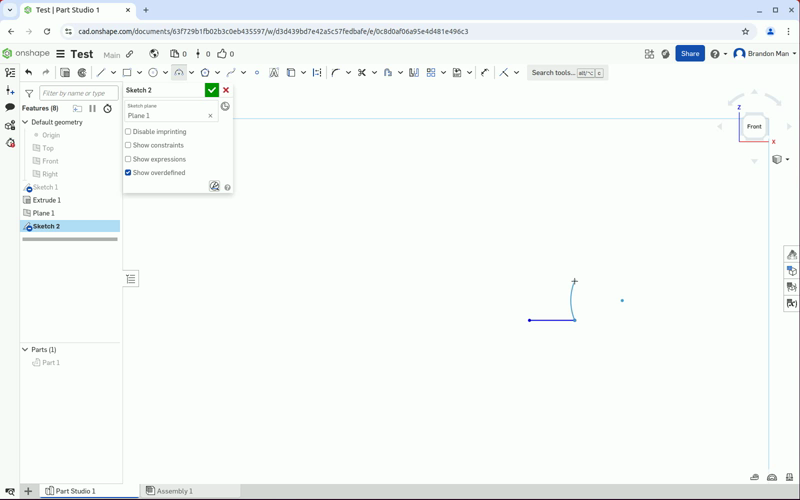
click(574, 280)
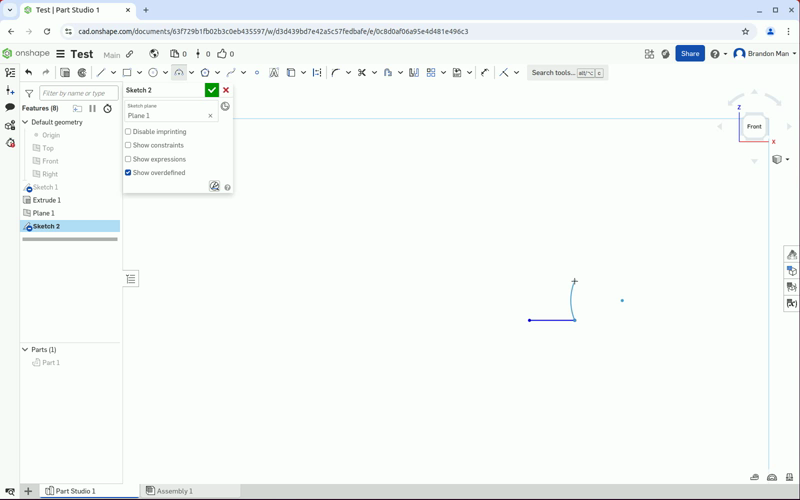
scroll(-6)
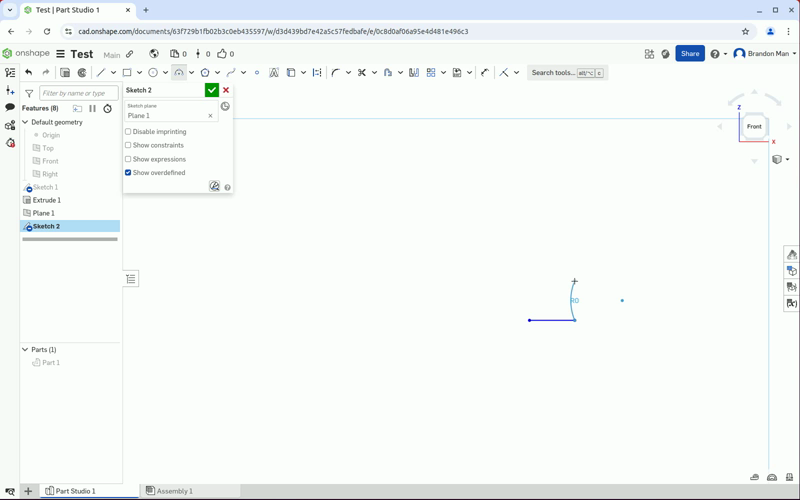
scroll(-6)
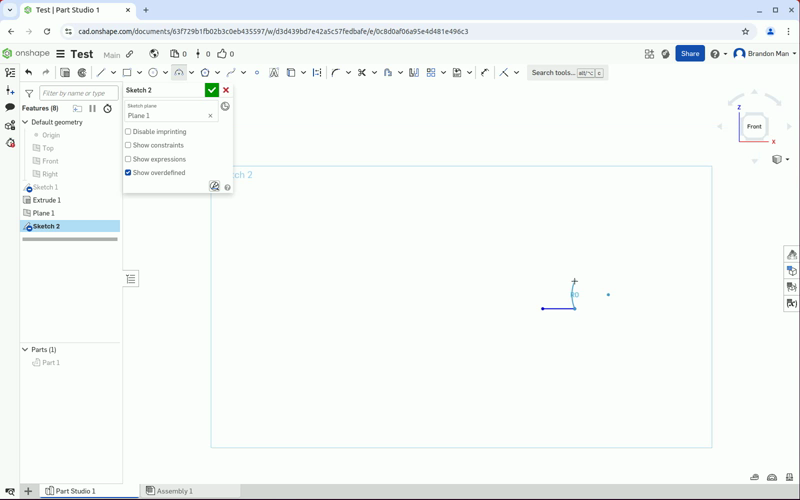
scroll(-6)
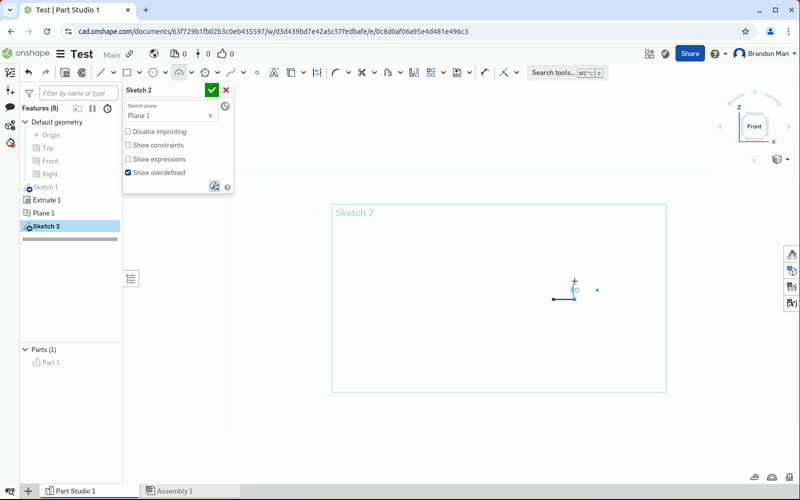
scroll(-6)
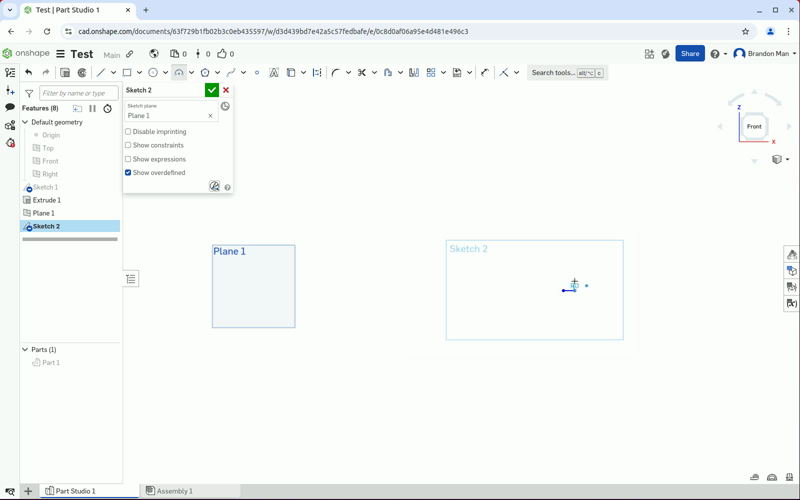
scroll(-6)
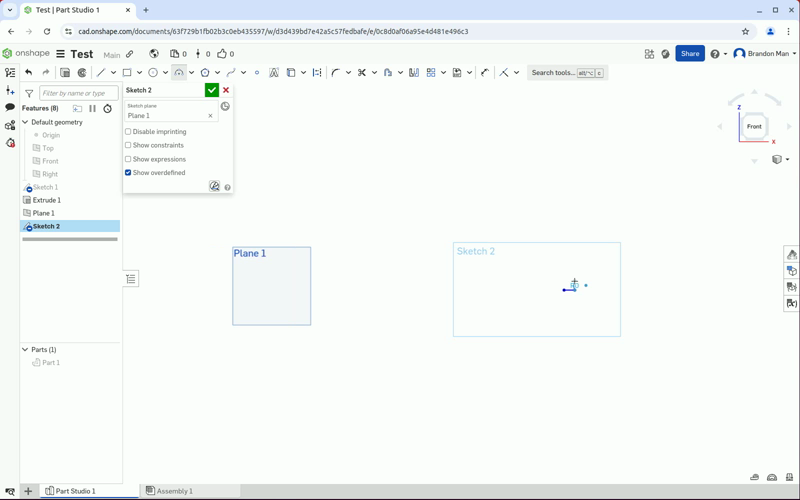
scroll(-6)
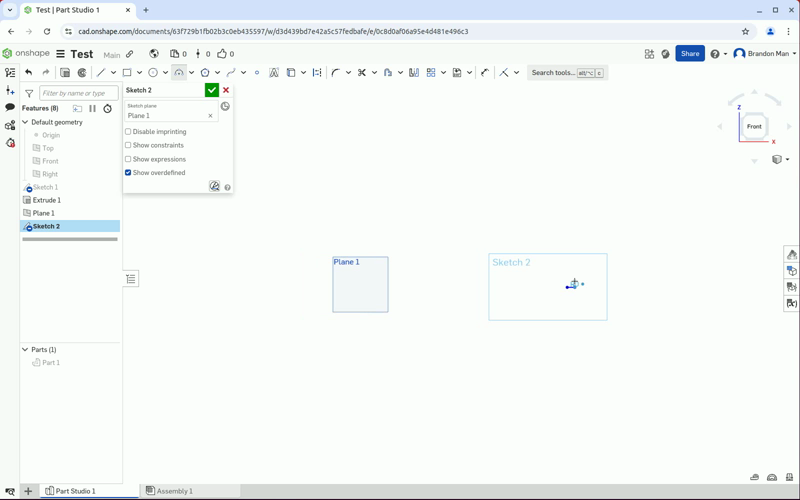
scroll(-6)
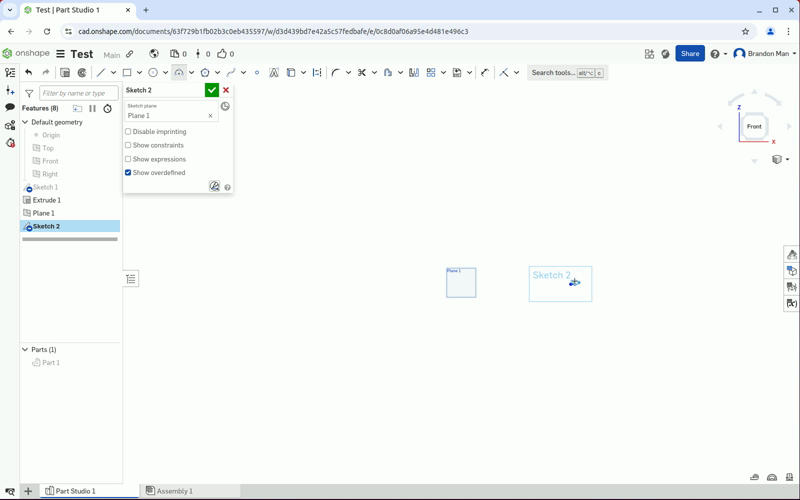
mouse_move(575, 282)
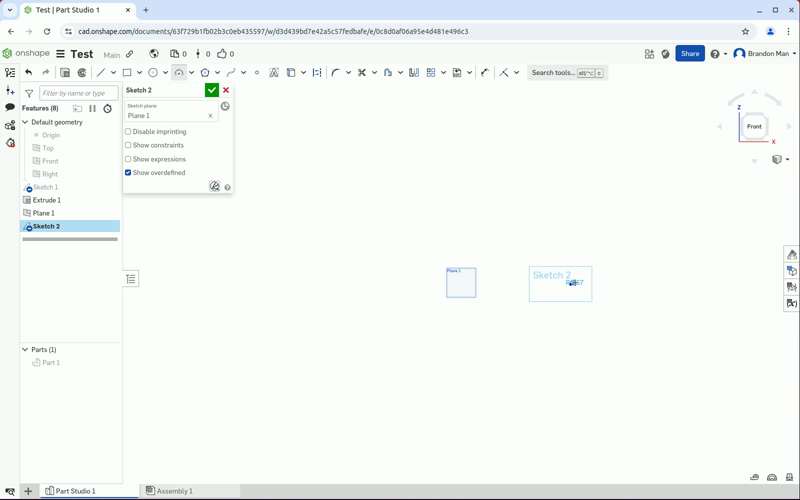
scroll(6)
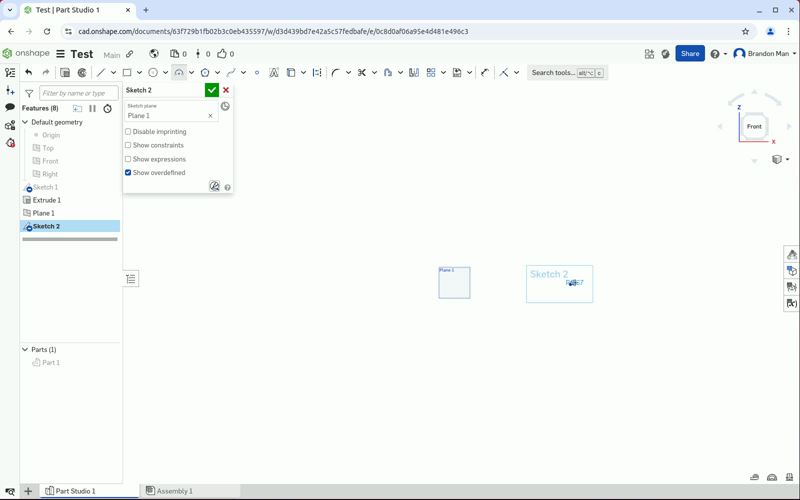
scroll(6)
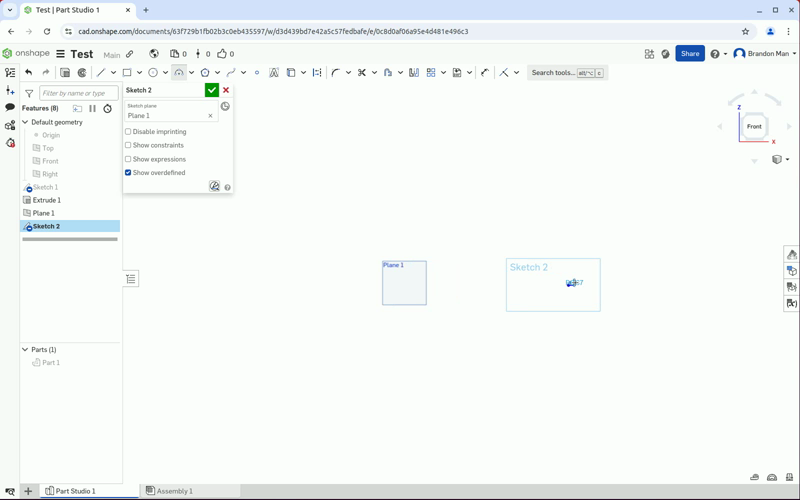
scroll(6)
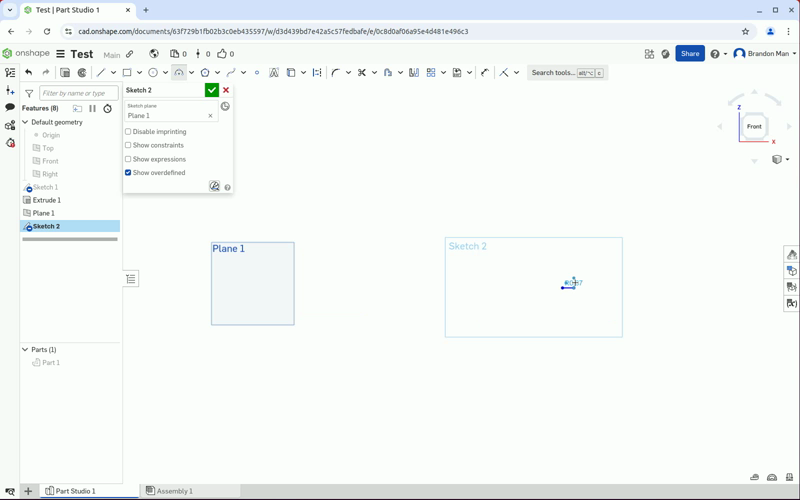
scroll(6)
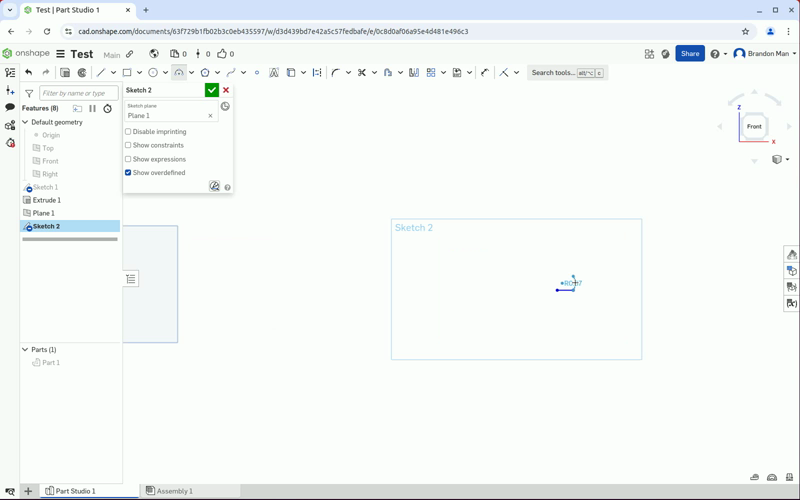
scroll(6)
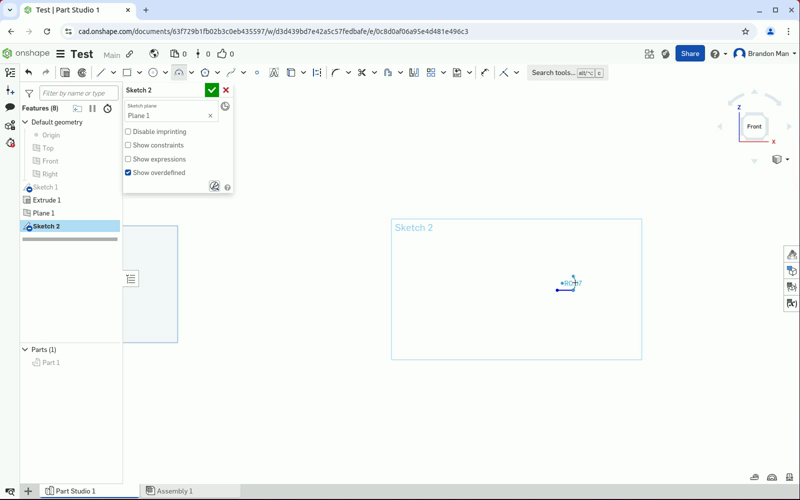
scroll(6)
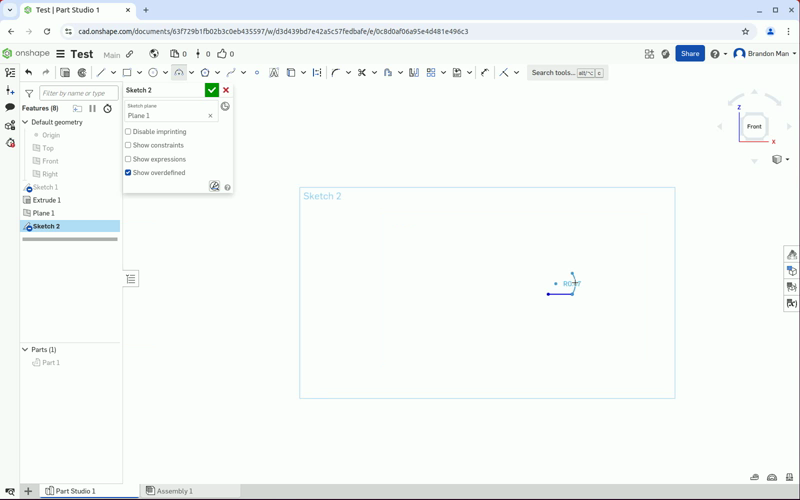
scroll(6)
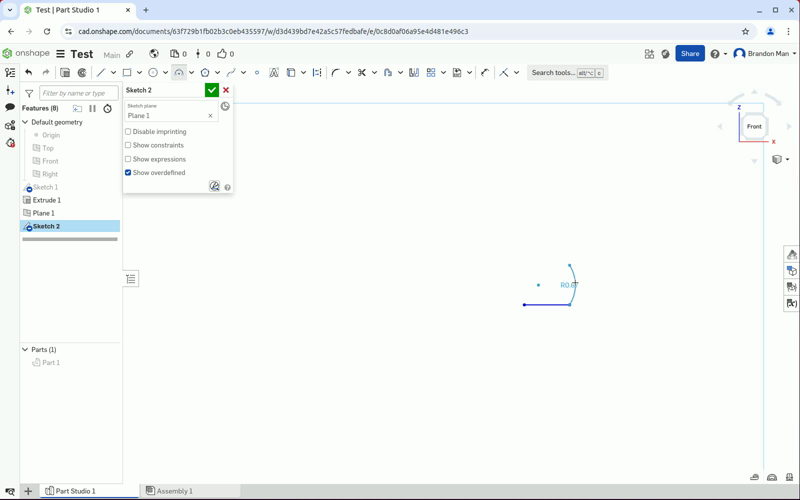
click(575, 282)
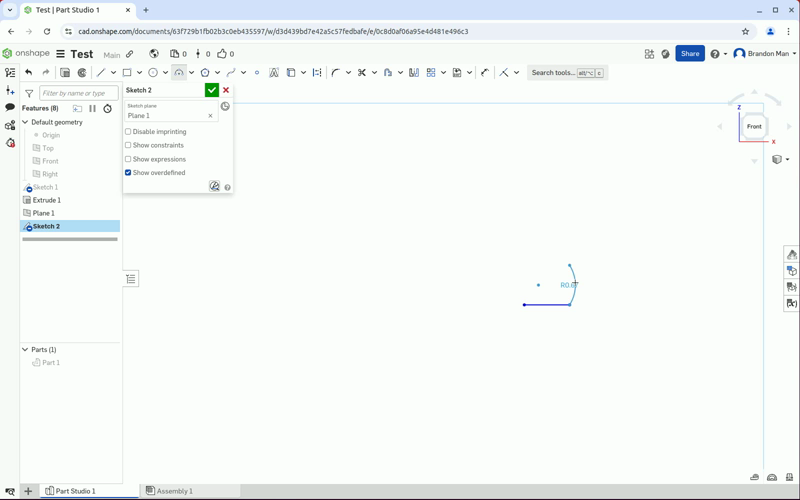
scroll(-6)
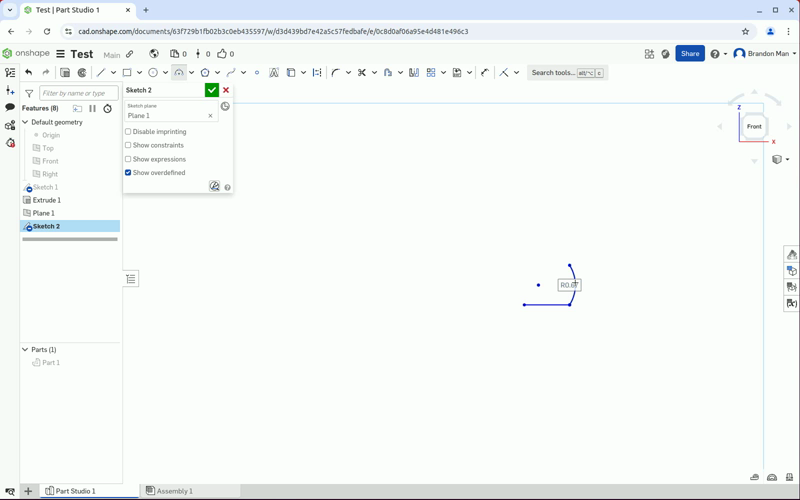
scroll(-6)
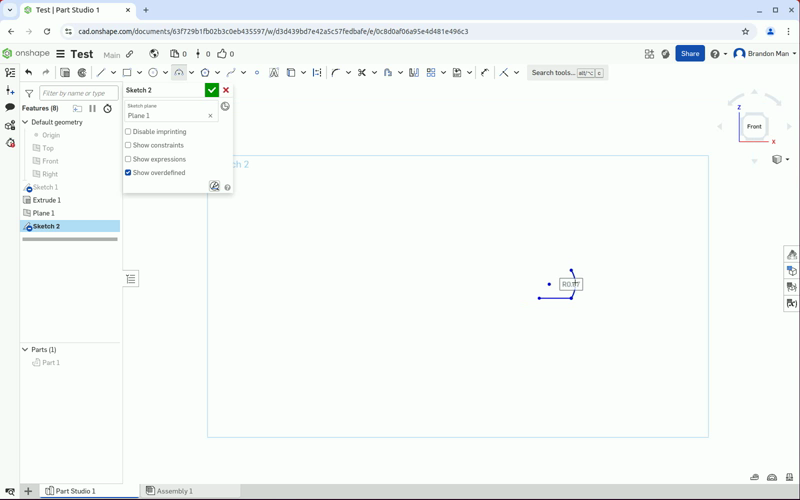
scroll(-6)
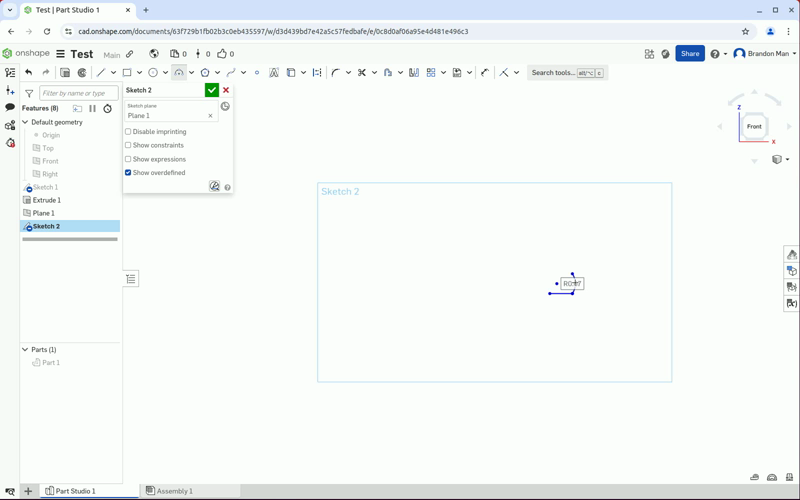
scroll(-6)
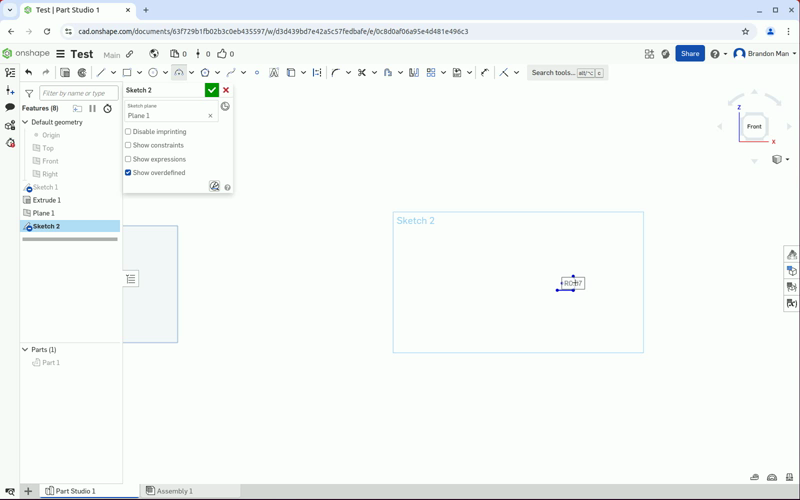
scroll(-6)
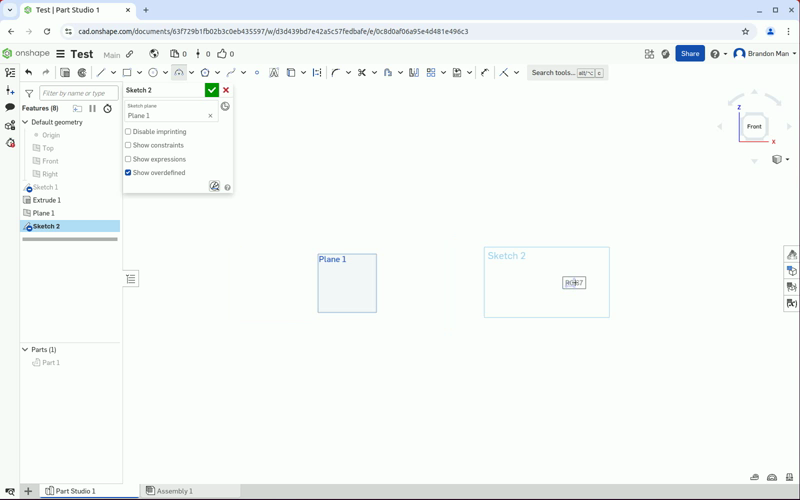
scroll(-6)
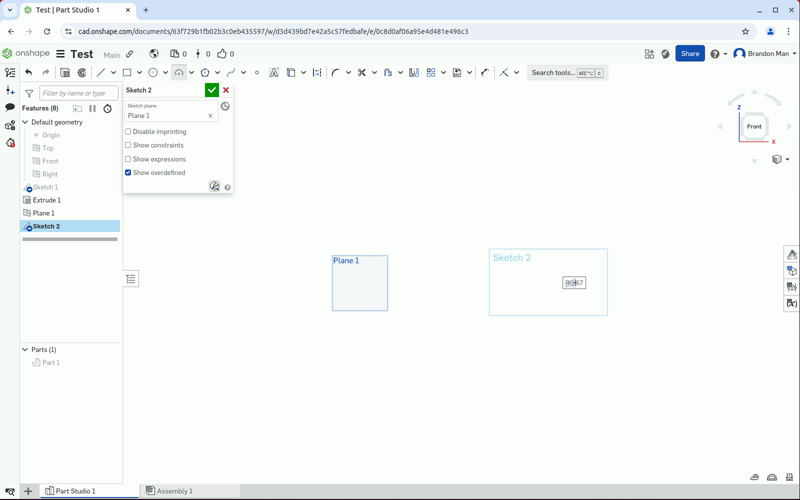
scroll(-6)
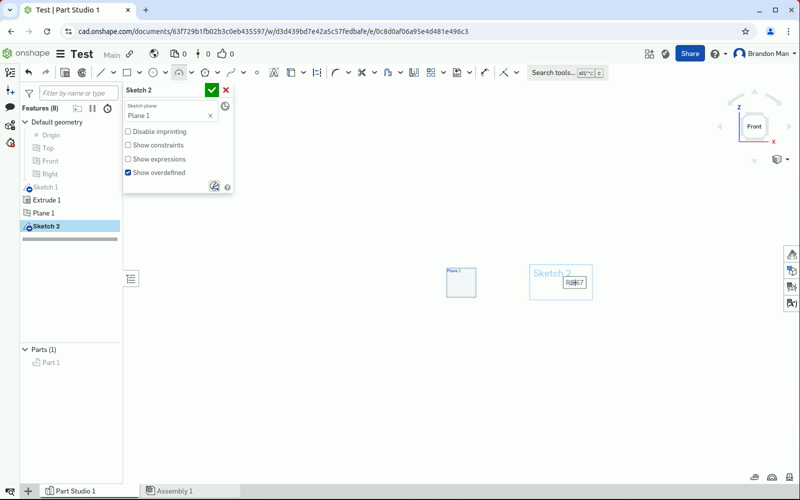
key_up(shift)
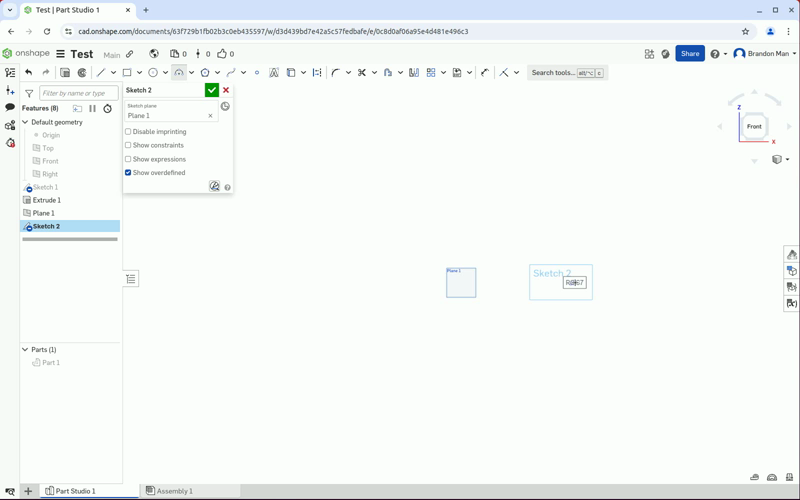
key(esc)
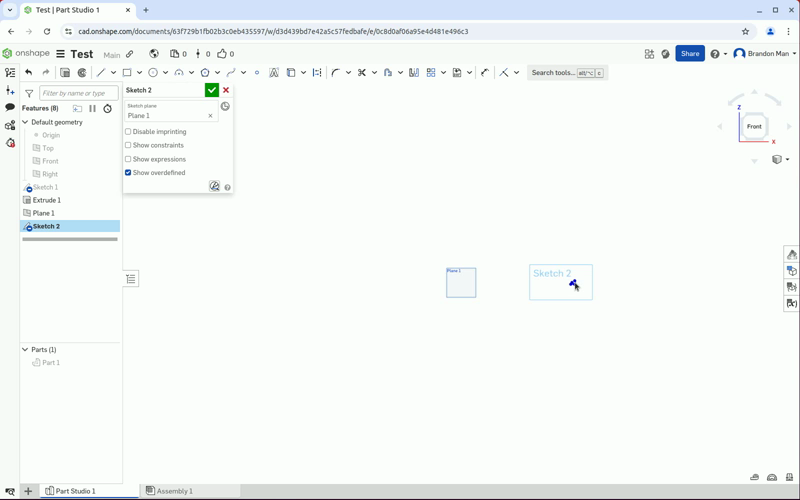
key(l)
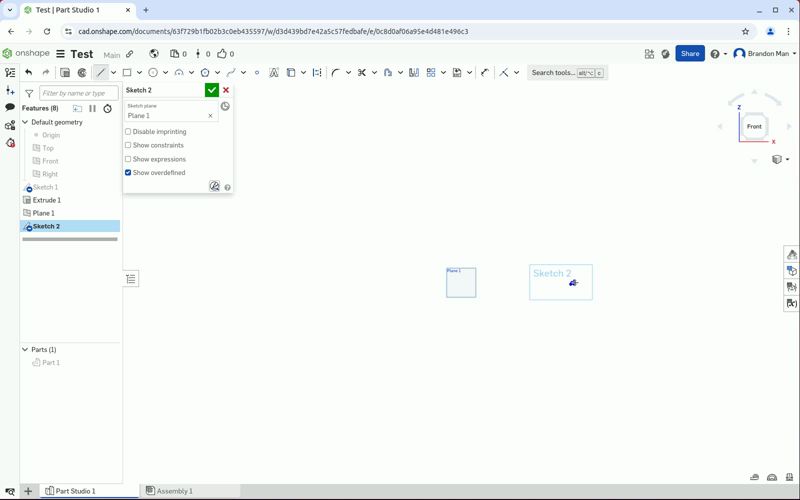
mouse_move(574, 280)
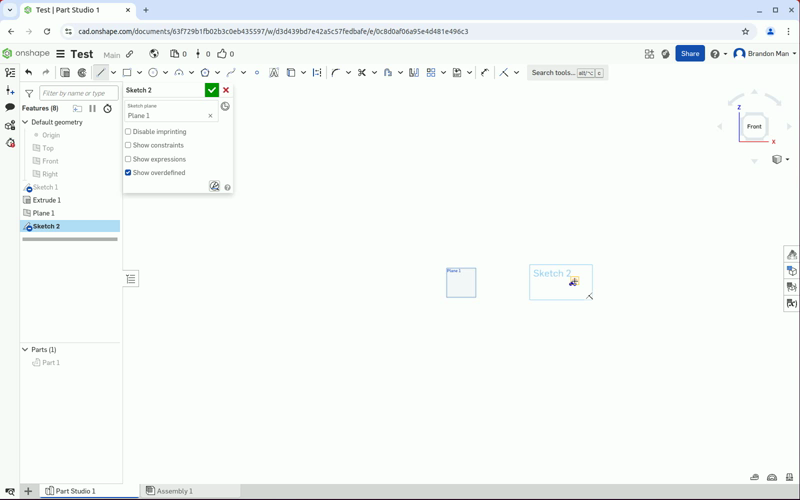
scroll(6)
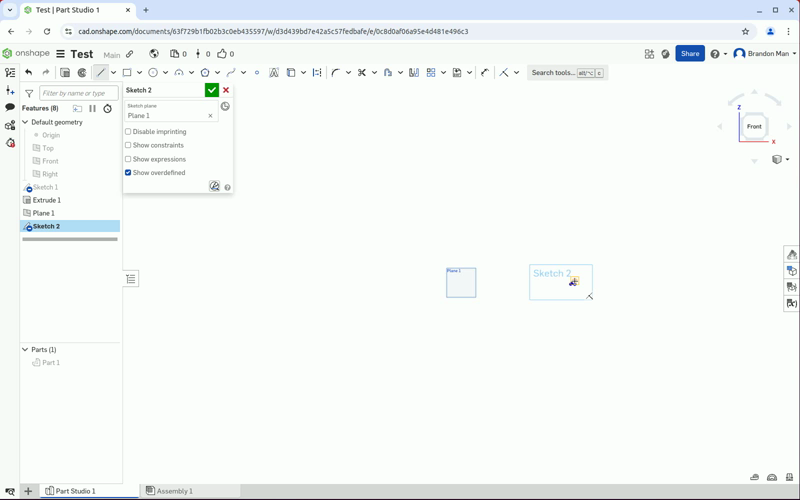
scroll(6)
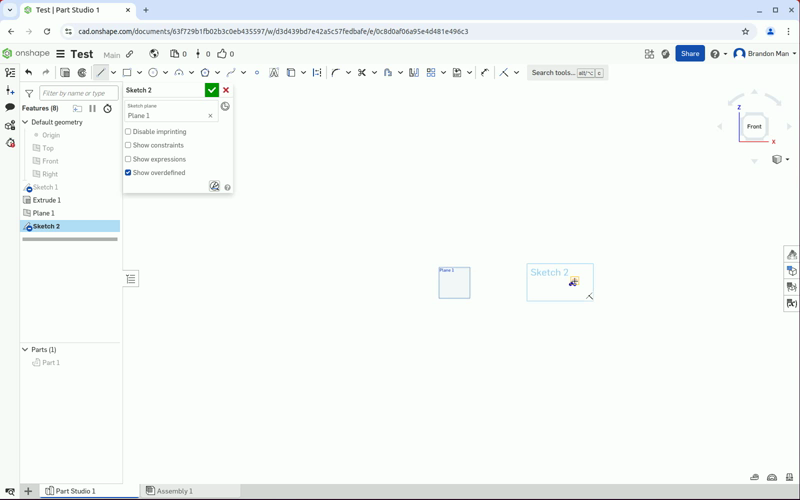
scroll(6)
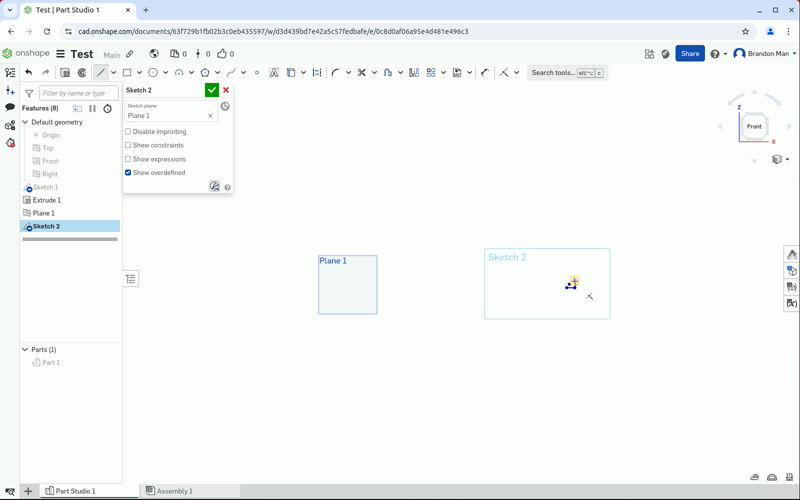
scroll(6)
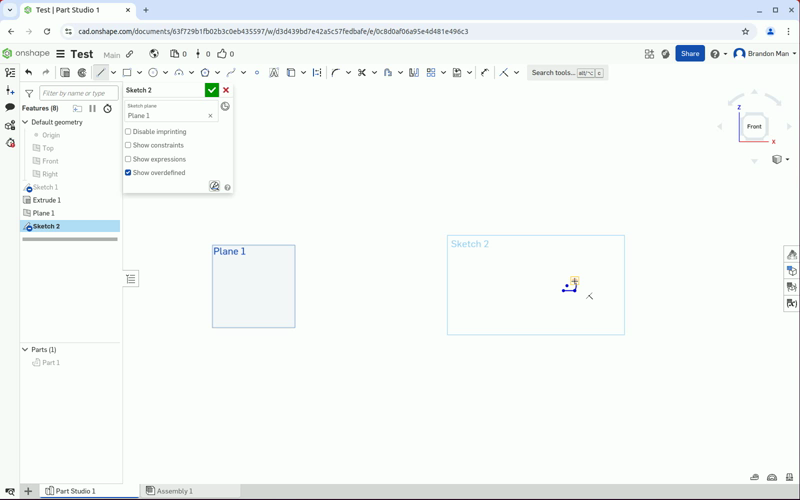
scroll(6)
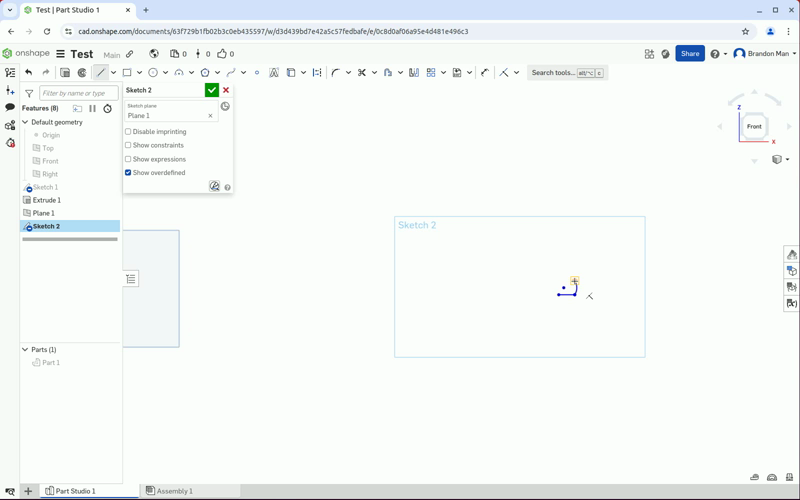
scroll(6)
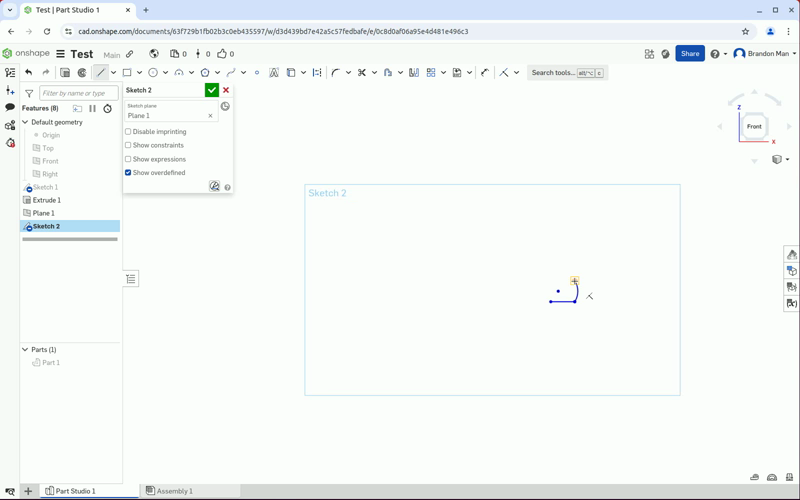
scroll(6)
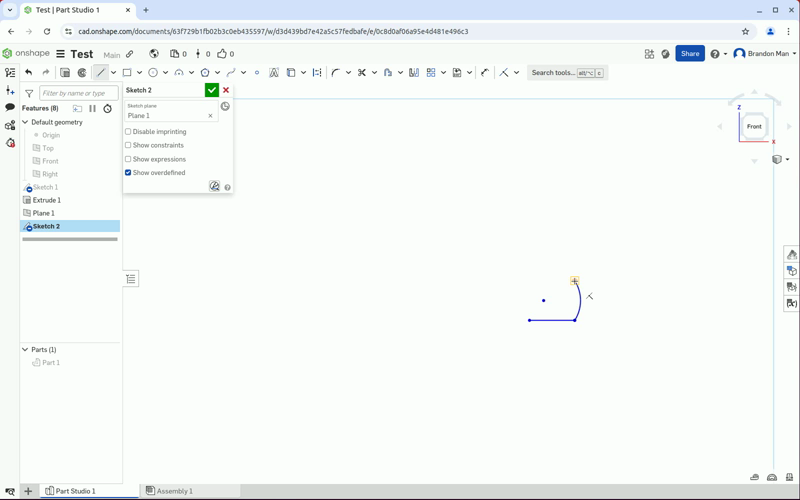
click(574, 280)
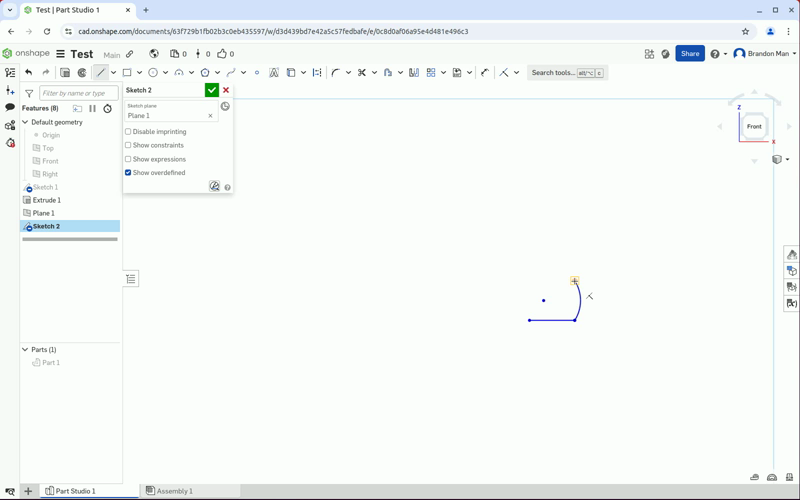
scroll(-6)
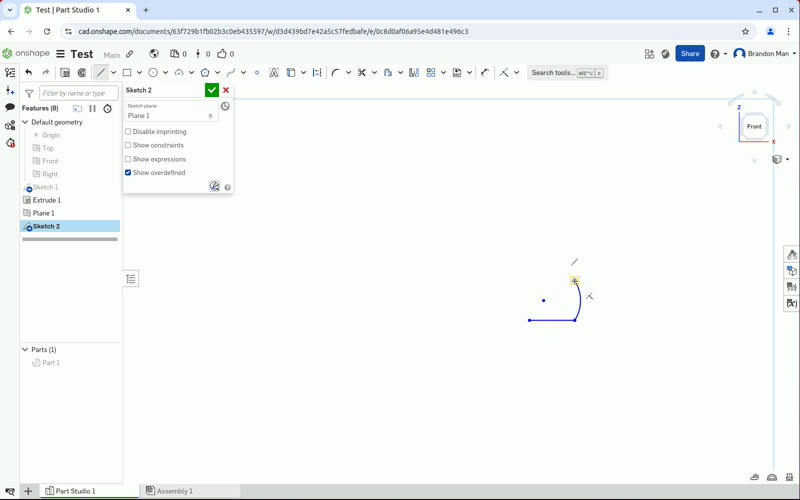
scroll(-6)
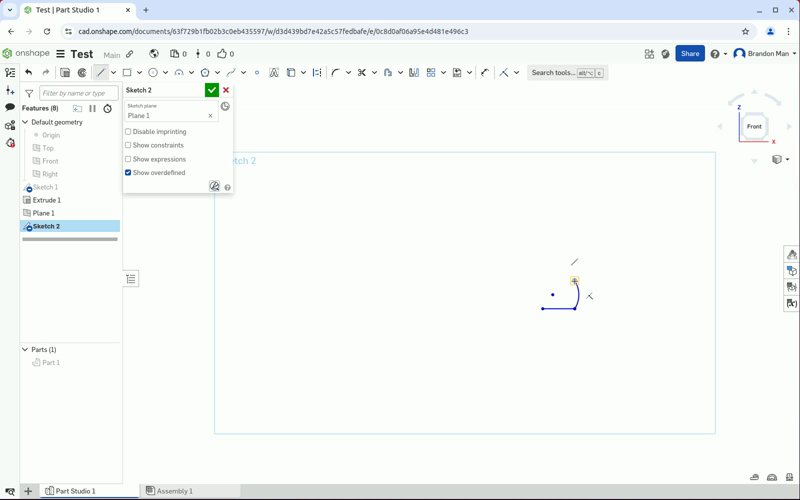
scroll(-6)
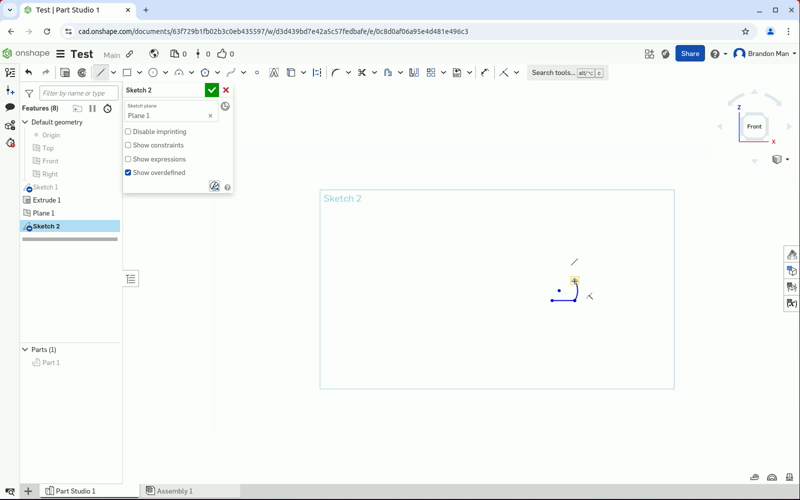
scroll(-6)
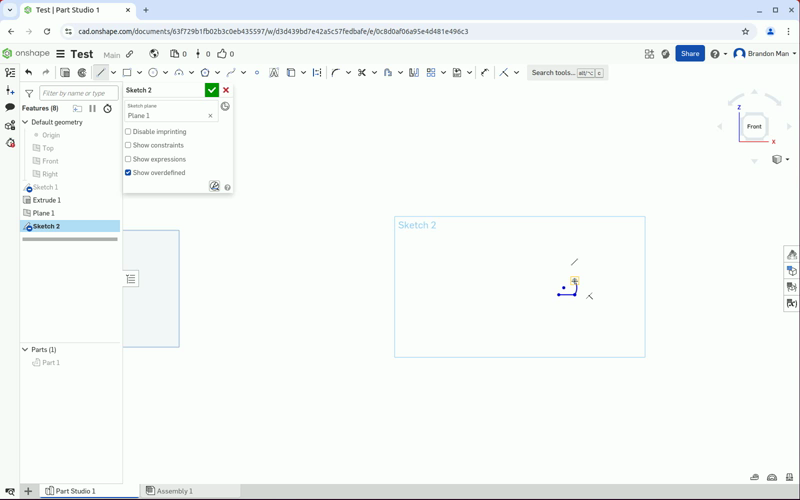
scroll(-6)
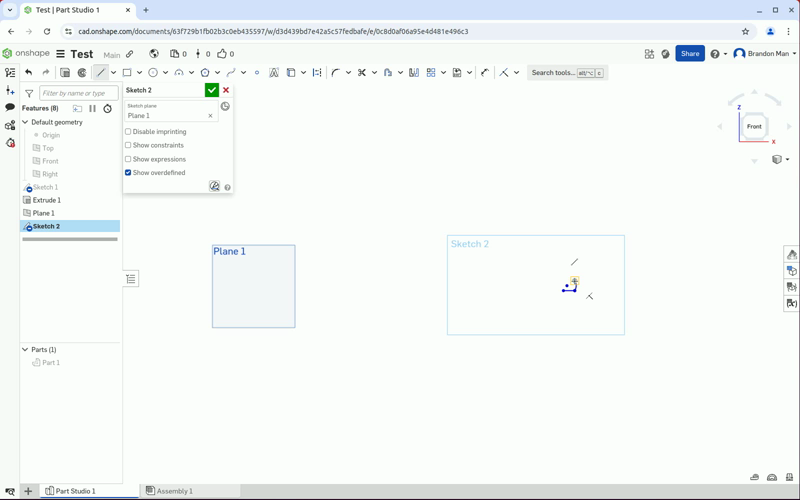
scroll(-6)
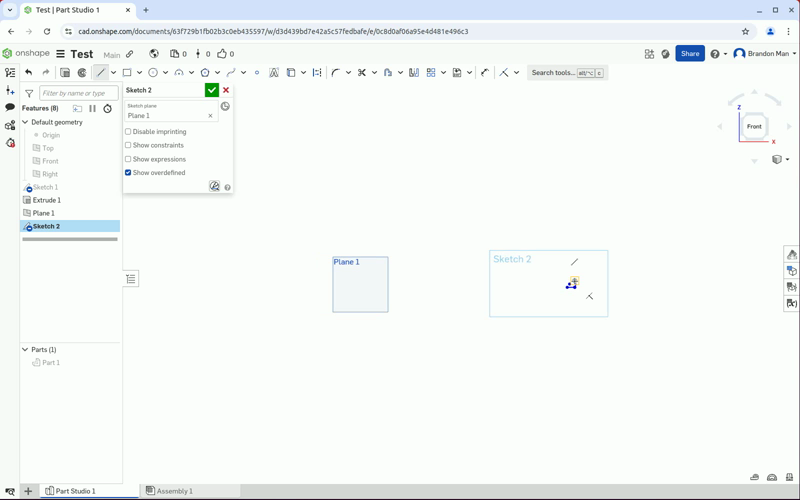
scroll(-6)
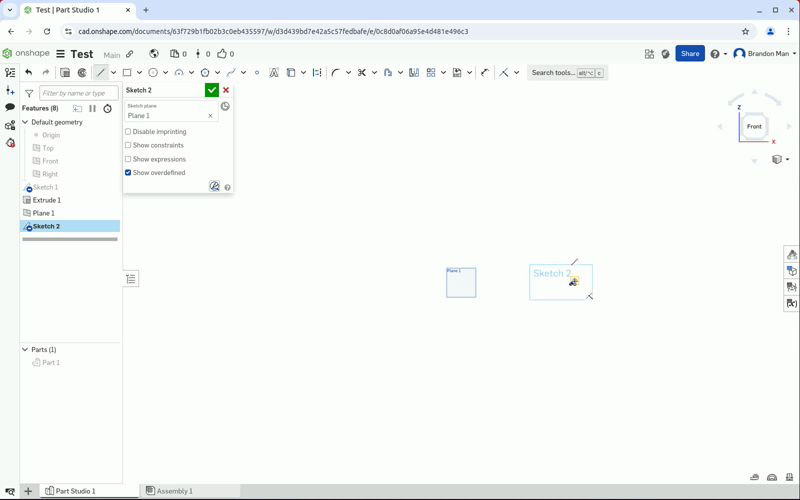
key_down(shift)
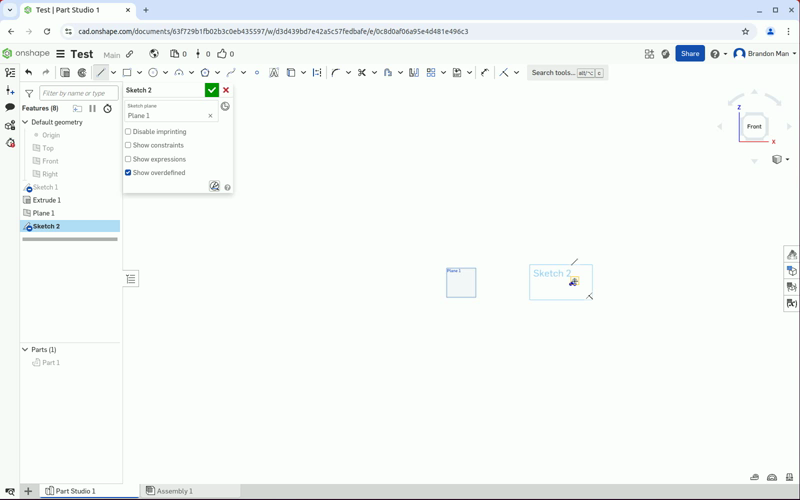
mouse_move(589, 280)
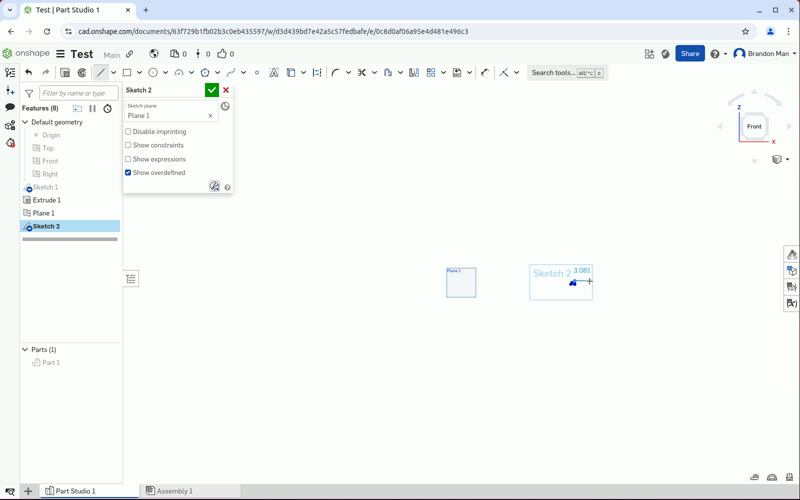
mouse_move(570, 280)
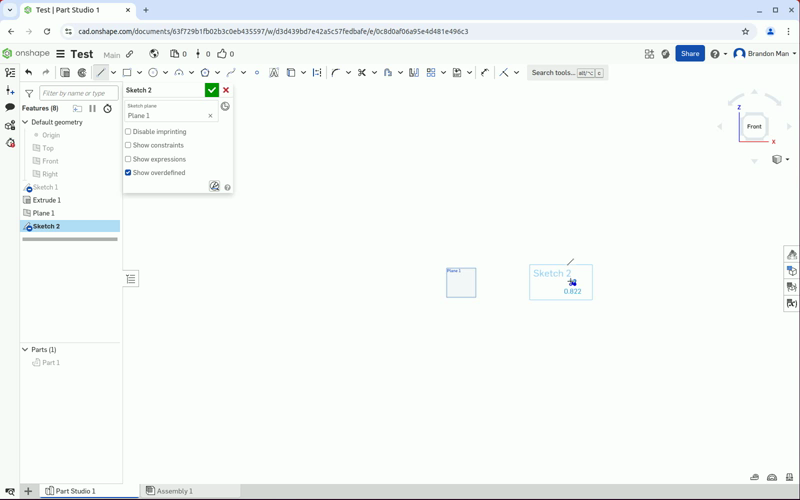
scroll(6)
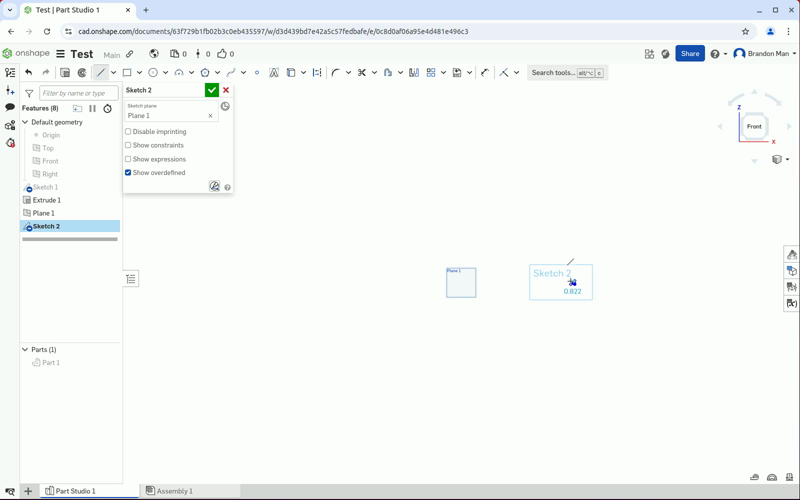
scroll(6)
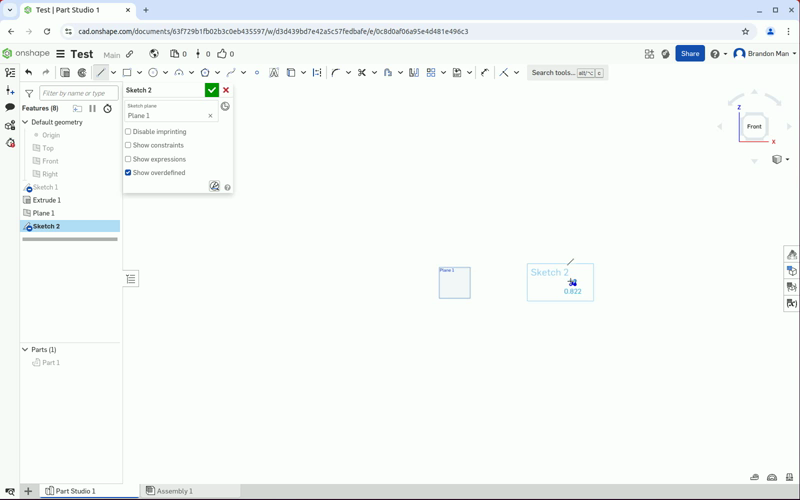
scroll(6)
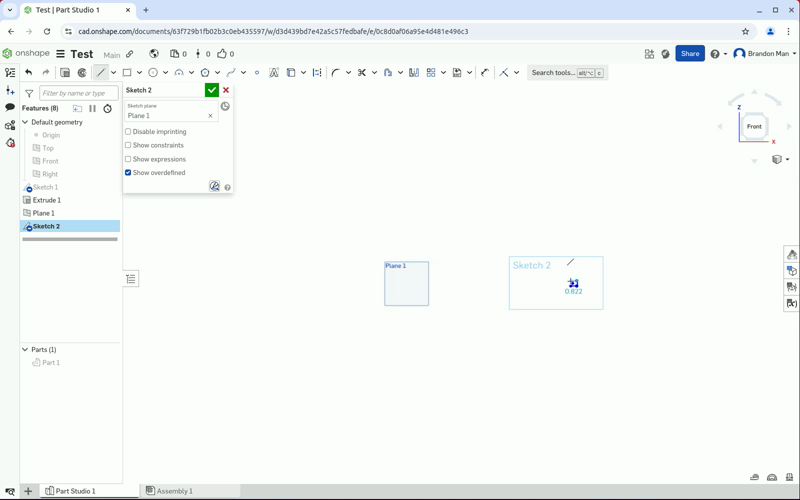
scroll(6)
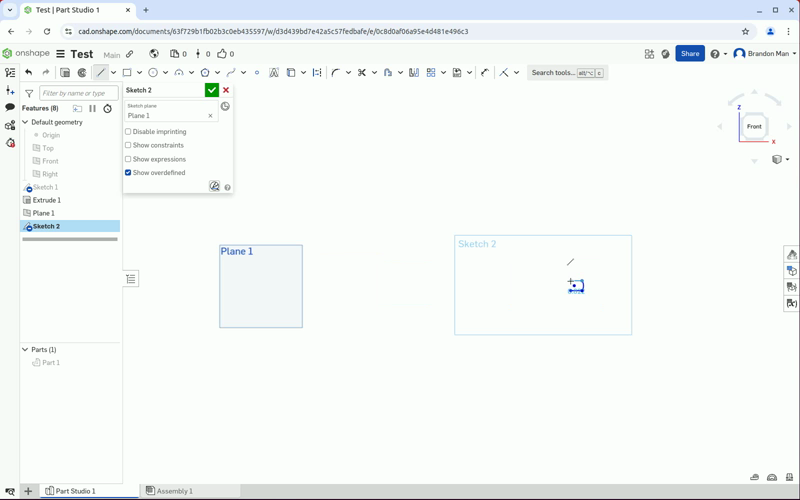
scroll(6)
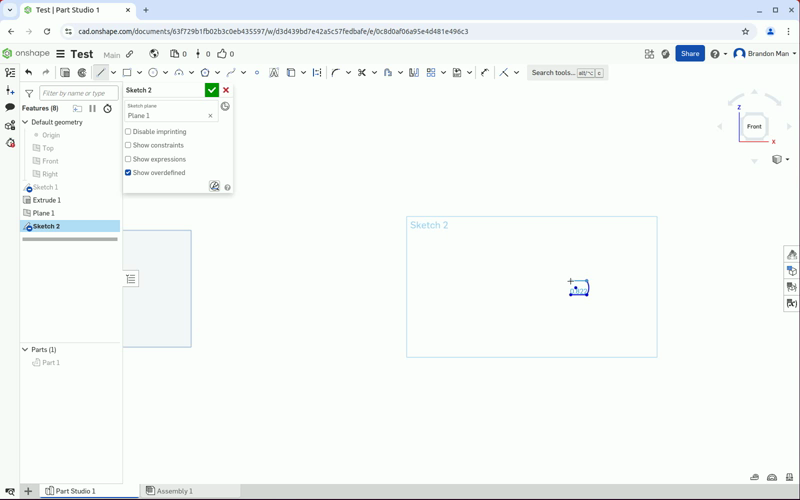
scroll(6)
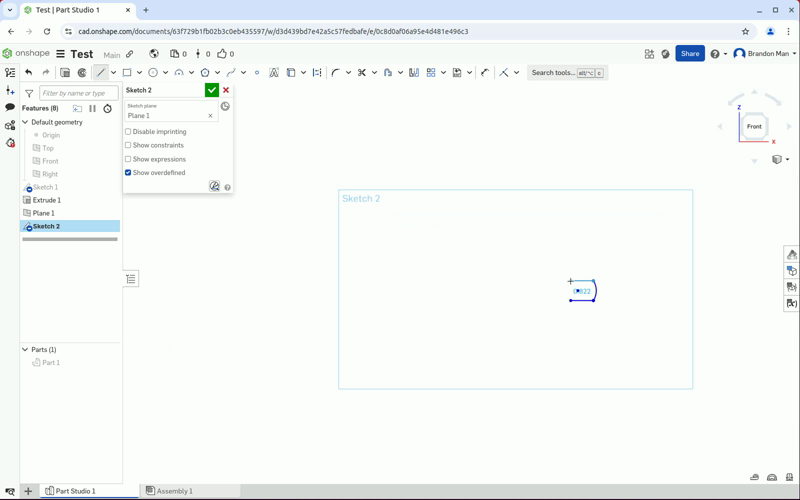
scroll(6)
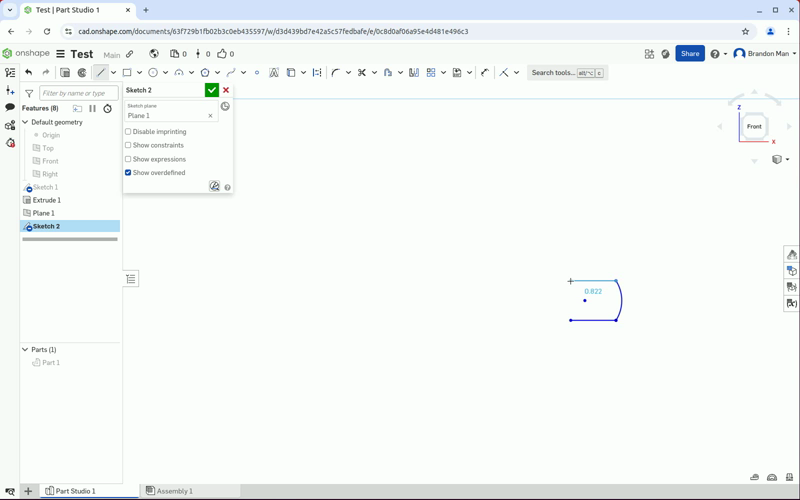
click(570, 280)
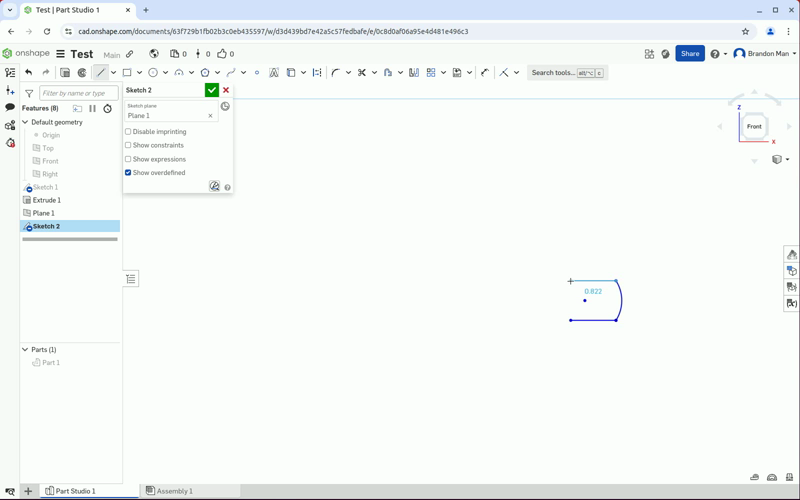
scroll(-6)
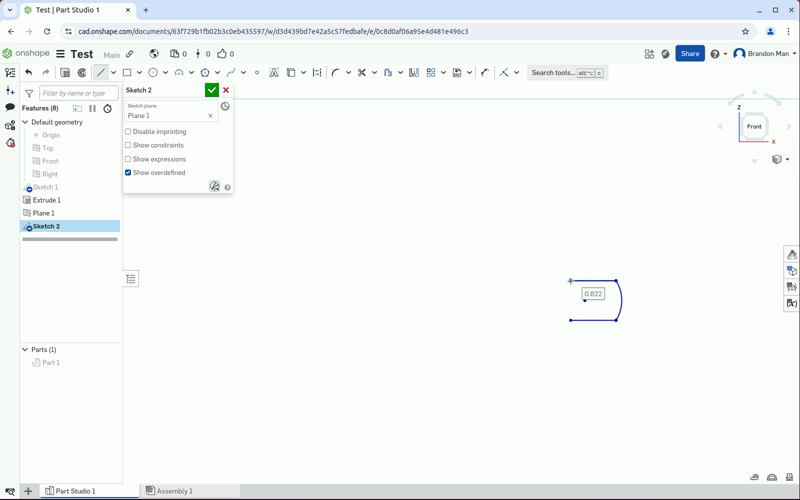
scroll(-6)
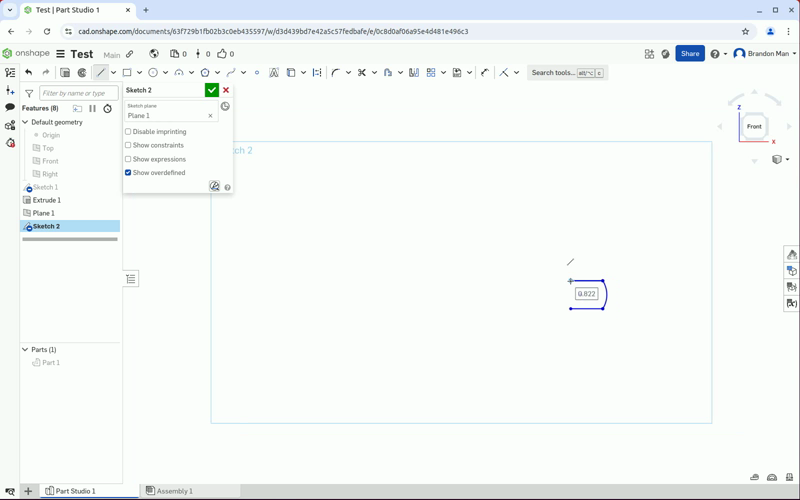
scroll(-6)
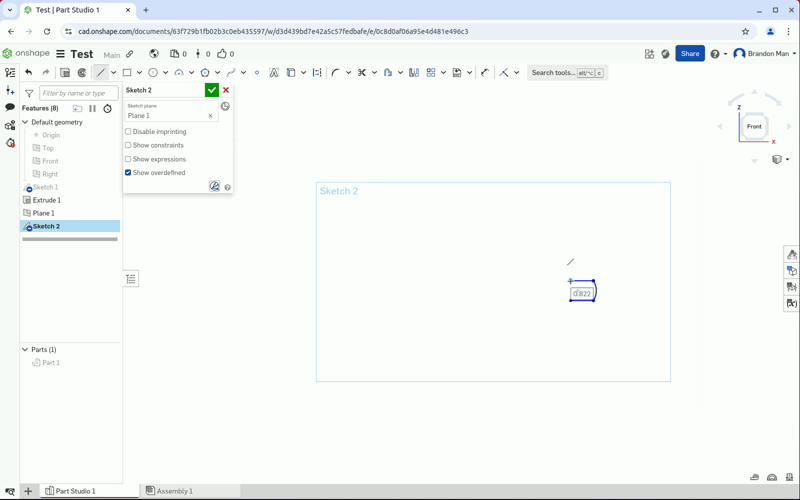
scroll(-6)
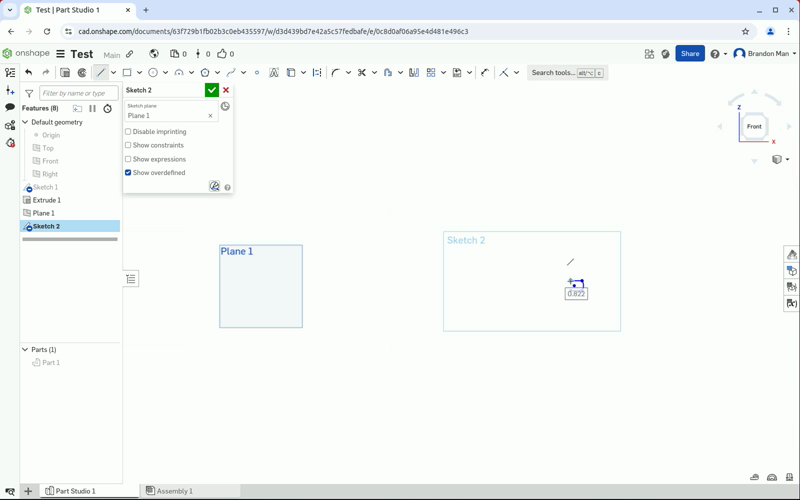
scroll(-6)
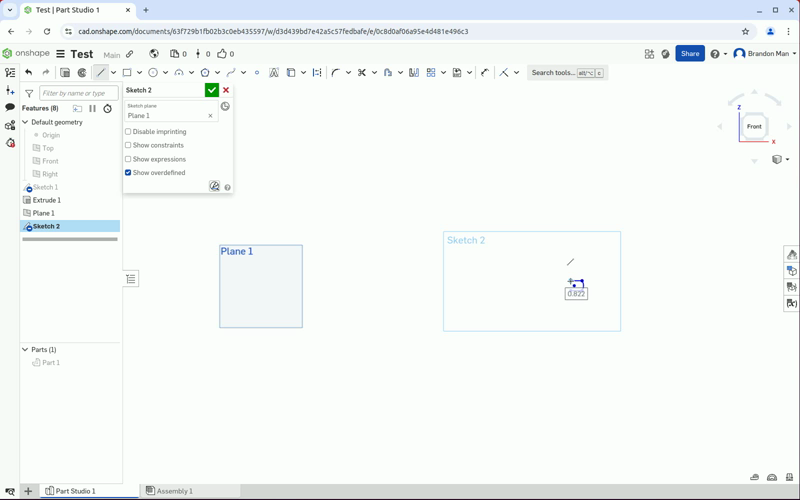
scroll(-6)
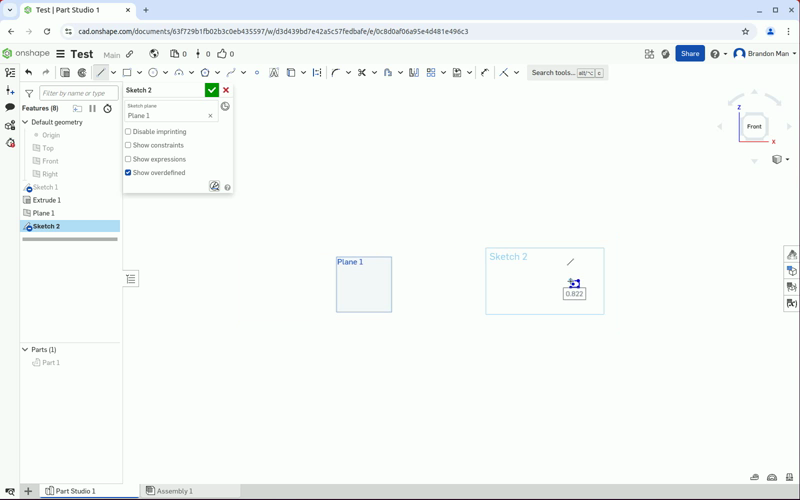
scroll(-6)
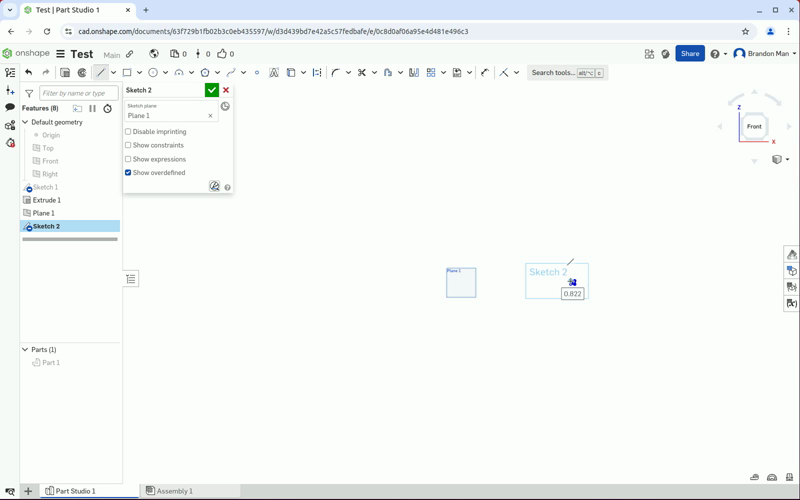
key_up(shift)
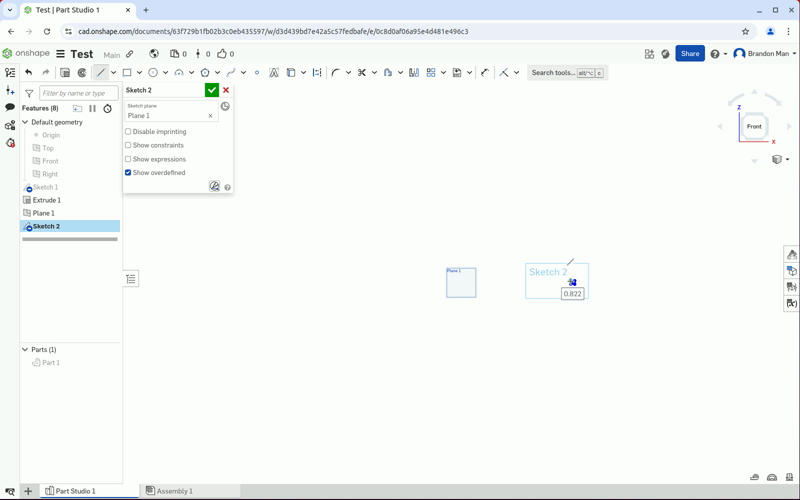
key_down(shift)
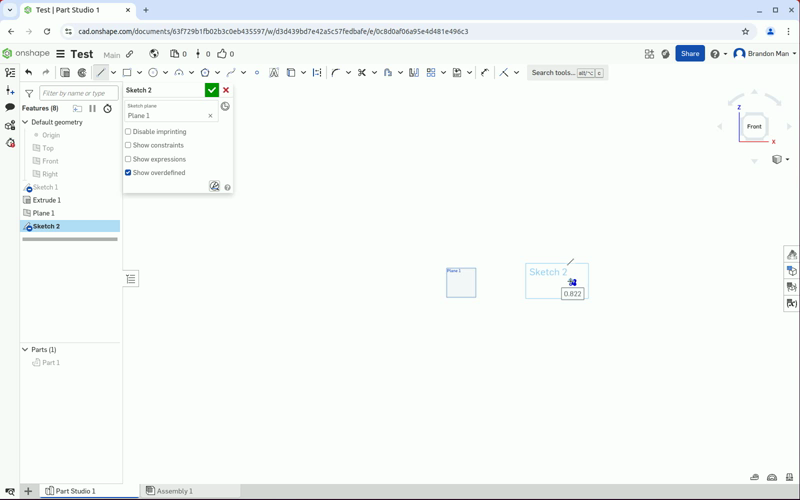
mouse_move(589, 280)
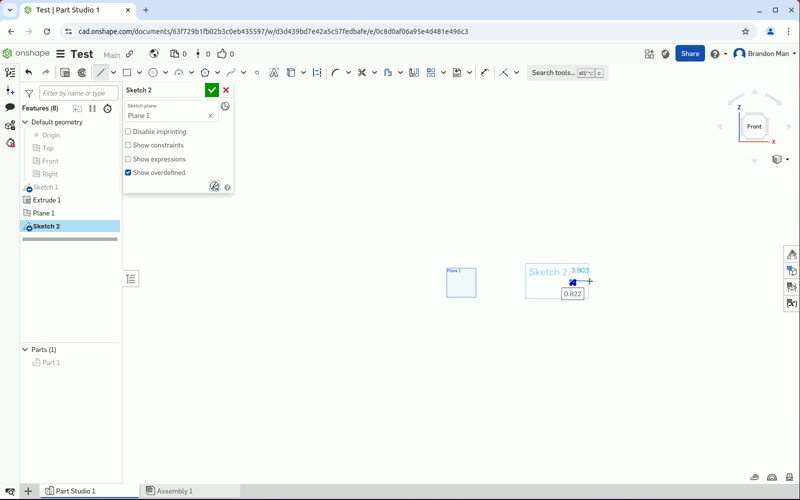
mouse_move(570, 282)
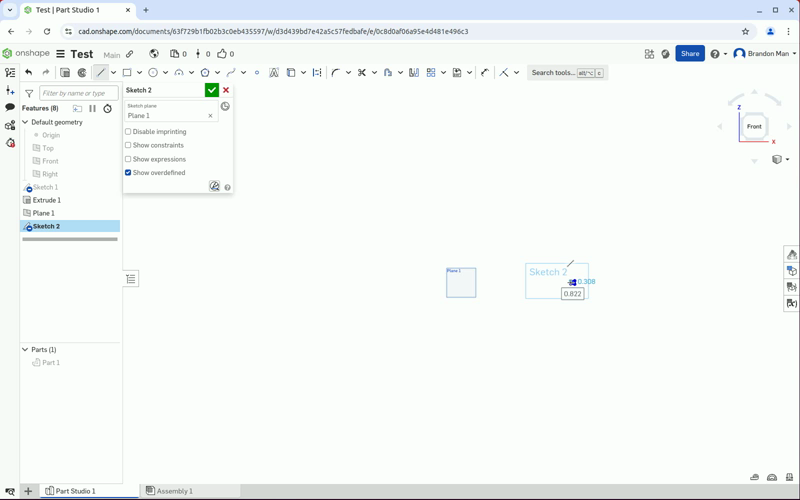
scroll(6)
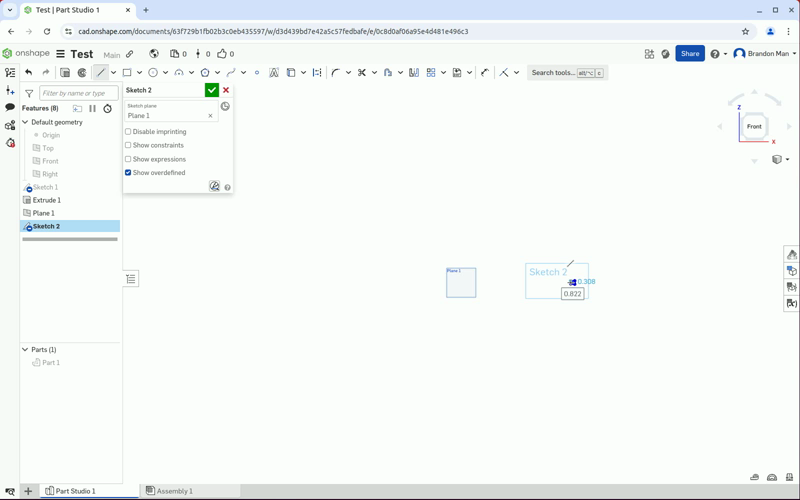
scroll(6)
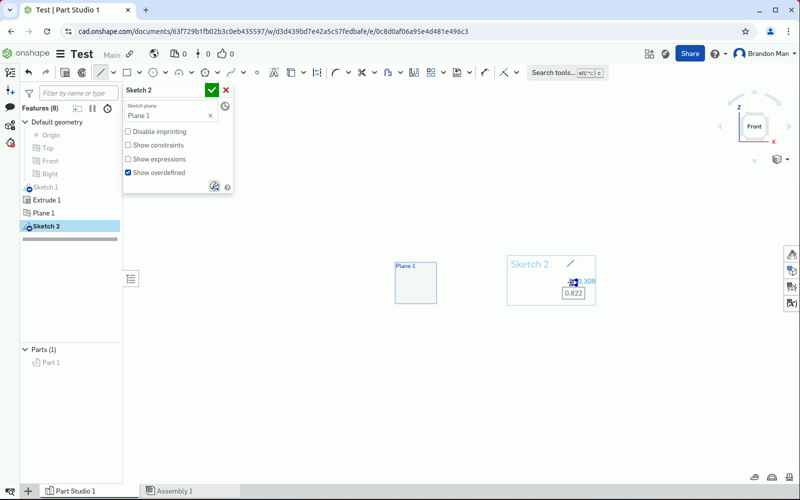
scroll(6)
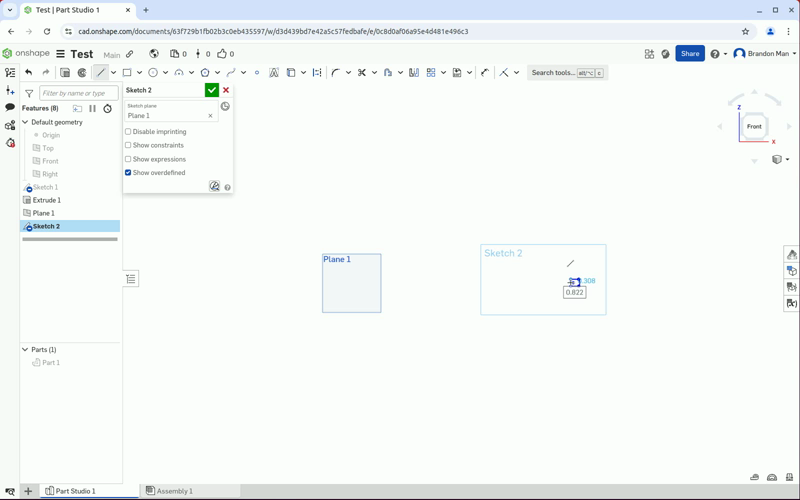
scroll(6)
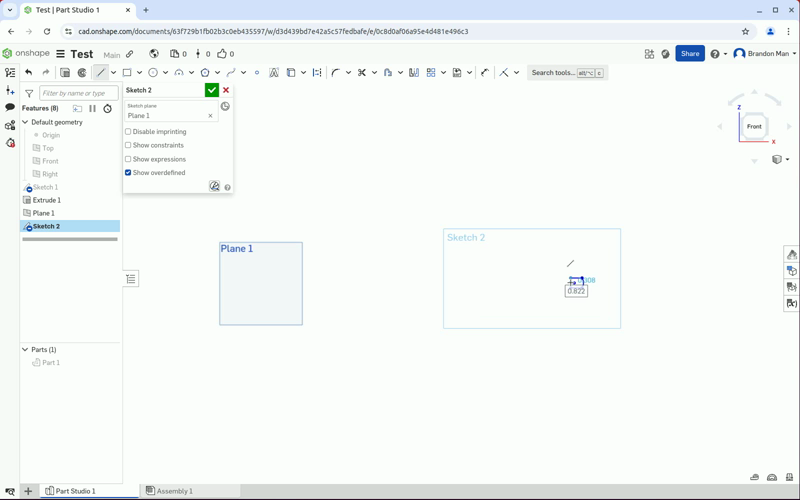
scroll(6)
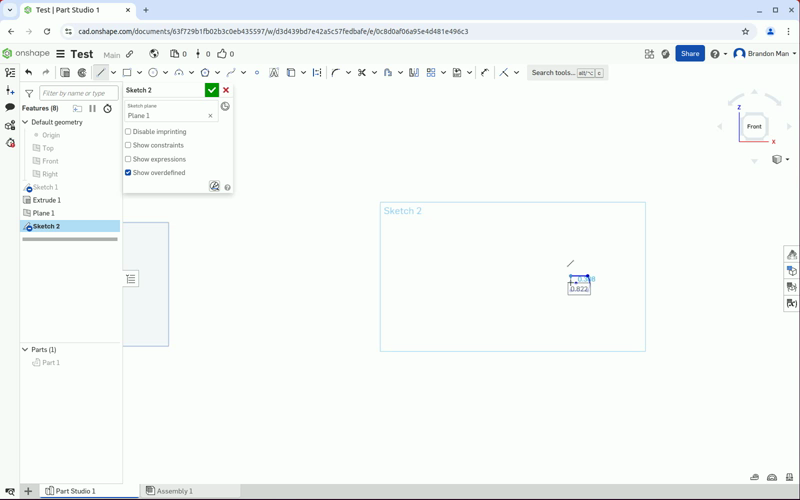
scroll(6)
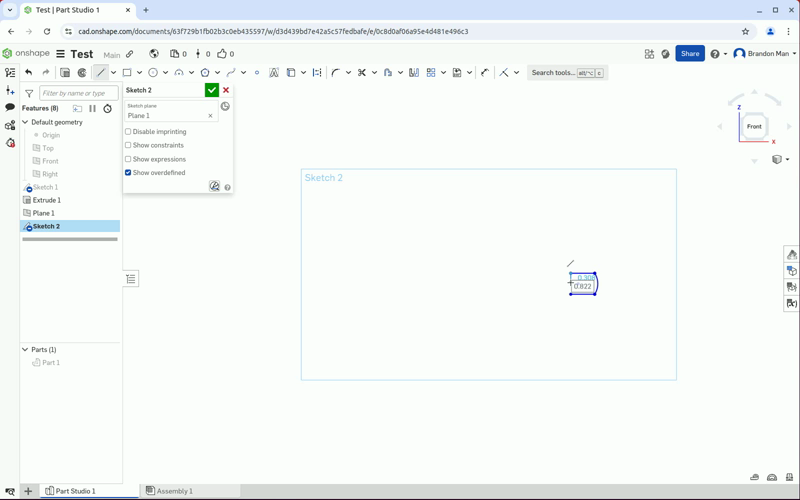
scroll(6)
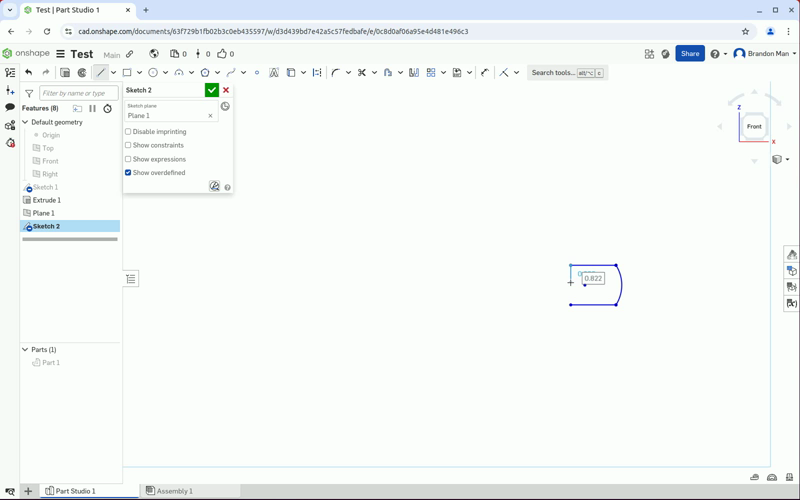
click(570, 282)
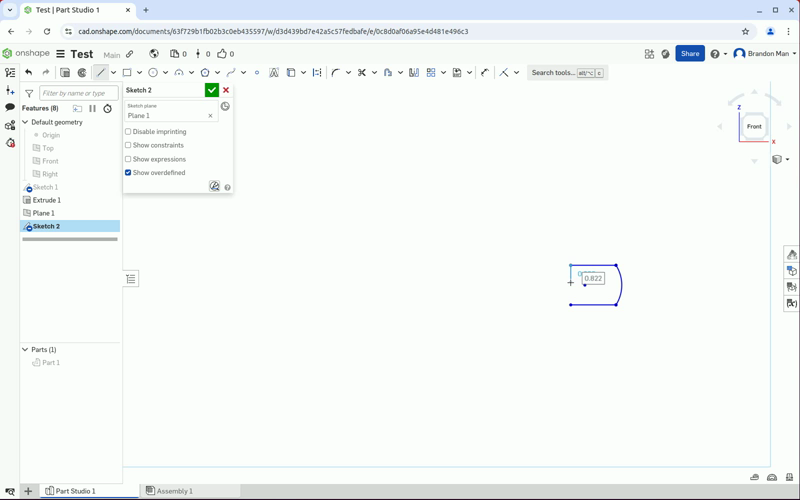
scroll(-6)
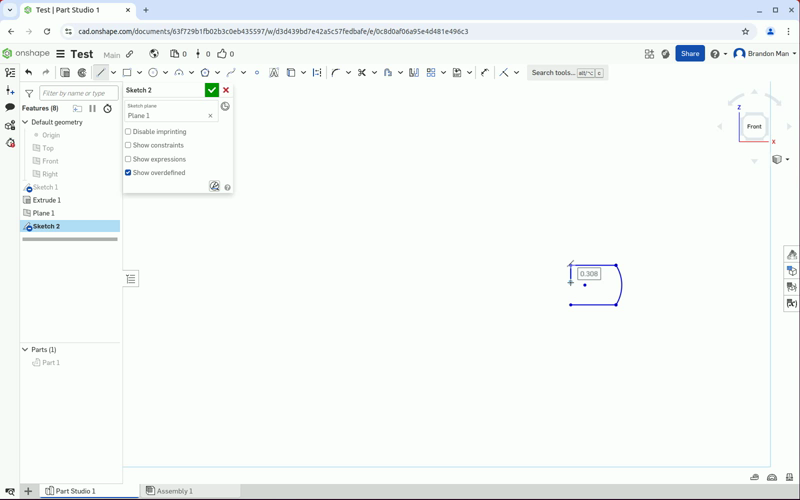
scroll(-6)
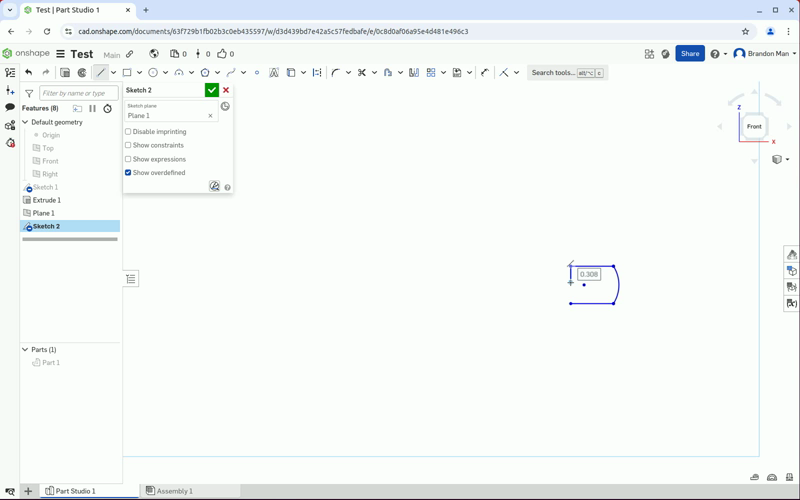
scroll(-6)
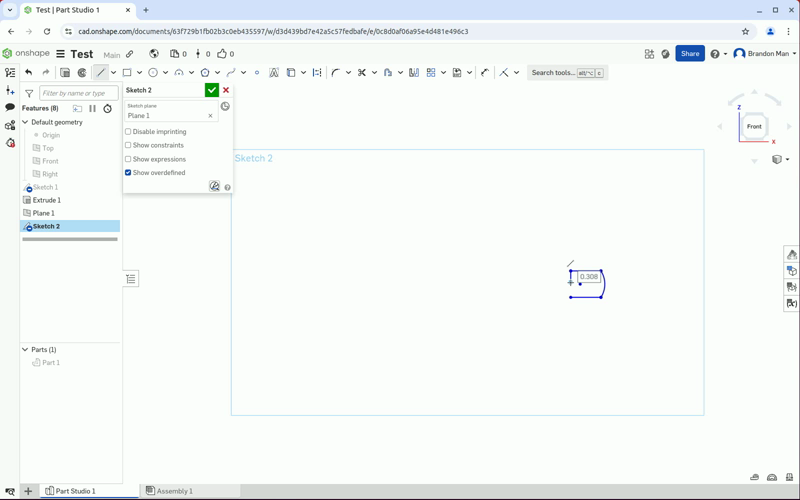
scroll(-6)
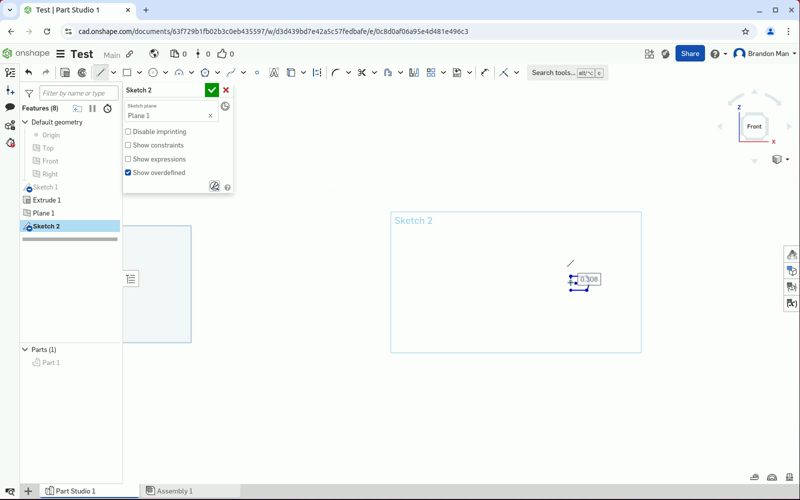
scroll(-6)
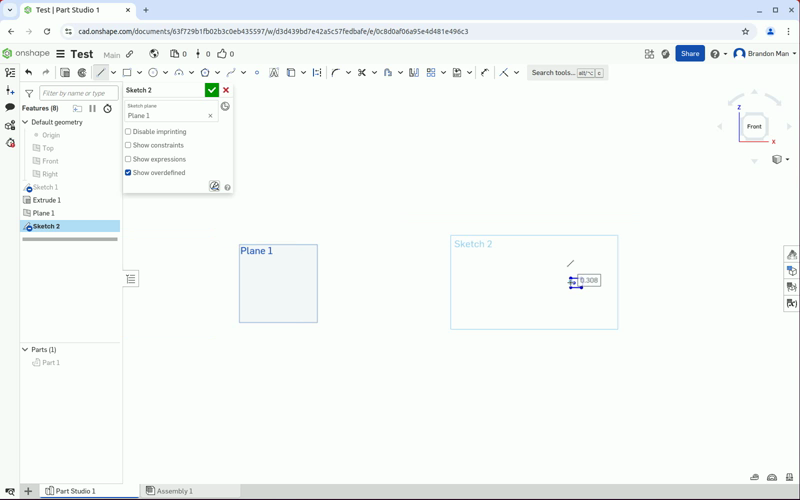
scroll(-6)
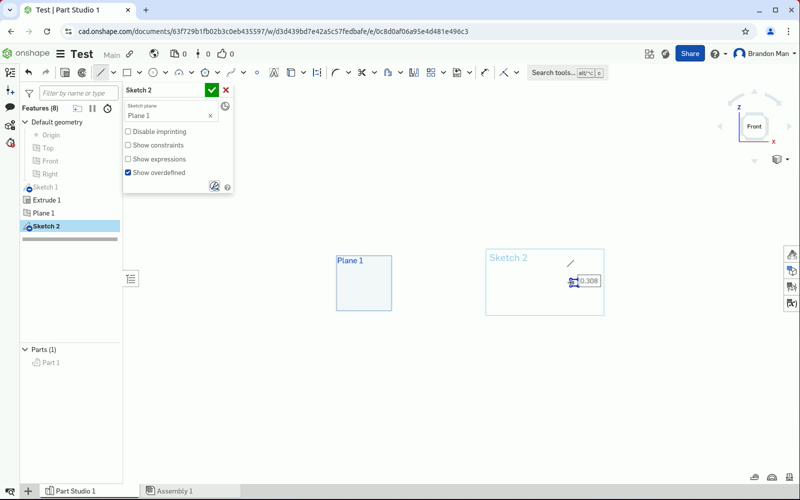
scroll(-6)
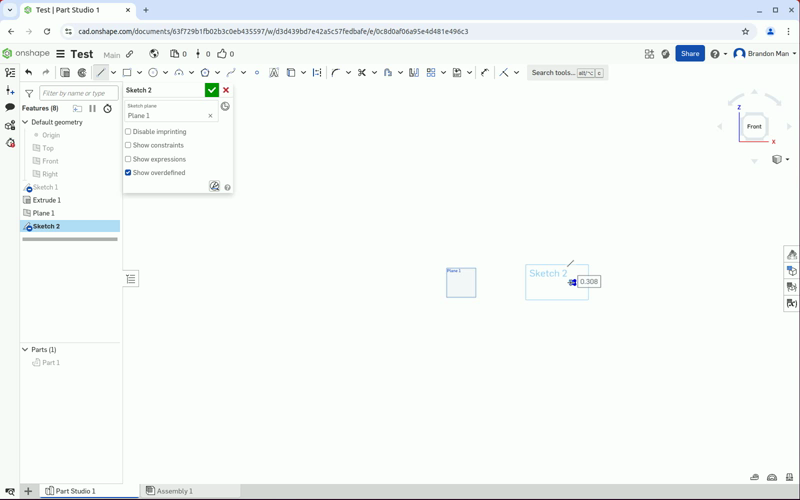
key_up(shift)
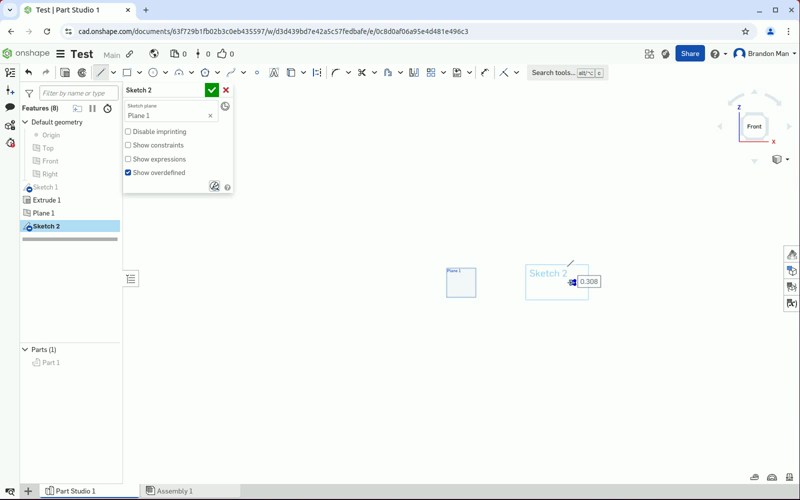
mouse_move(589, 282)
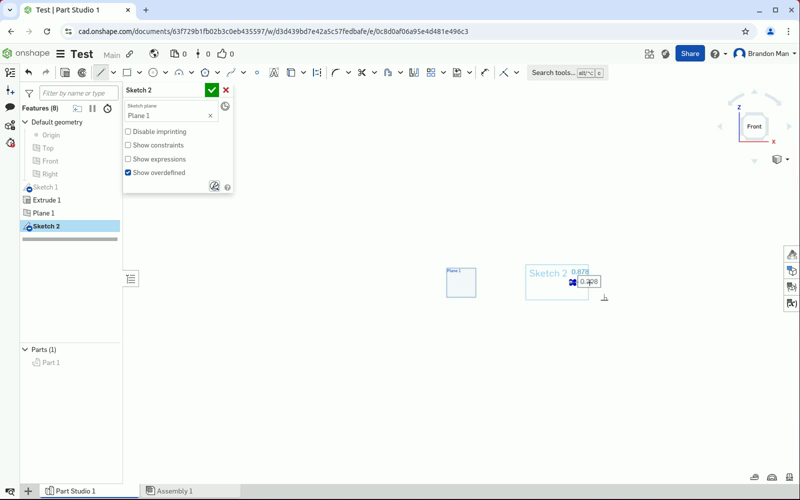
key_down(shift)
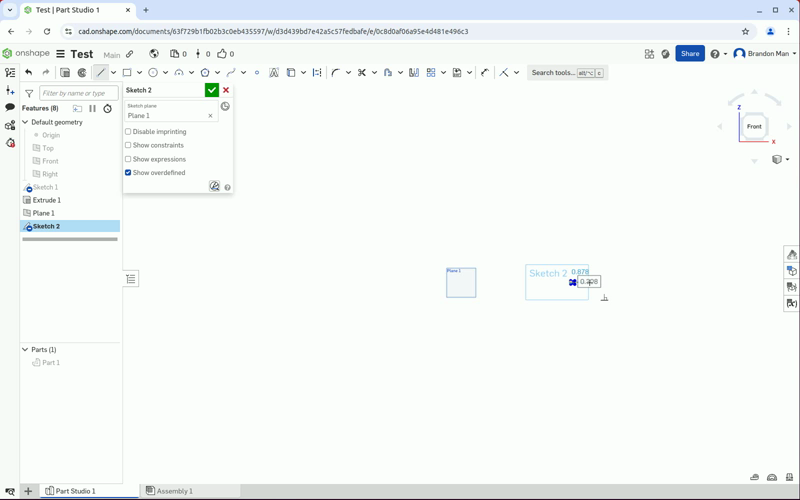
mouse_move(570, 284)
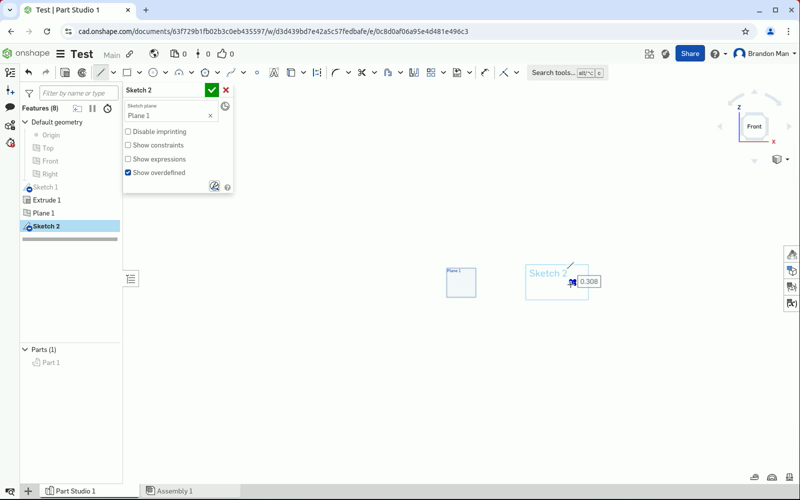
scroll(6)
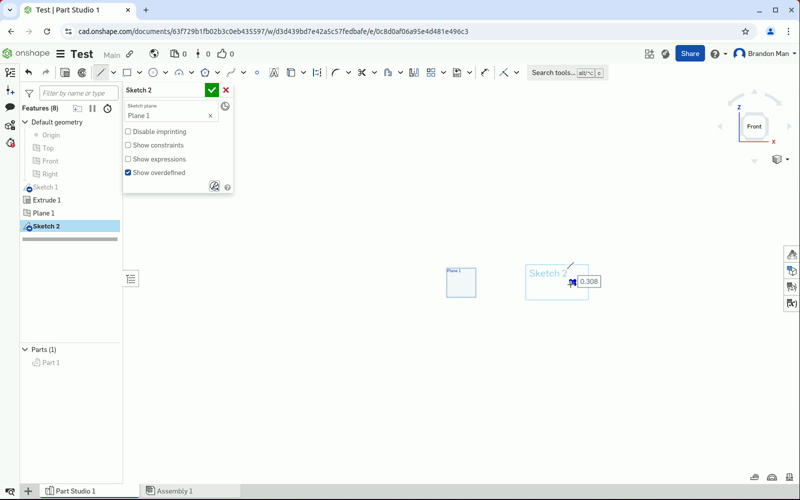
scroll(6)
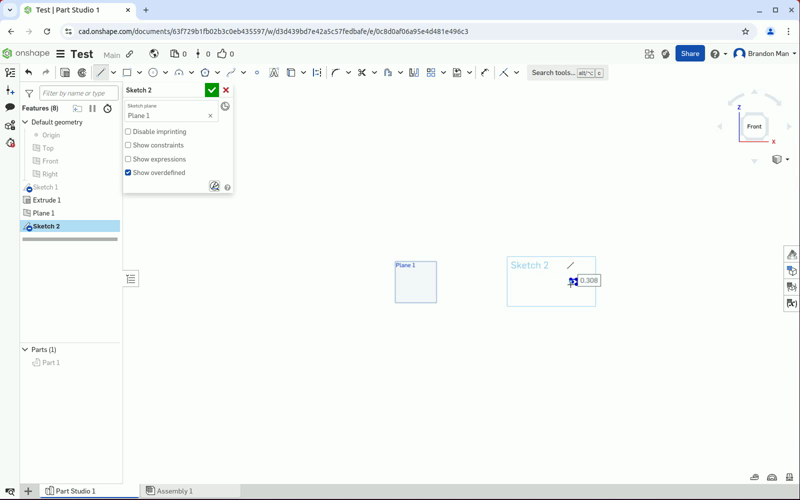
scroll(6)
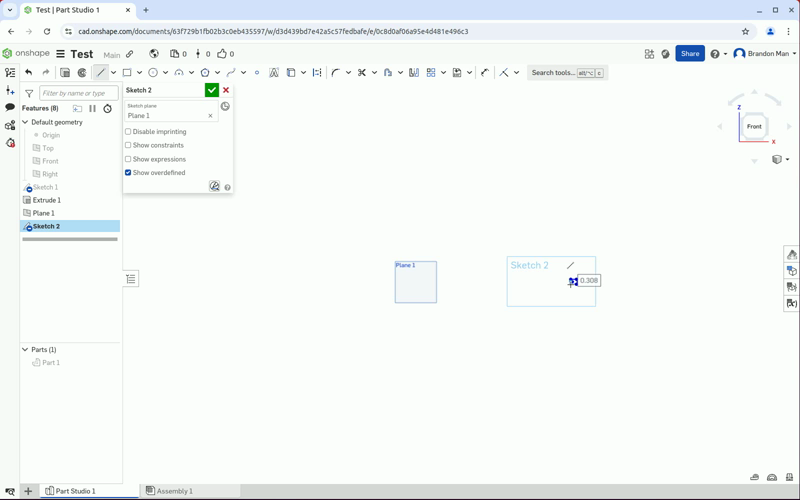
scroll(6)
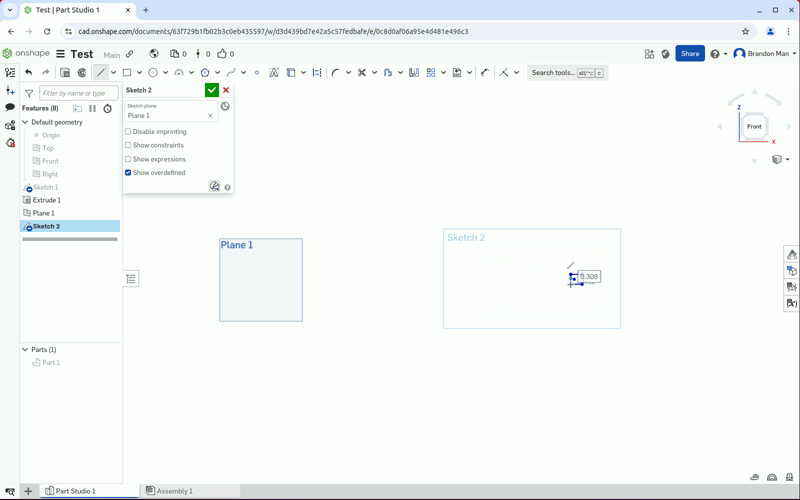
scroll(6)
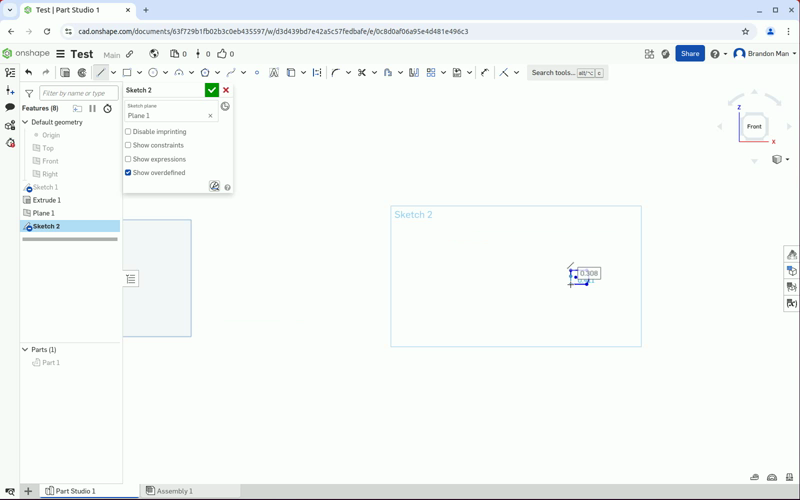
scroll(6)
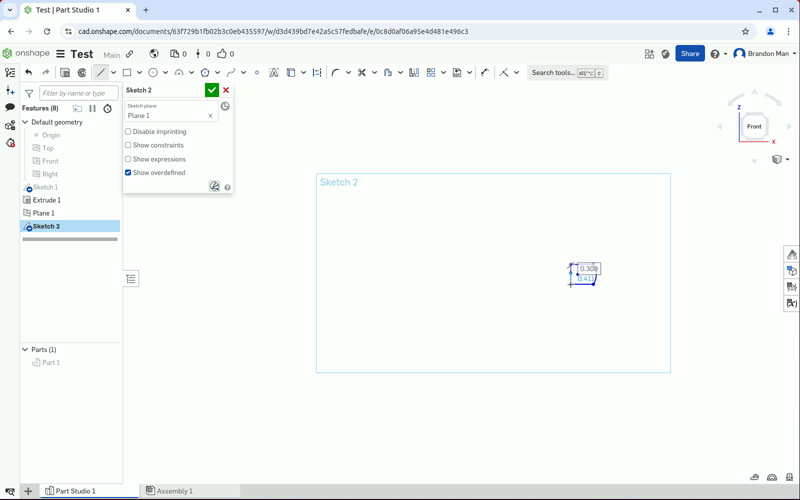
scroll(6)
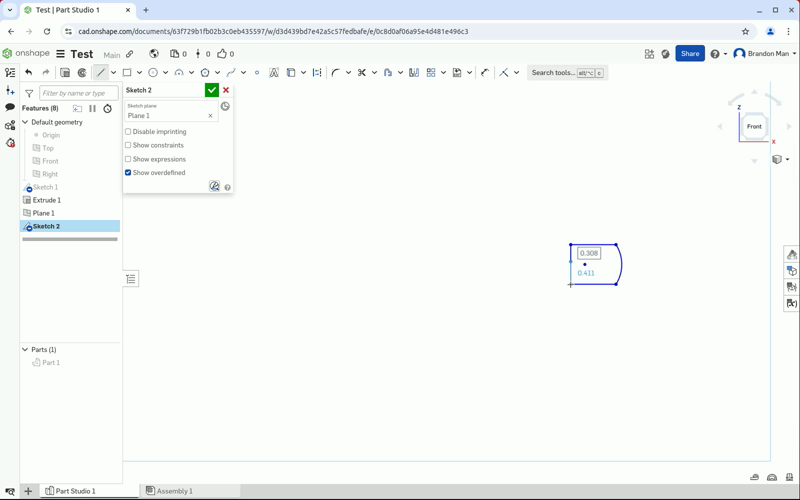
key_up(shift)
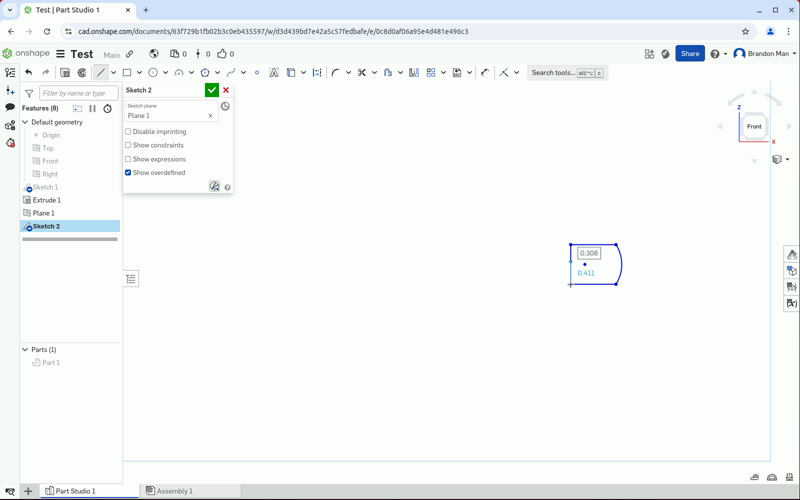
click(570, 284)
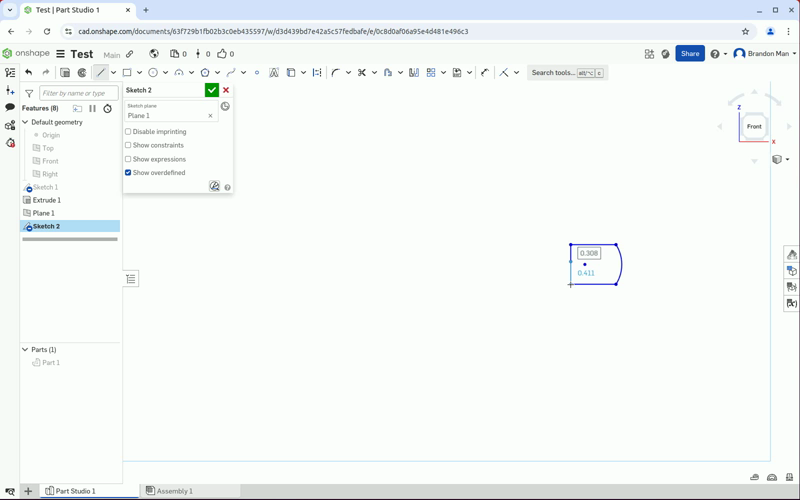
scroll(-6)
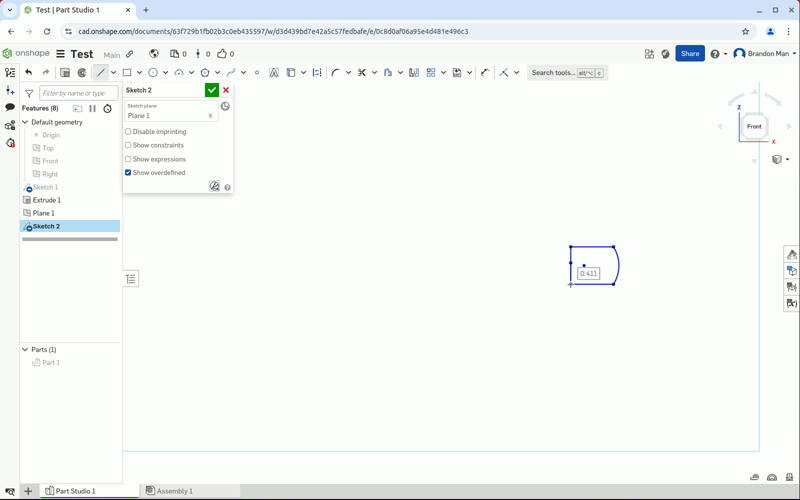
scroll(-6)
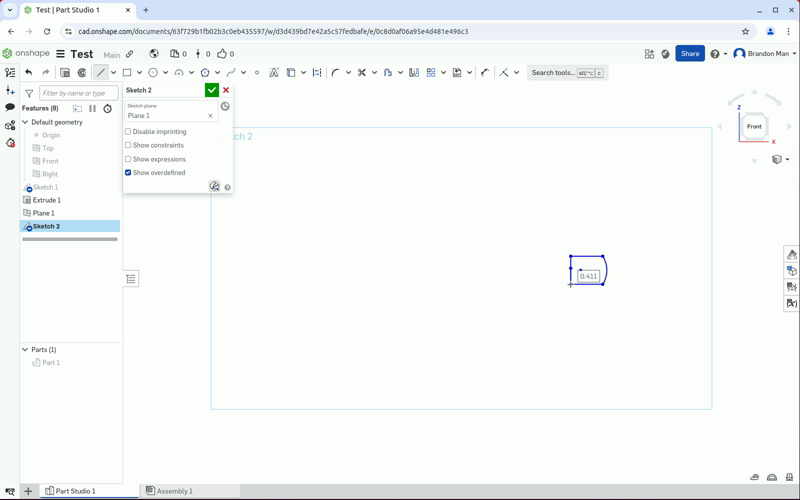
scroll(-6)
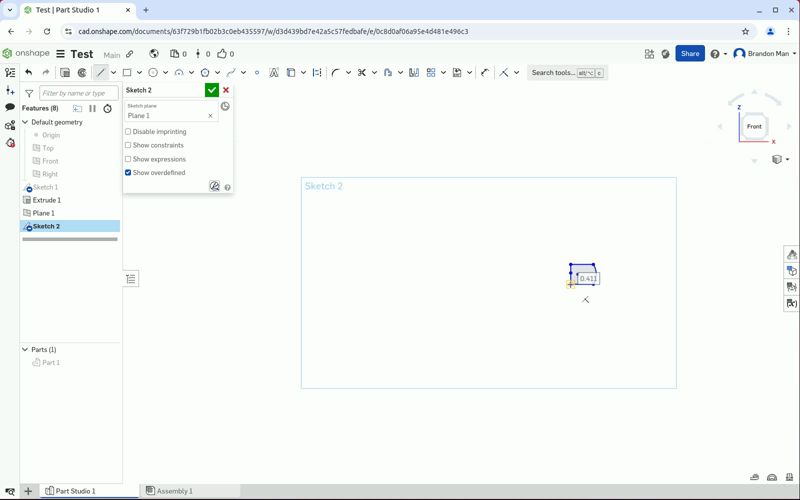
scroll(-6)
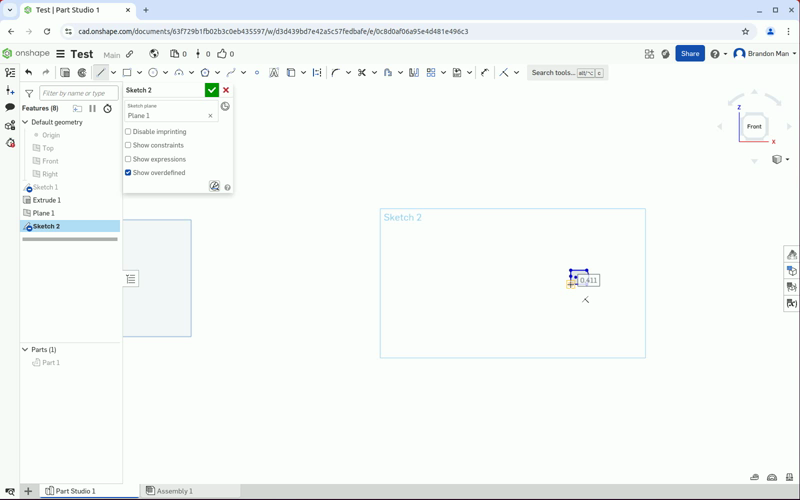
scroll(-6)
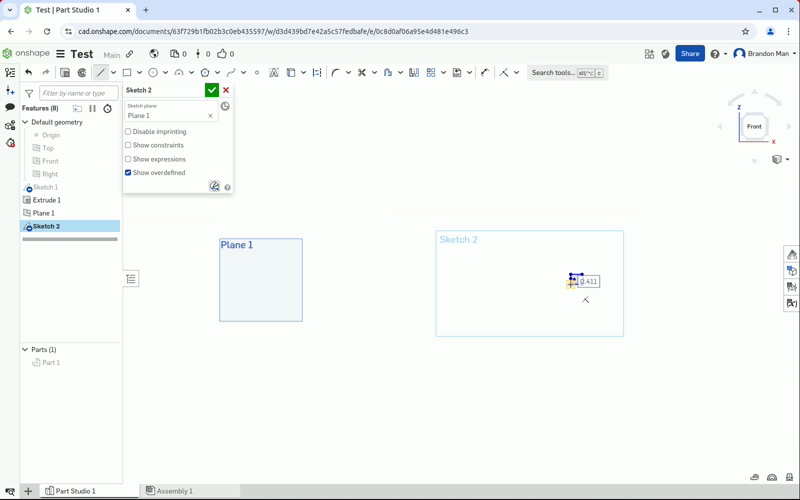
scroll(-6)
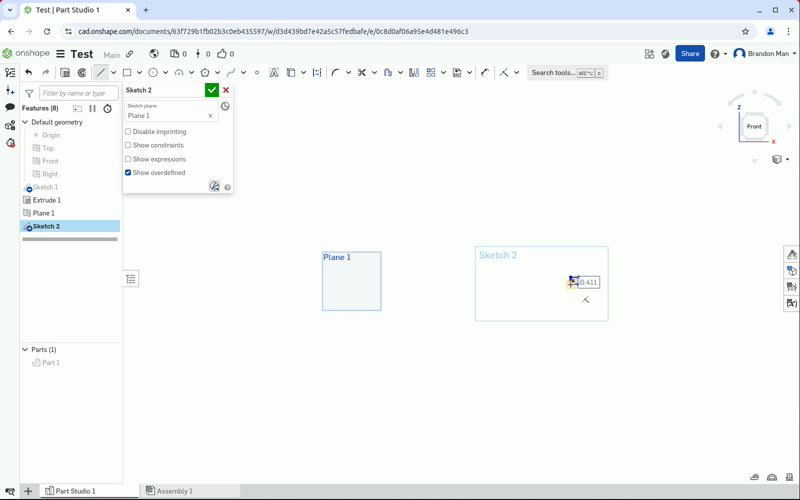
scroll(-6)
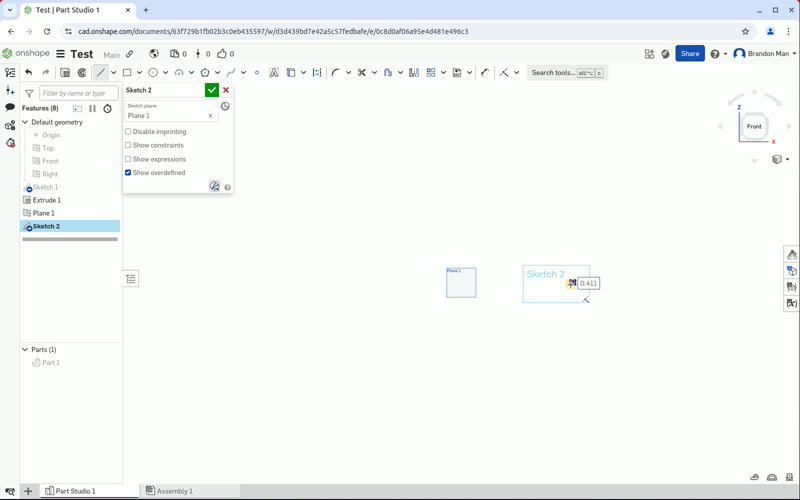
key(esc)
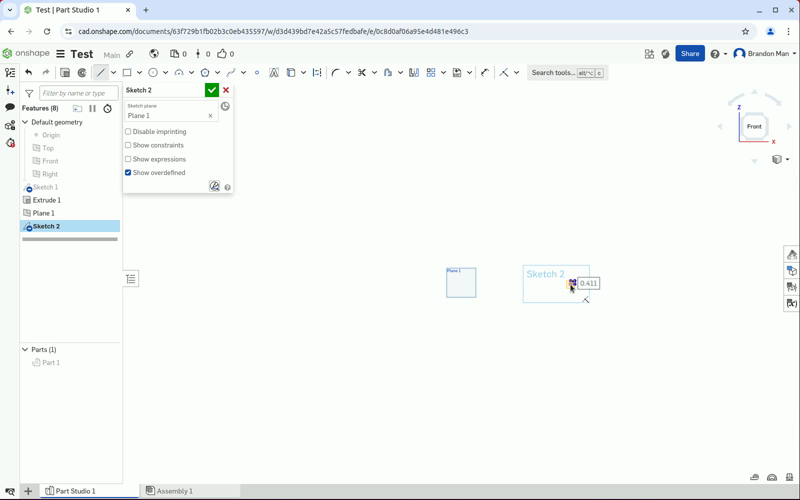
mouse_move(571, 280)
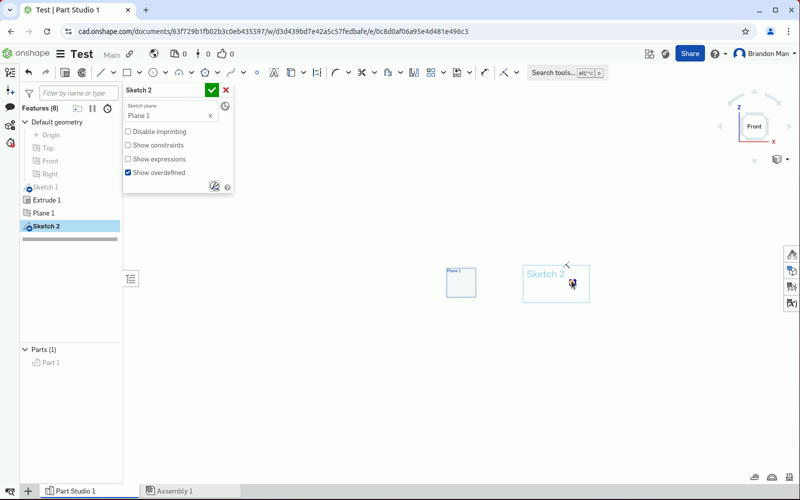
scroll(6)
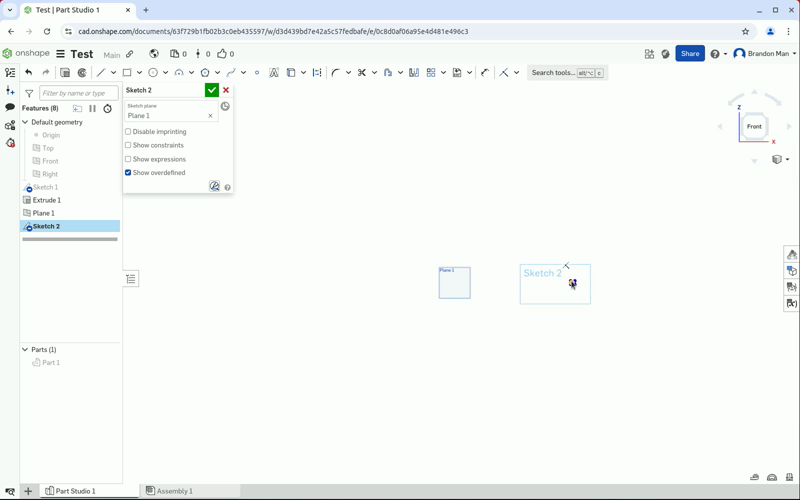
scroll(6)
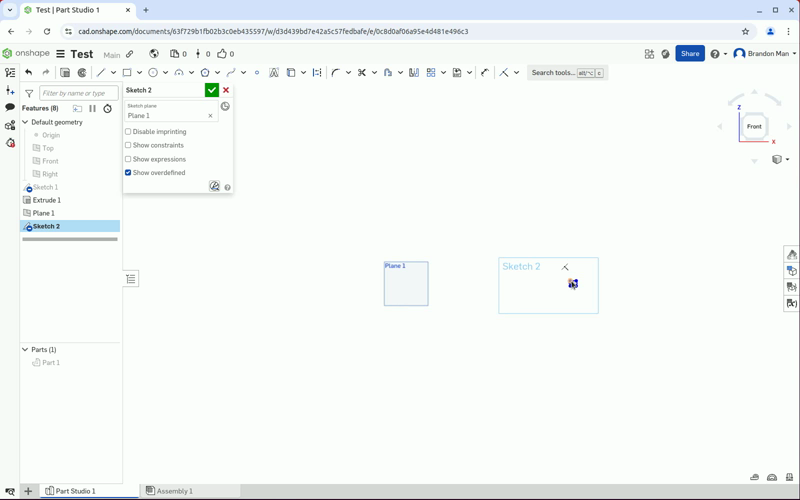
scroll(6)
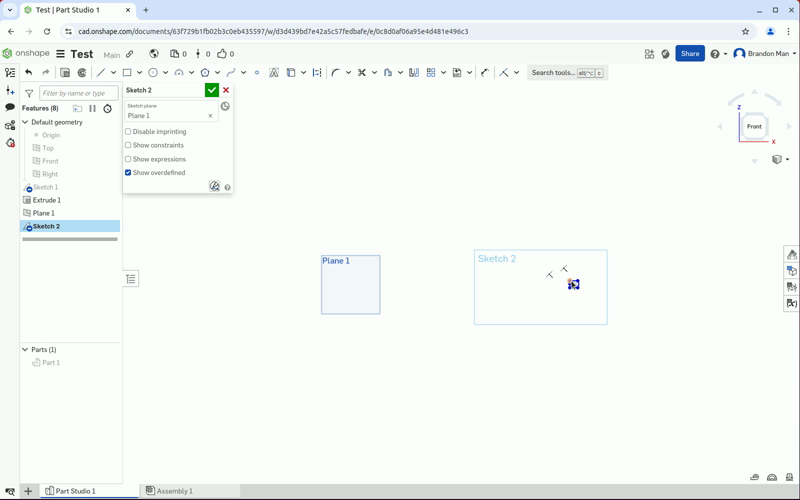
scroll(6)
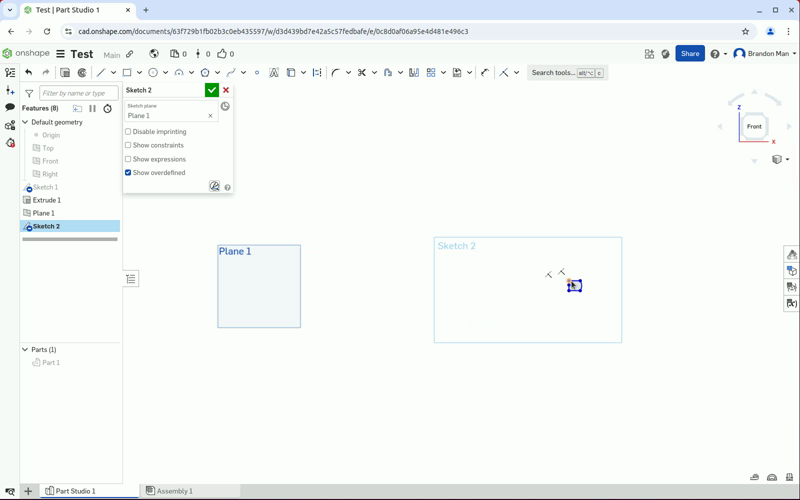
scroll(6)
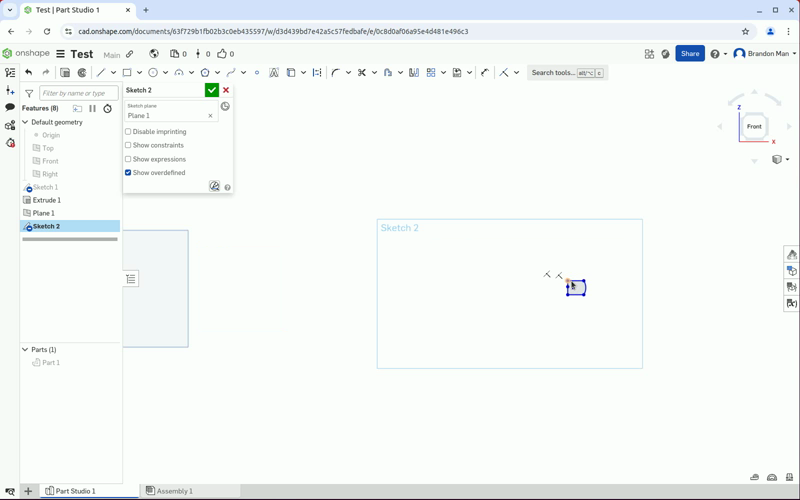
scroll(6)
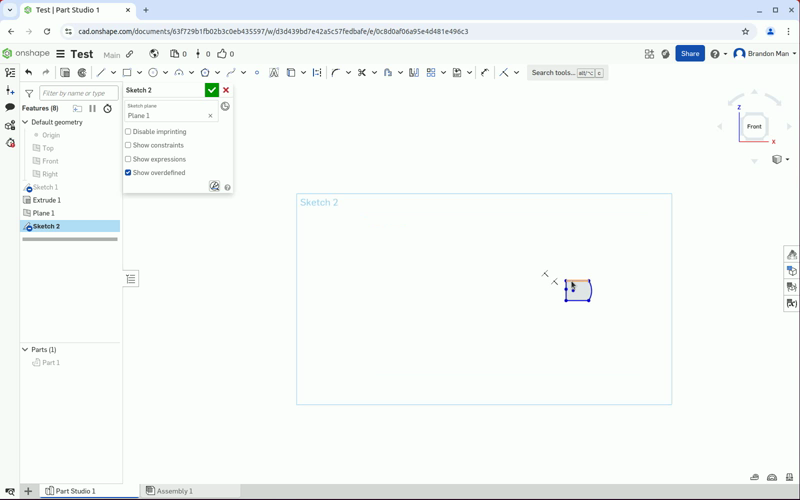
scroll(6)
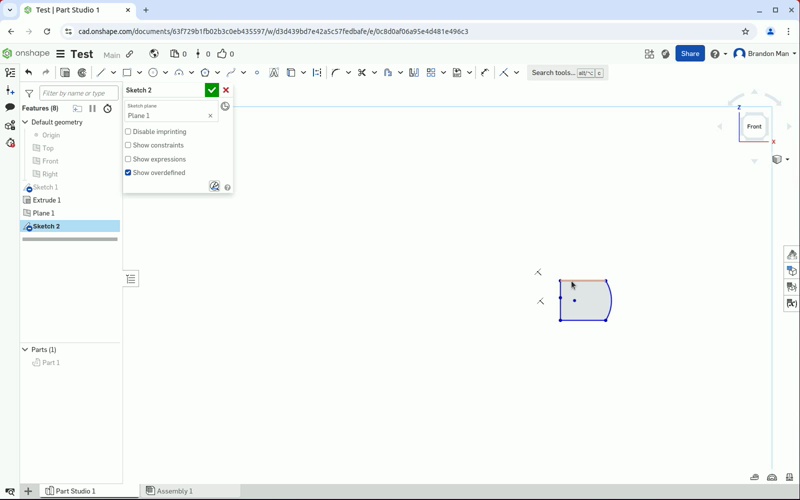
click(571, 280)
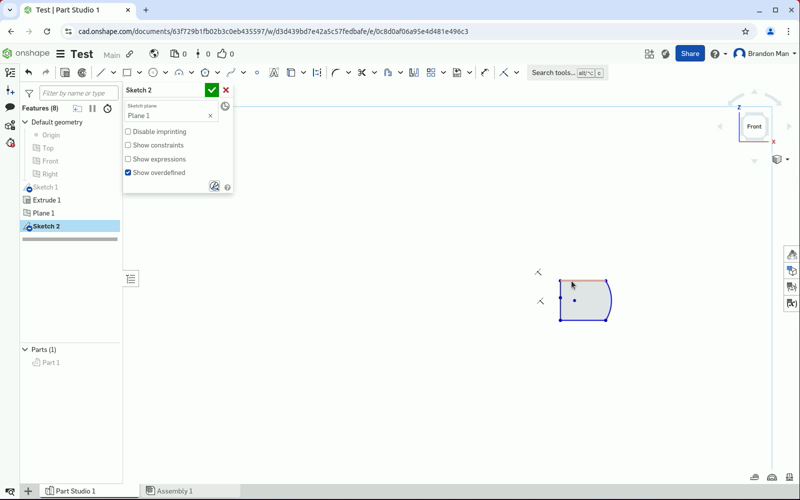
scroll(-6)
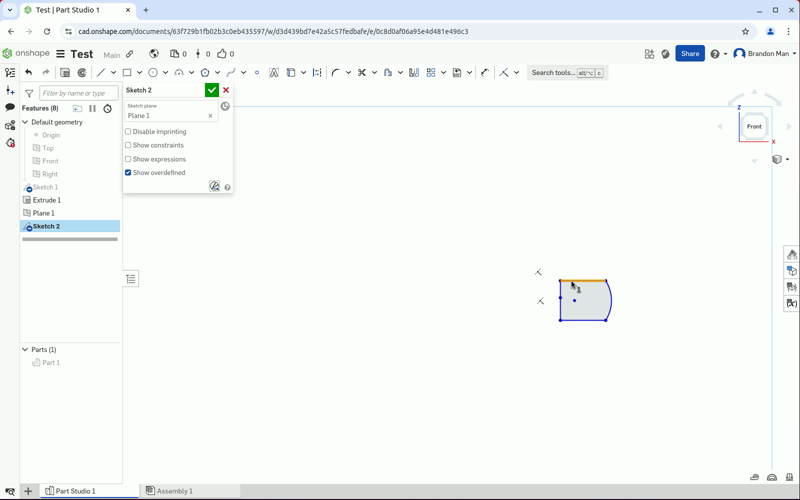
scroll(-6)
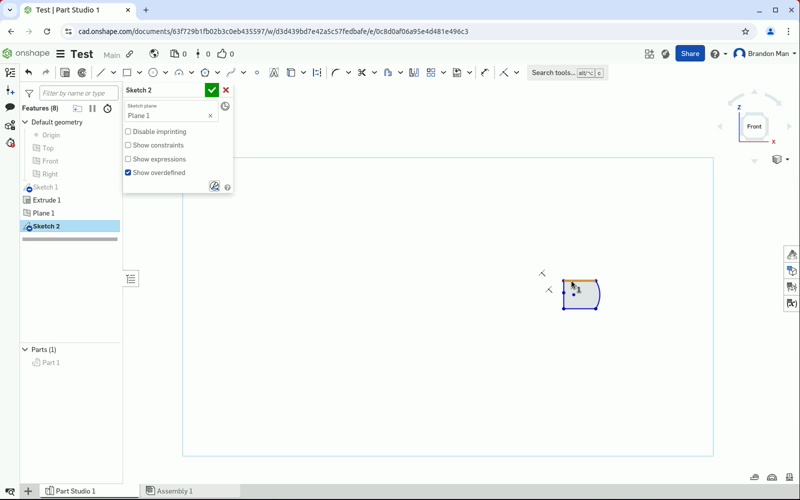
scroll(-6)
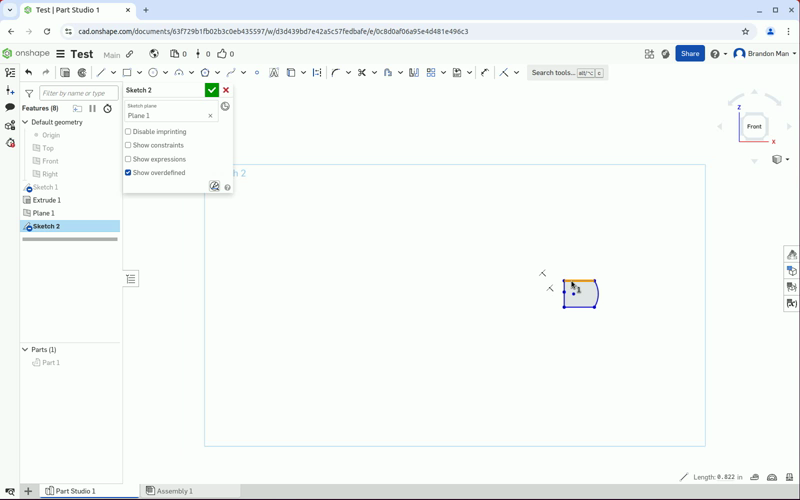
scroll(-6)
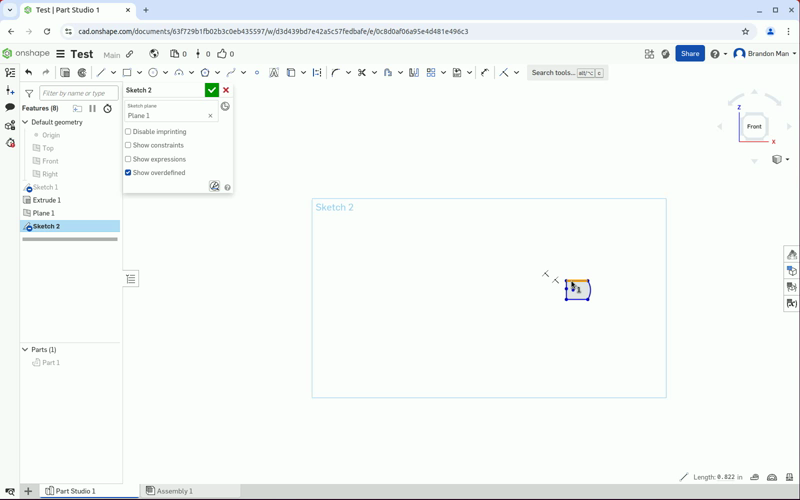
scroll(-6)
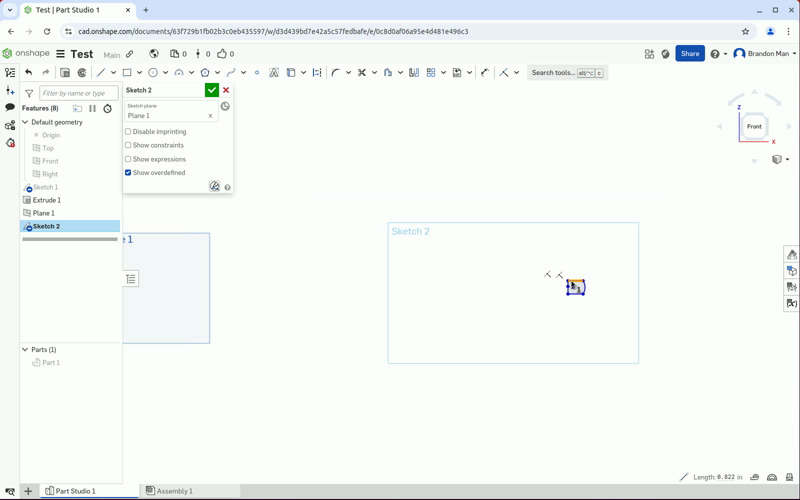
scroll(-6)
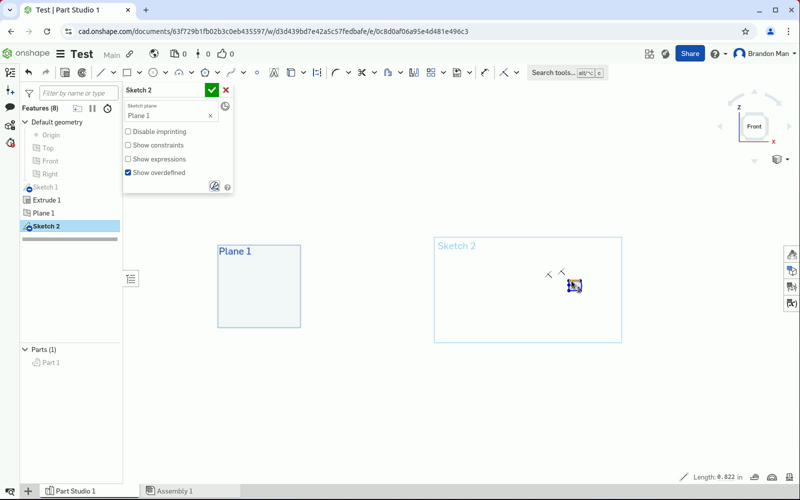
scroll(-6)
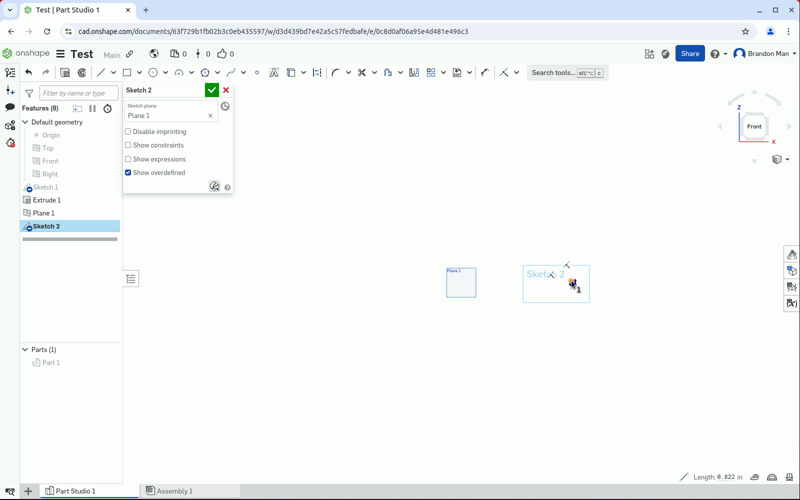
mouse_move(73, 352)
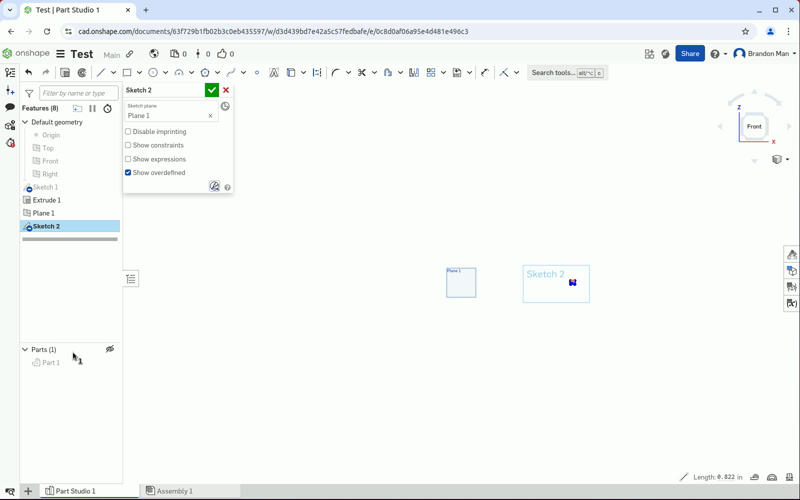
key(shift+y)
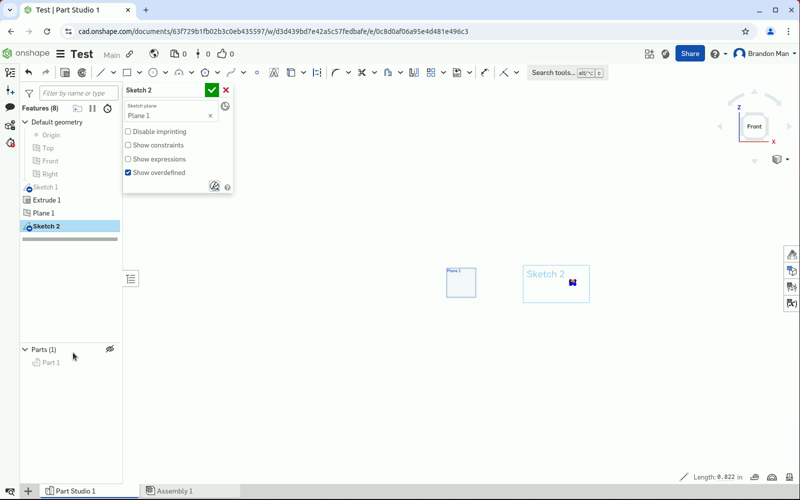
key(shift+e)
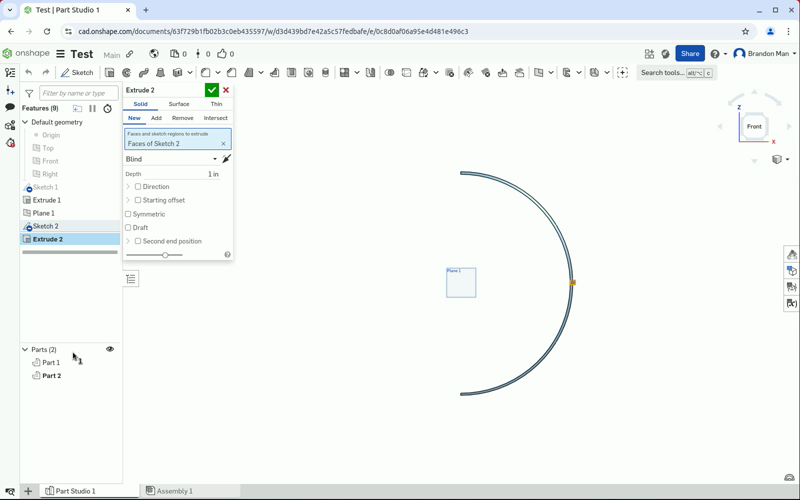
mouse_move(143, 106)
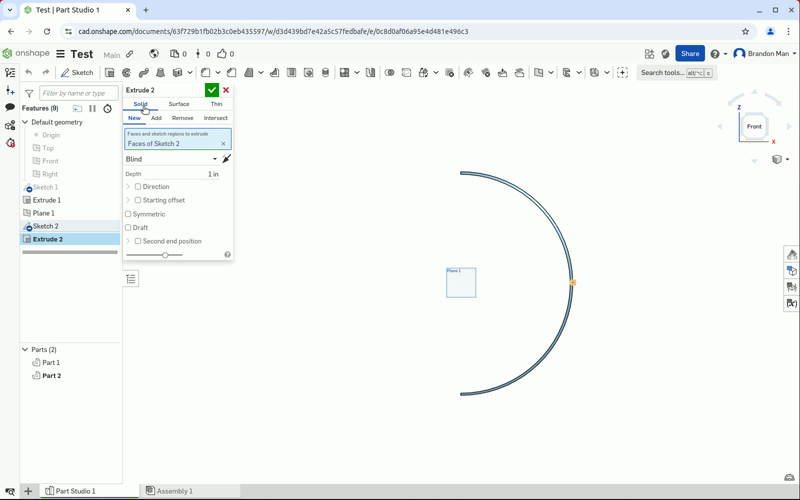
click(143, 106)
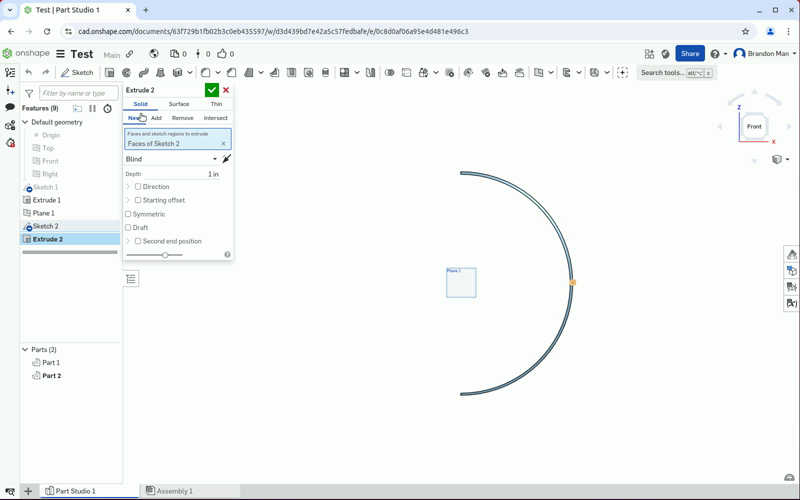
mouse_move(137, 120)
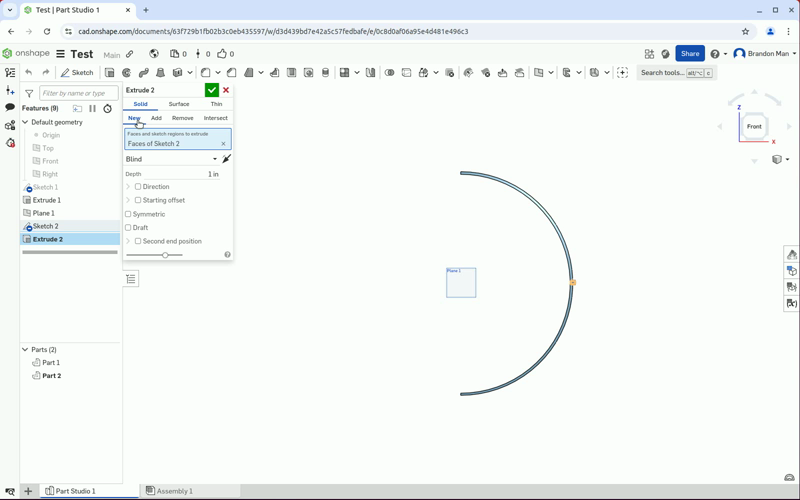
click(137, 120)
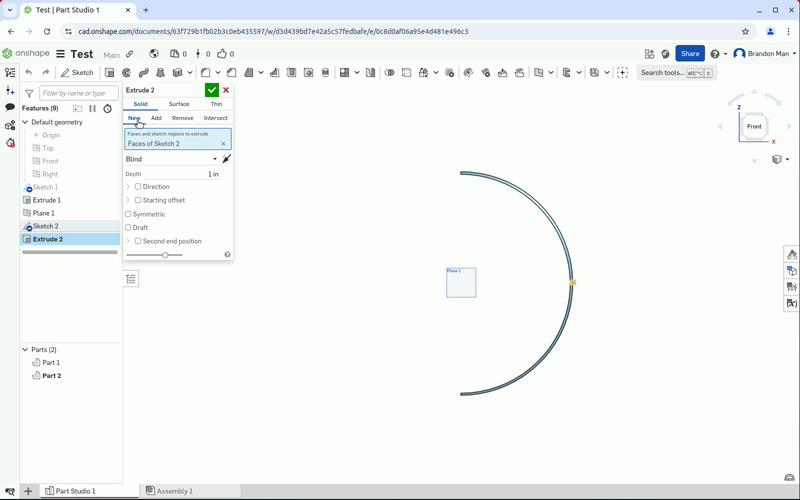
key(tab, 4)
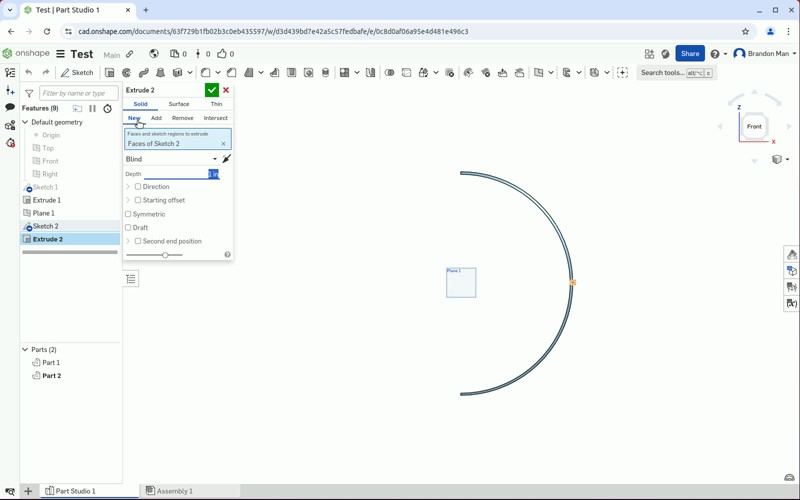
text(-0.241)
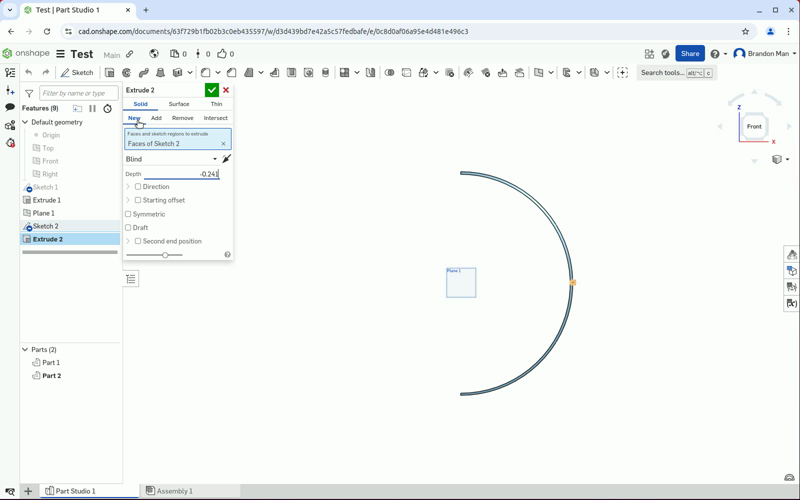
key(enter)
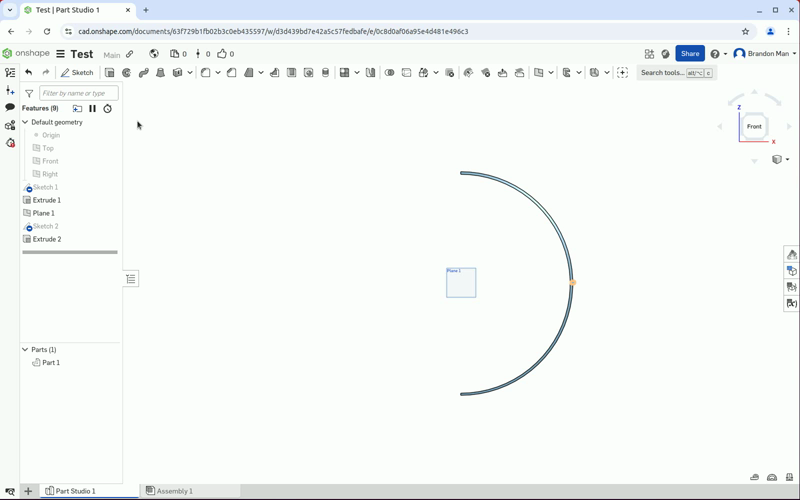
key(shift+h)
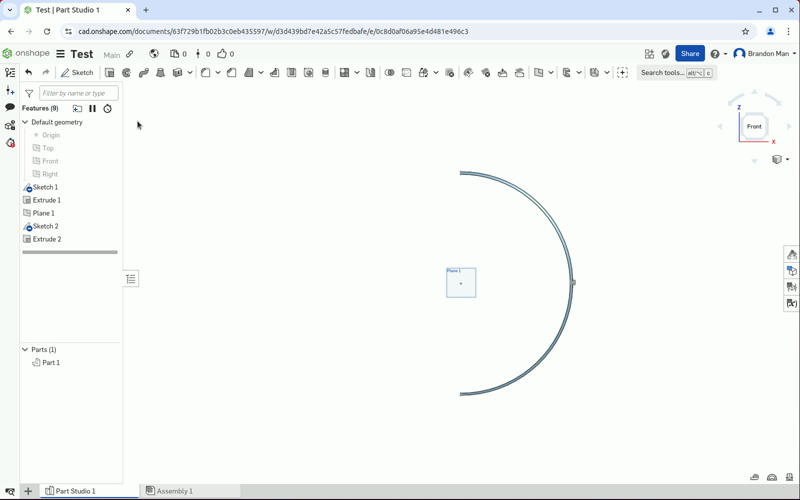
key(shift+h)
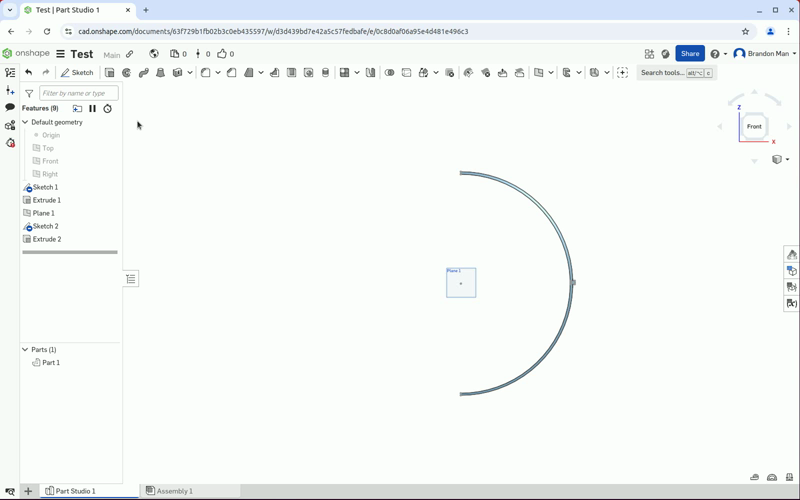
key(shift+7)
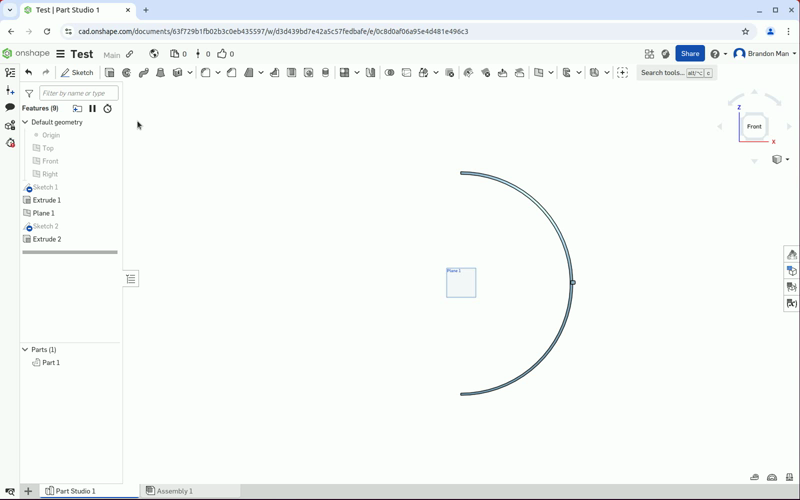
key(left, 2)
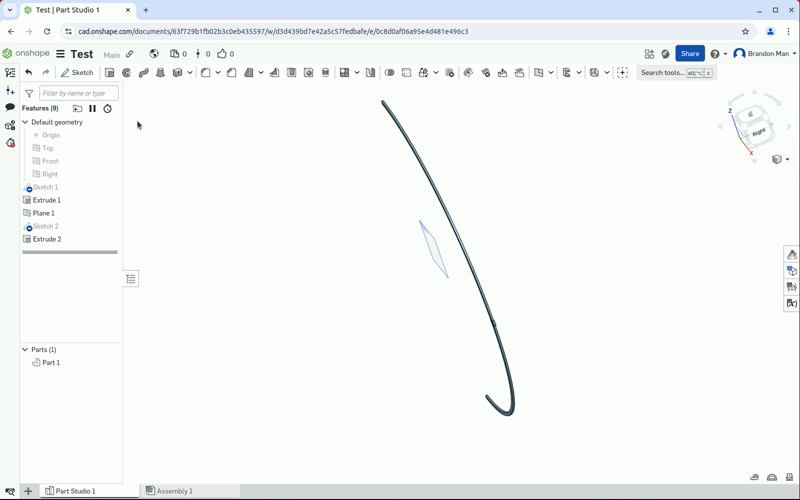
key(down, 2)
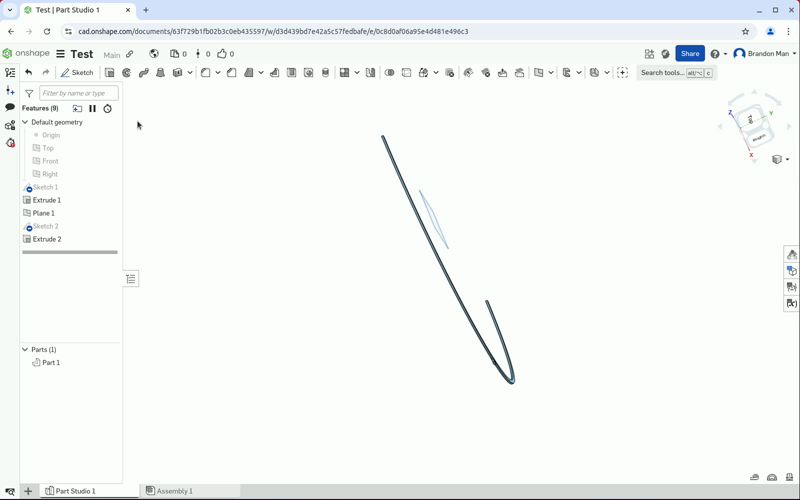
key(up, 2)
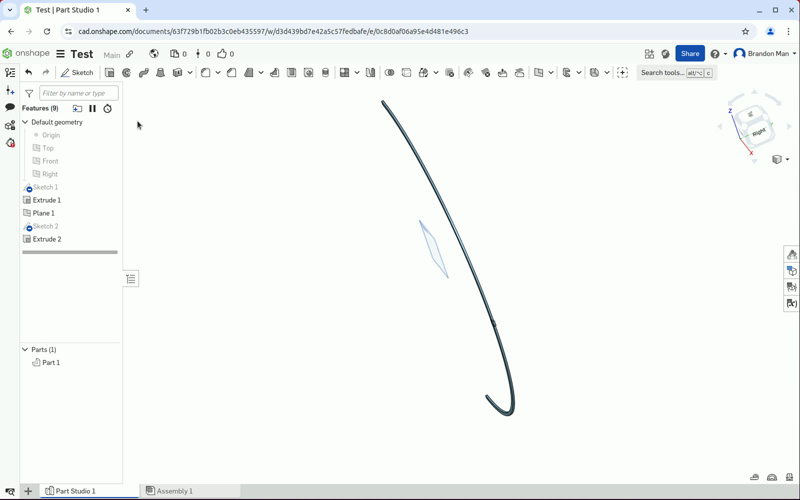
key(right, 2)
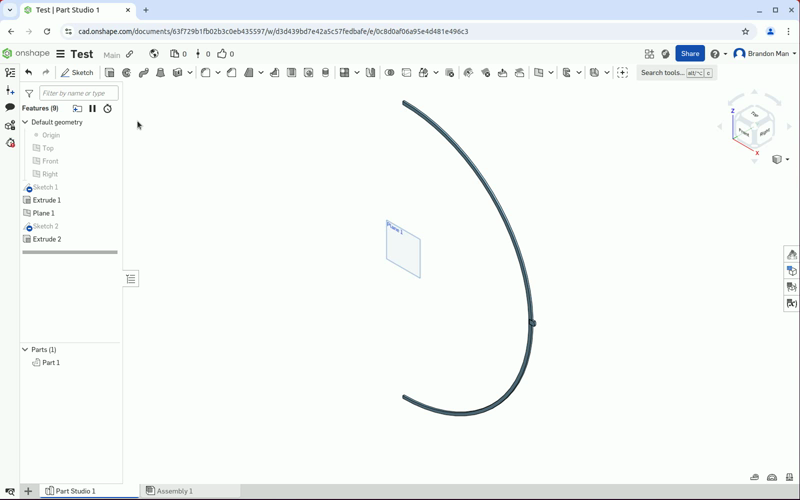
mouse_move(73, 189)
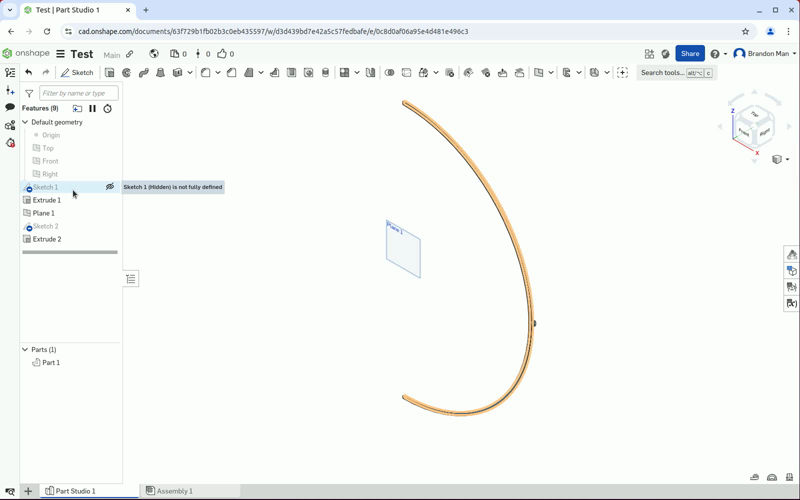
click(73, 189)